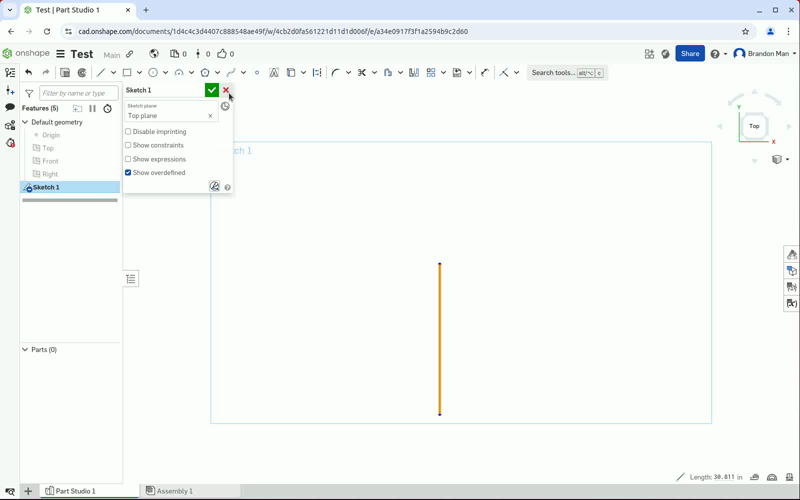
key(shift+h)
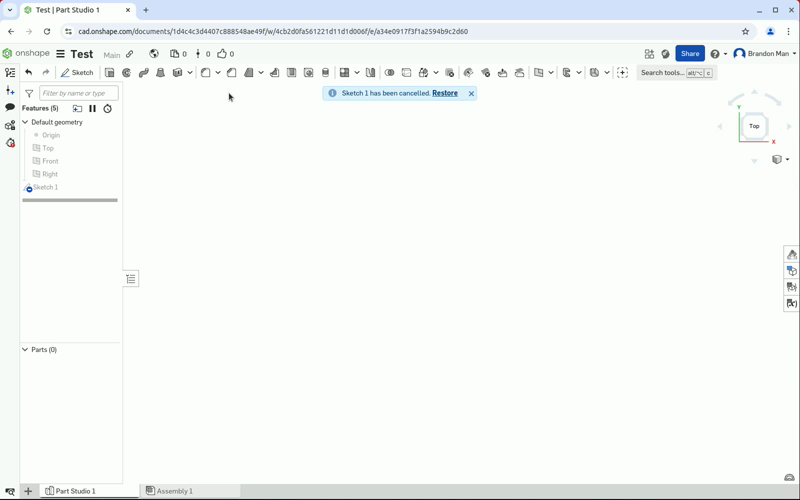
mouse_move(73, 352)
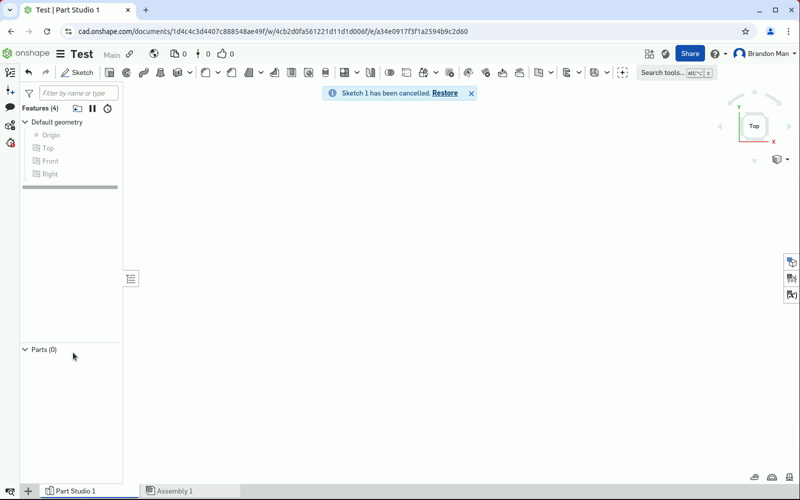
key(y)
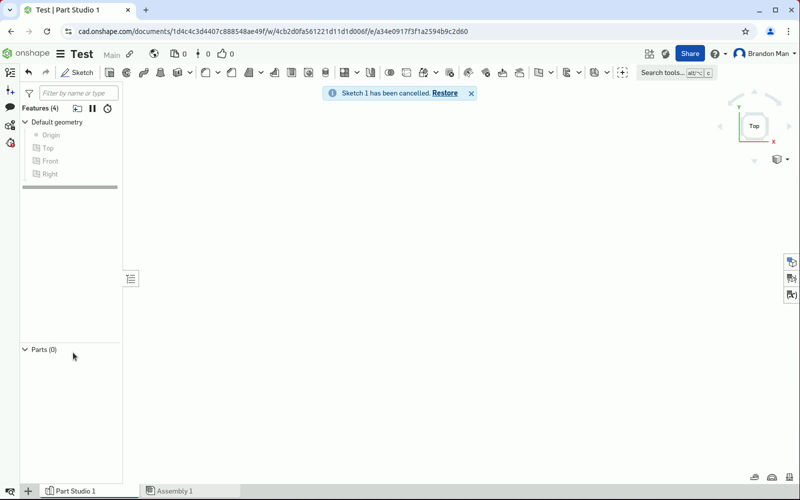
key(shift+p)
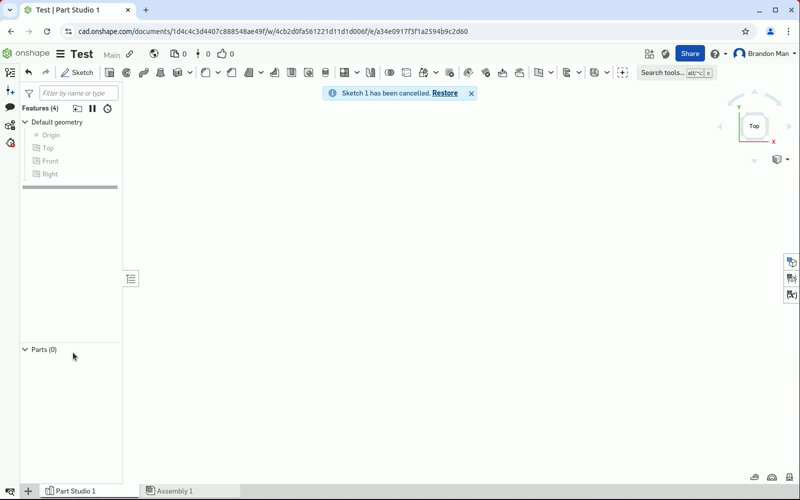
key(space)
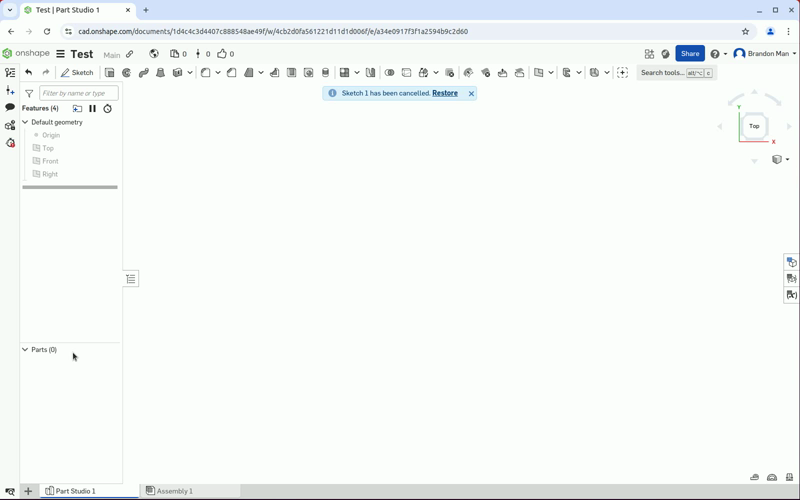
key_down(shift)
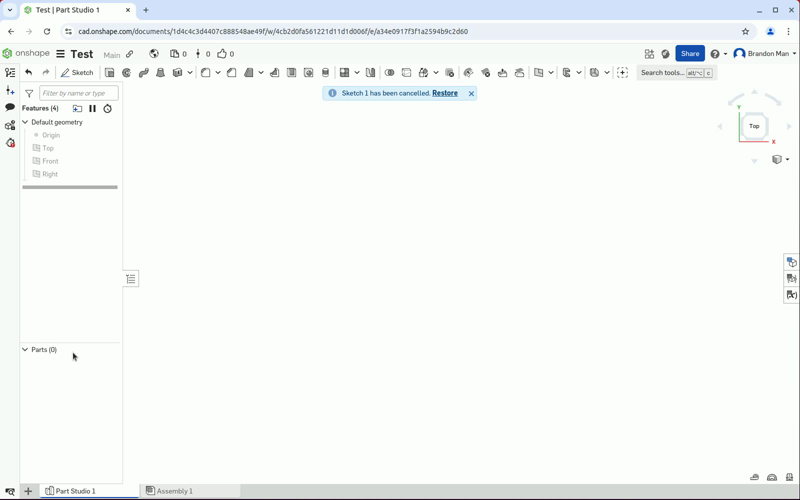
key(up)
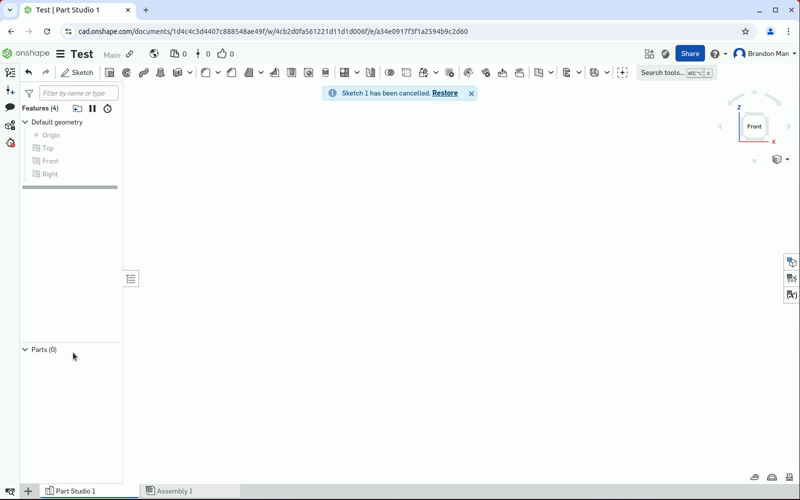
key_up(shift)
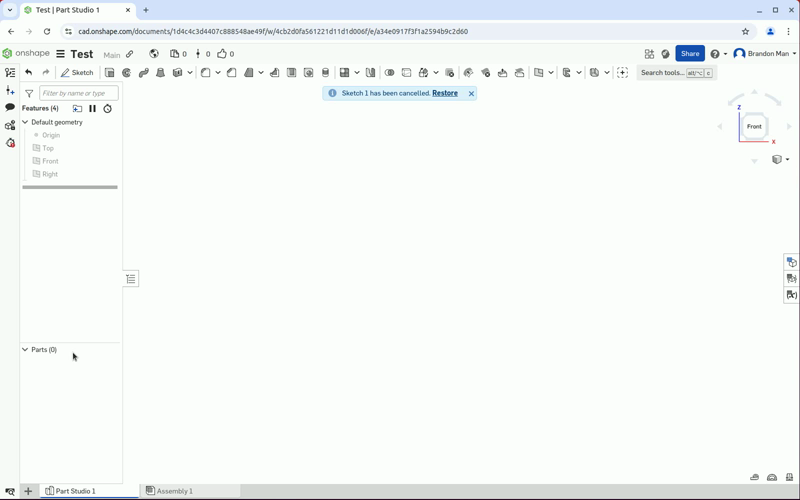
mouse_move(73, 352)
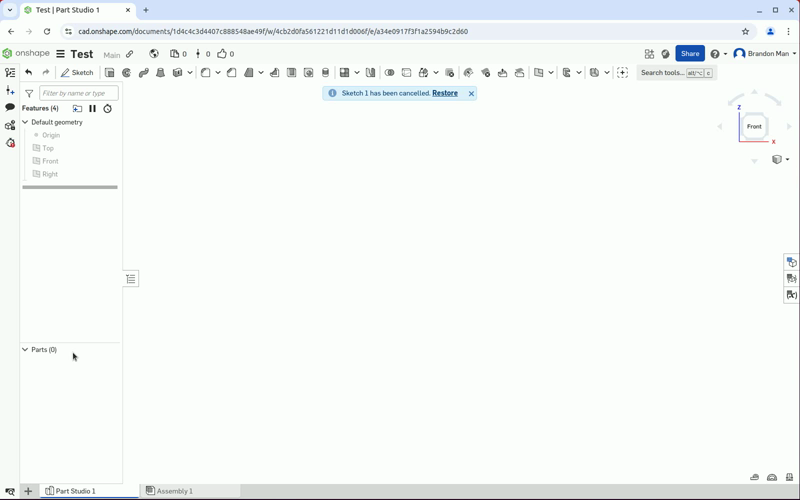
key(shift+y)
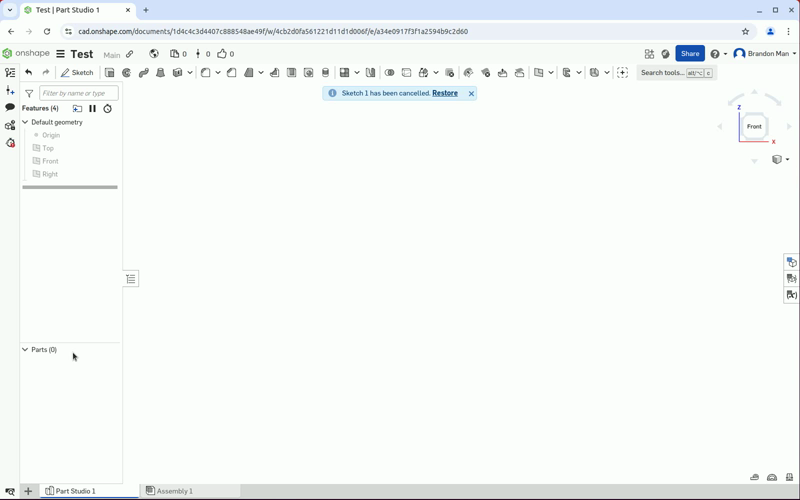
key(shift+s)
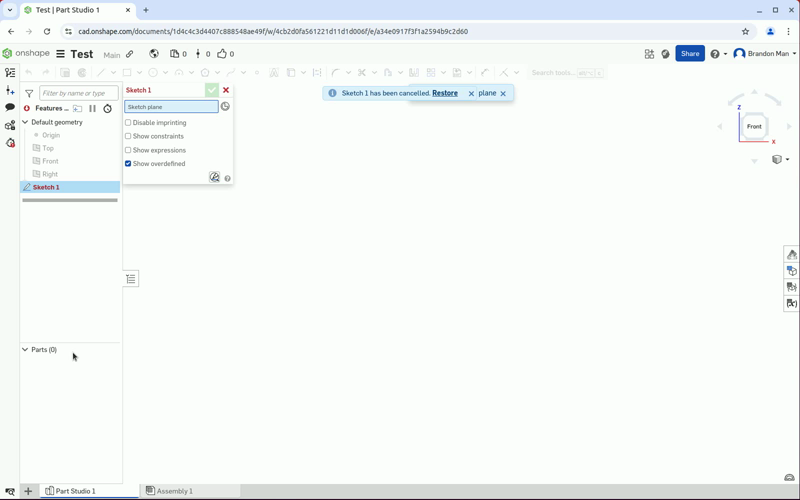
mouse_move(73, 163)
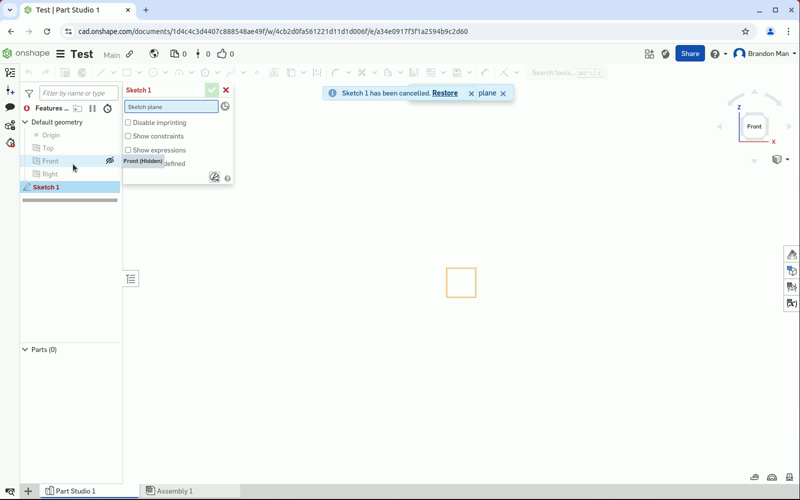
click(73, 163)
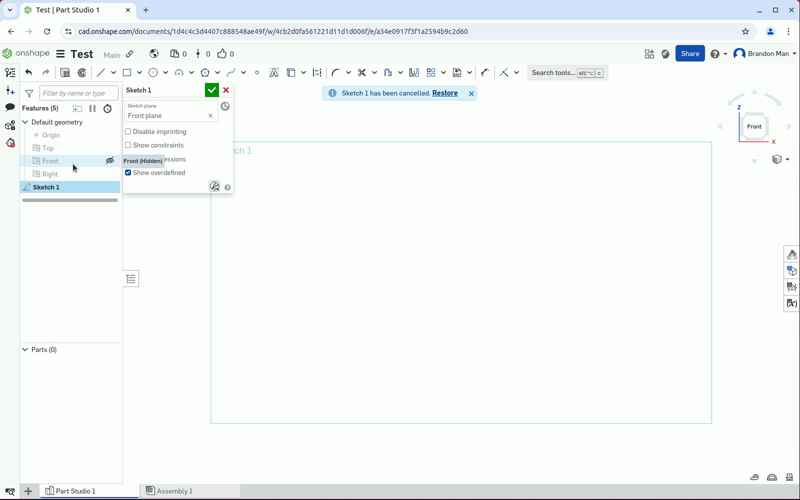
mouse_move(73, 352)
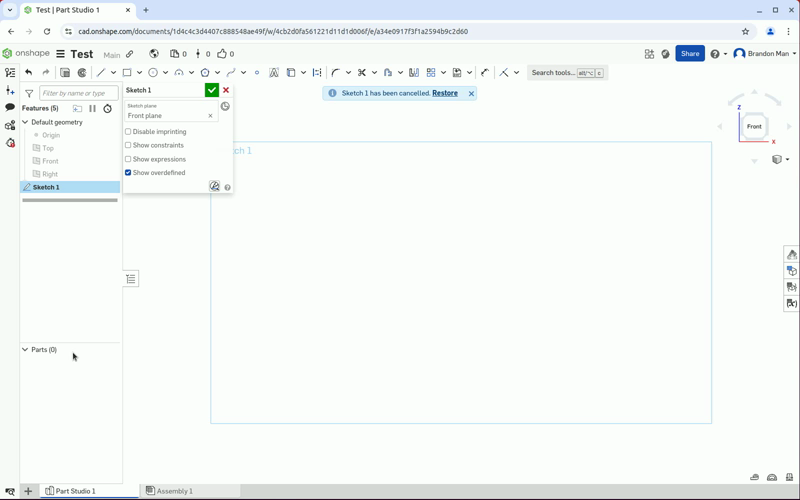
key(y)
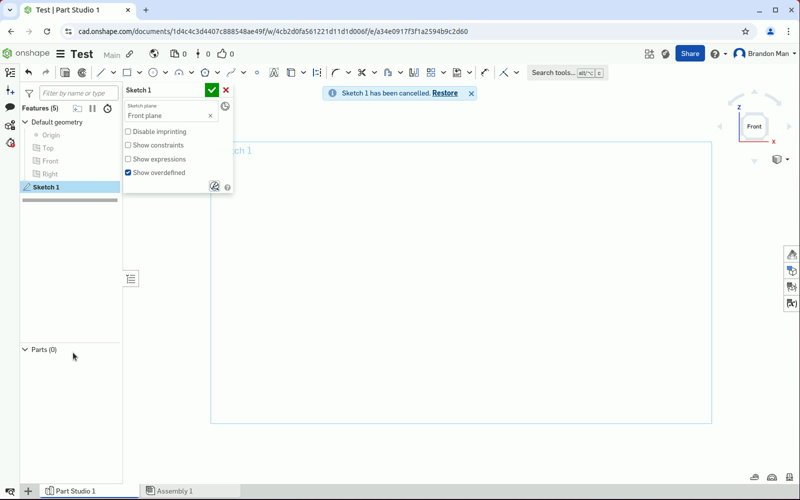
key(l)
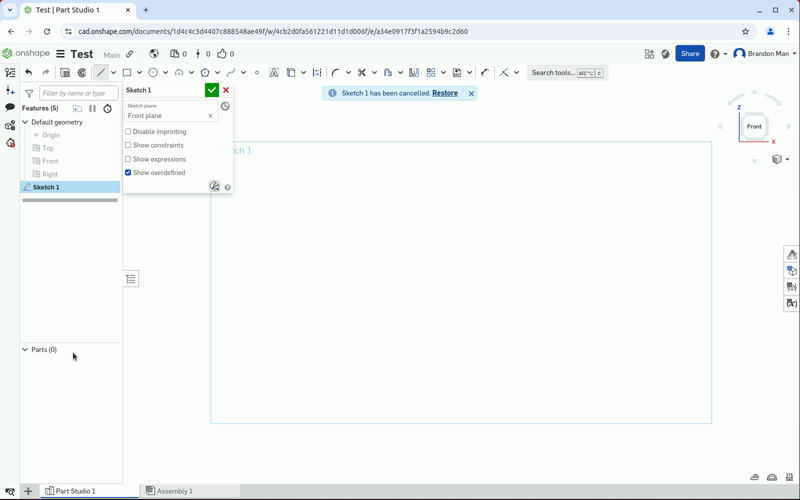
key_down(shift)
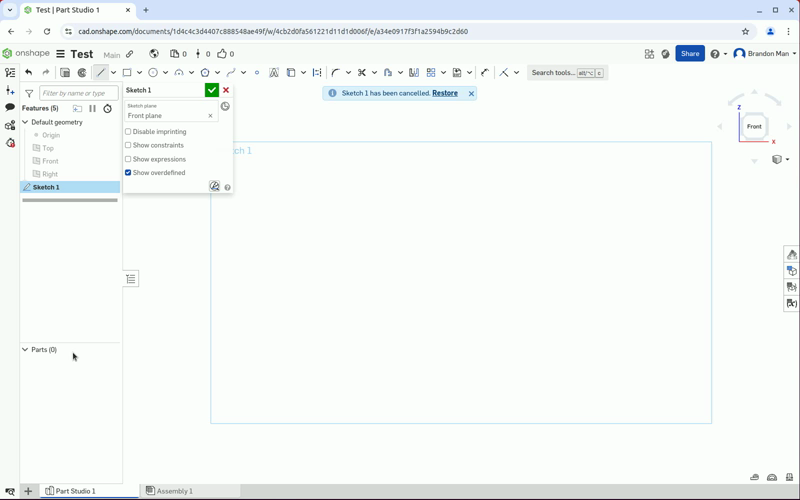
mouse_move(365, 306)
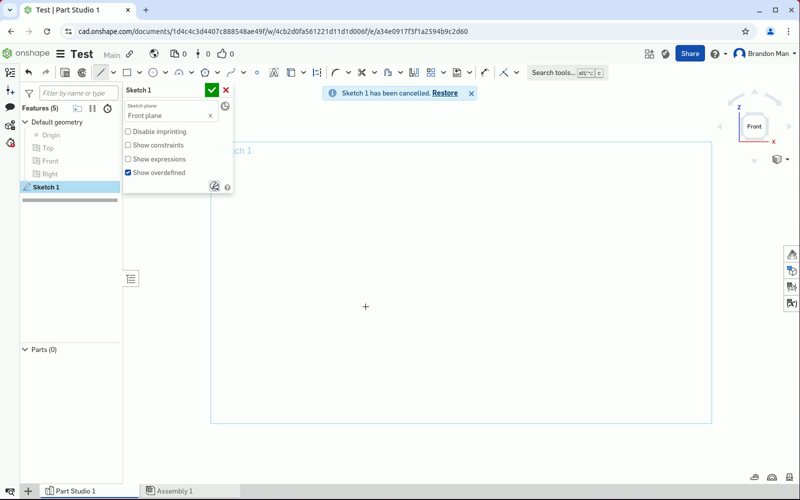
click(365, 306)
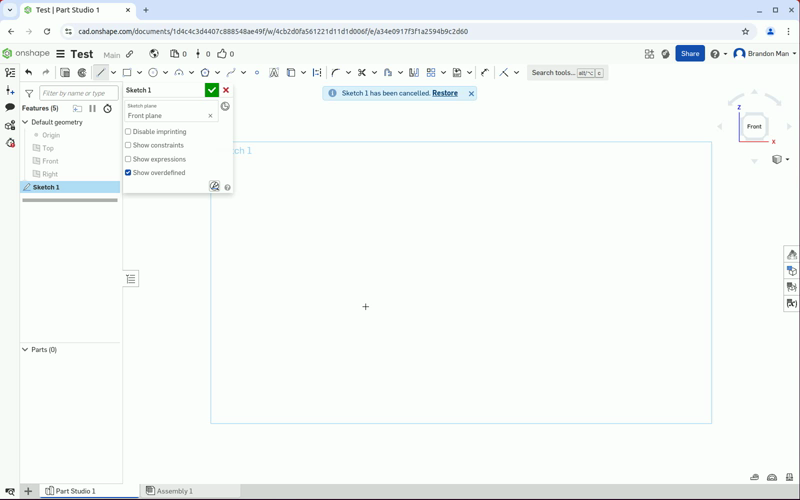
key_up(shift)
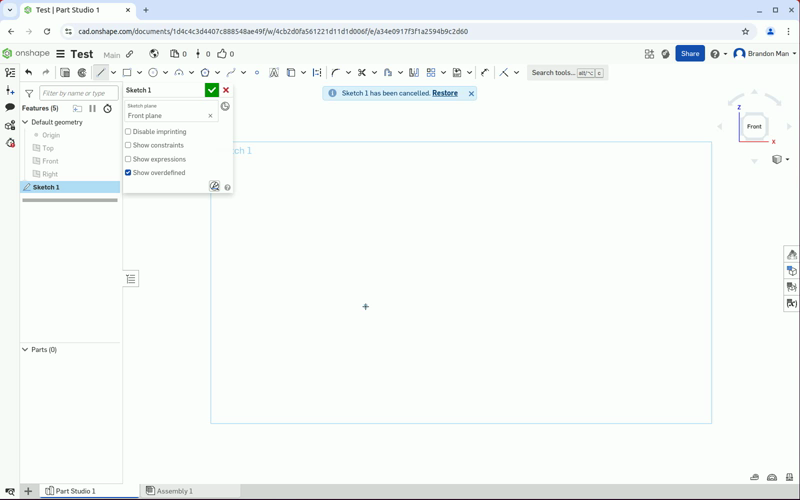
key_down(shift)
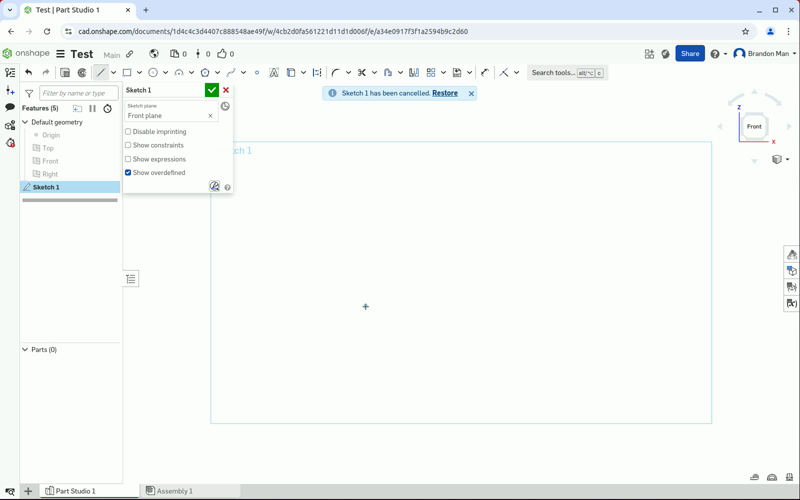
mouse_move(395, 306)
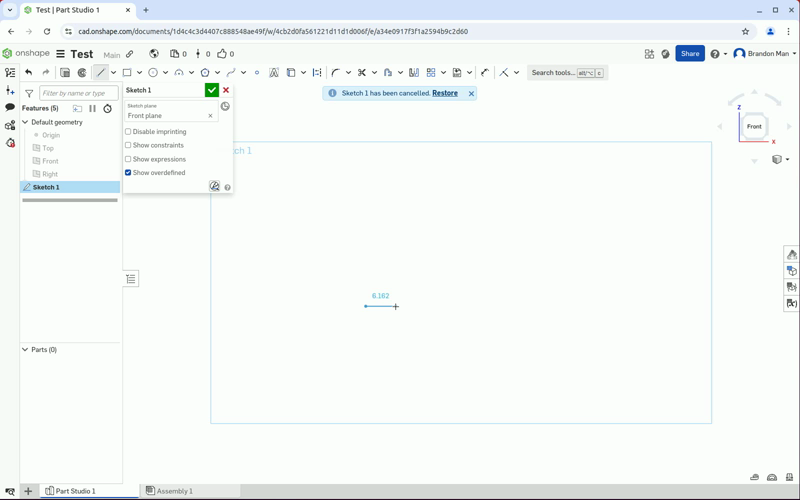
mouse_move(365, 259)
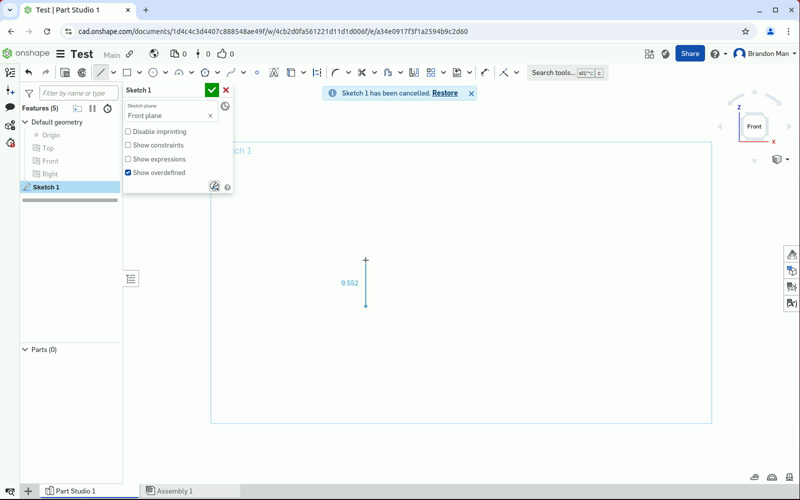
click(365, 259)
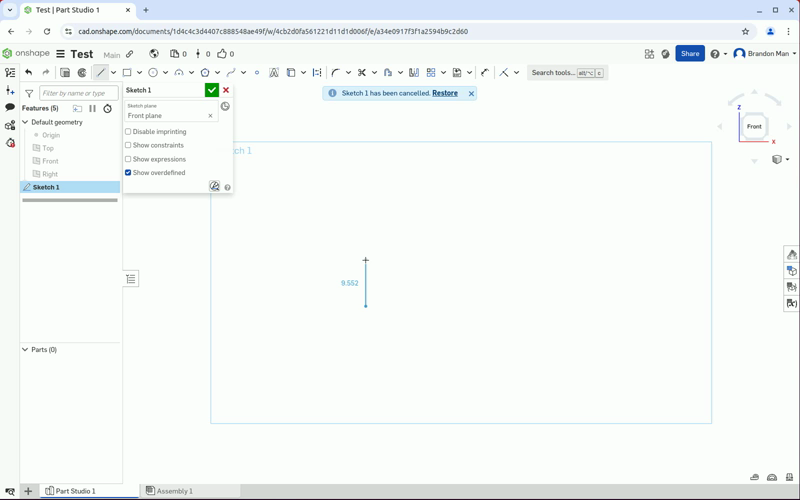
key_up(shift)
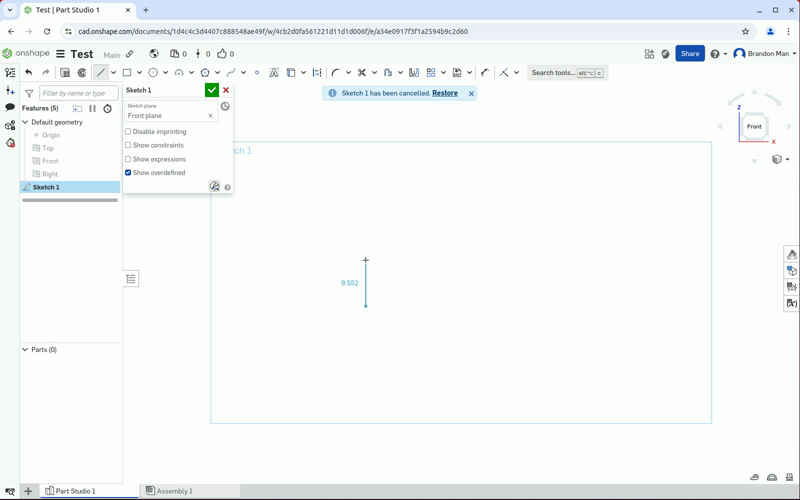
key(esc)
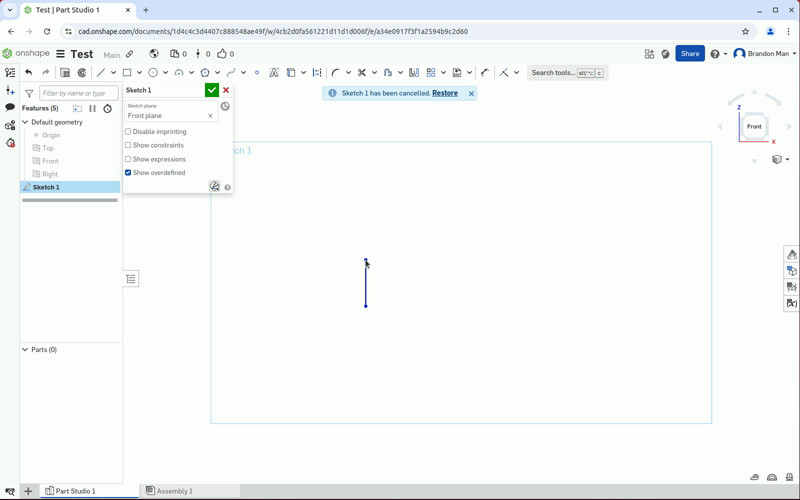
key(a)
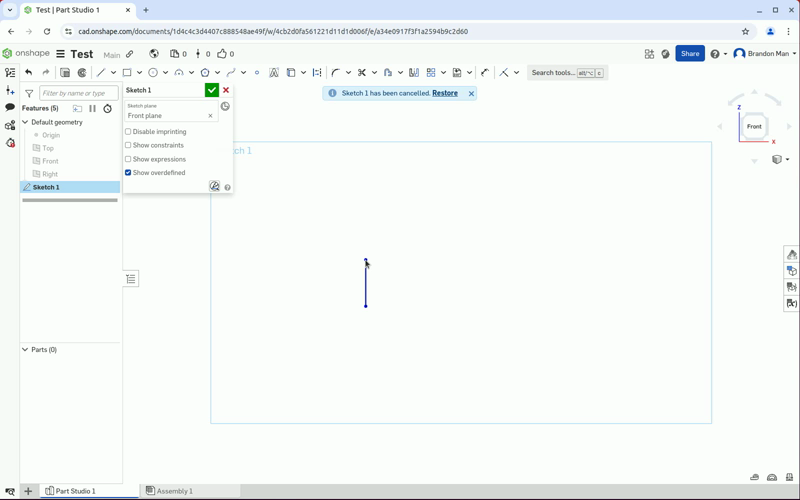
mouse_move(365, 259)
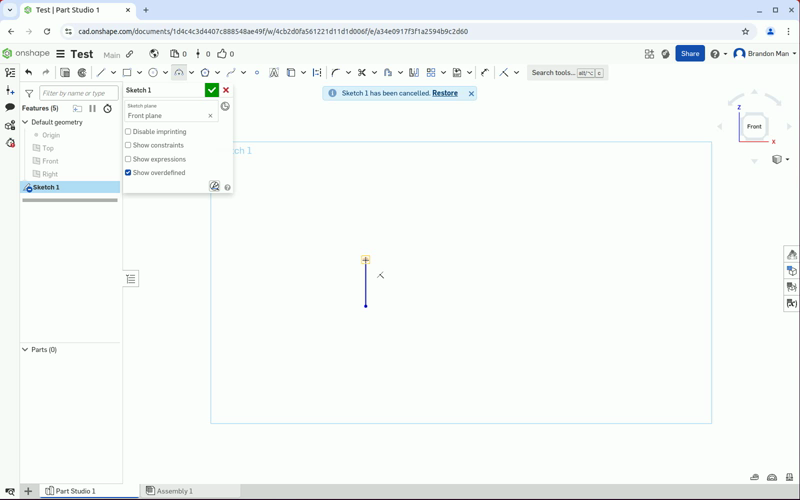
click(365, 259)
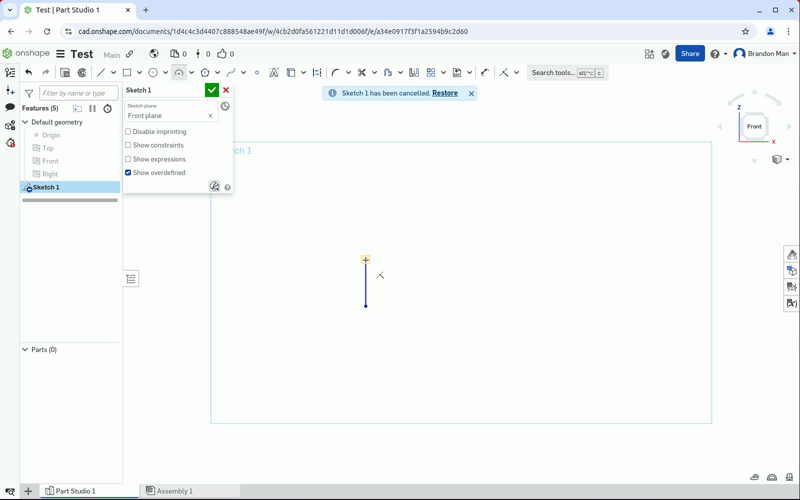
mouse_move(365, 306)
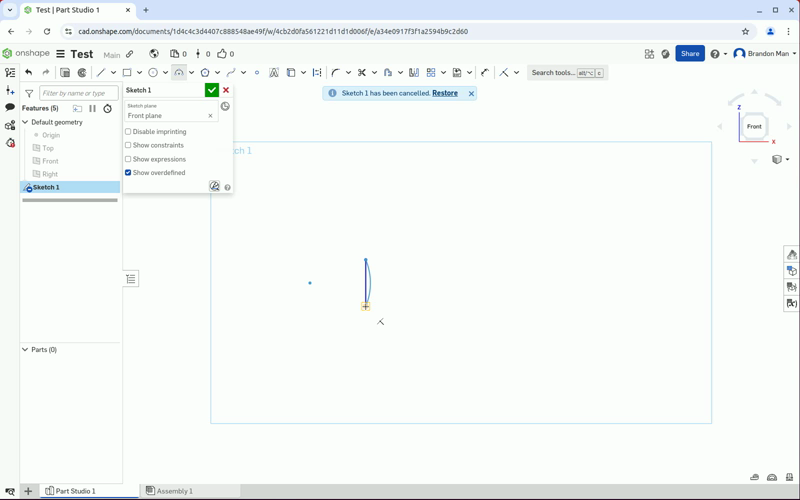
click(365, 306)
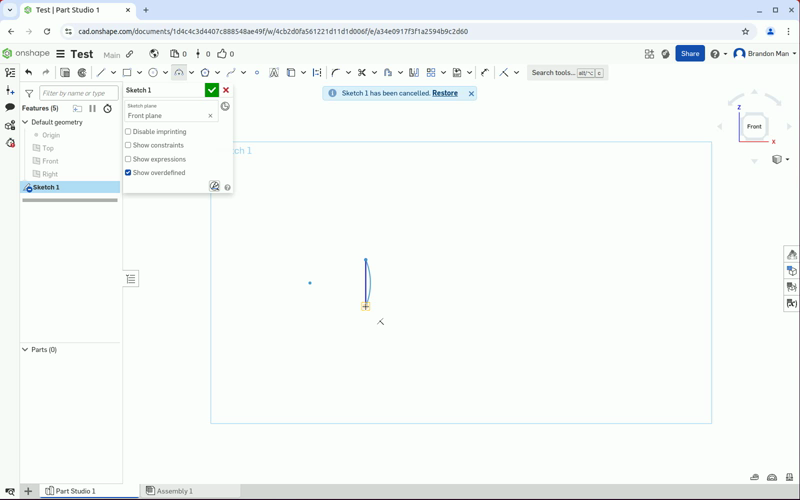
key_down(shift)
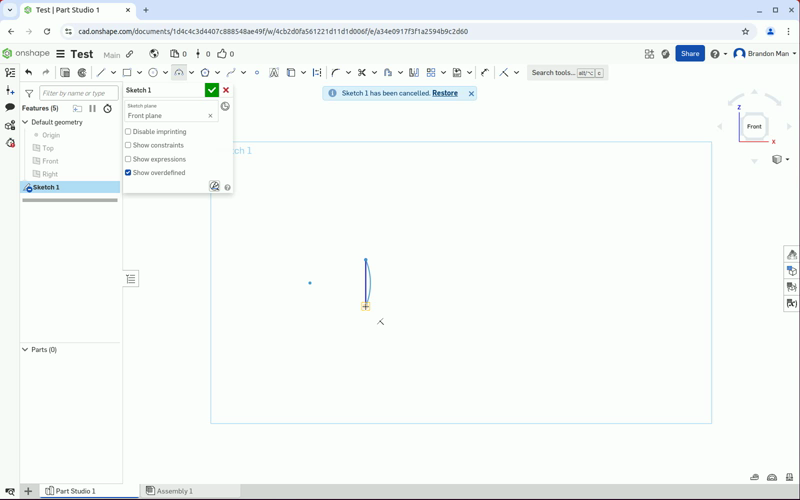
mouse_move(347, 283)
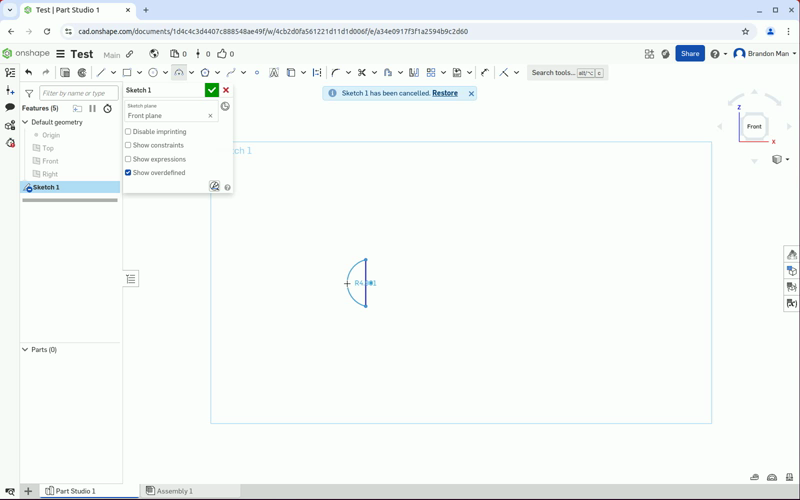
click(347, 283)
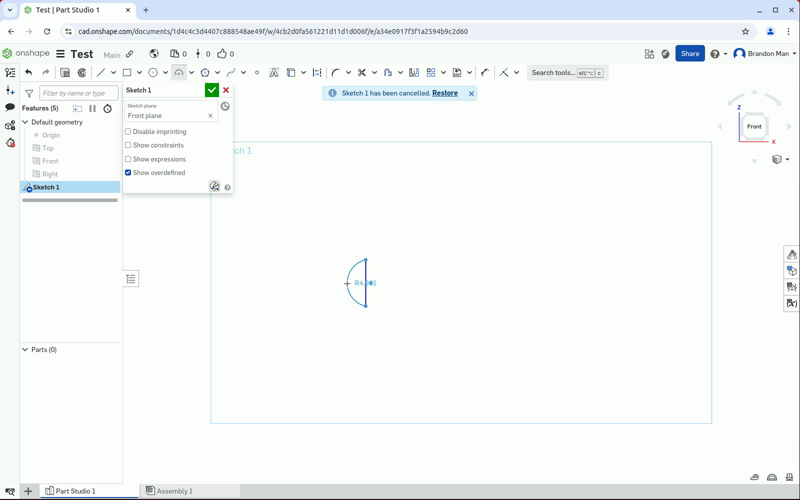
key_up(shift)
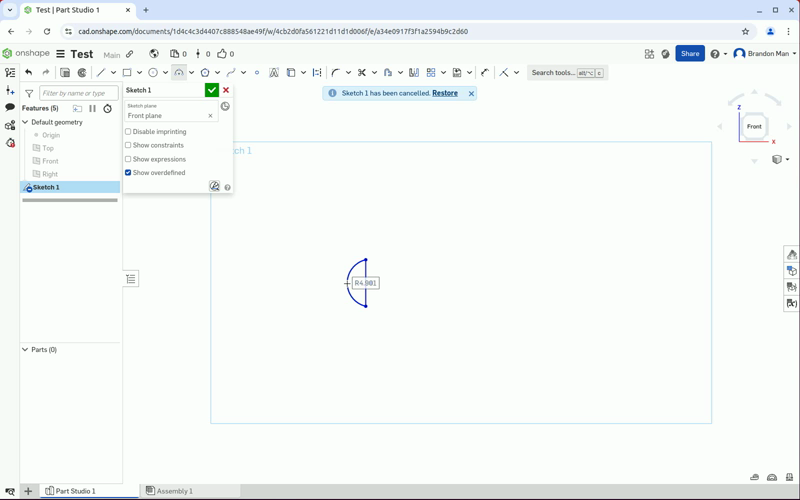
key(esc)
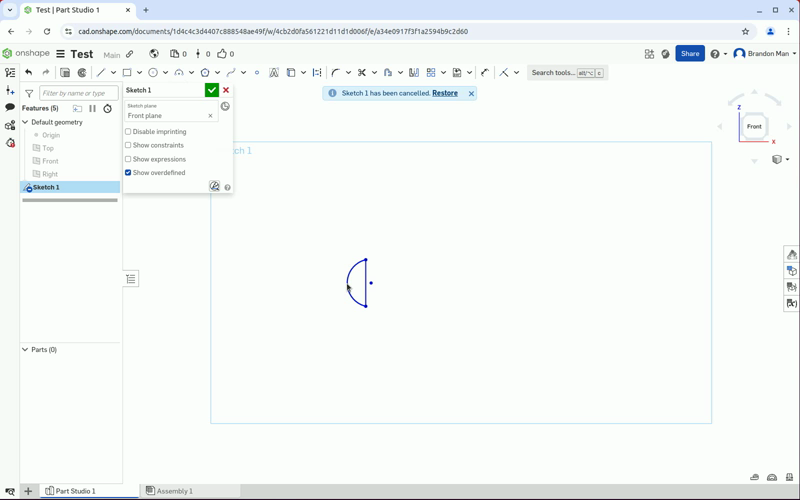
mouse_move(358, 288)
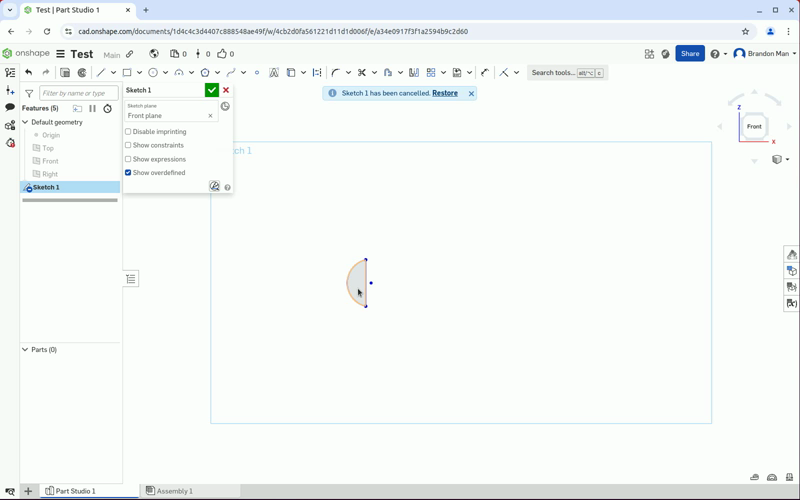
scroll(6)
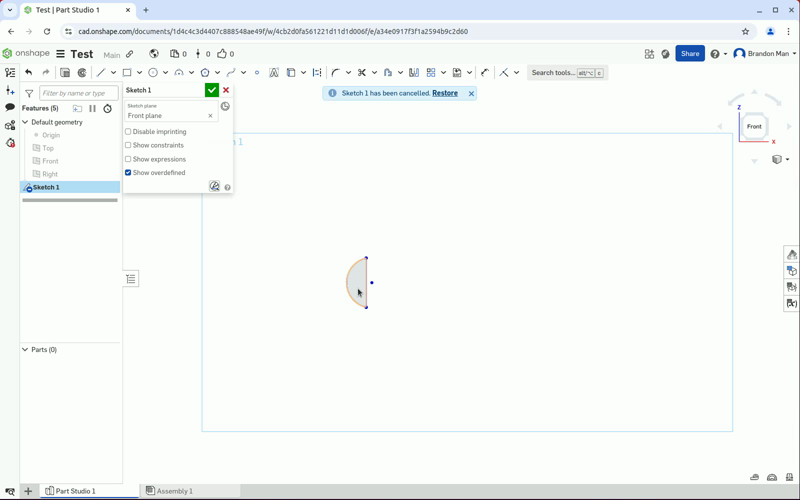
scroll(6)
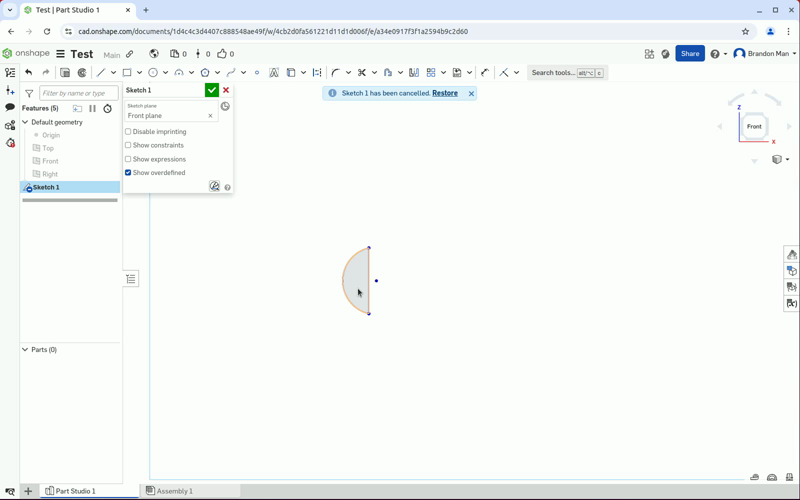
scroll(6)
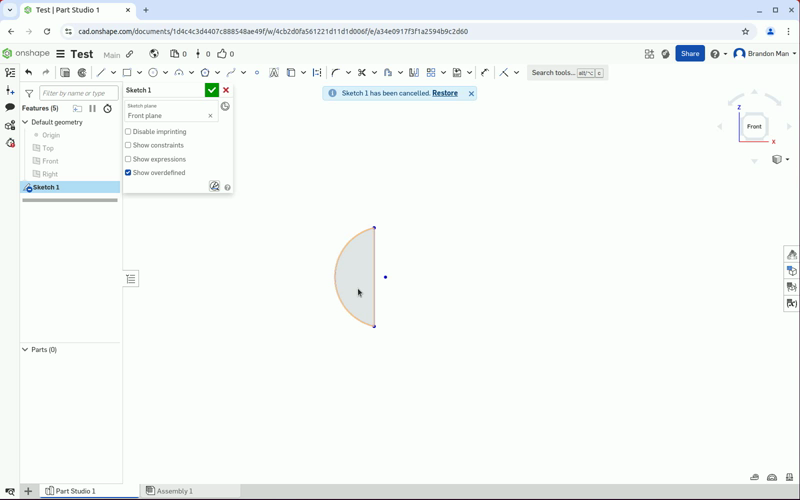
scroll(6)
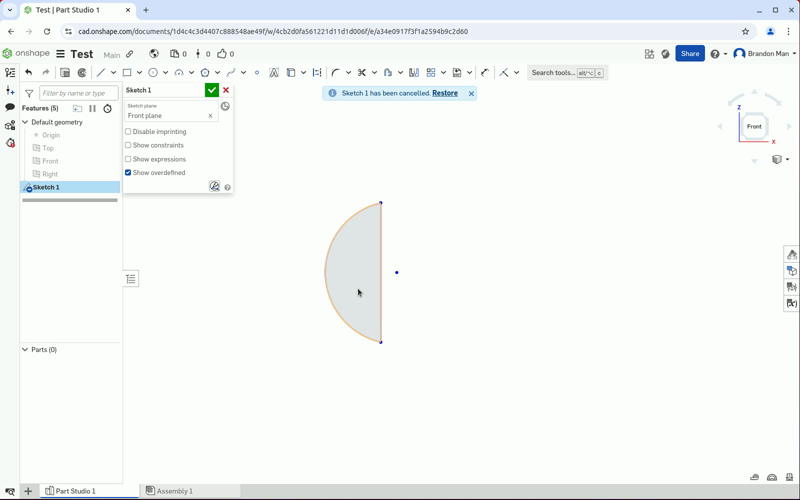
scroll(6)
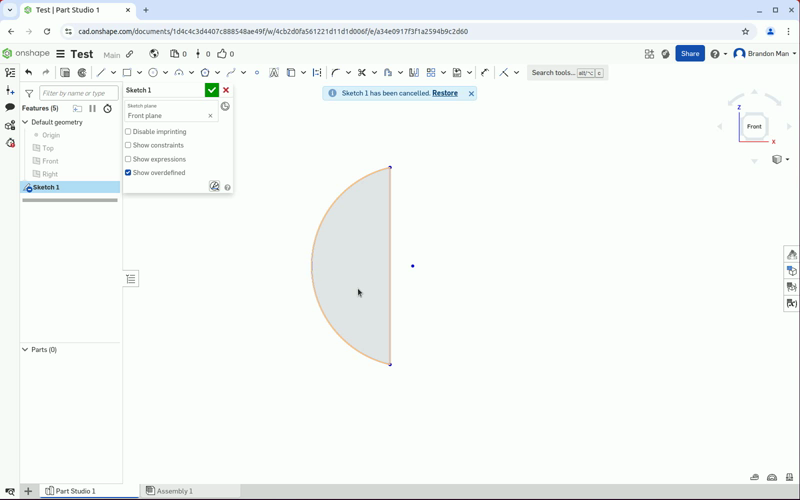
scroll(6)
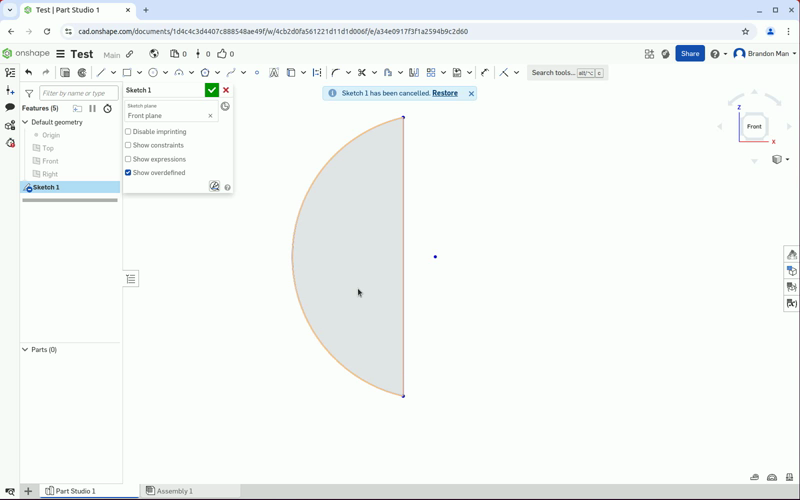
scroll(6)
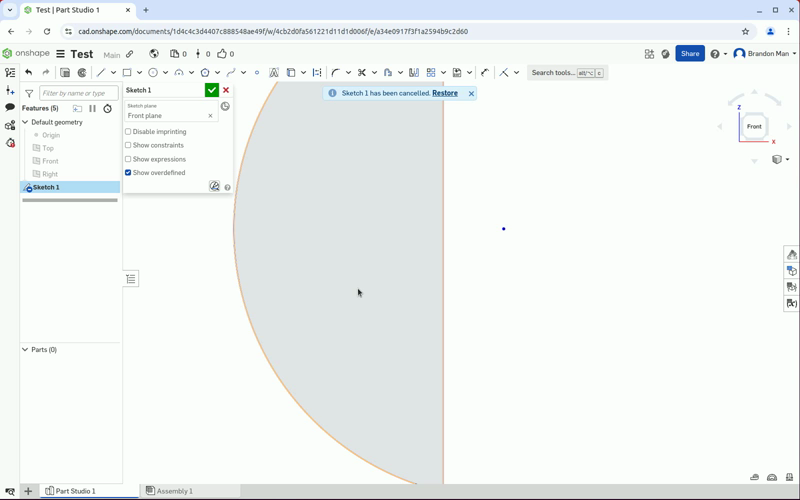
click(358, 288)
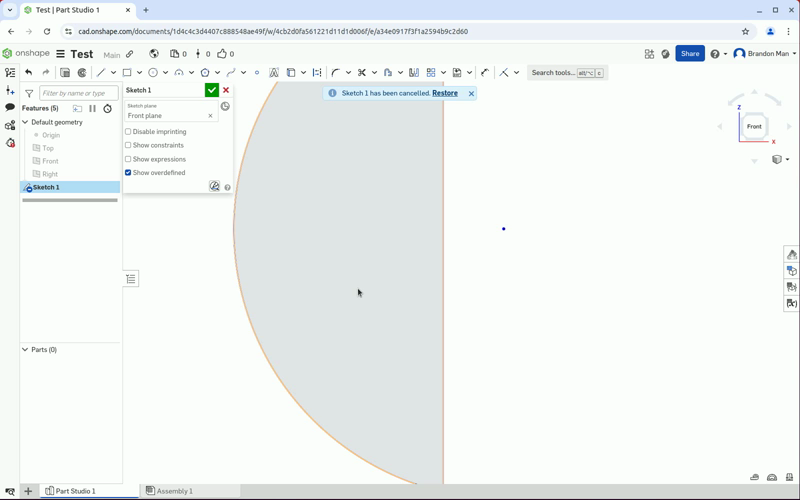
scroll(-6)
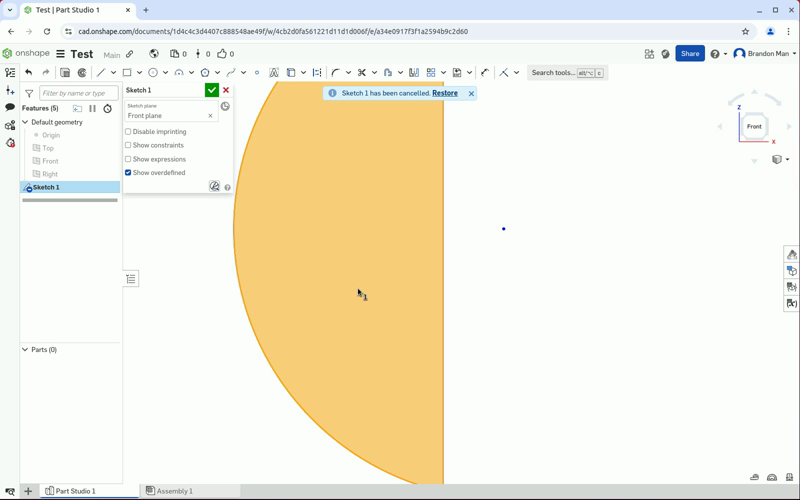
scroll(-6)
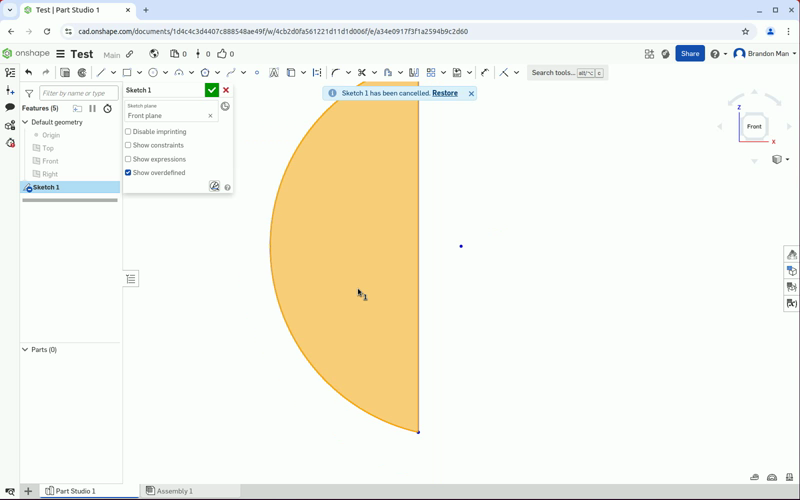
scroll(-6)
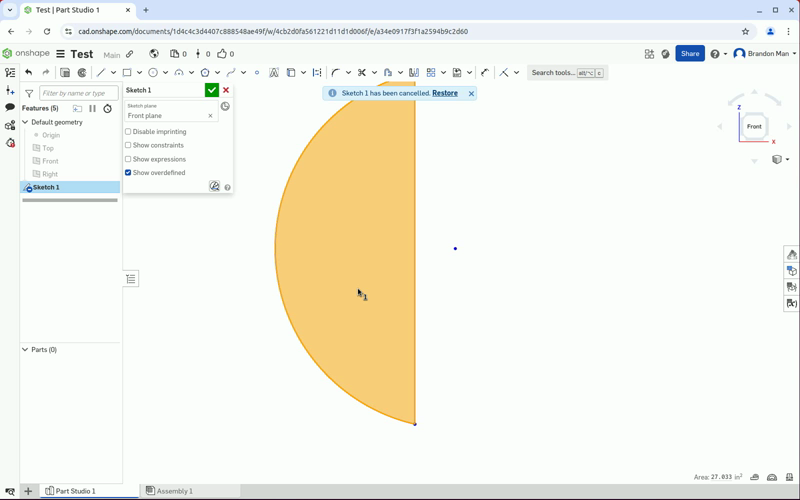
scroll(-6)
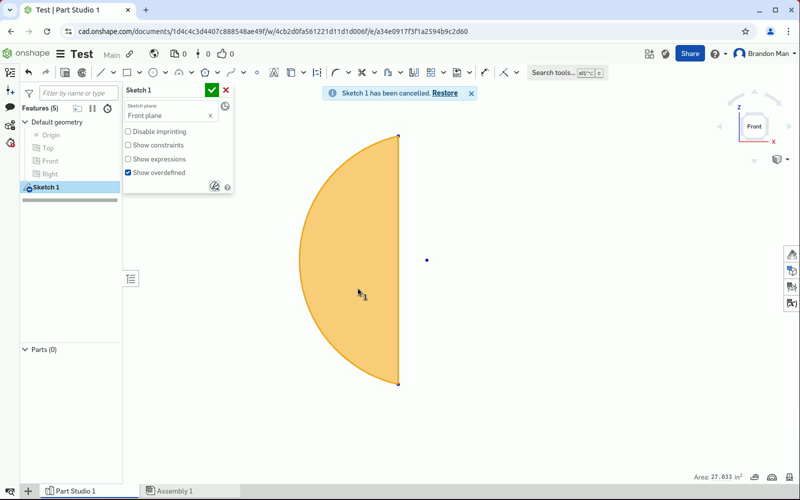
scroll(-6)
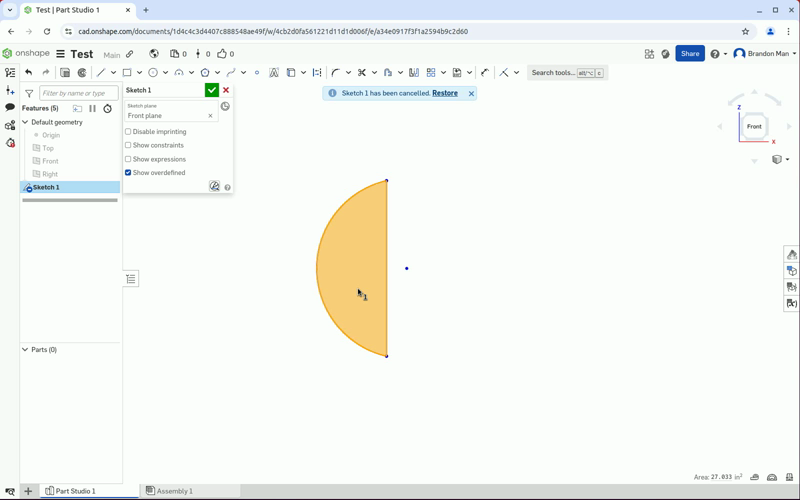
scroll(-6)
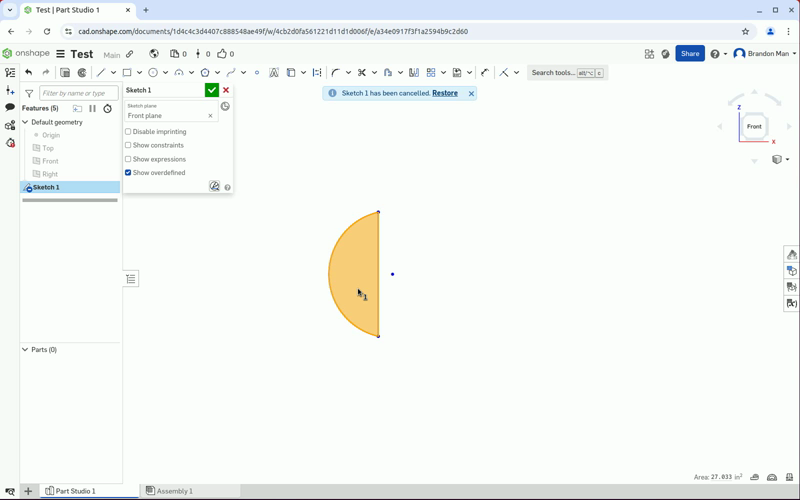
scroll(-6)
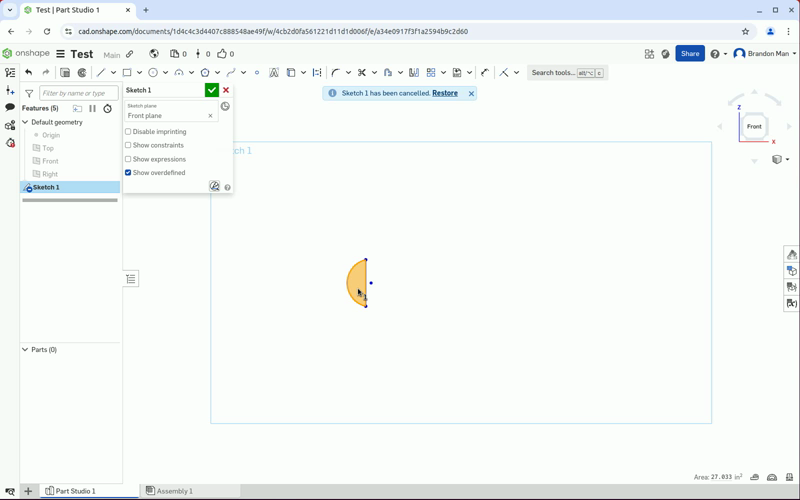
mouse_move(73, 352)
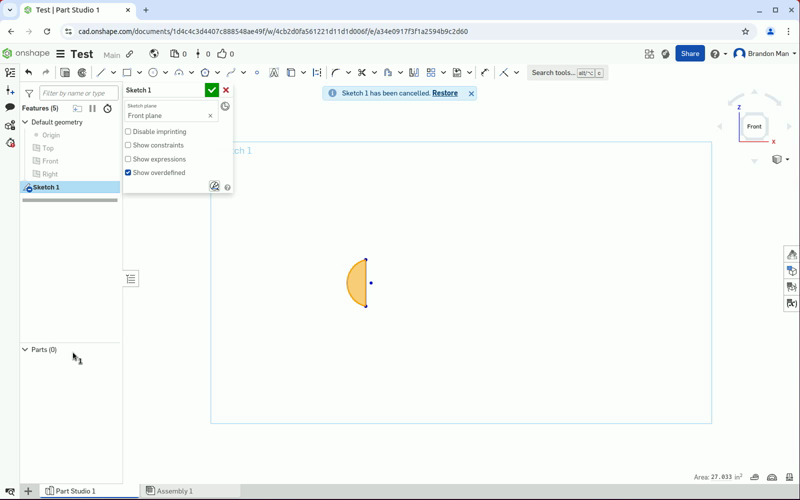
key(shift+y)
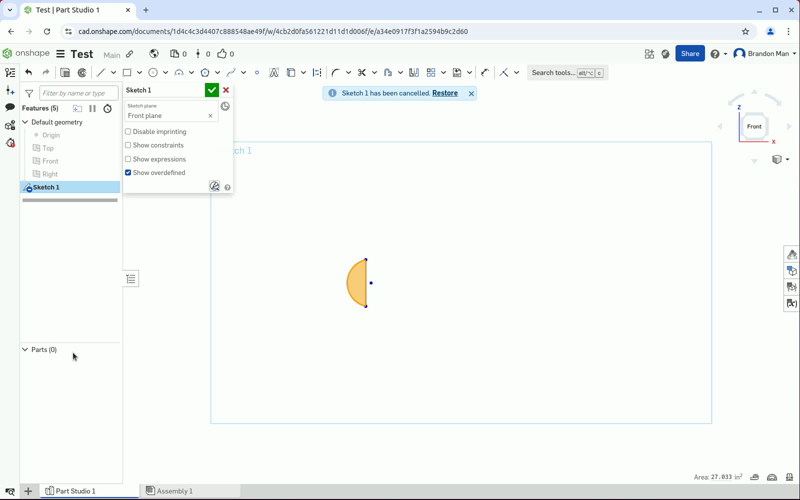
key(shift+e)
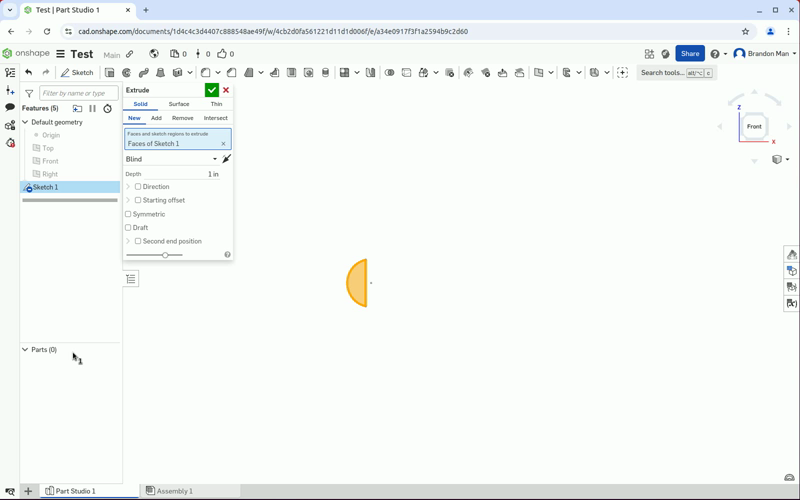
mouse_move(143, 106)
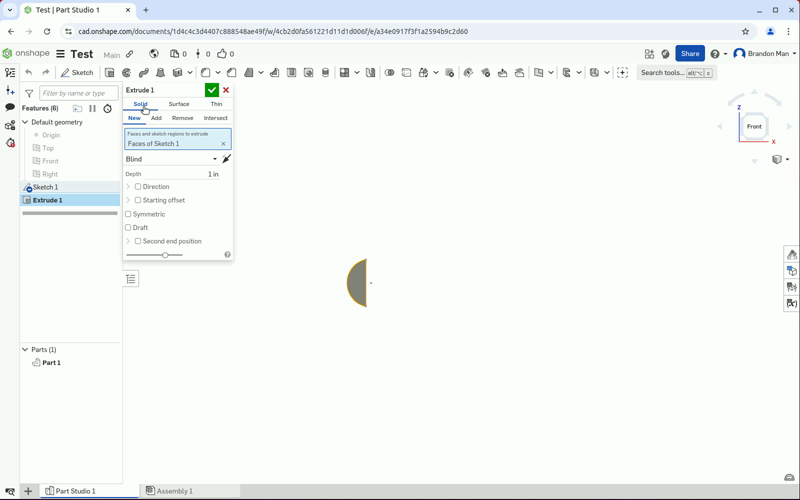
click(143, 106)
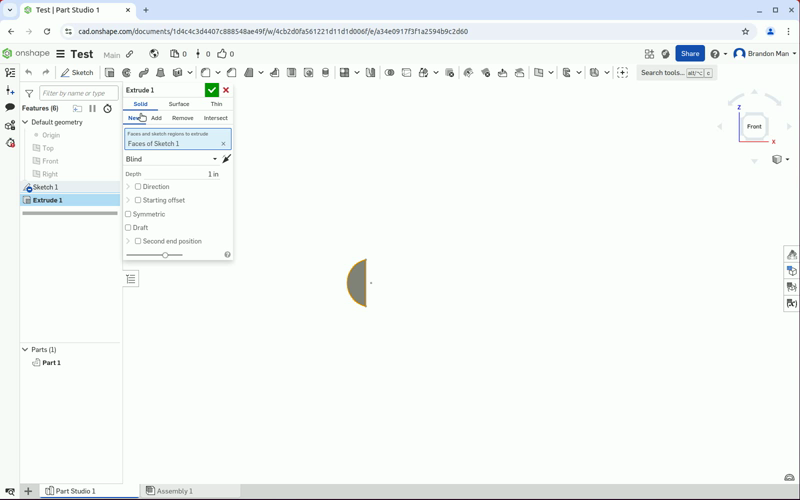
mouse_move(137, 120)
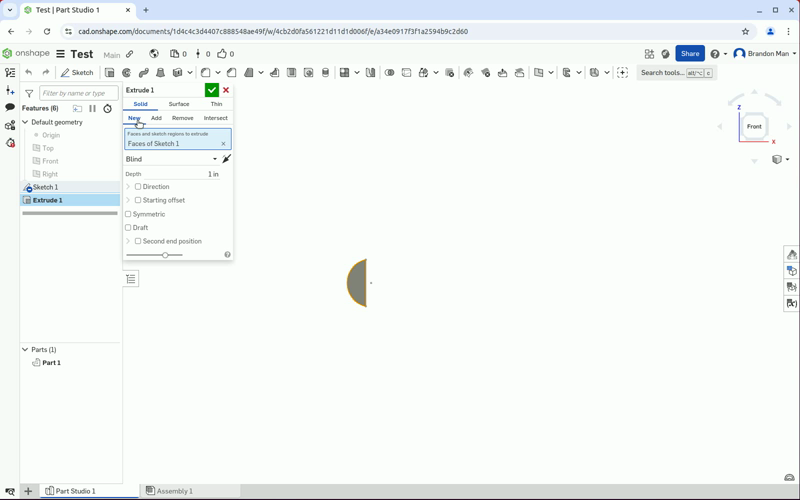
click(137, 120)
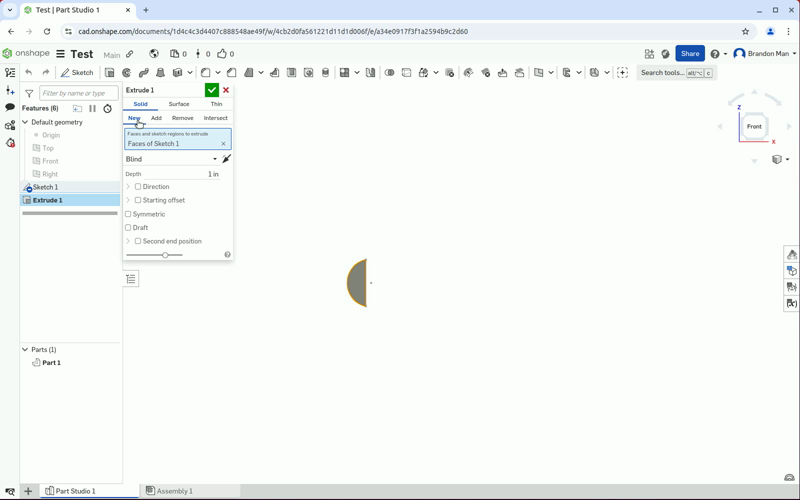
key(tab, 4)
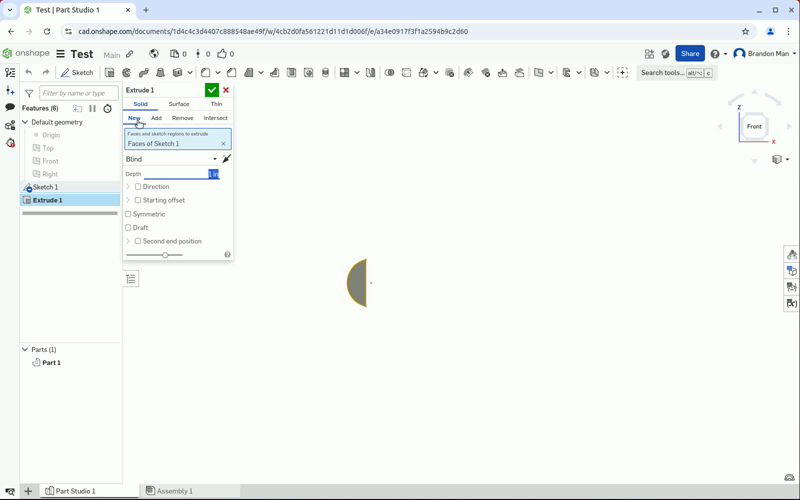
text(4.574)
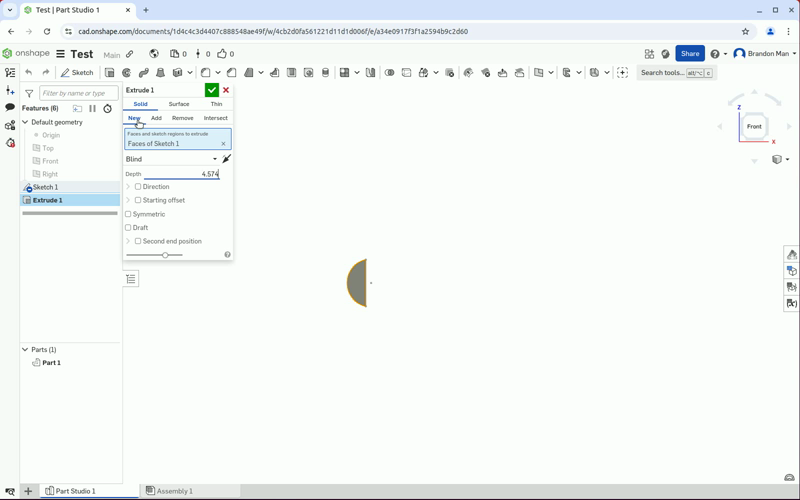
key(enter)
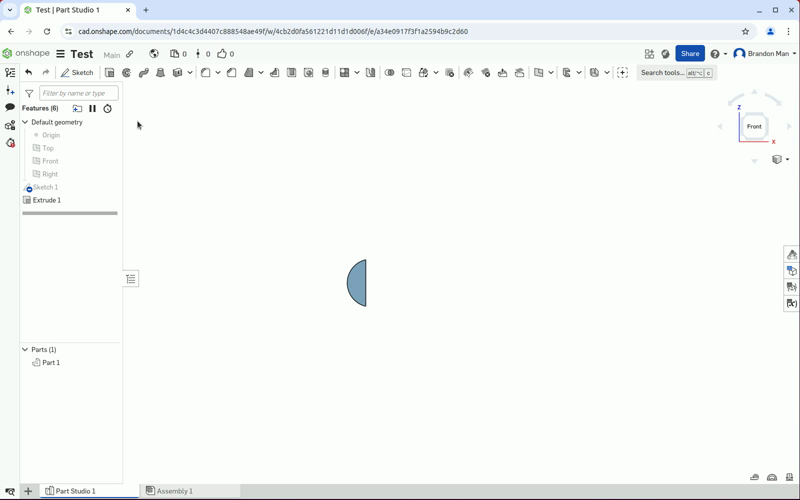
key(shift+h)
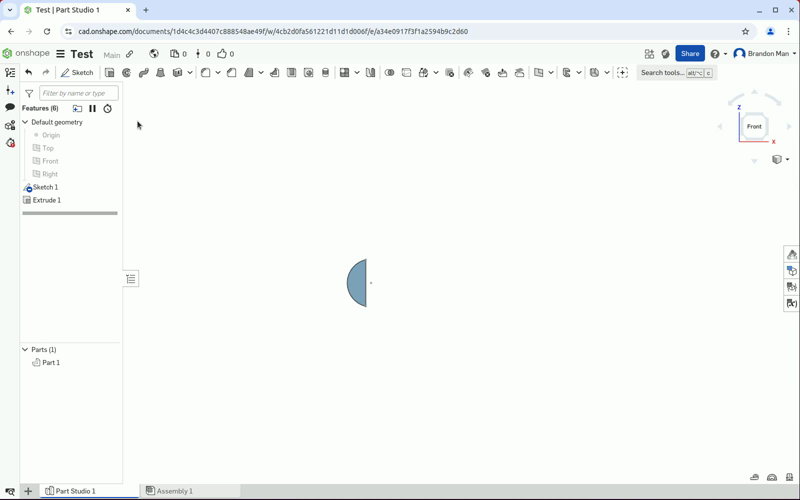
key(shift+h)
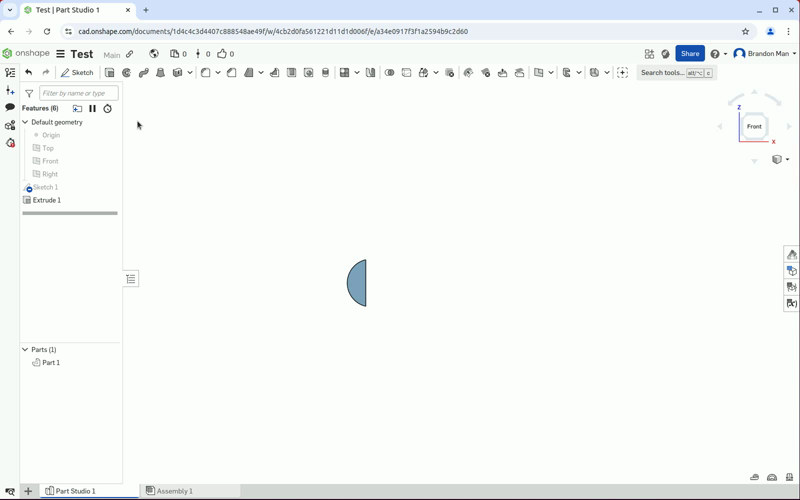
mouse_move(73, 189)
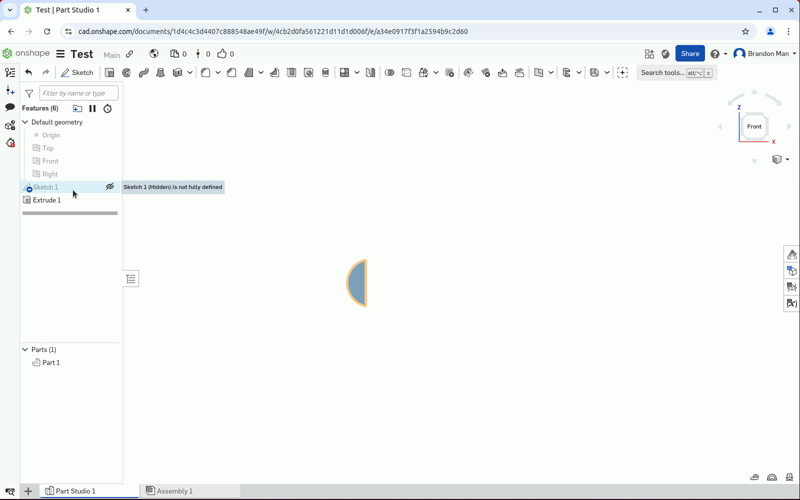
click(73, 189)
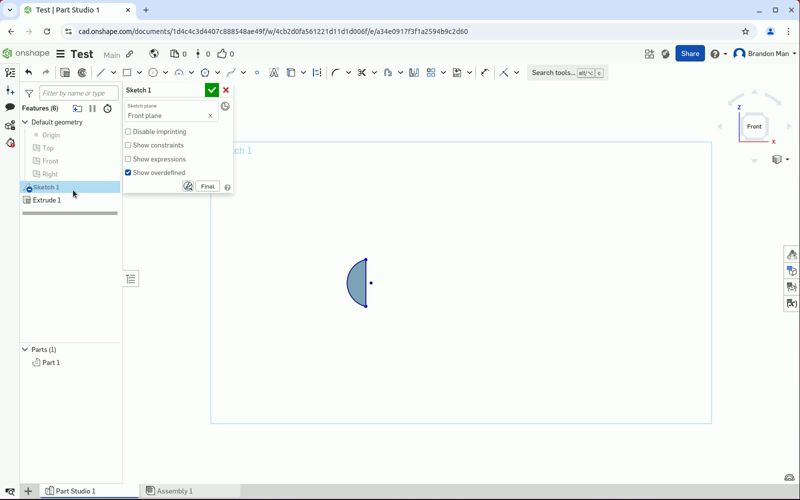
mouse_move(229, 92)
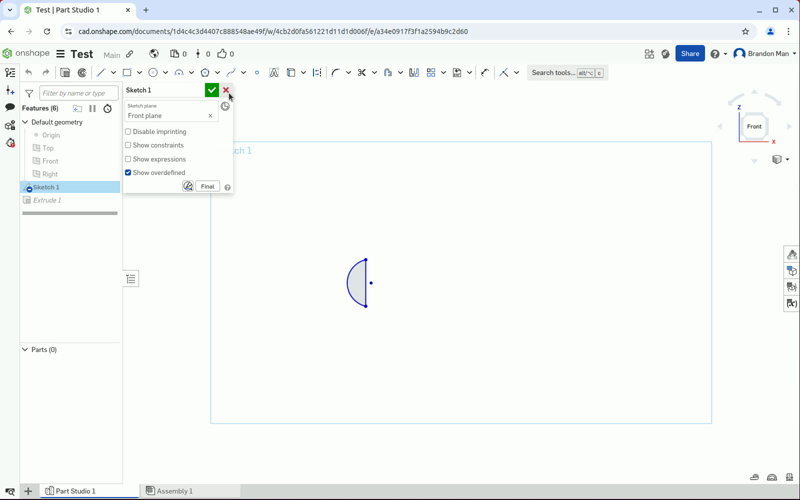
click(229, 92)
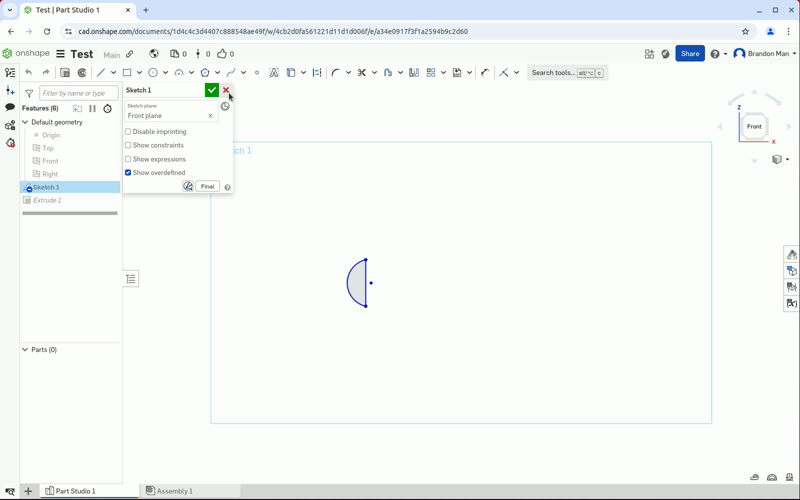
key(shift+s)
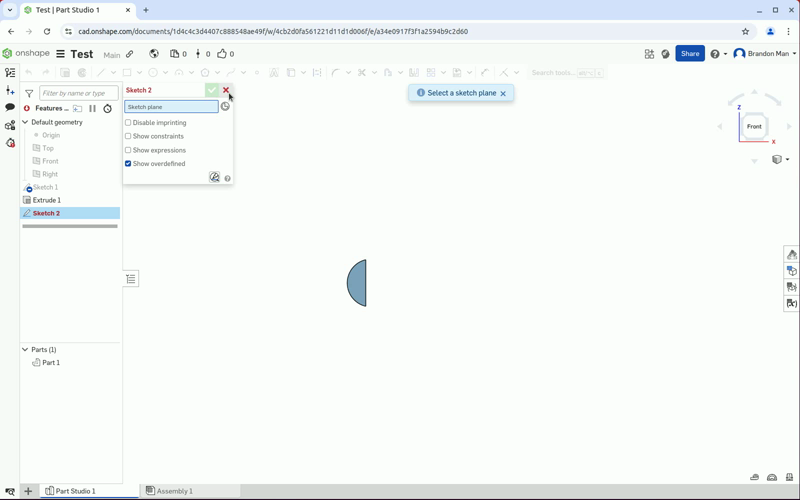
mouse_move(73, 163)
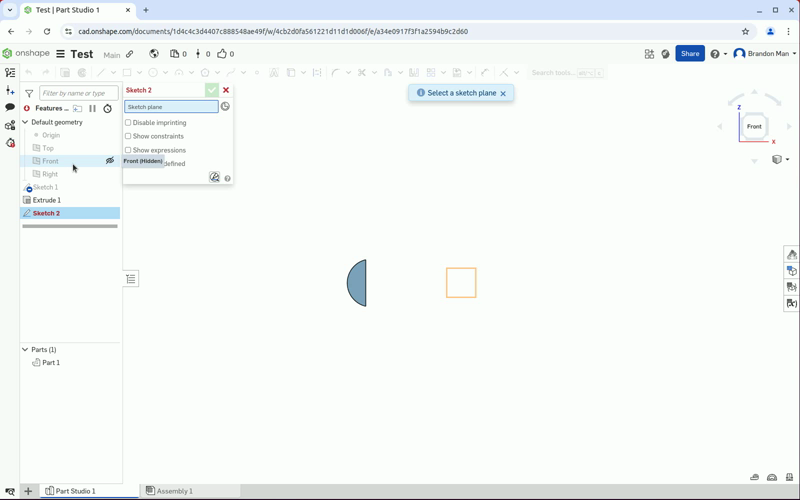
click(73, 163)
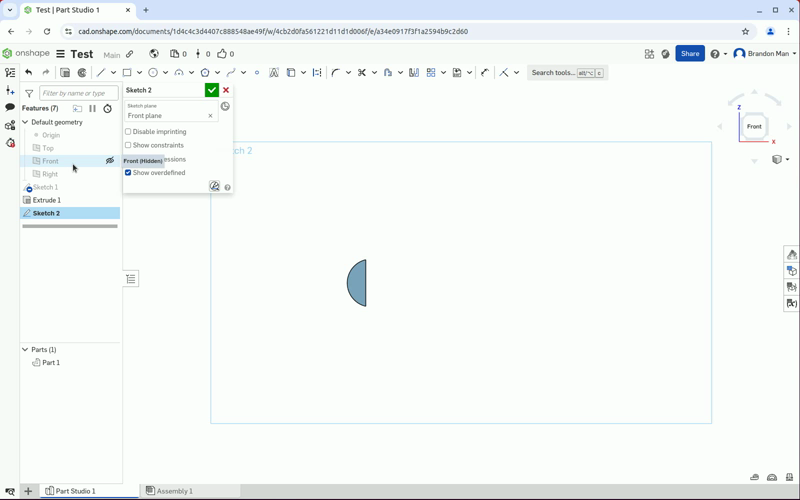
mouse_move(73, 352)
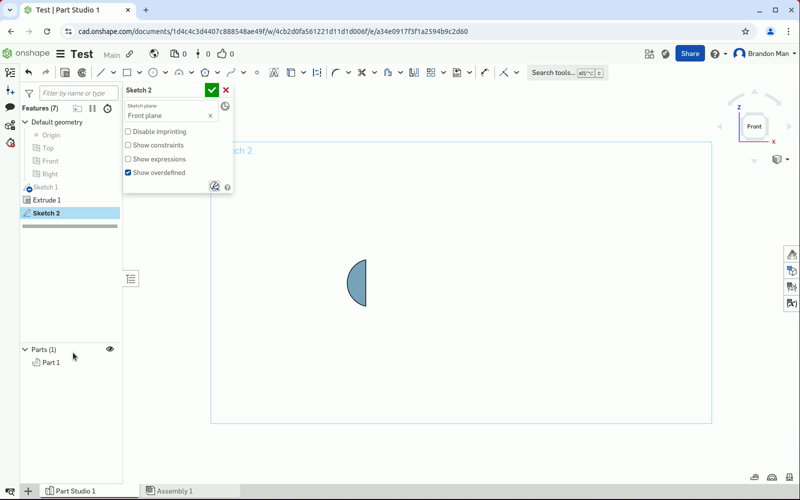
key(y)
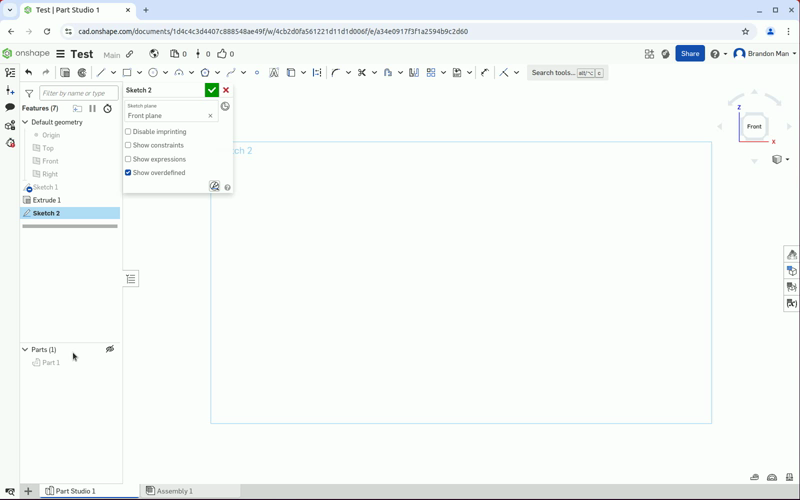
key(l)
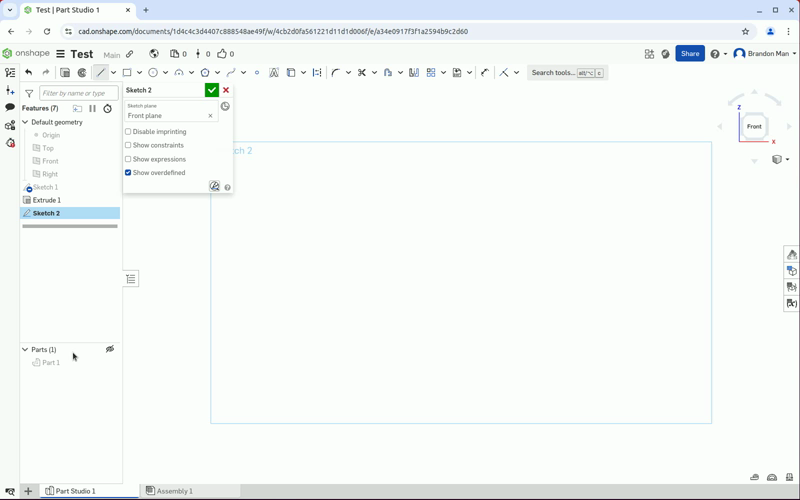
key_down(shift)
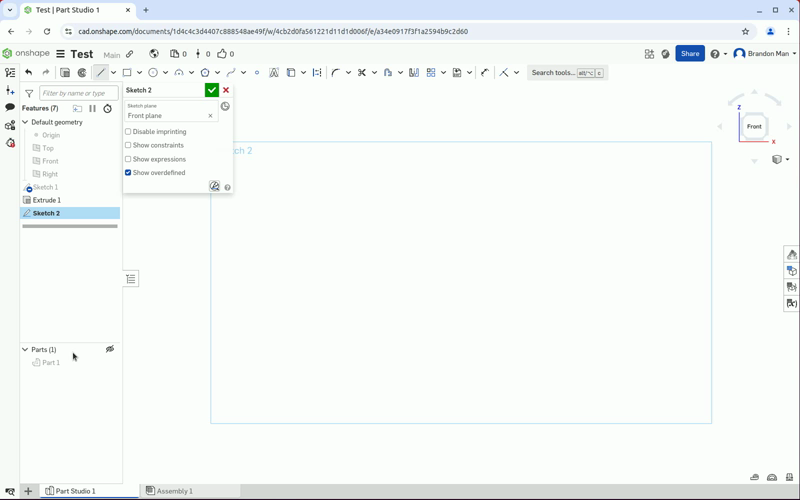
mouse_move(419, 223)
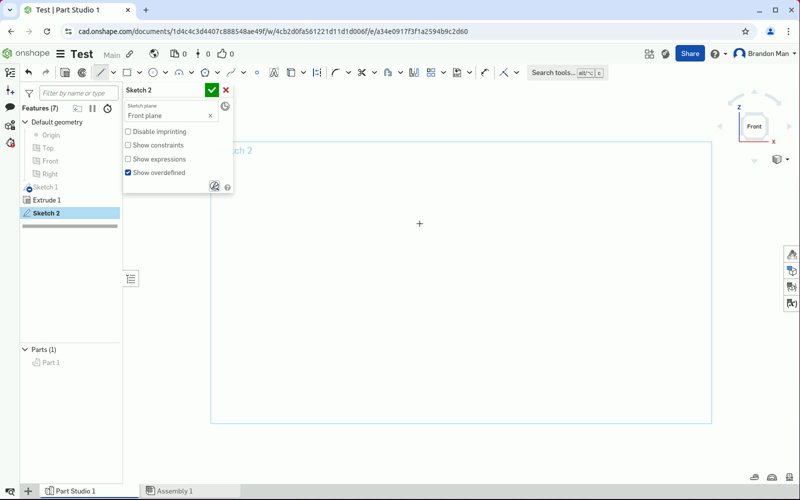
click(419, 223)
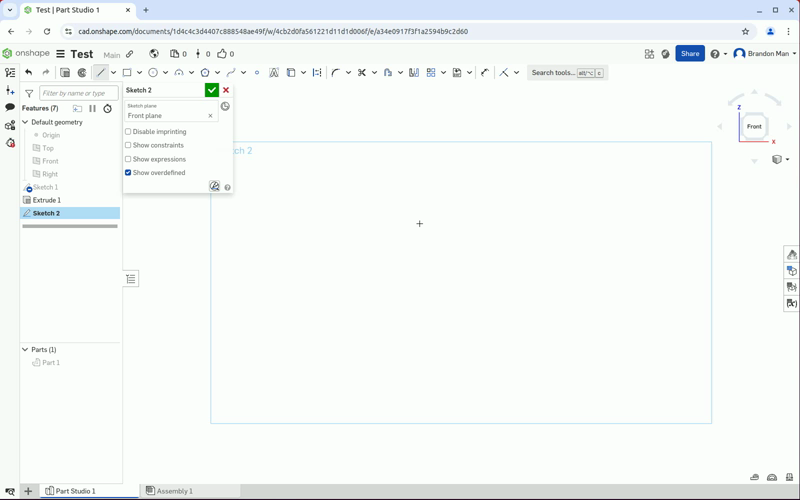
key_up(shift)
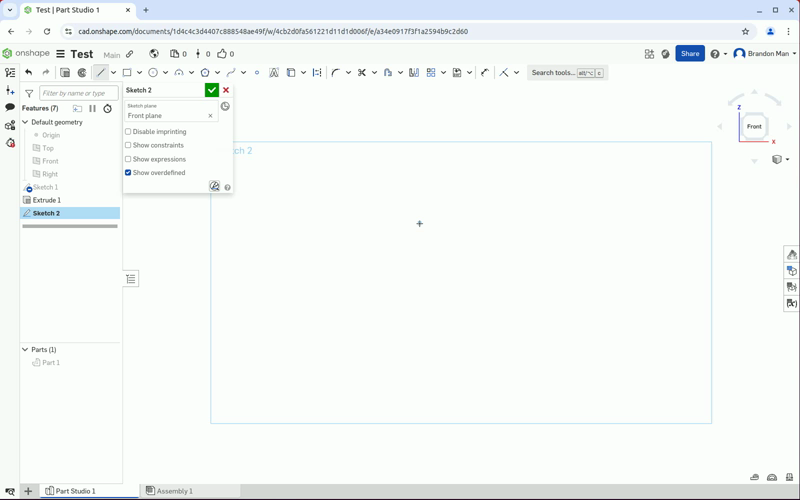
key_down(shift)
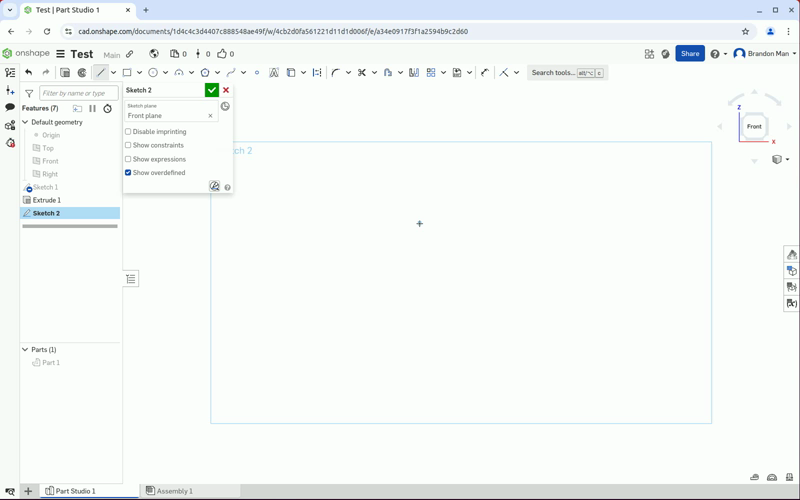
mouse_move(495, 223)
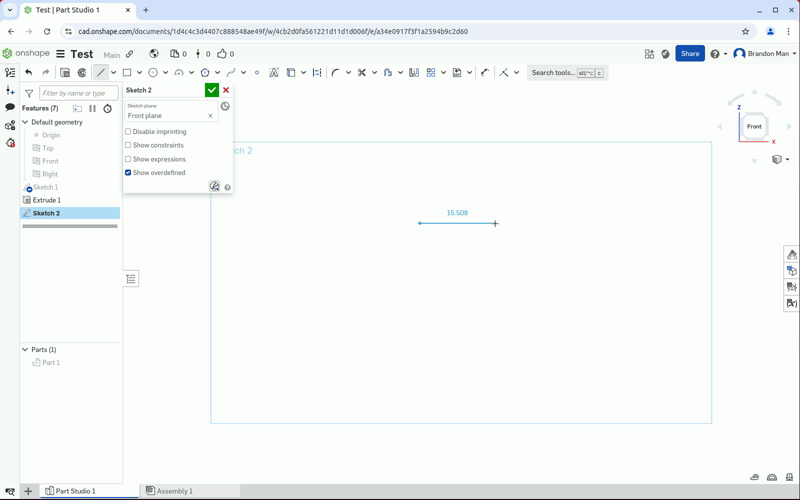
click(495, 223)
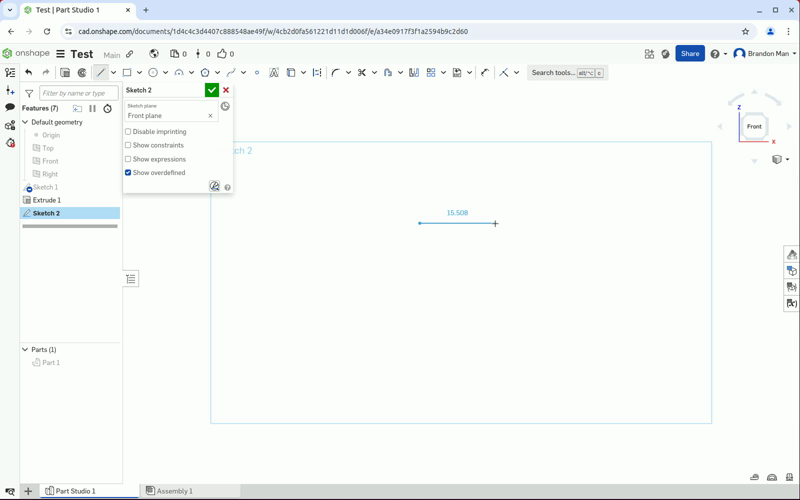
key_up(shift)
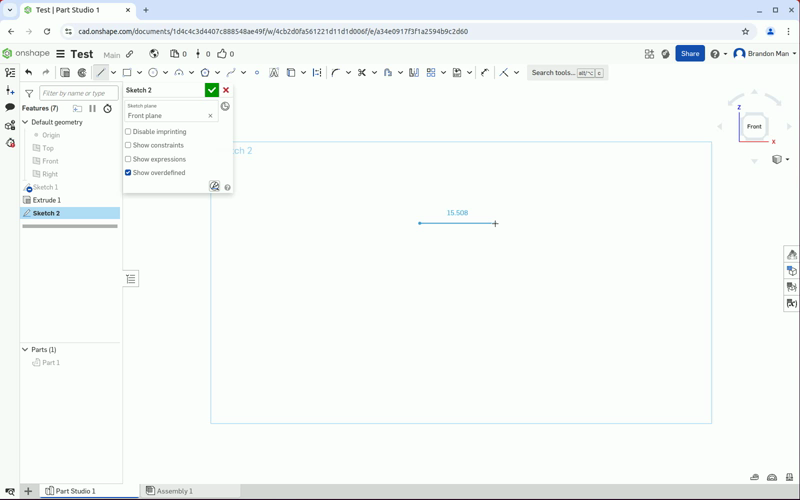
key(esc)
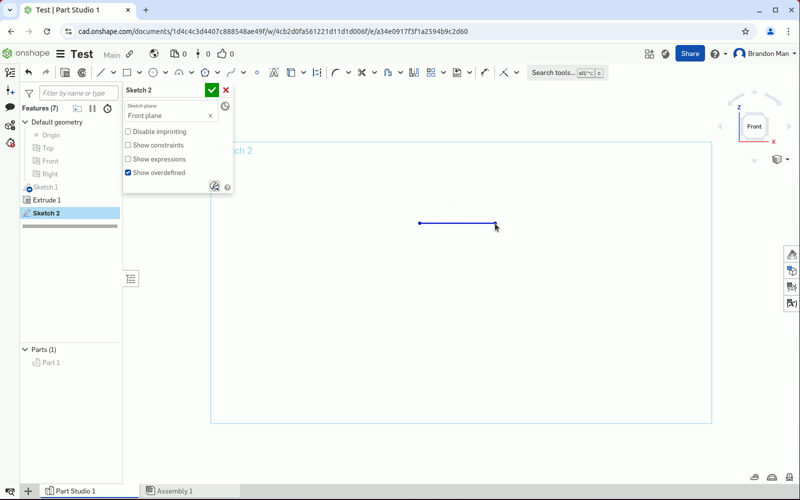
key(a)
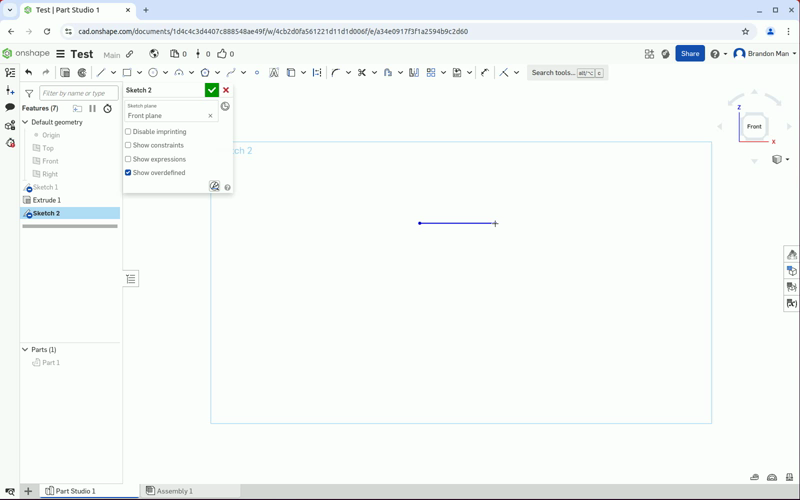
mouse_move(495, 223)
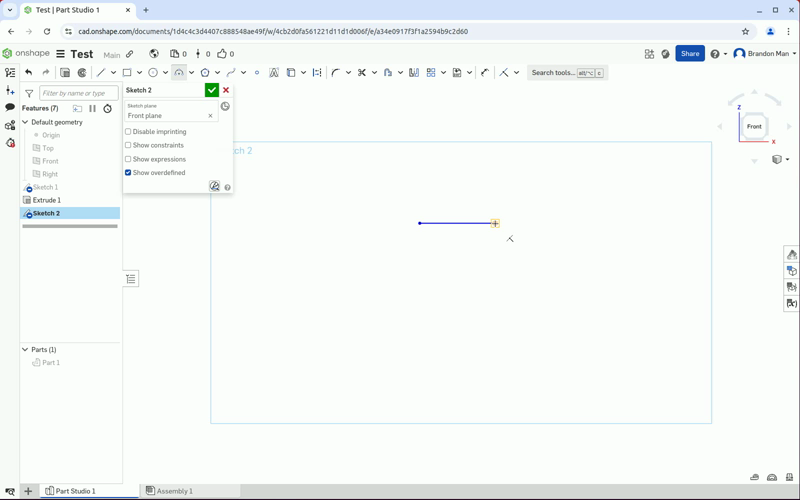
click(495, 223)
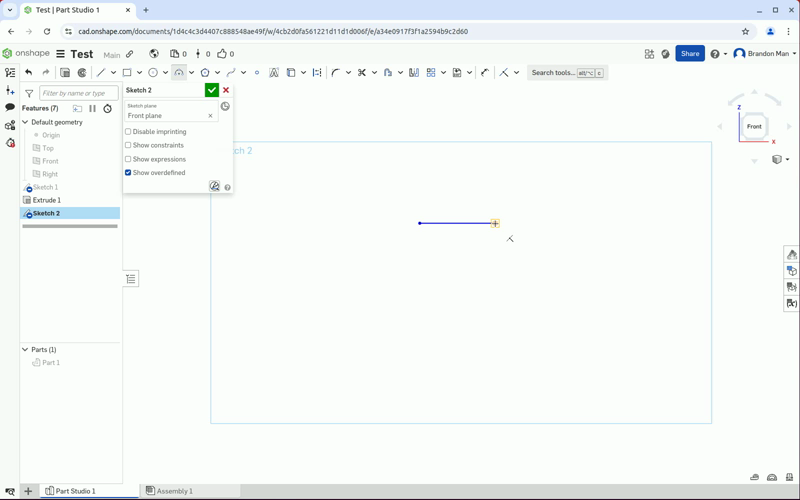
mouse_move(419, 223)
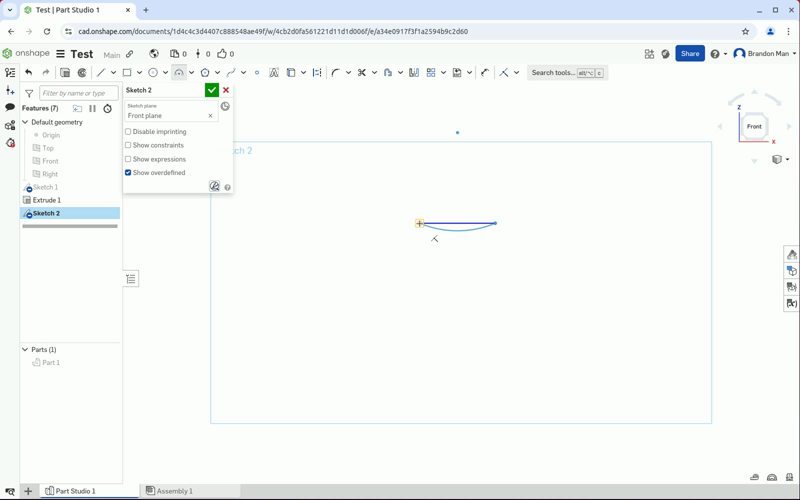
click(419, 223)
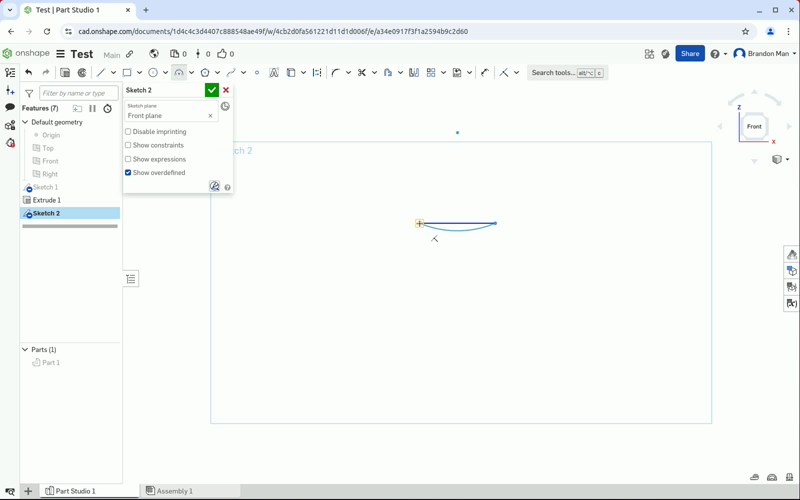
key_down(shift)
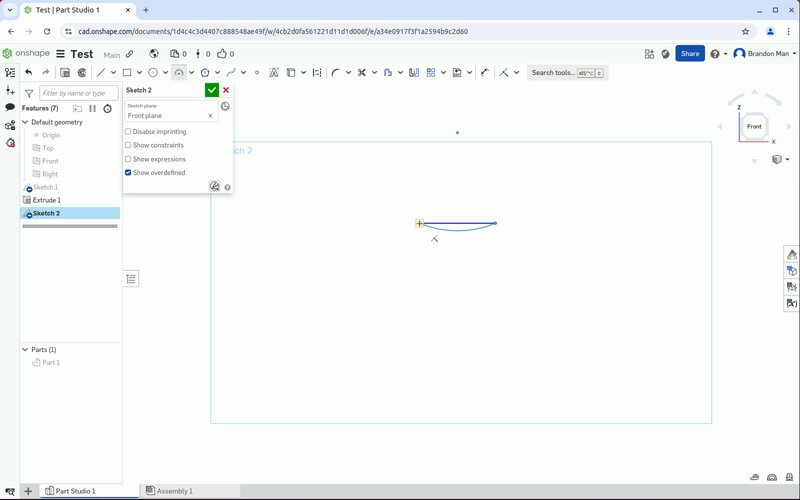
mouse_move(457, 204)
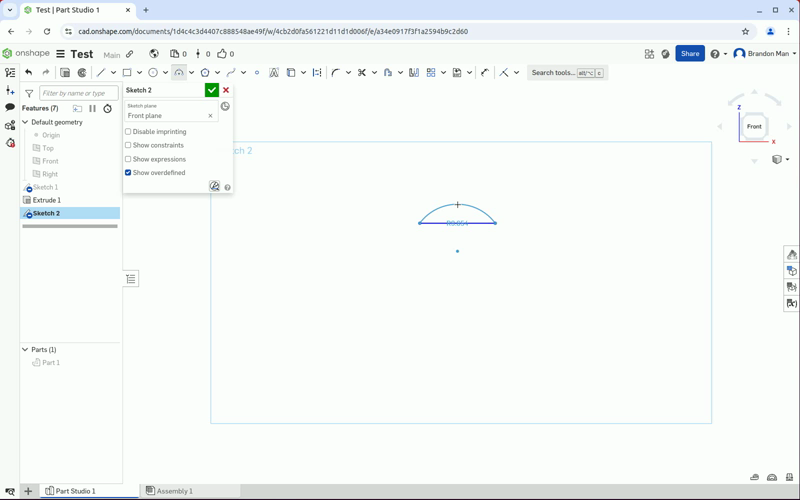
click(457, 204)
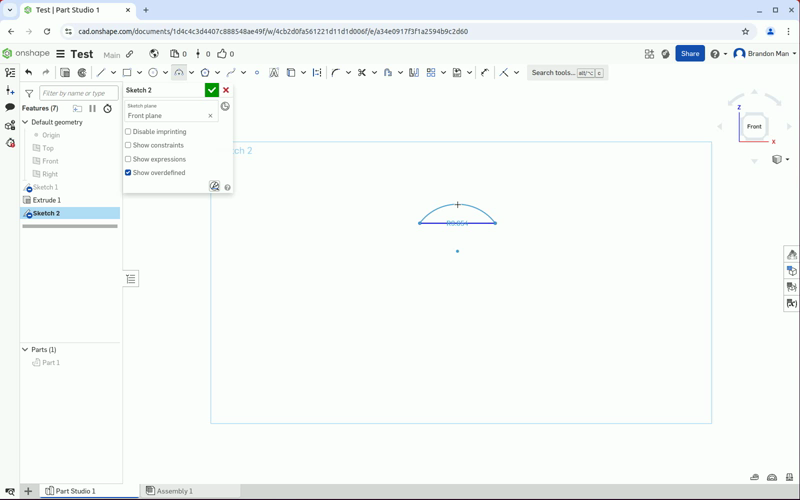
key_up(shift)
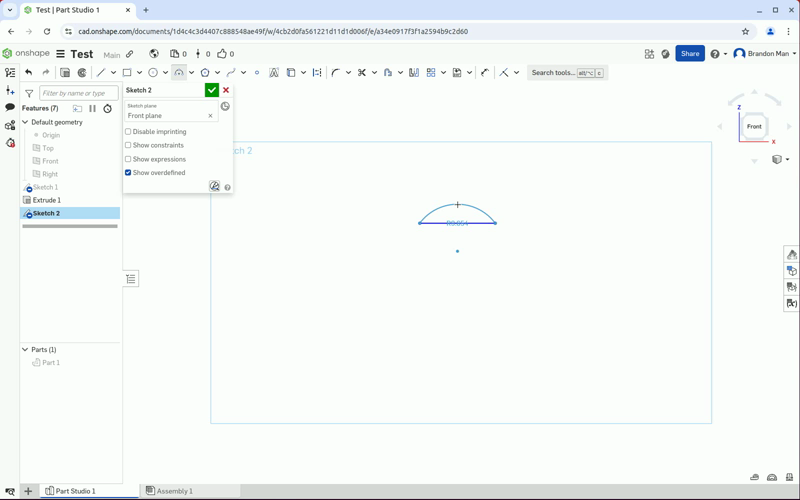
key(esc)
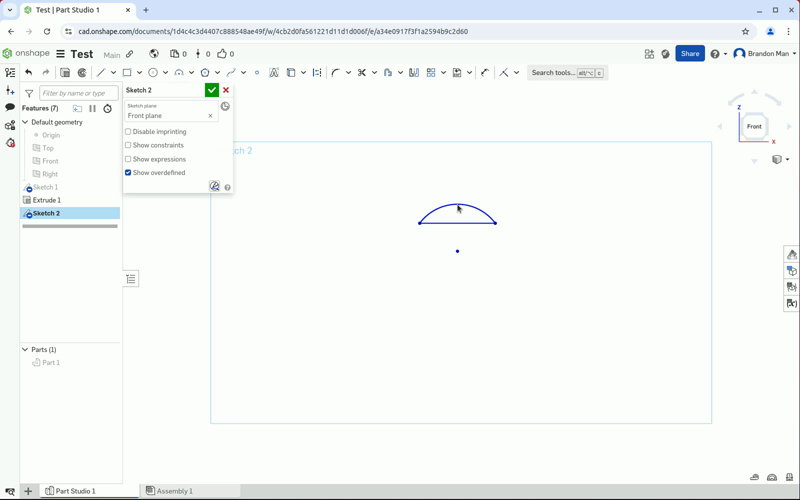
mouse_move(427, 216)
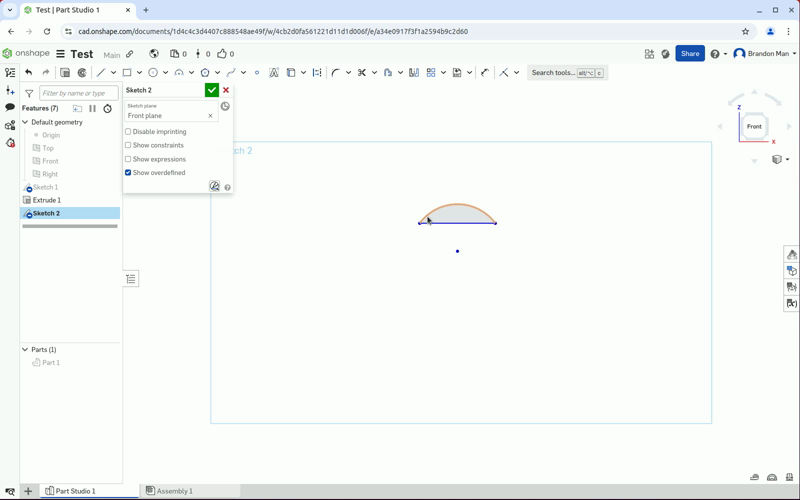
scroll(6)
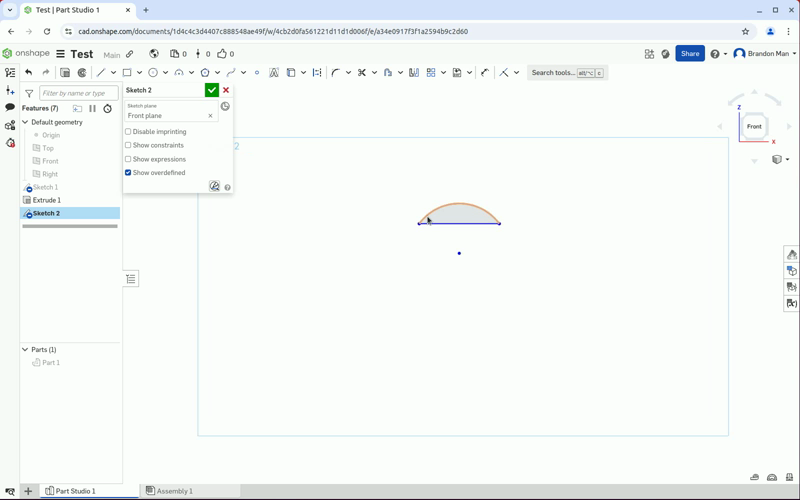
scroll(6)
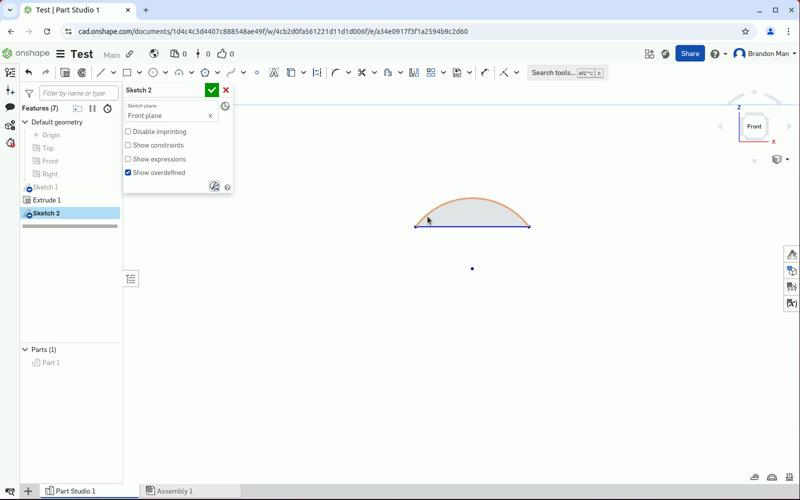
scroll(6)
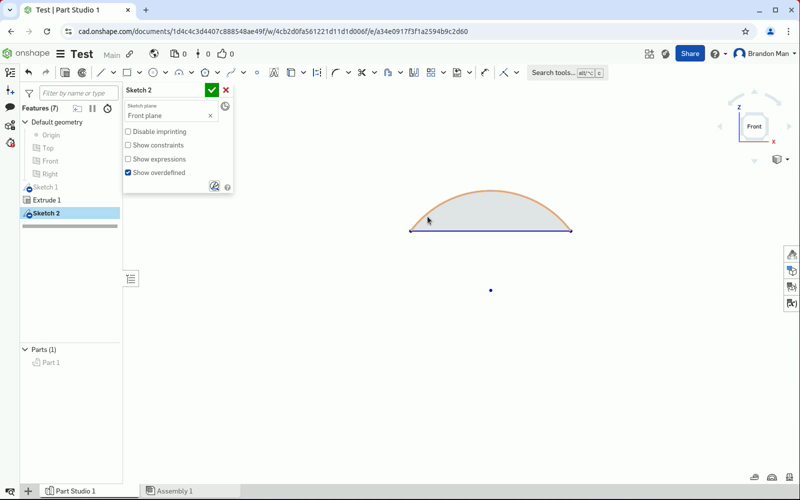
scroll(6)
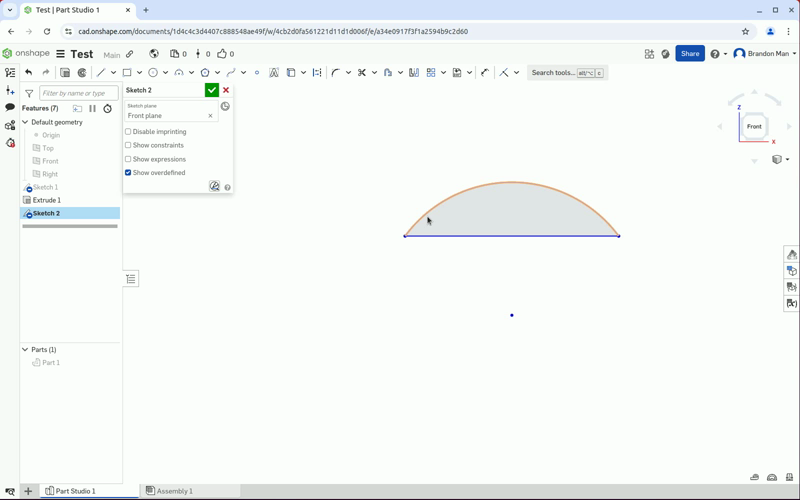
scroll(6)
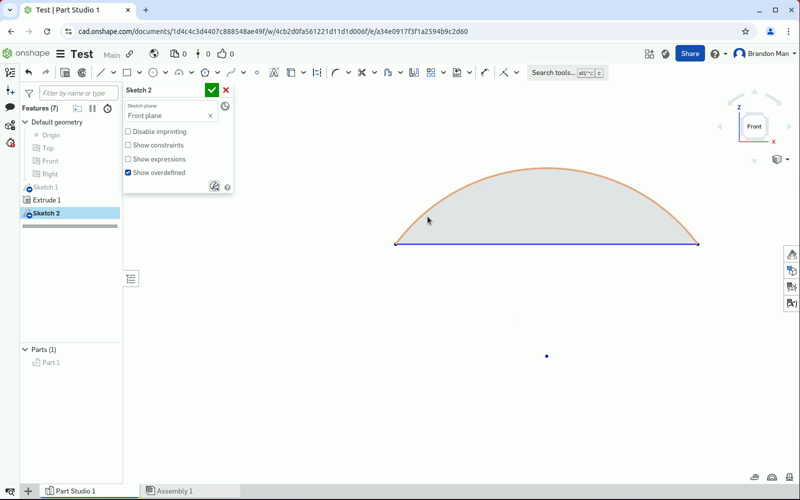
scroll(6)
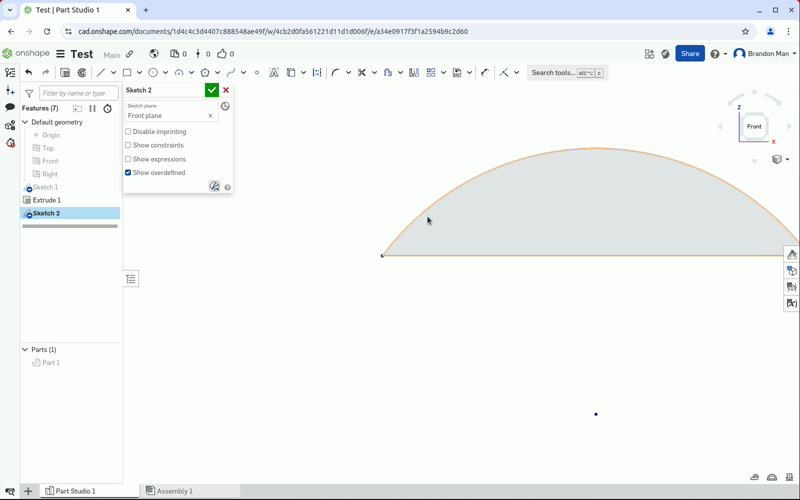
scroll(6)
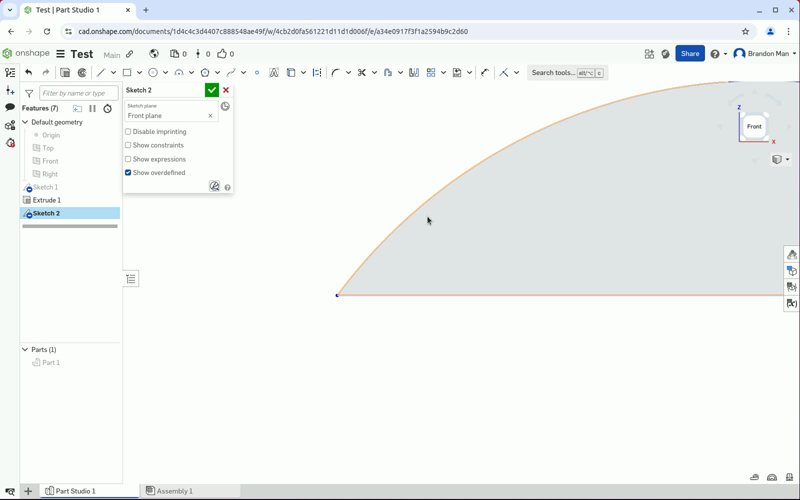
click(427, 216)
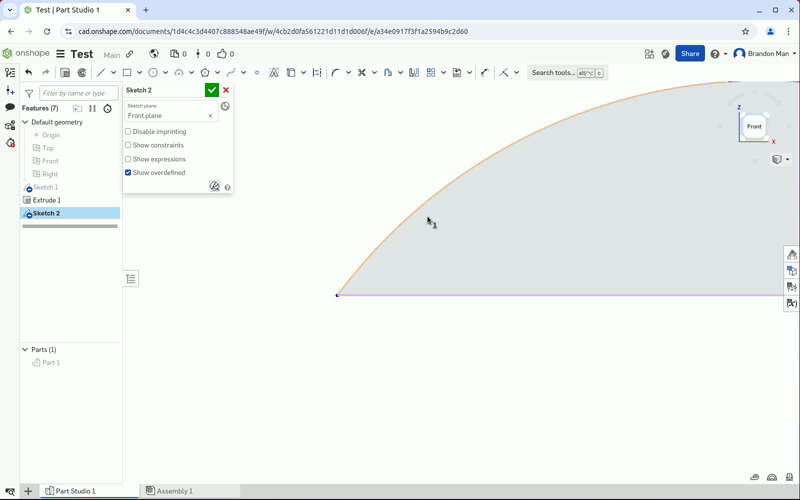
scroll(-6)
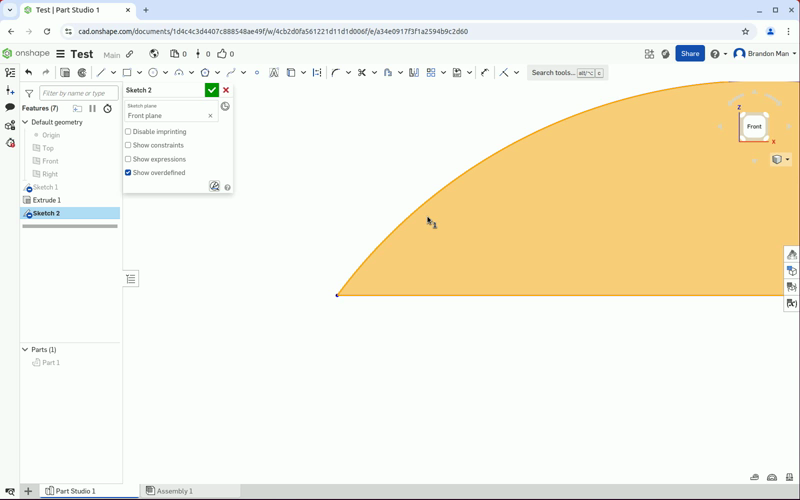
scroll(-6)
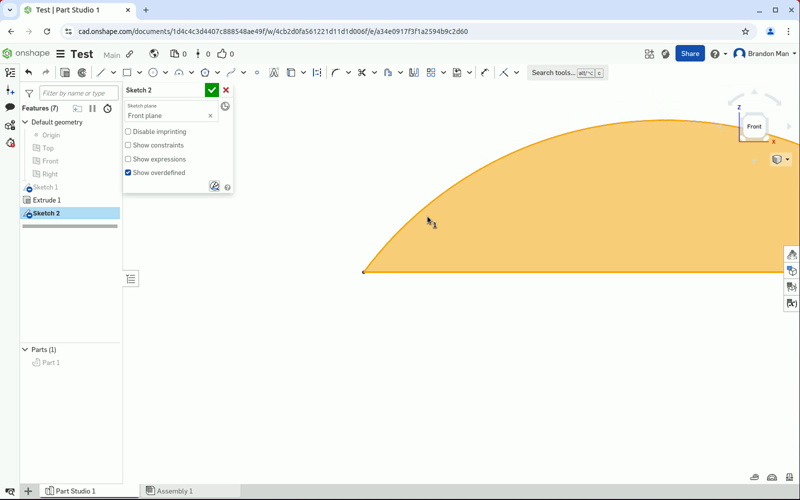
scroll(-6)
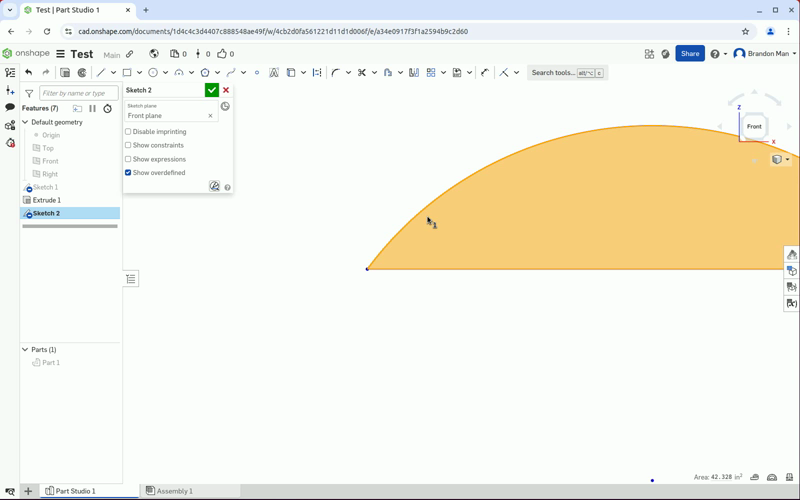
scroll(-6)
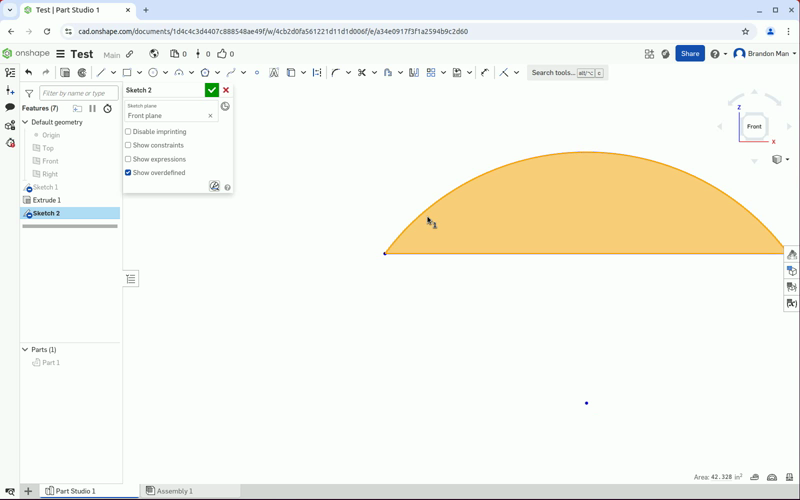
scroll(-6)
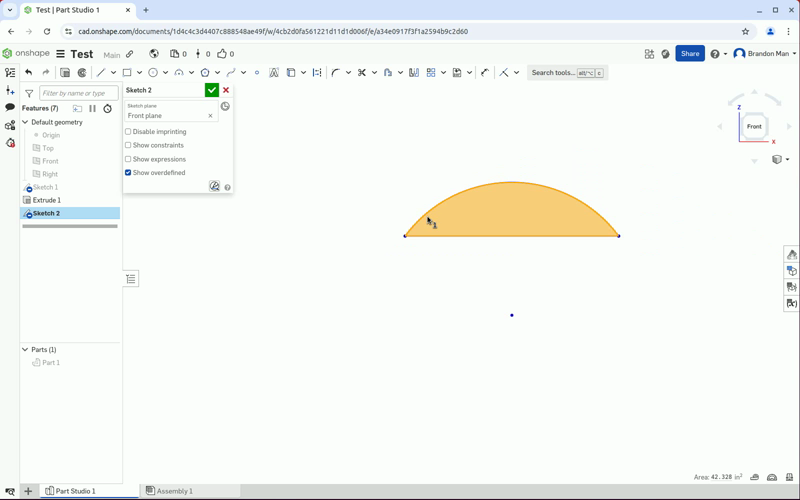
scroll(-6)
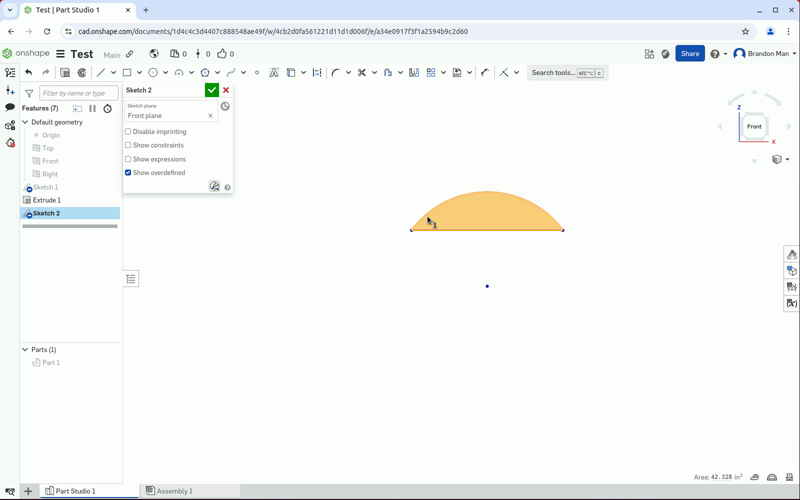
scroll(-6)
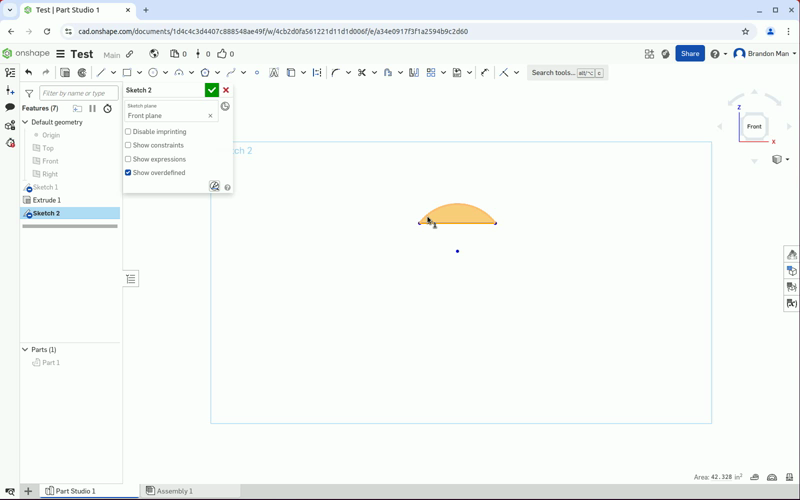
mouse_move(73, 352)
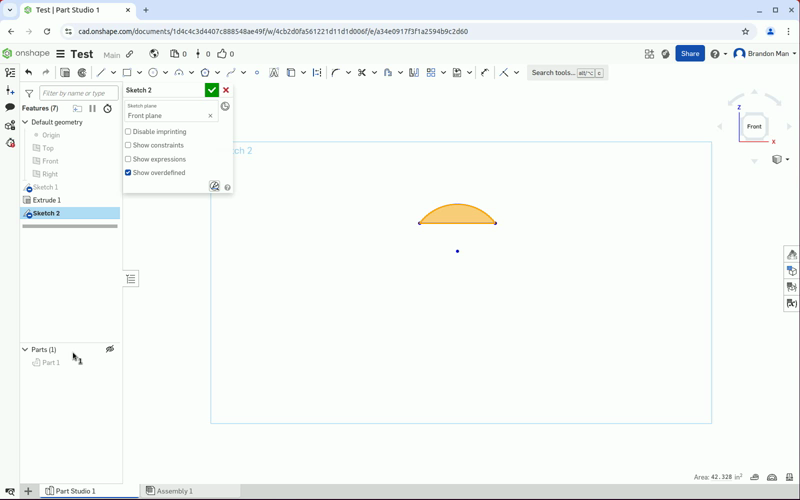
key(shift+y)
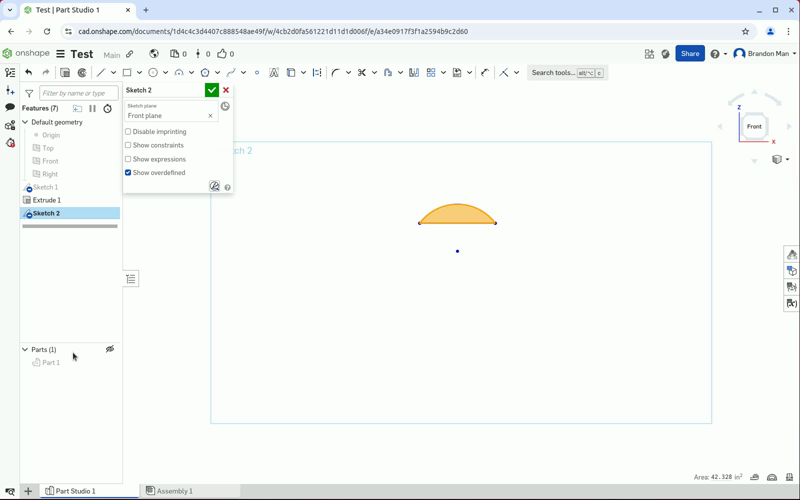
key(shift+e)
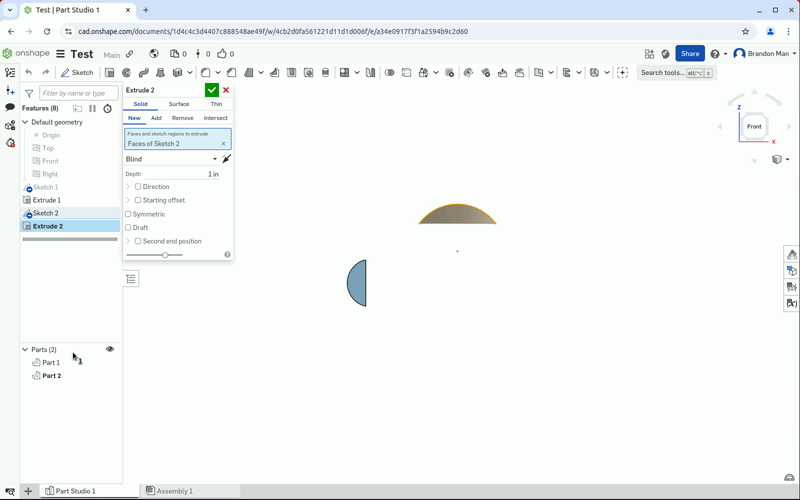
mouse_move(143, 106)
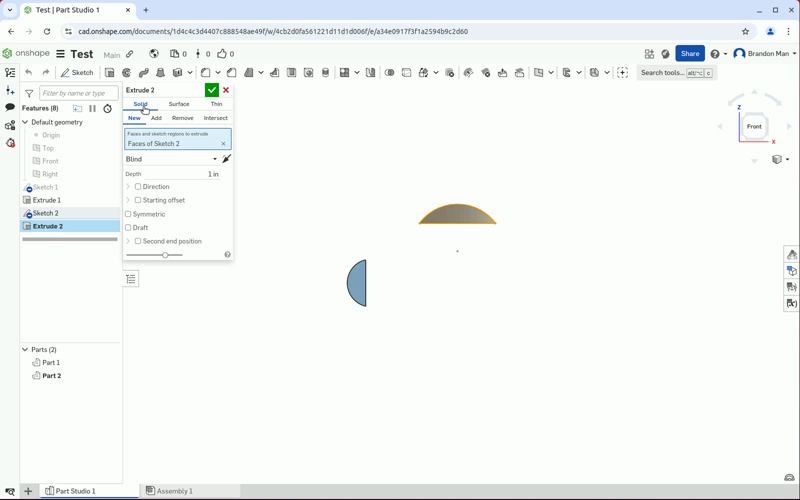
click(143, 106)
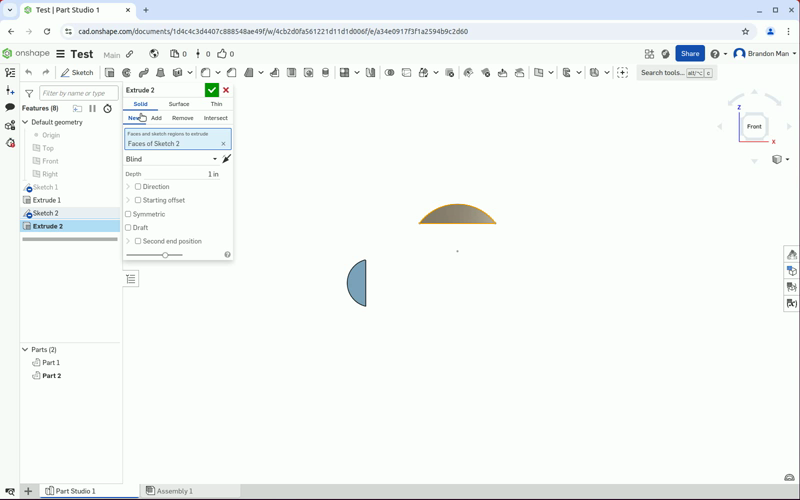
mouse_move(137, 120)
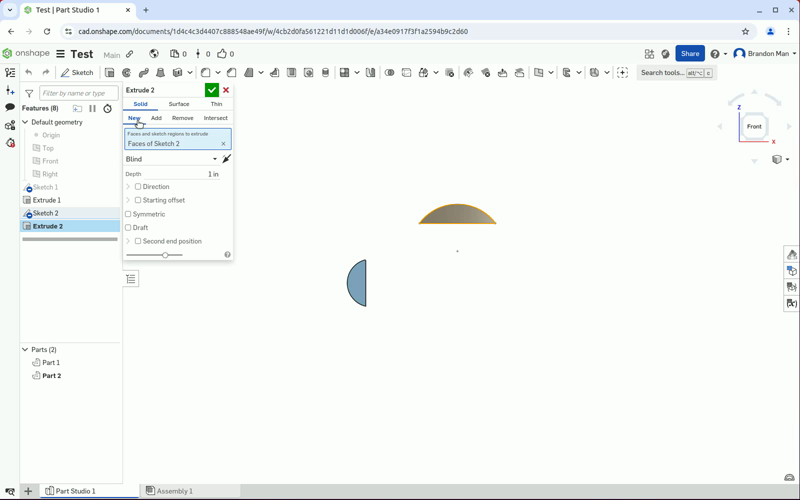
click(137, 120)
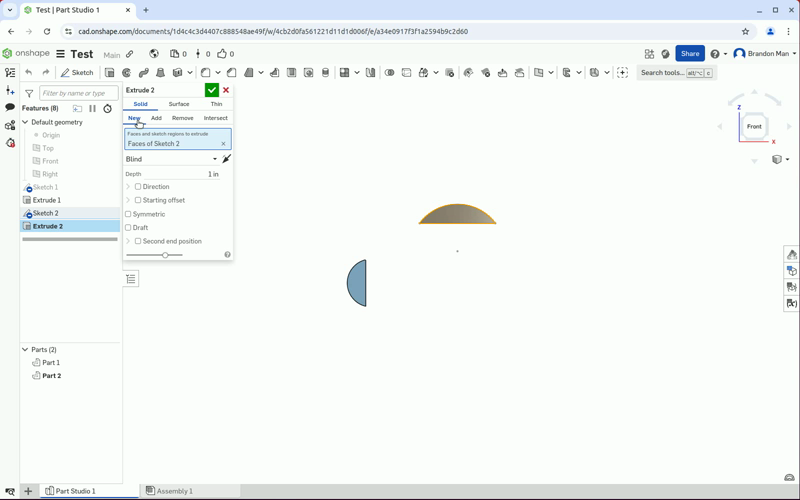
key(tab, 4)
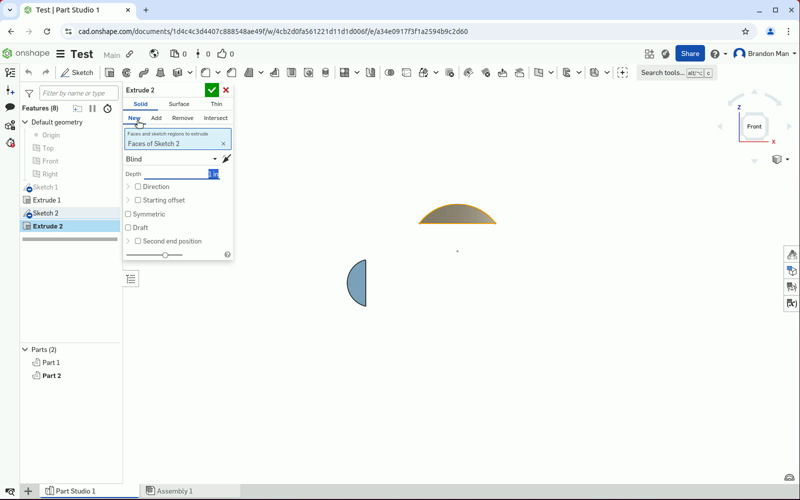
text(4.574)
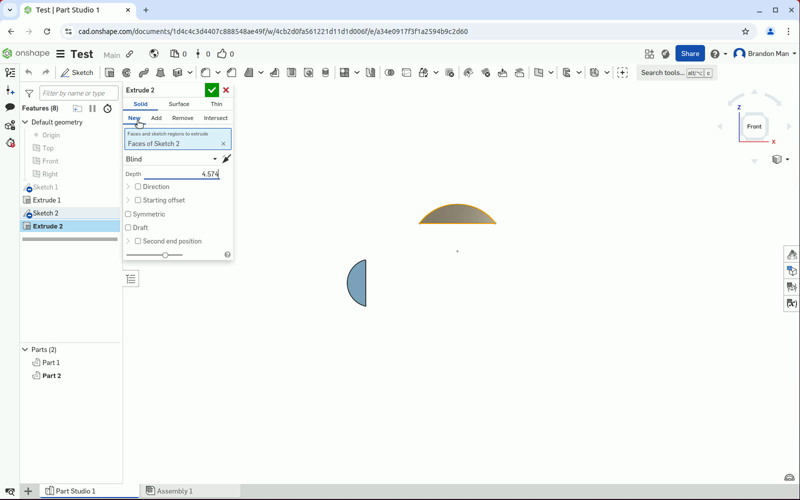
key(enter)
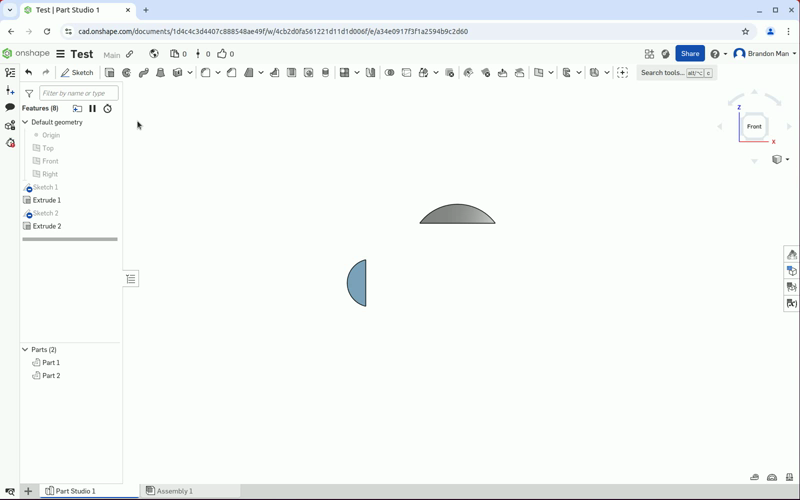
key(shift+h)
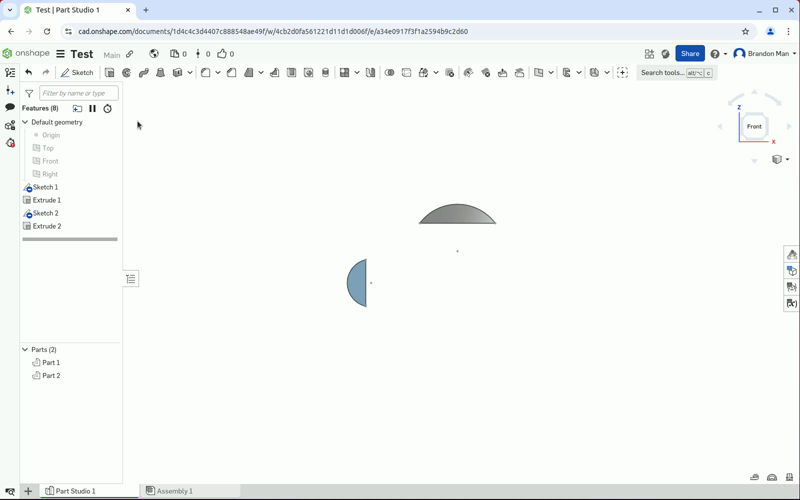
key(shift+h)
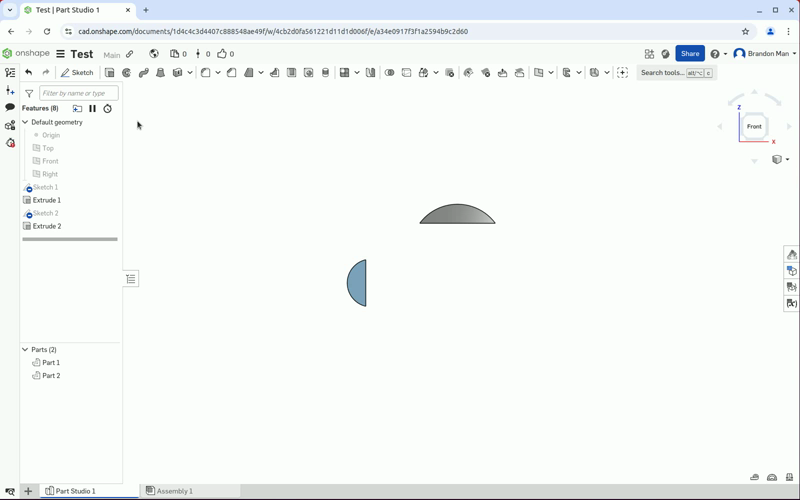
mouse_move(73, 189)
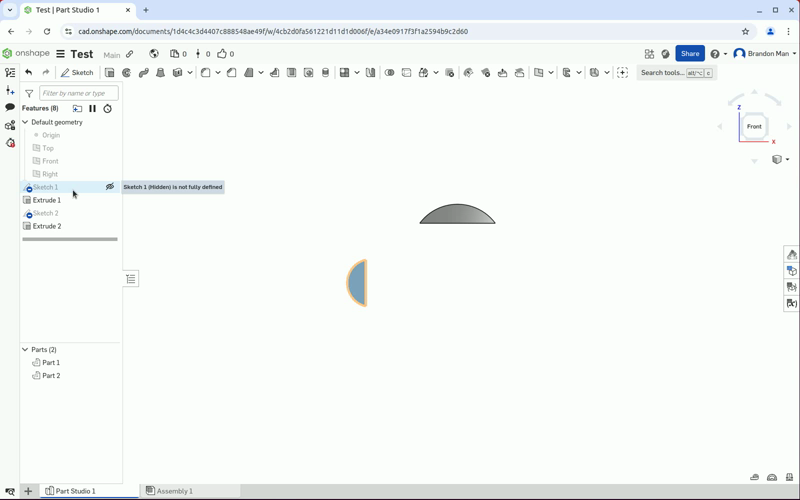
click(73, 189)
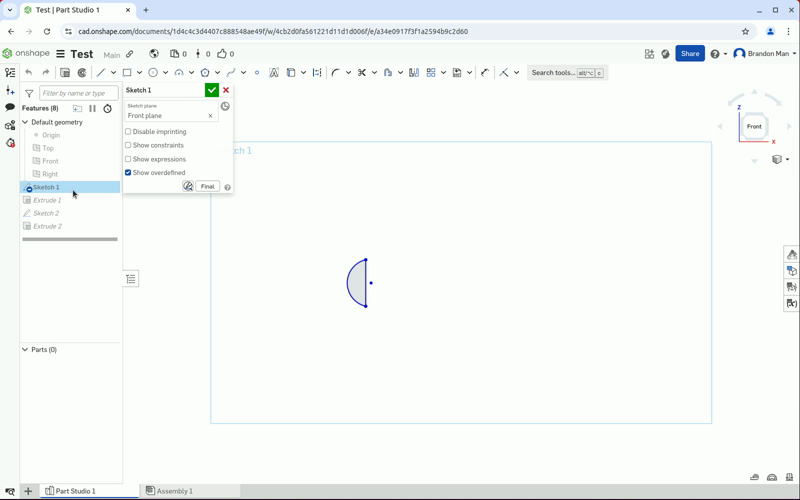
mouse_move(229, 92)
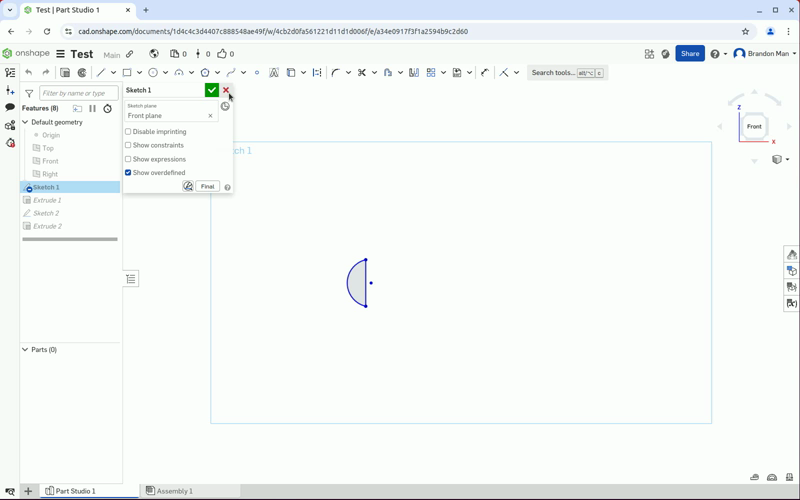
click(229, 92)
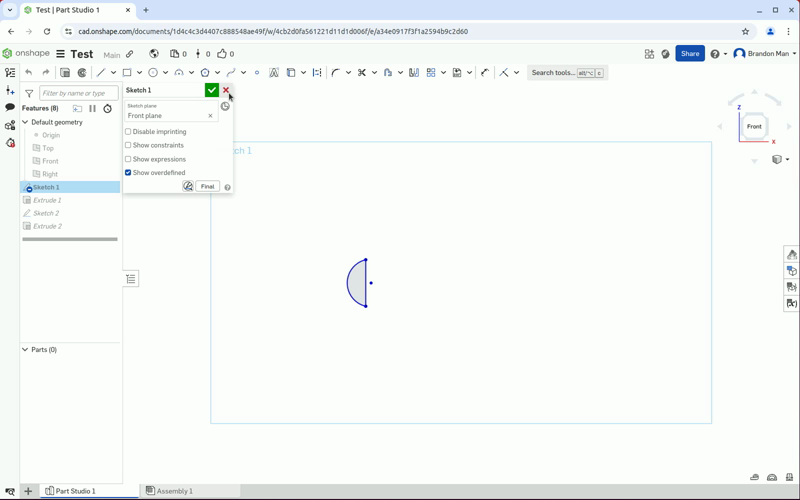
key(shift+s)
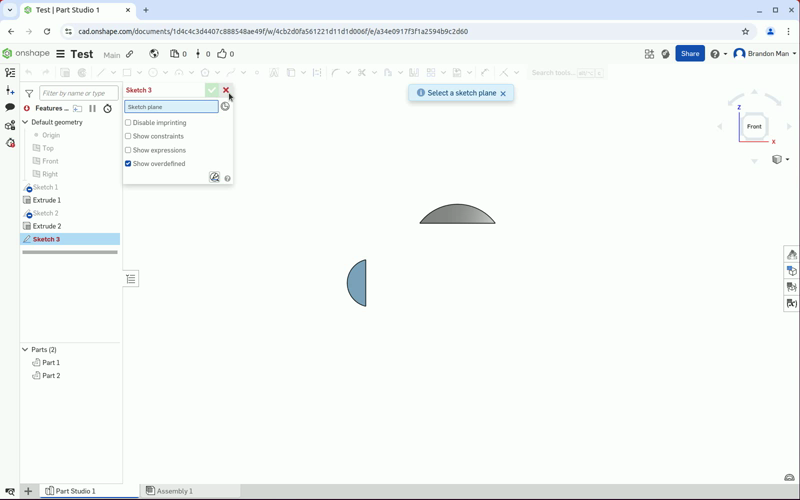
mouse_move(73, 163)
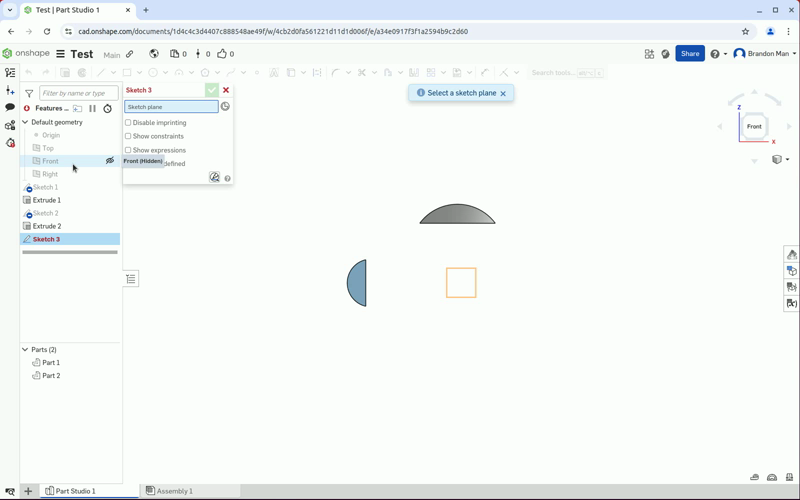
click(73, 163)
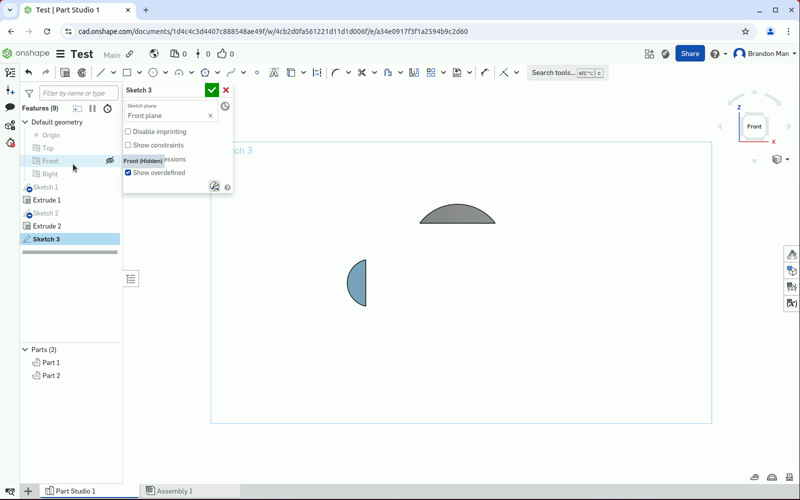
mouse_move(73, 352)
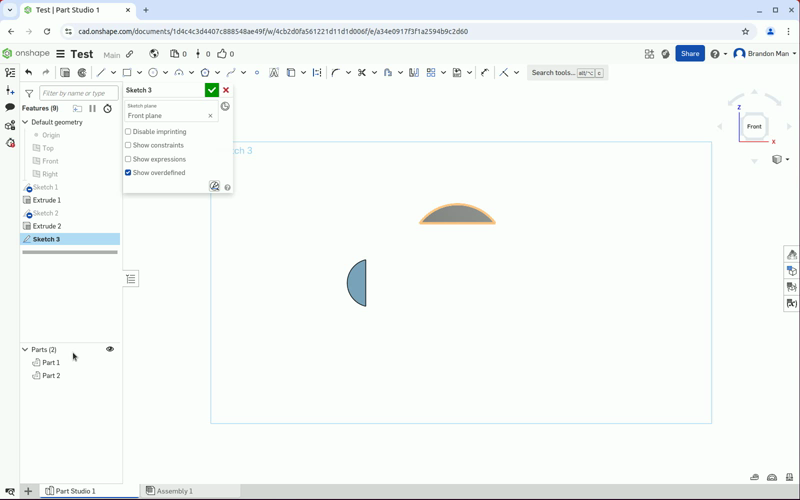
key(y)
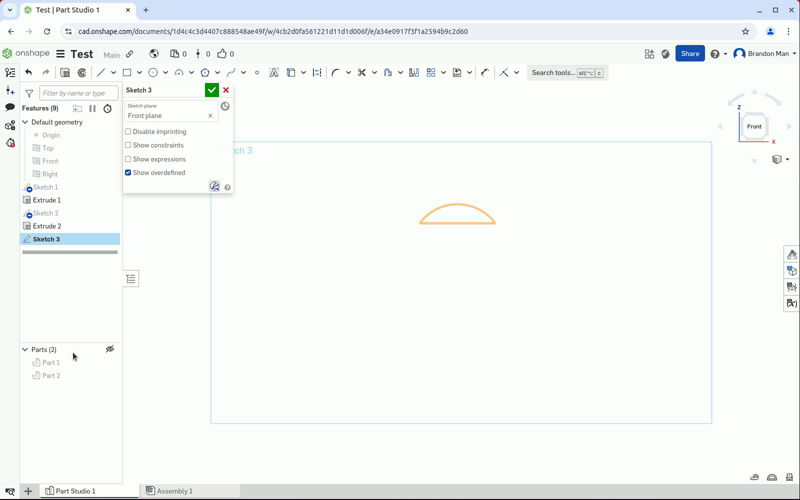
key(a)
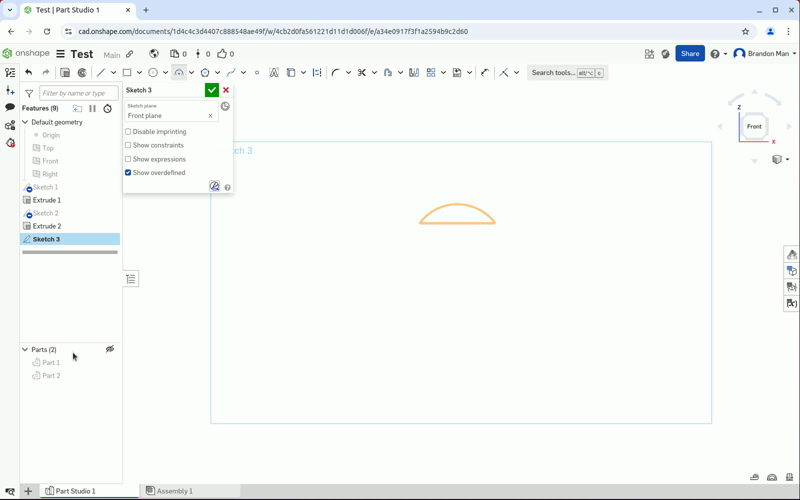
key_down(shift)
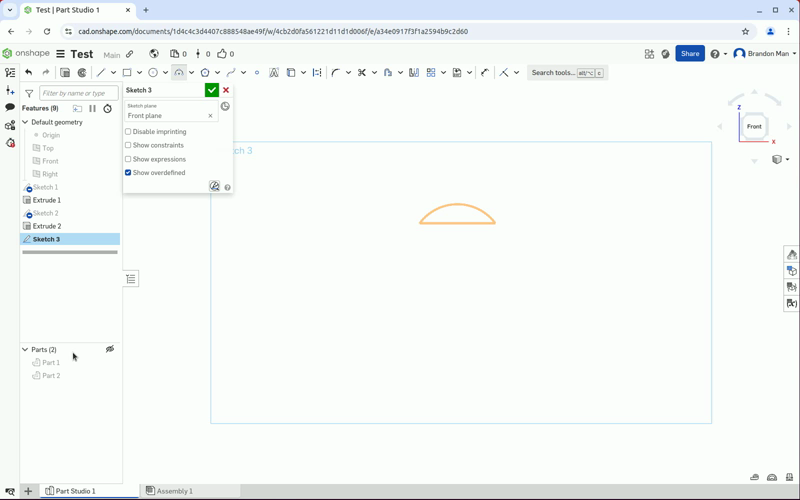
mouse_move(547, 306)
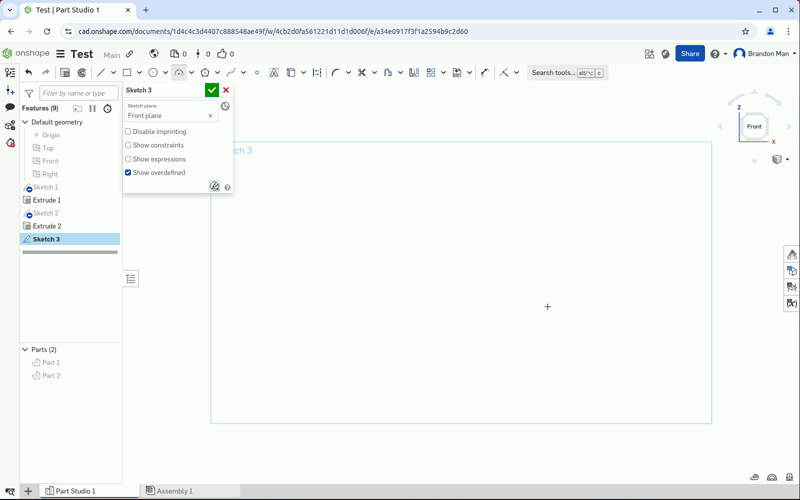
click(547, 306)
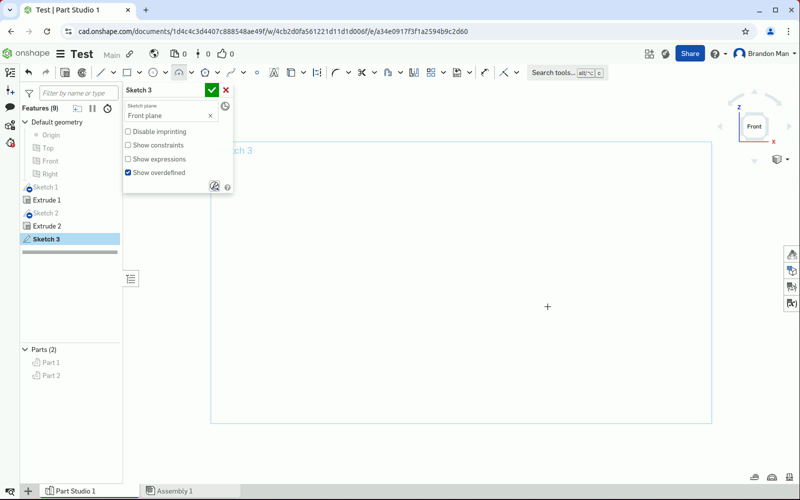
key_up(shift)
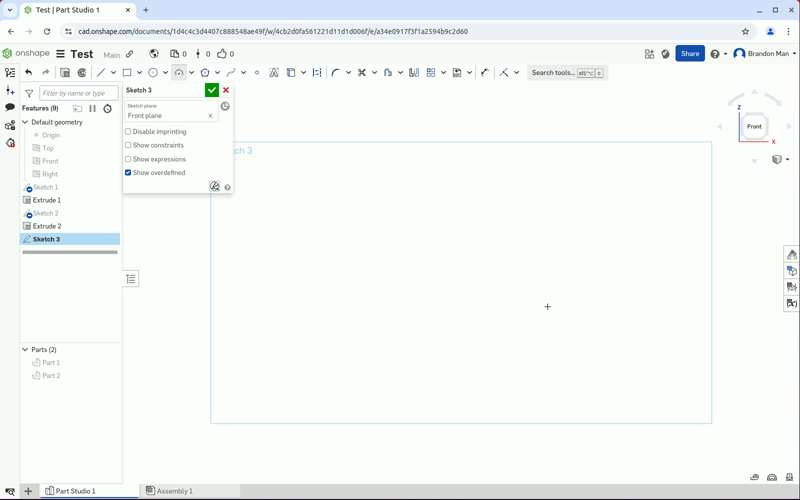
key_down(shift)
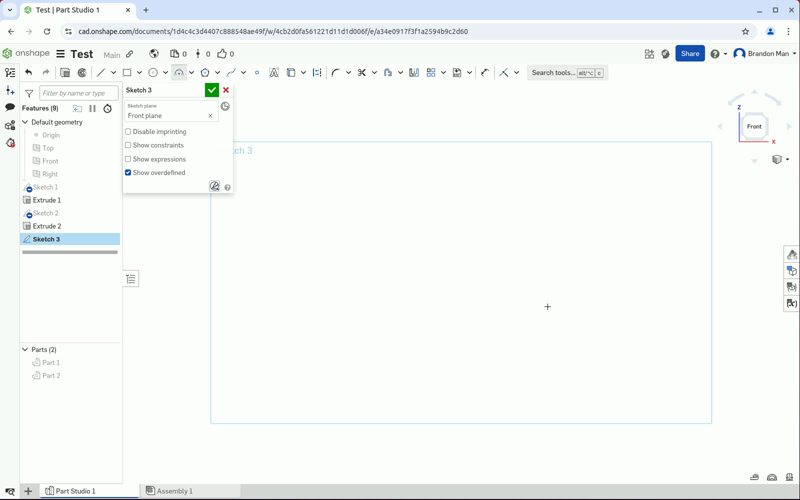
mouse_move(547, 259)
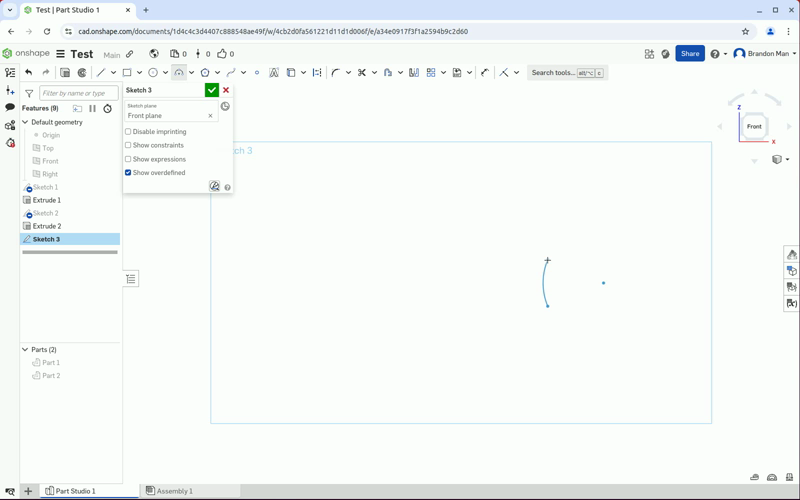
click(547, 259)
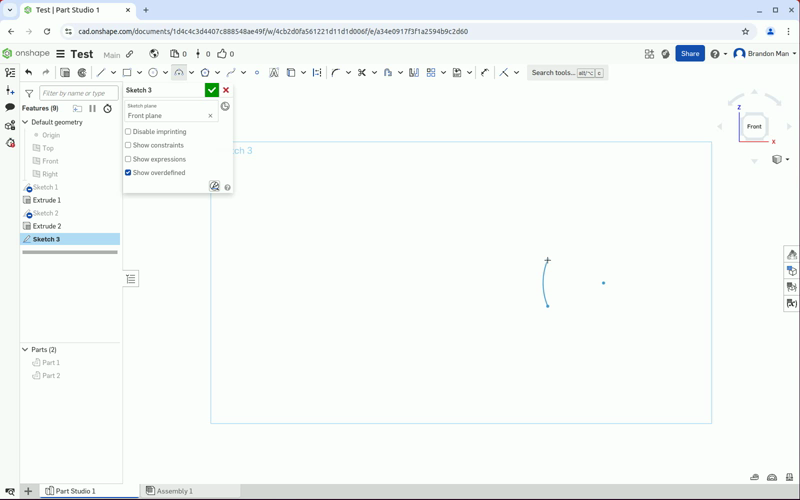
mouse_move(564, 283)
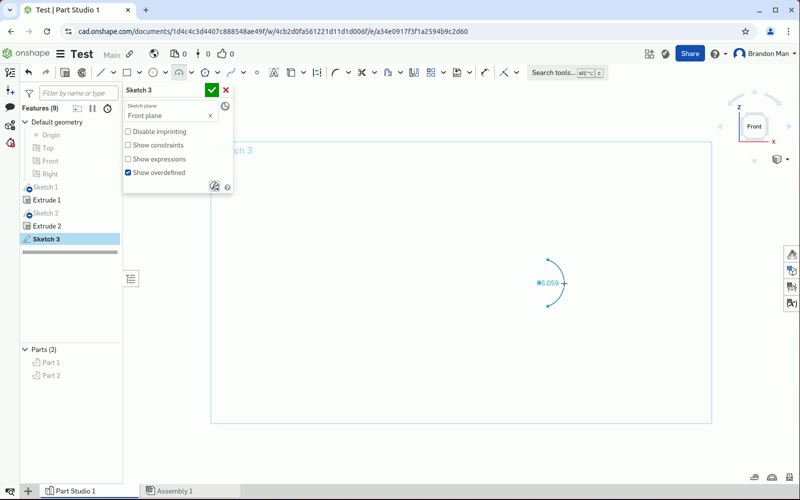
click(564, 283)
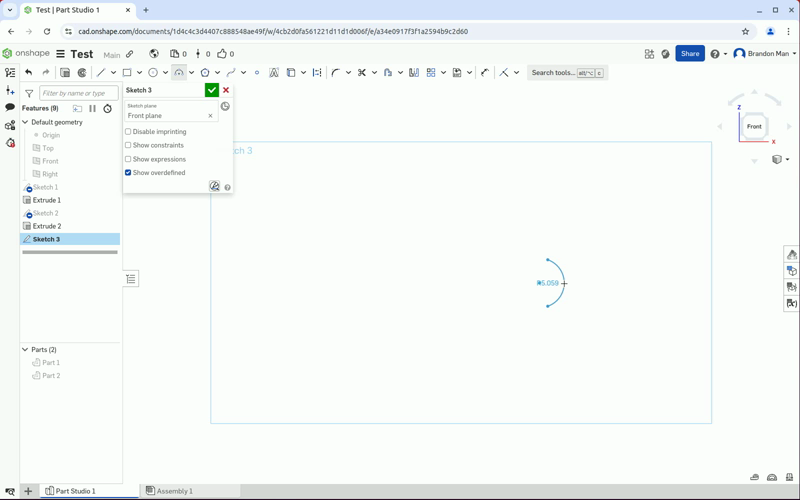
key_up(shift)
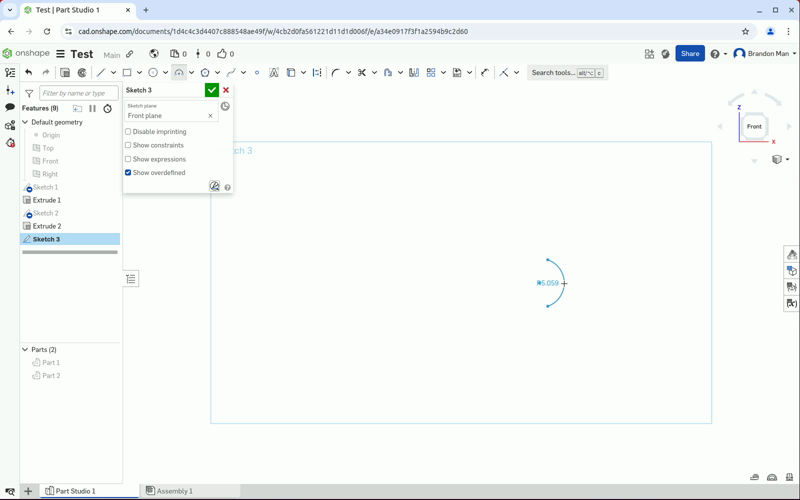
key(esc)
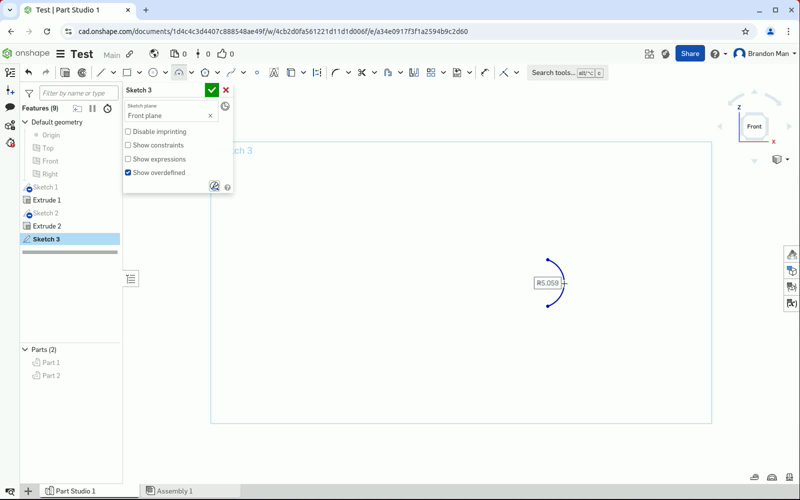
key(l)
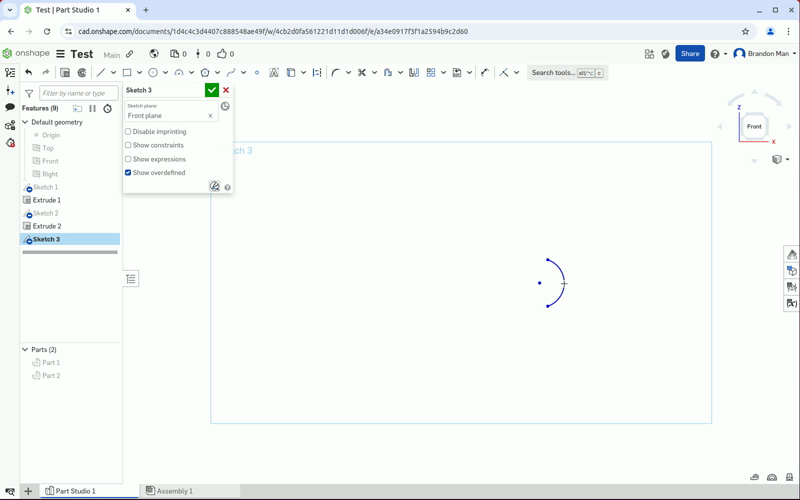
mouse_move(547, 259)
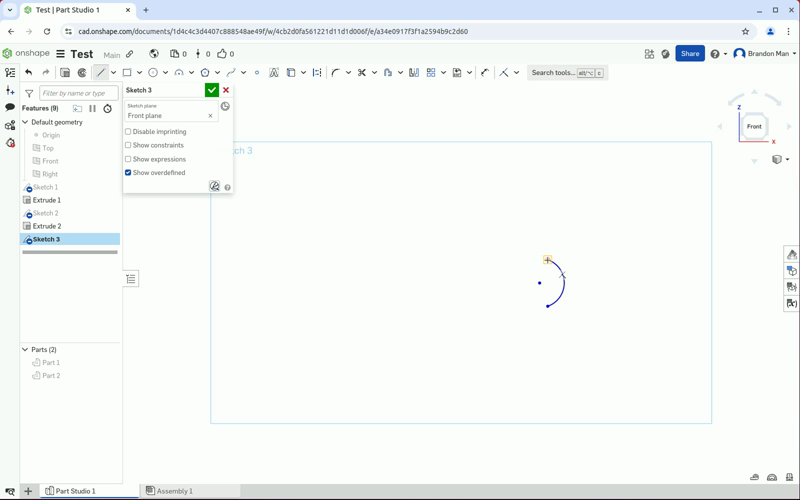
click(547, 259)
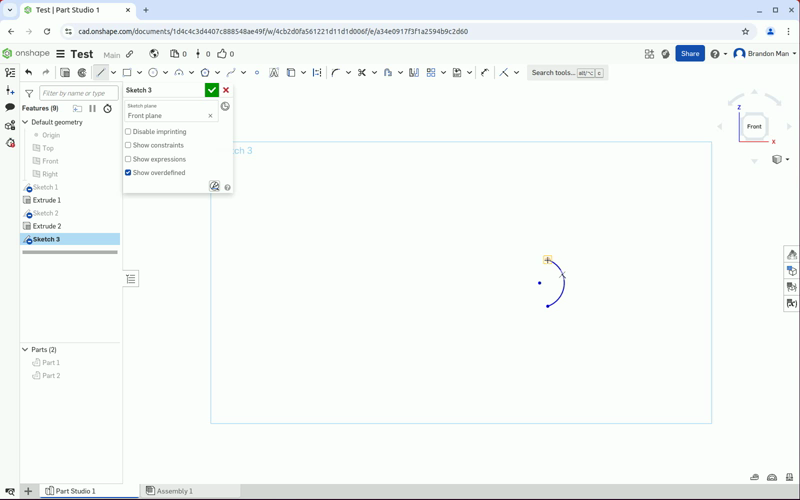
mouse_move(577, 259)
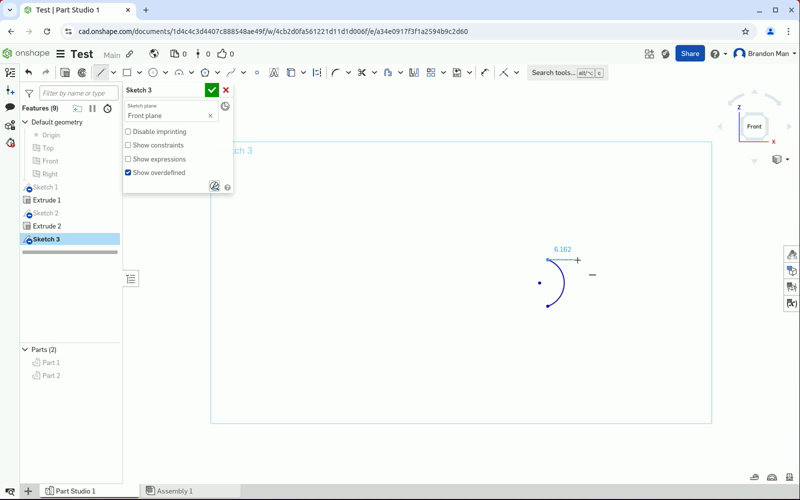
key_down(shift)
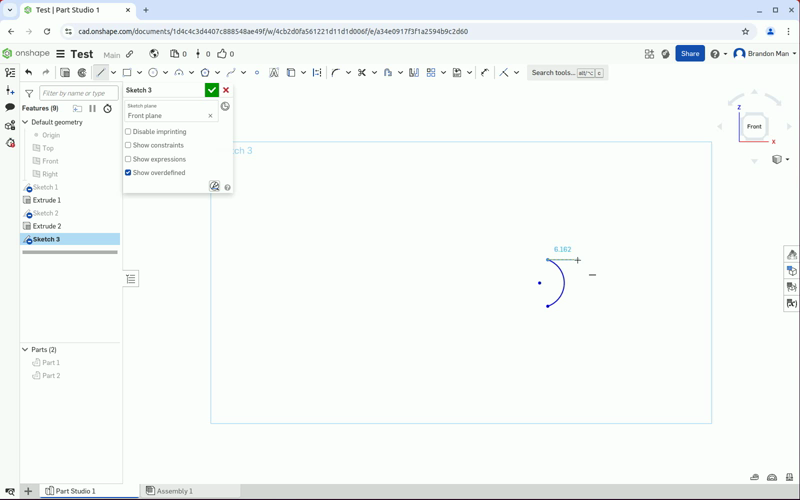
mouse_move(547, 306)
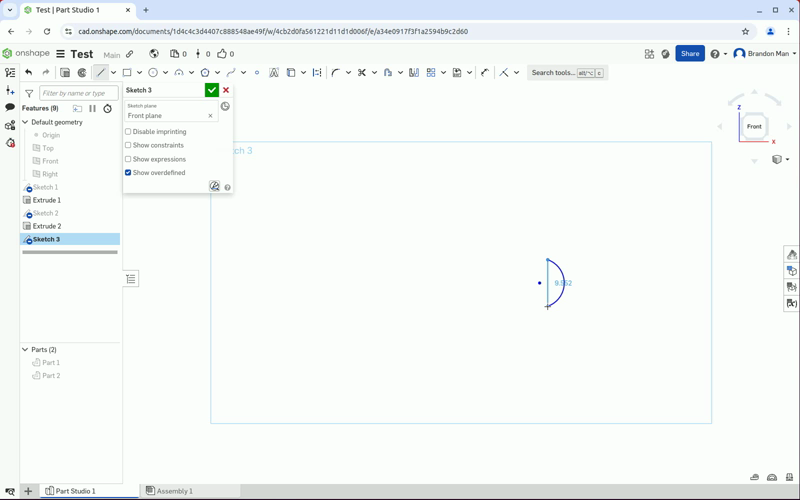
key_up(shift)
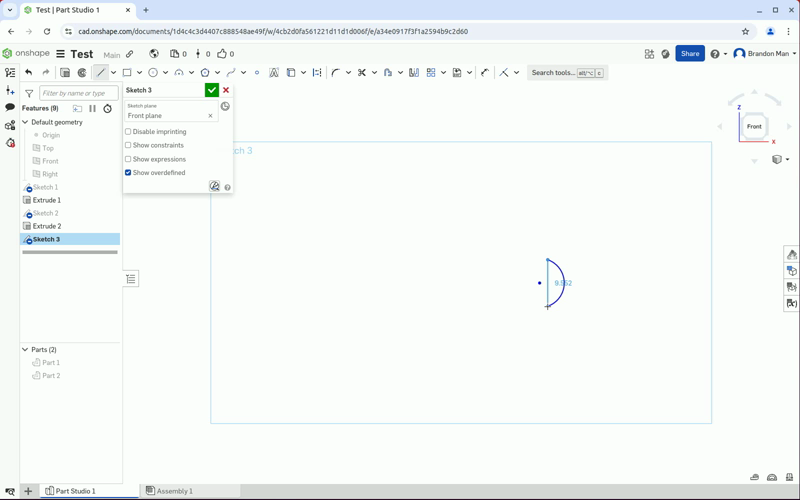
click(547, 306)
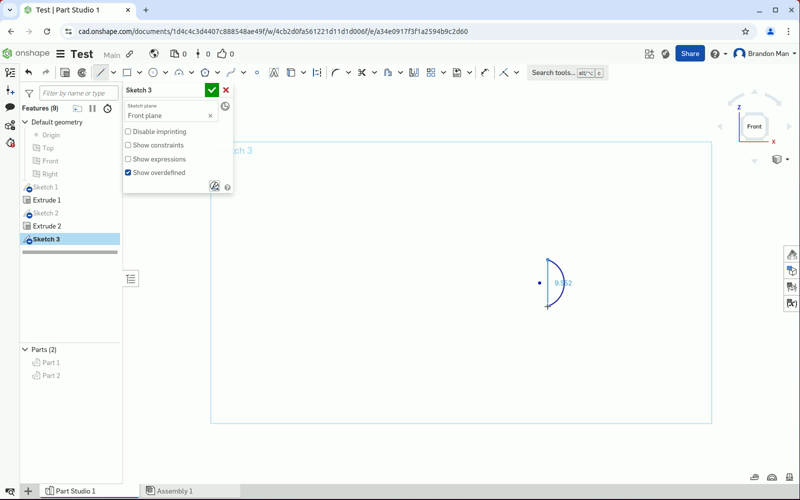
key(esc)
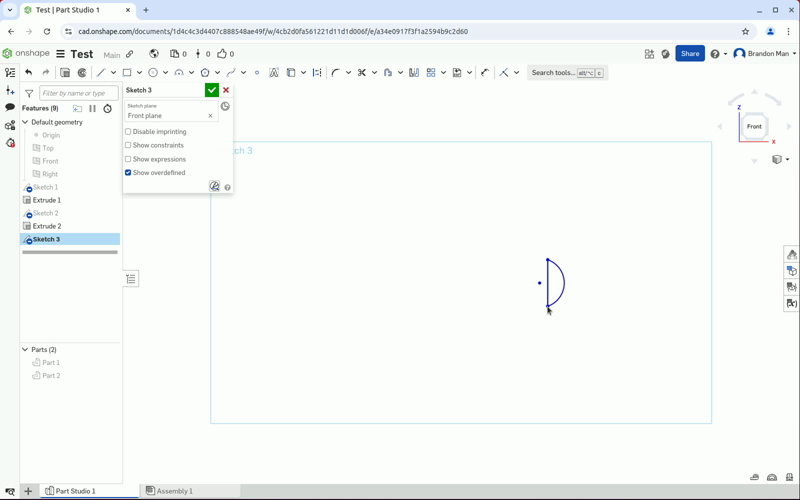
mouse_move(553, 267)
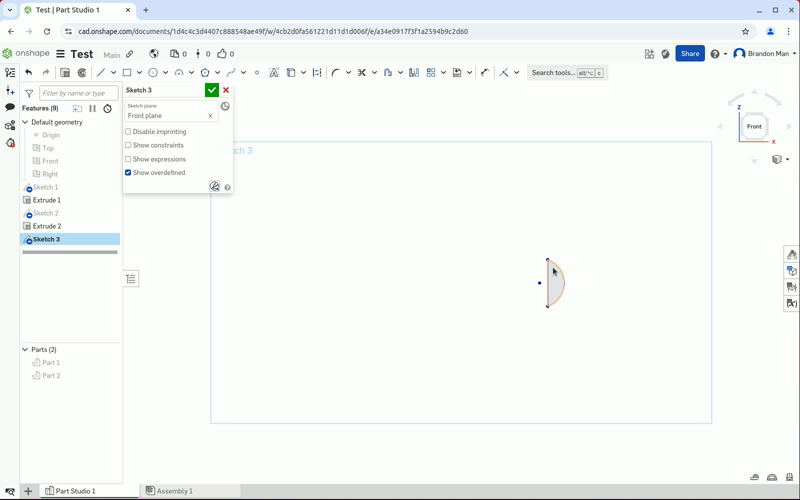
scroll(6)
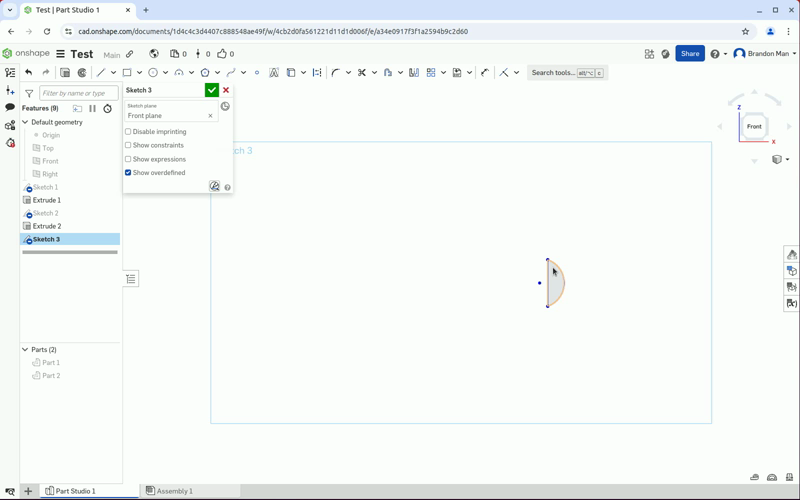
scroll(6)
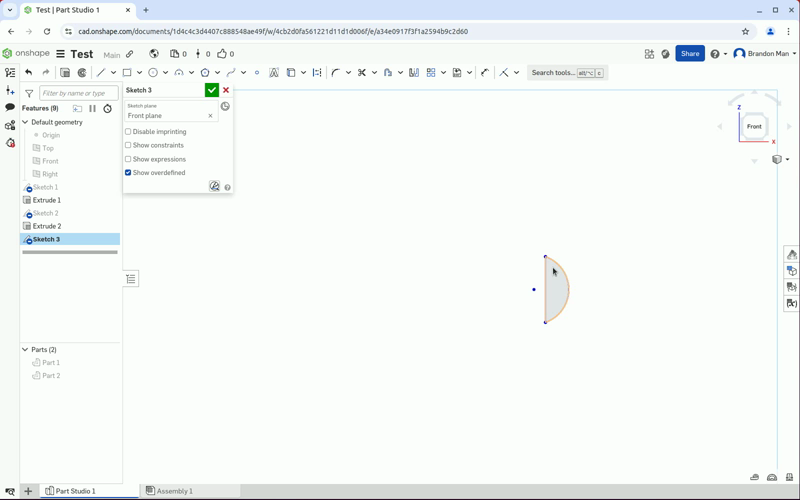
scroll(6)
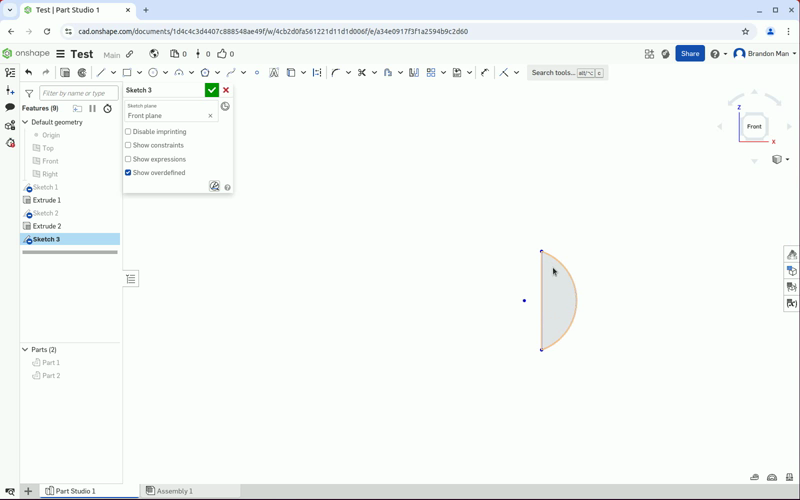
scroll(6)
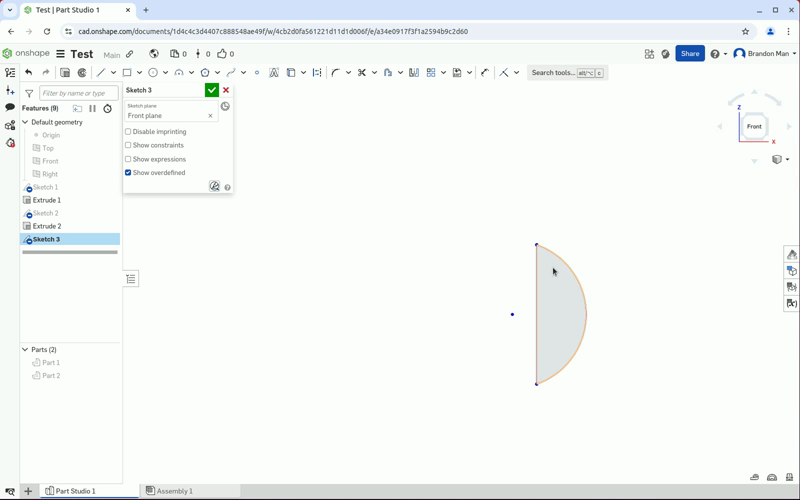
scroll(6)
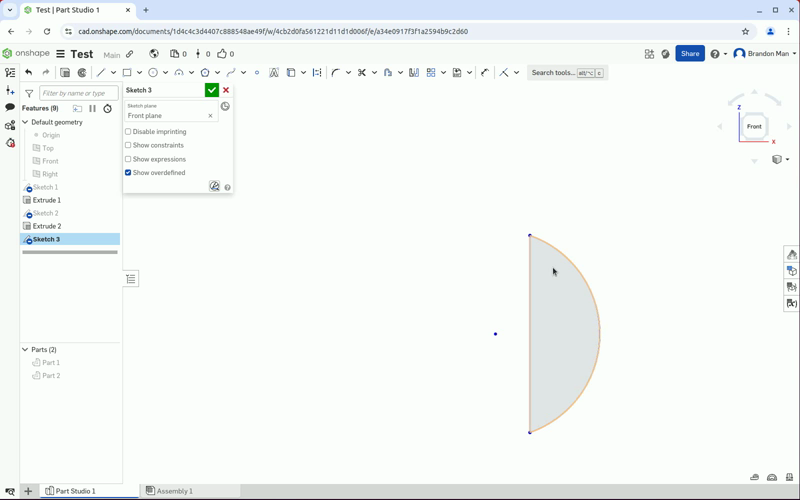
scroll(6)
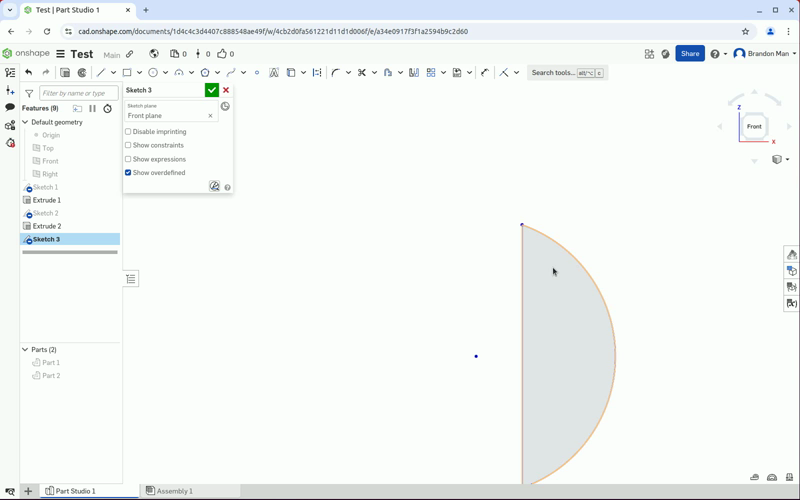
scroll(6)
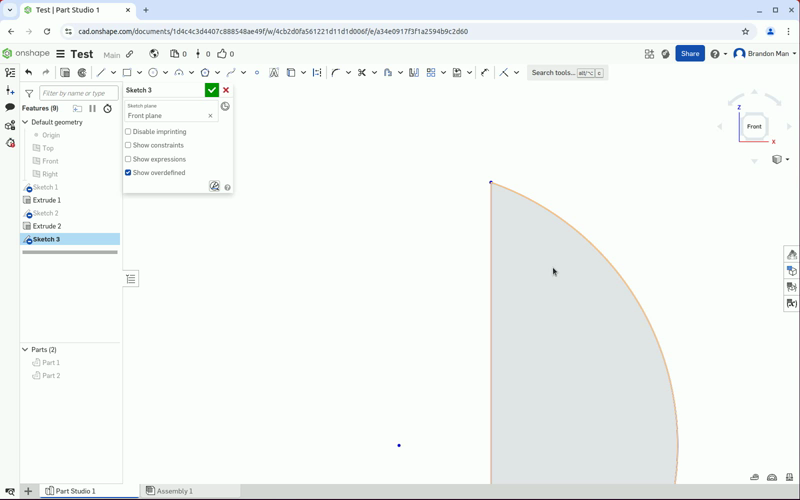
click(553, 267)
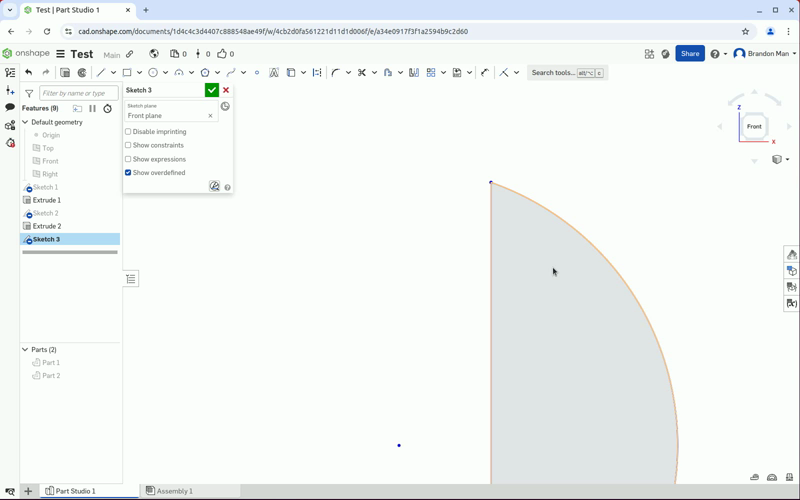
scroll(-6)
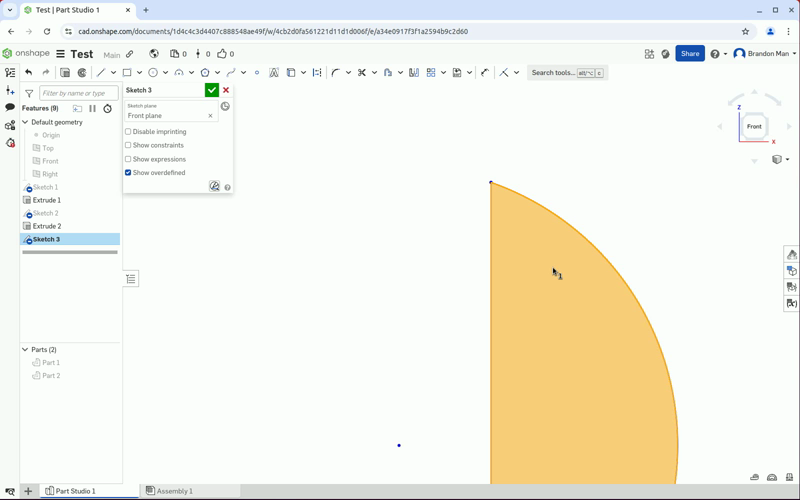
scroll(-6)
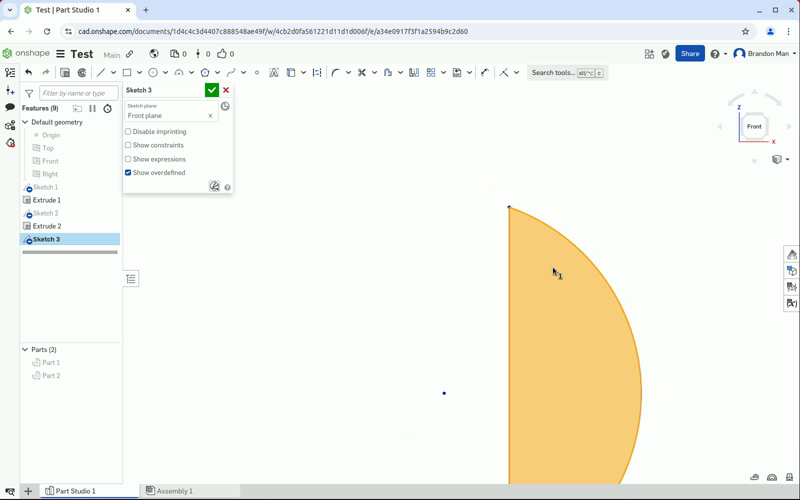
scroll(-6)
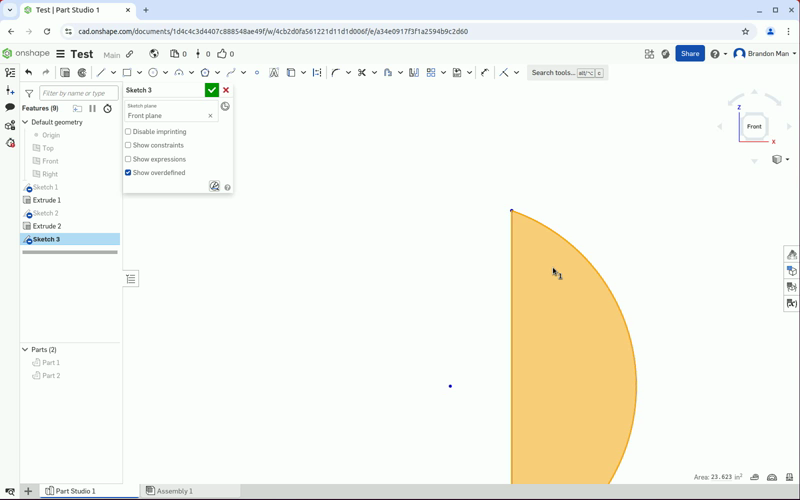
scroll(-6)
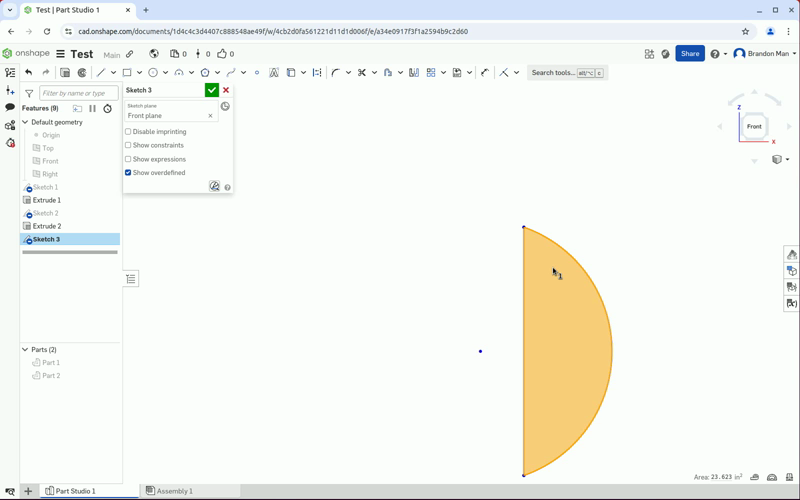
scroll(-6)
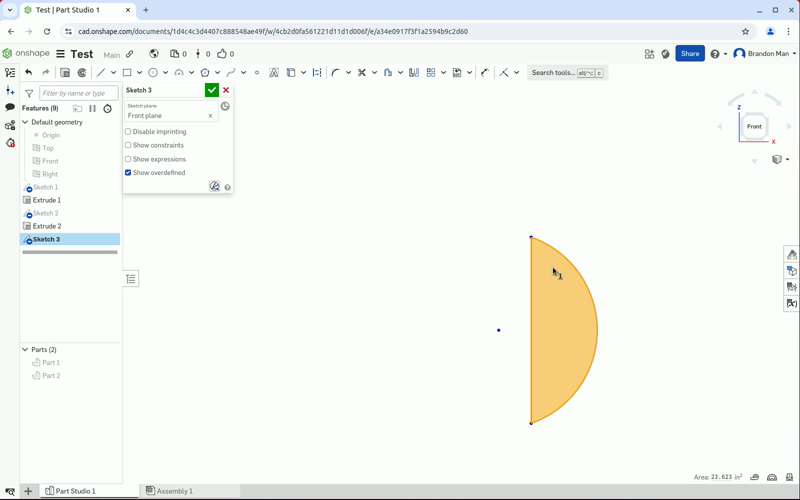
scroll(-6)
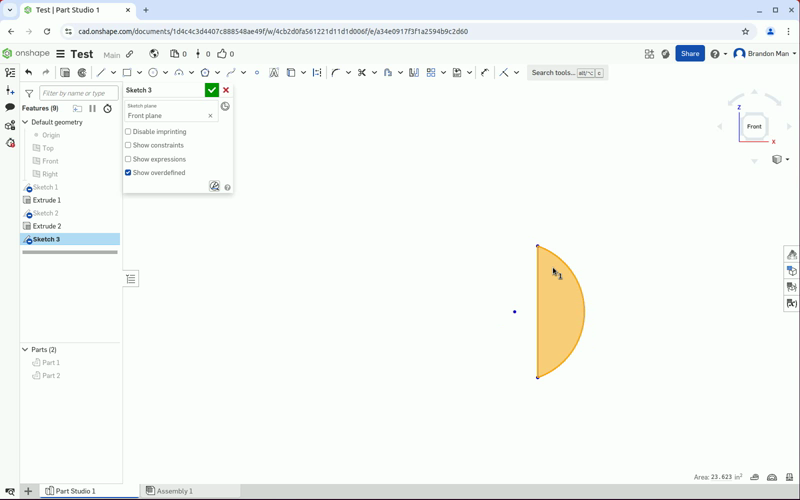
scroll(-6)
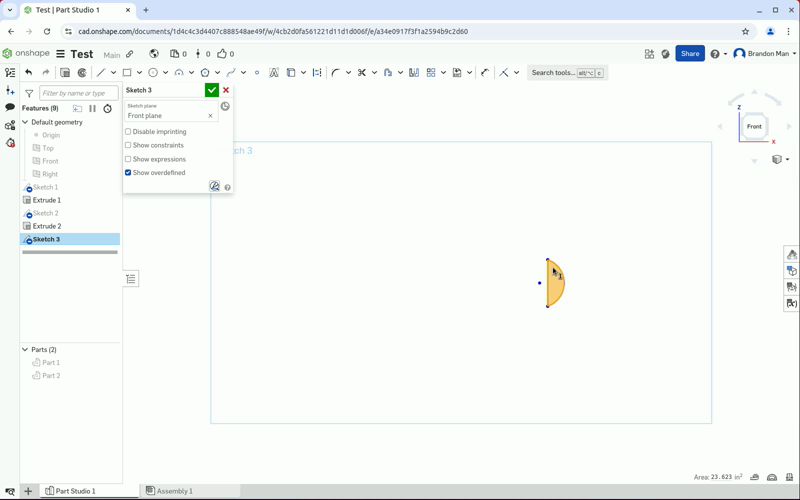
mouse_move(73, 352)
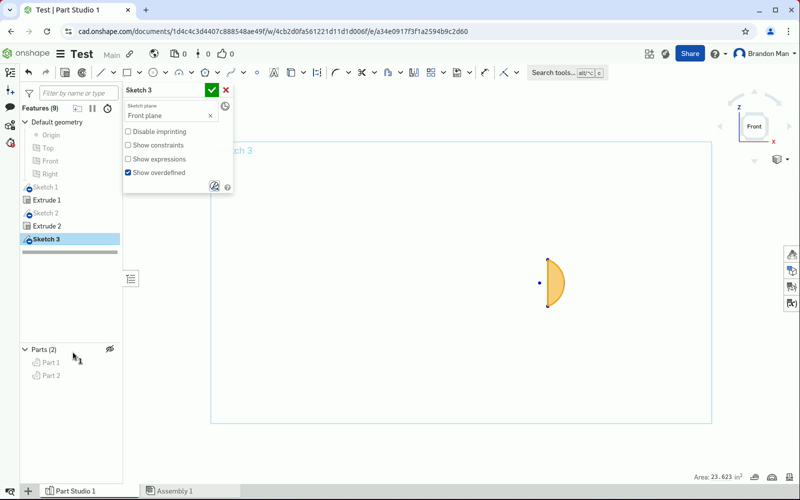
key(shift+y)
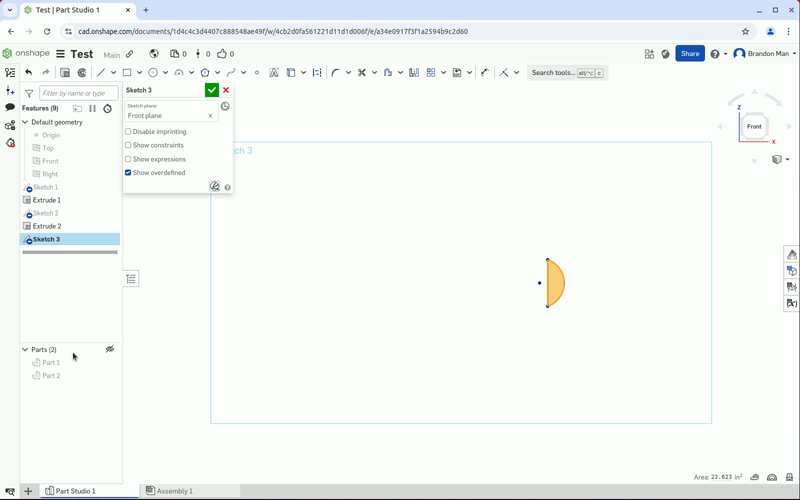
key(shift+e)
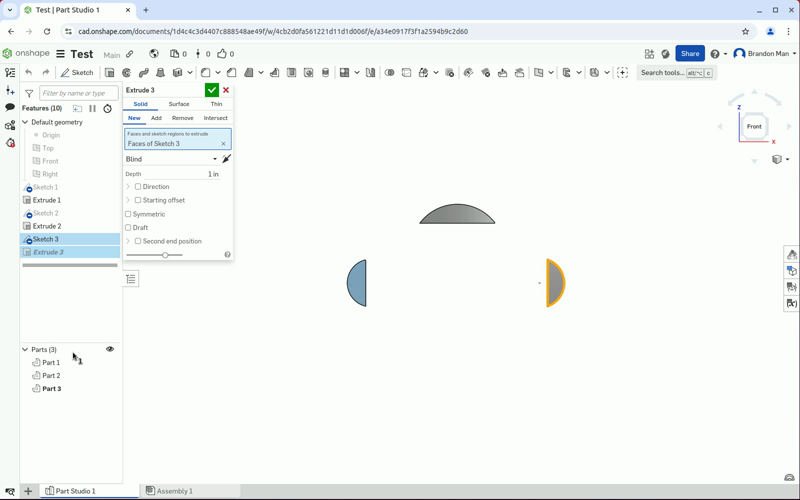
mouse_move(143, 106)
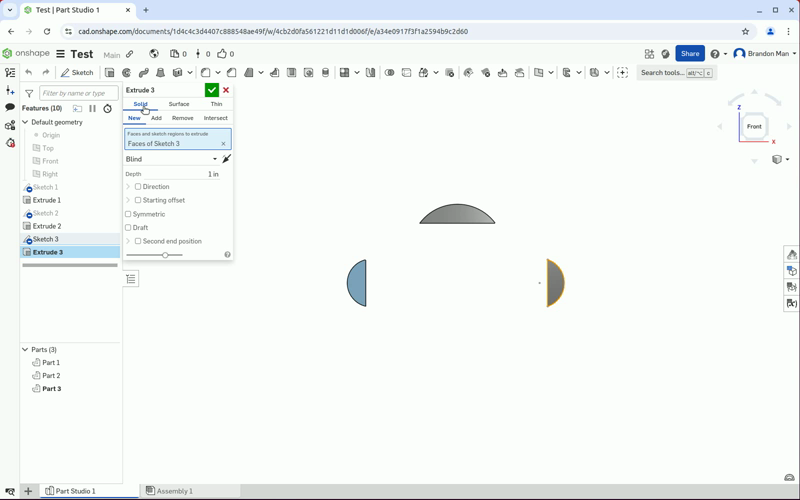
click(143, 106)
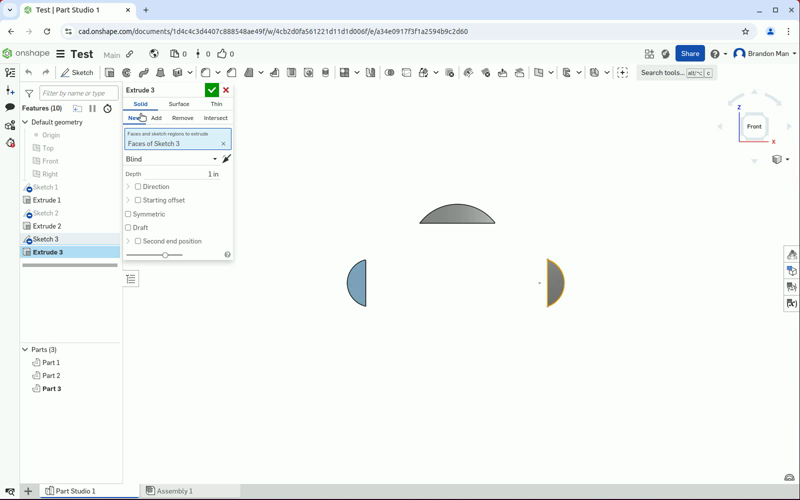
mouse_move(137, 120)
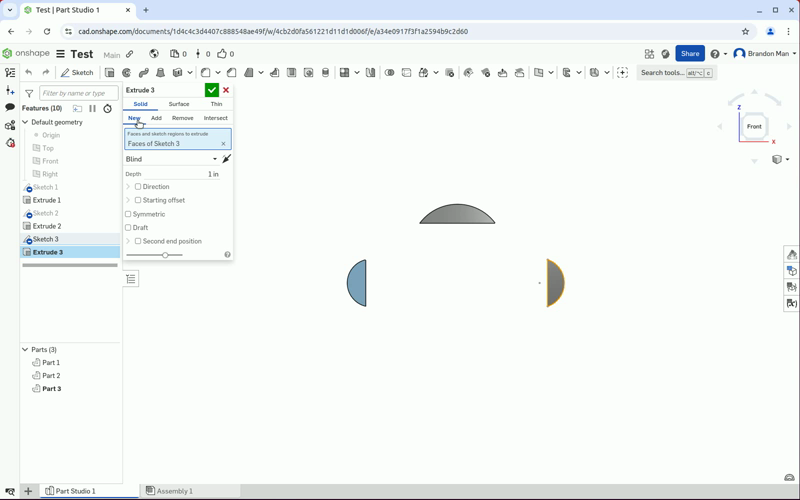
click(137, 120)
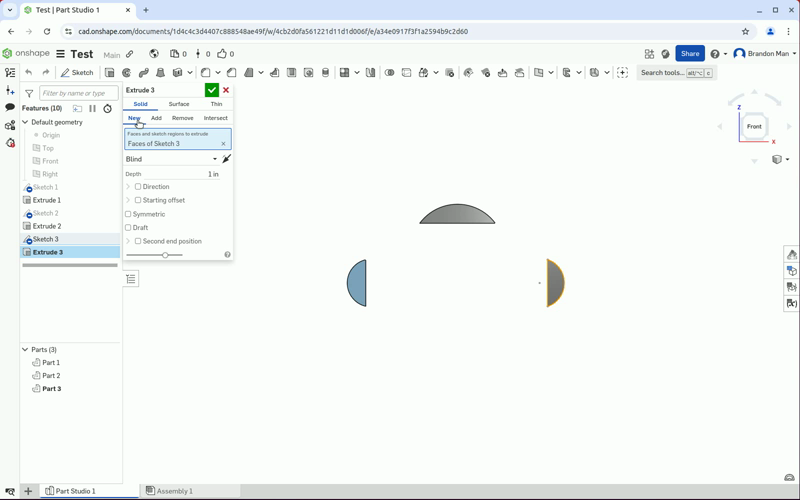
key(tab, 4)
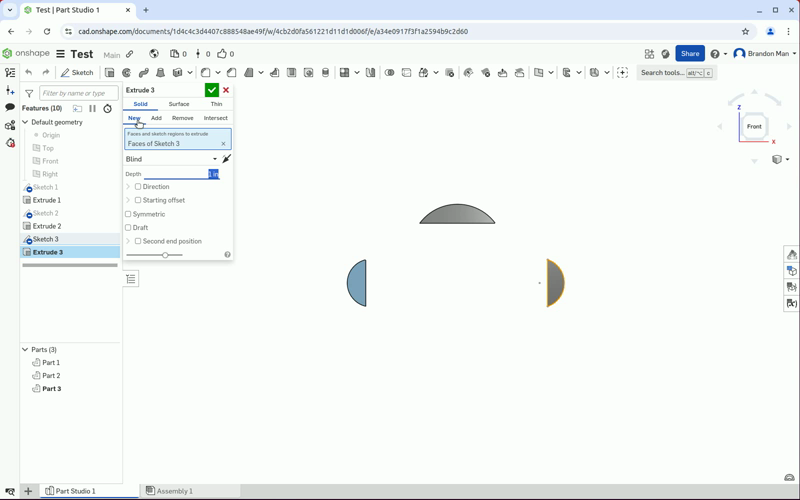
text(4.574)
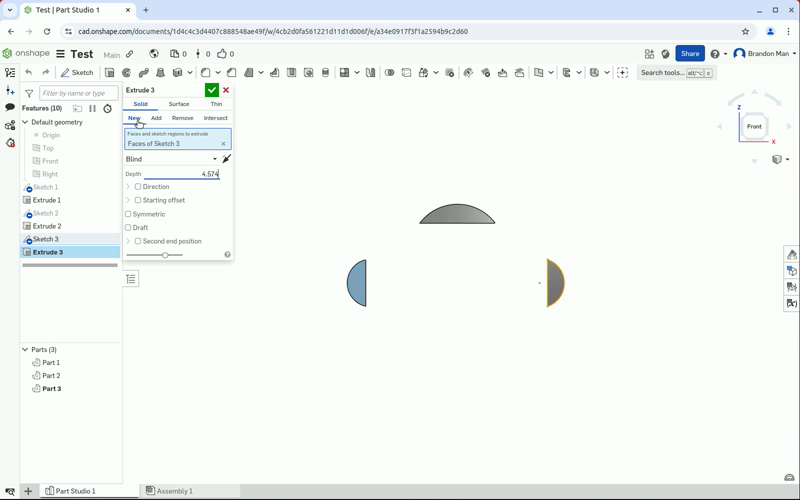
key(enter)
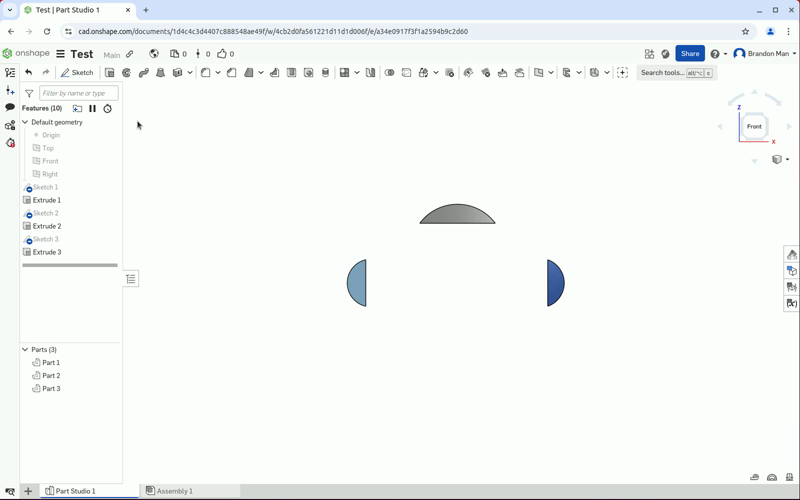
key(shift+h)
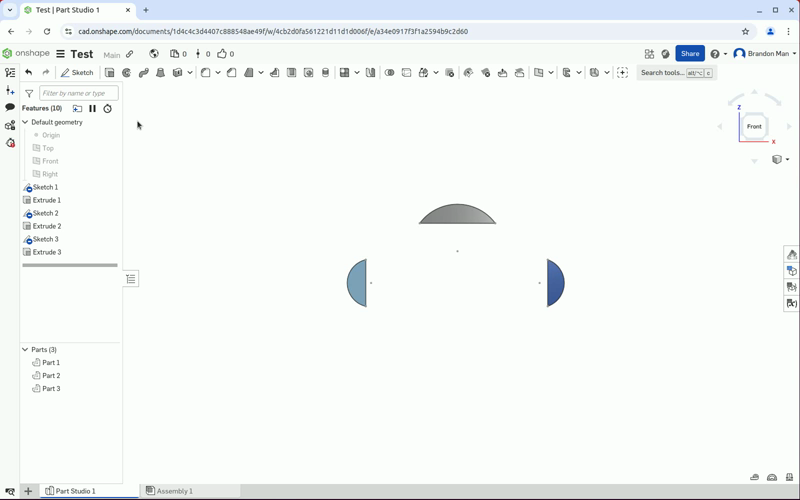
key(shift+h)
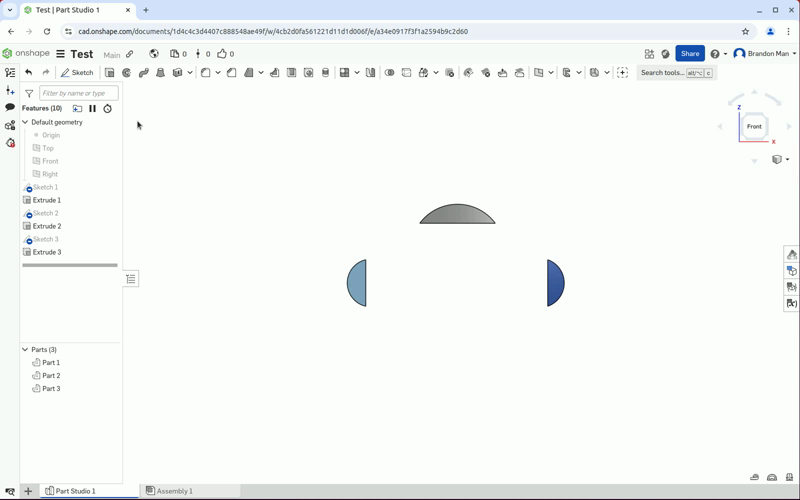
mouse_move(73, 189)
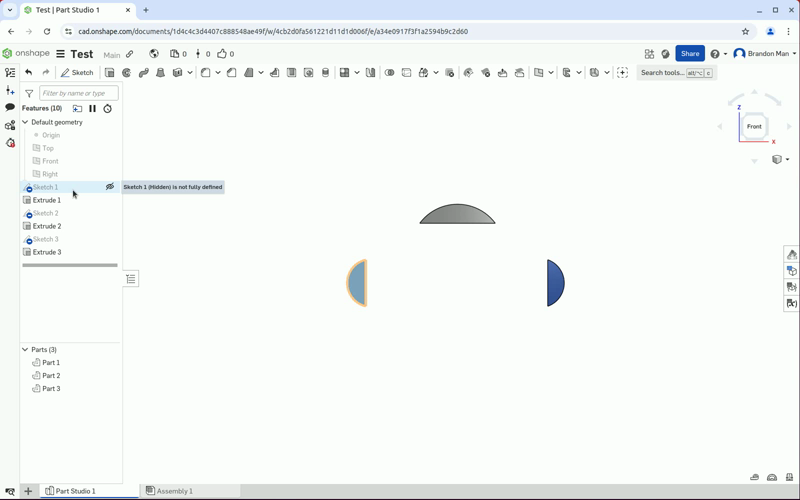
click(73, 189)
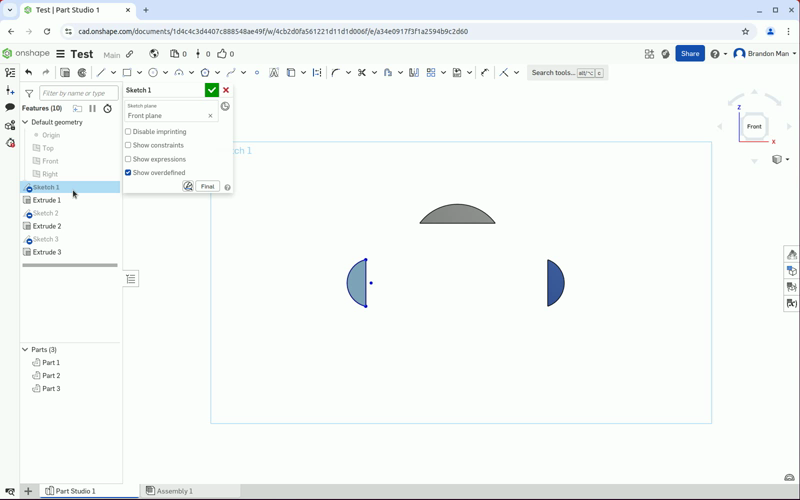
mouse_move(229, 92)
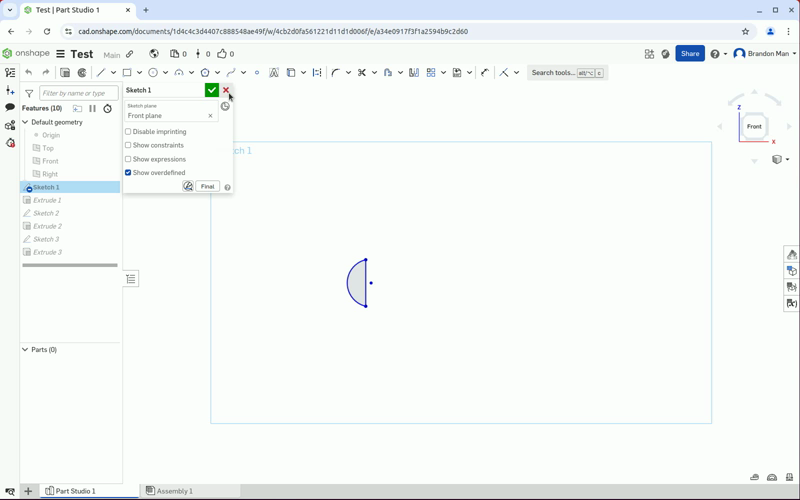
click(229, 92)
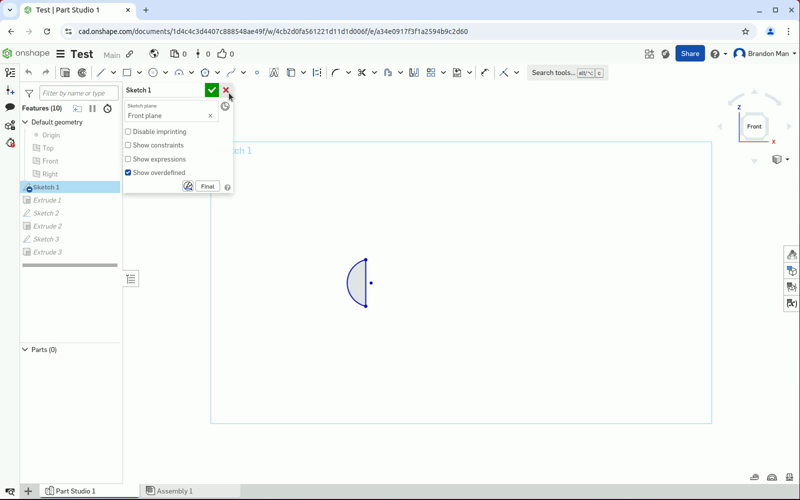
key(shift+s)
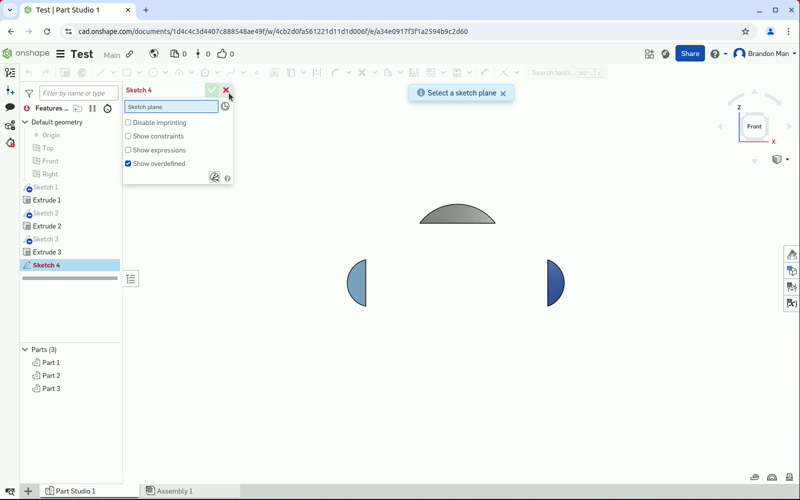
mouse_move(73, 163)
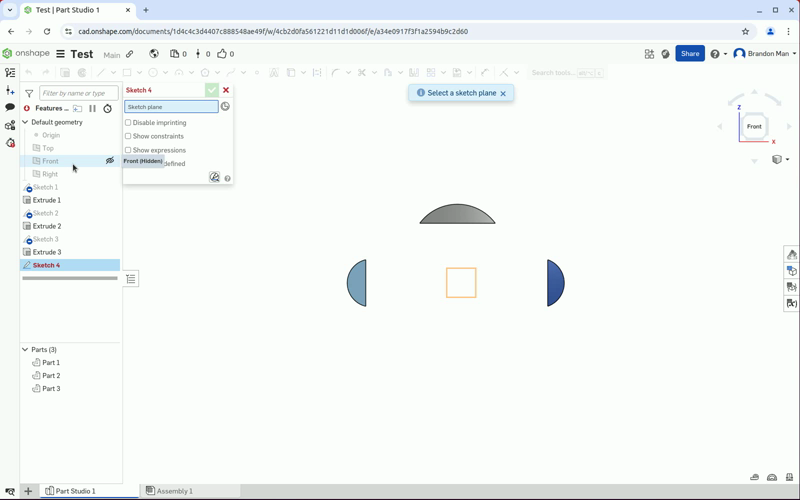
click(73, 163)
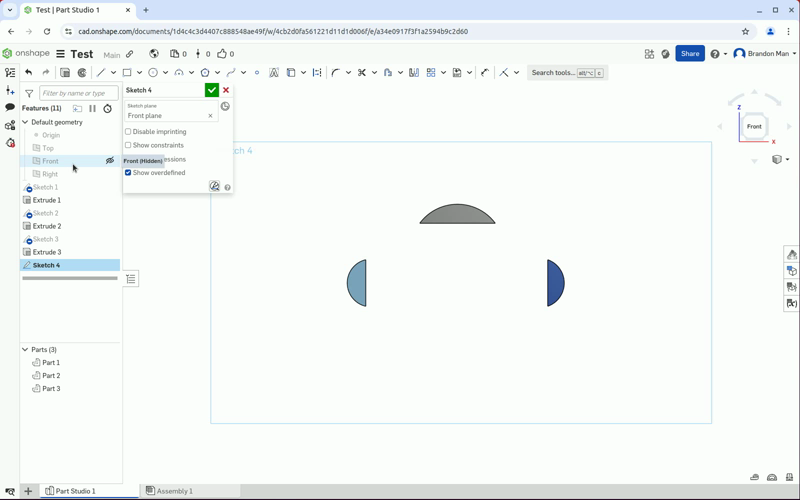
mouse_move(73, 352)
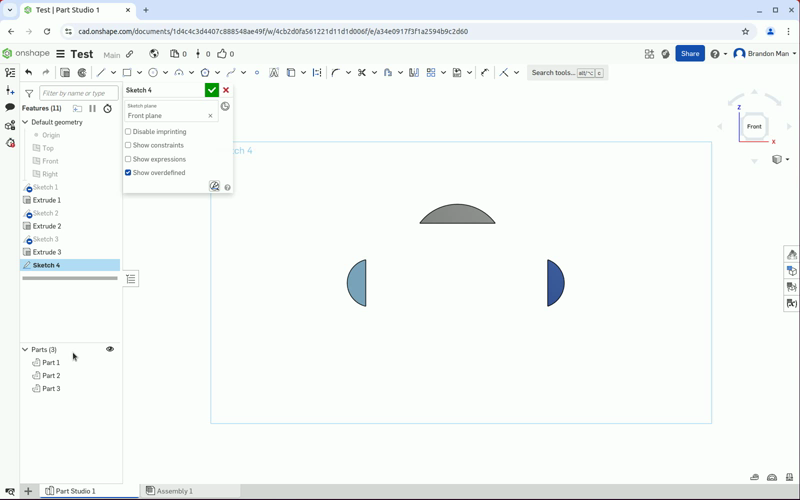
key(y)
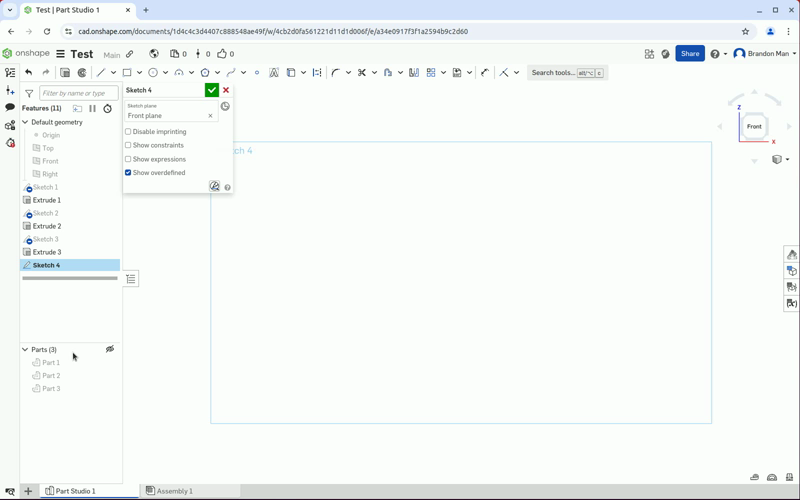
key(a)
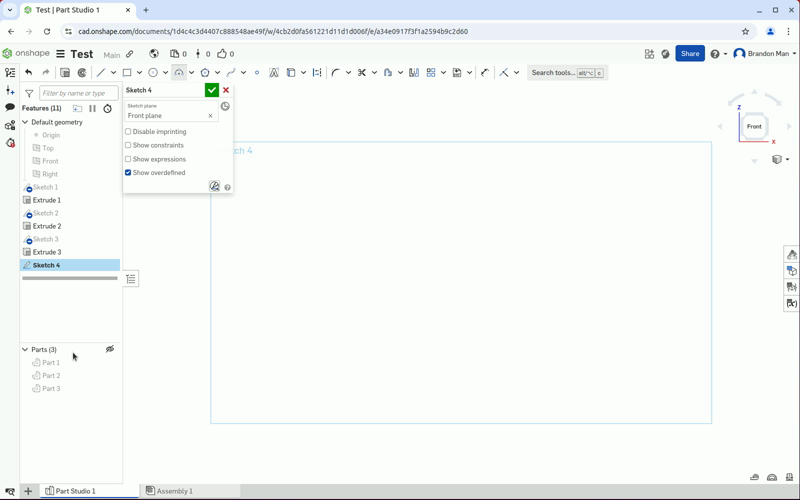
key_down(shift)
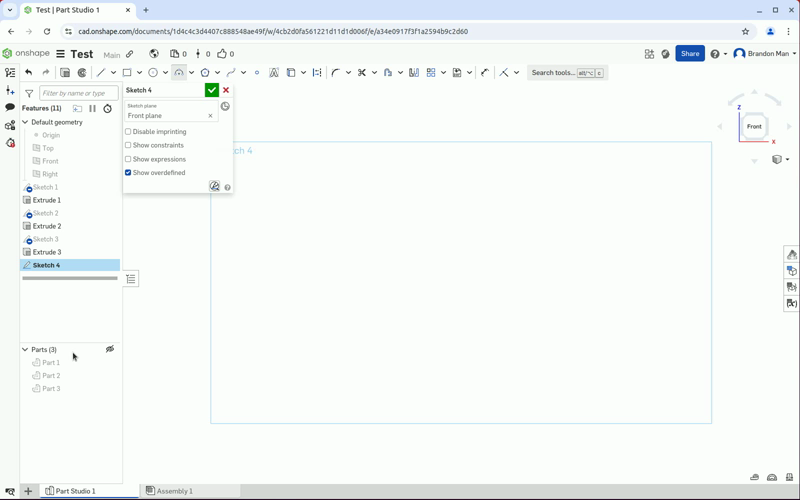
mouse_move(419, 343)
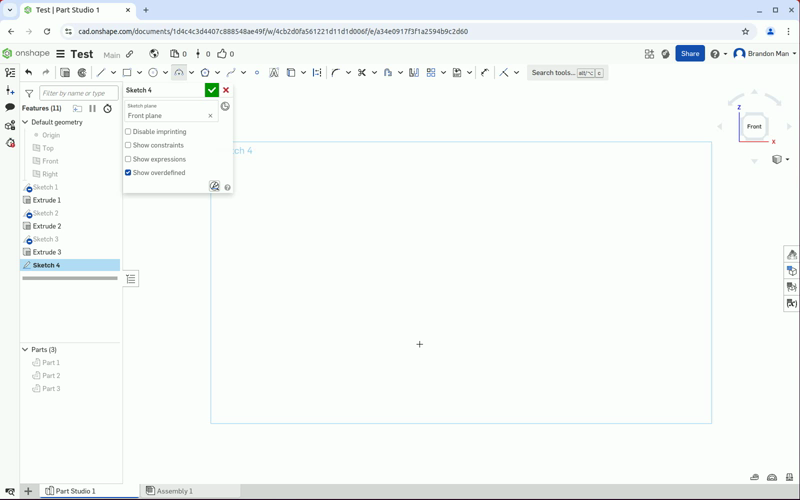
click(419, 343)
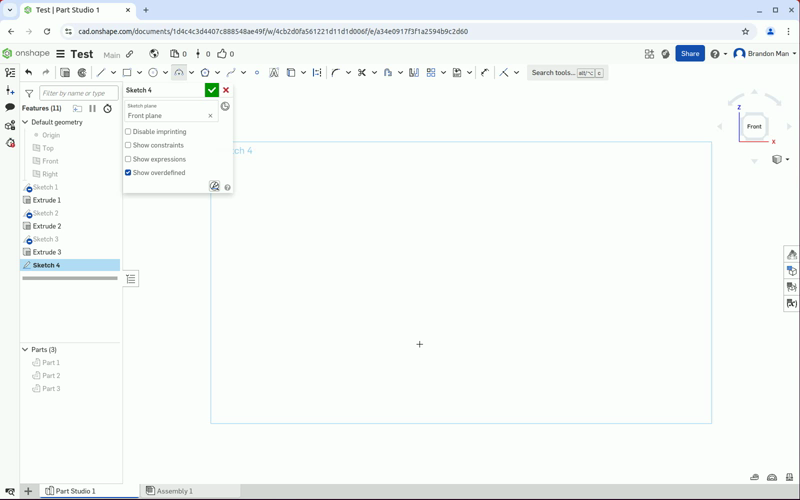
key_up(shift)
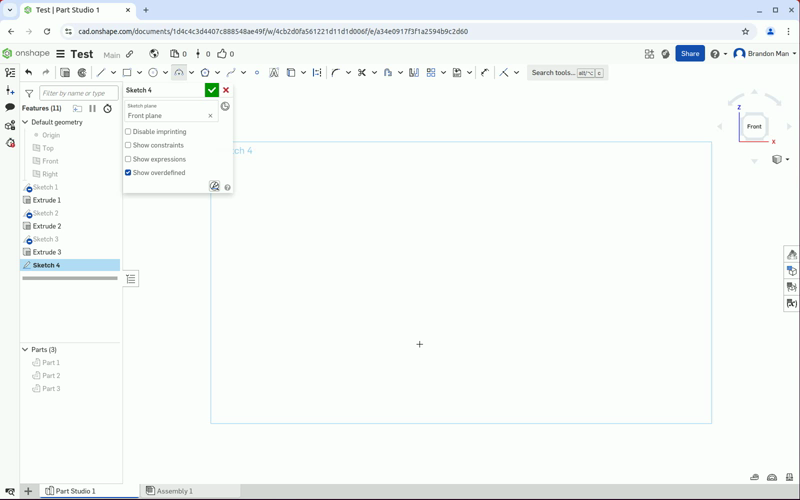
key_down(shift)
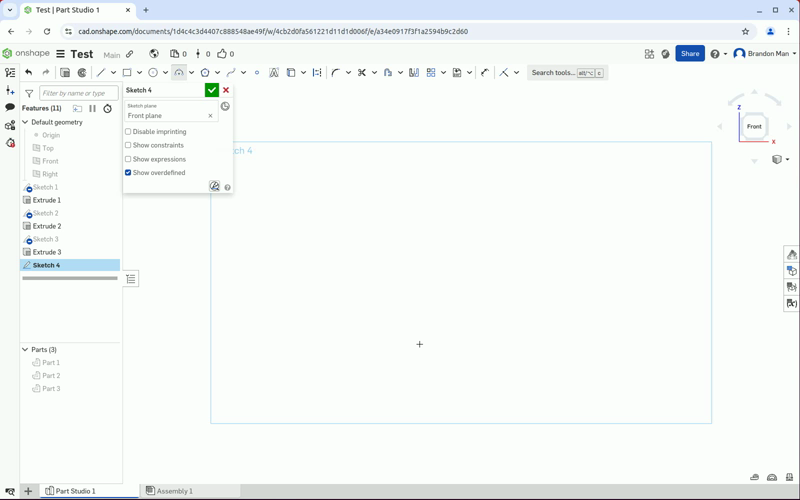
mouse_move(495, 343)
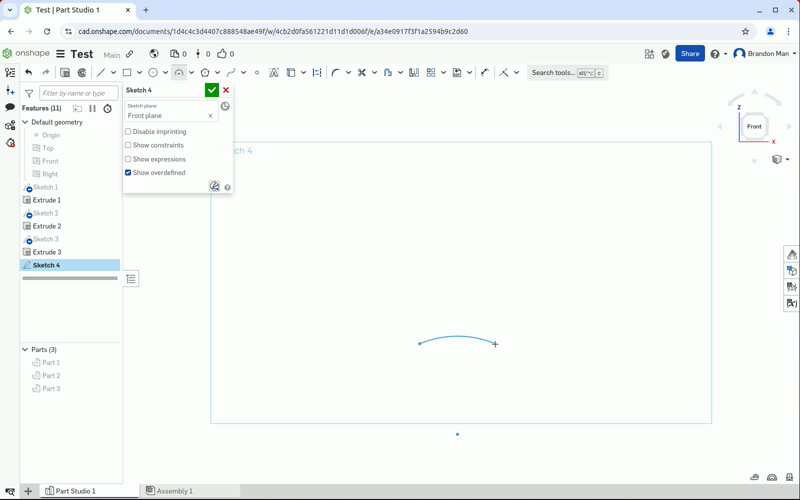
click(495, 343)
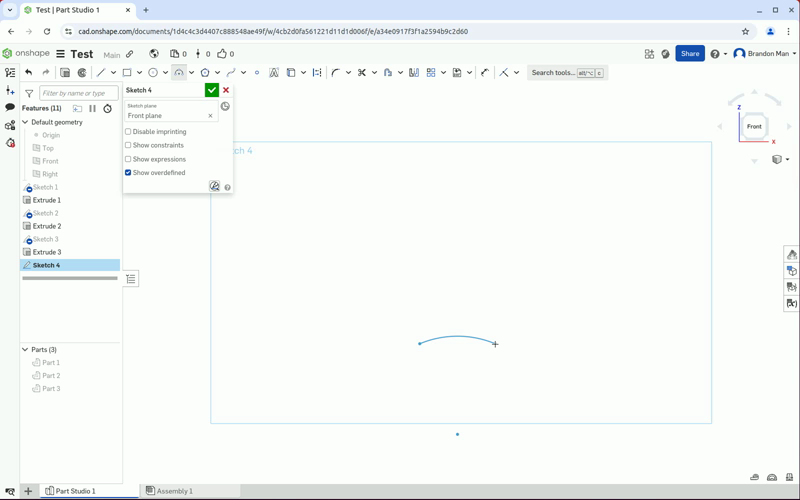
mouse_move(457, 363)
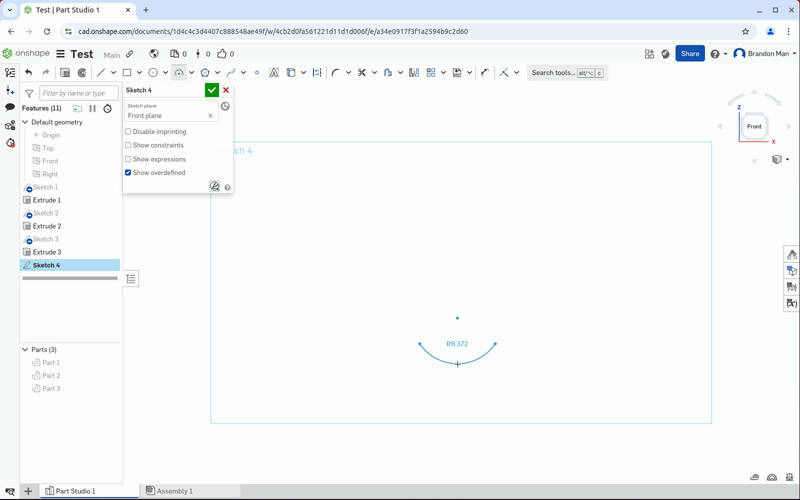
click(457, 363)
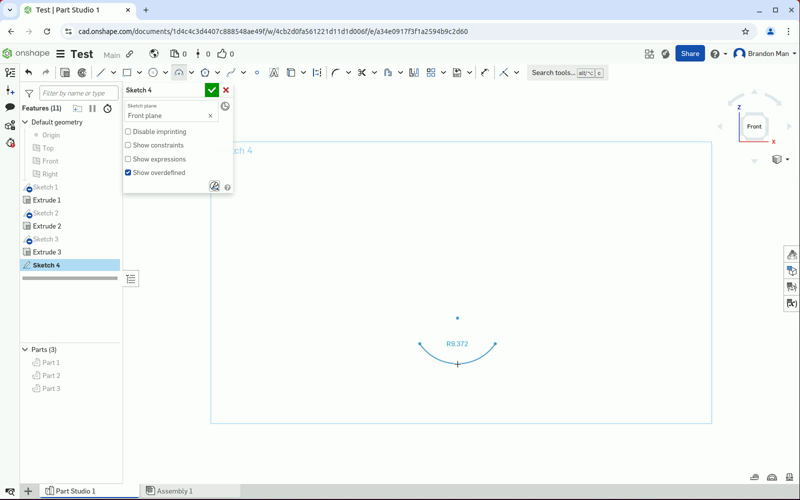
key_up(shift)
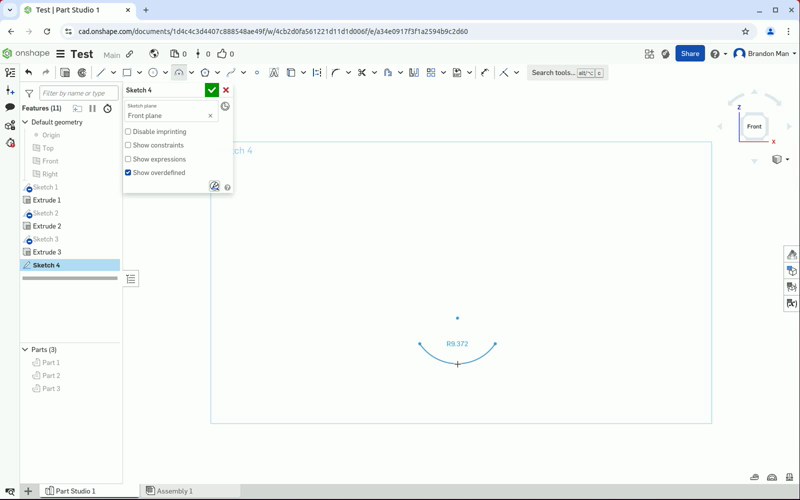
key(esc)
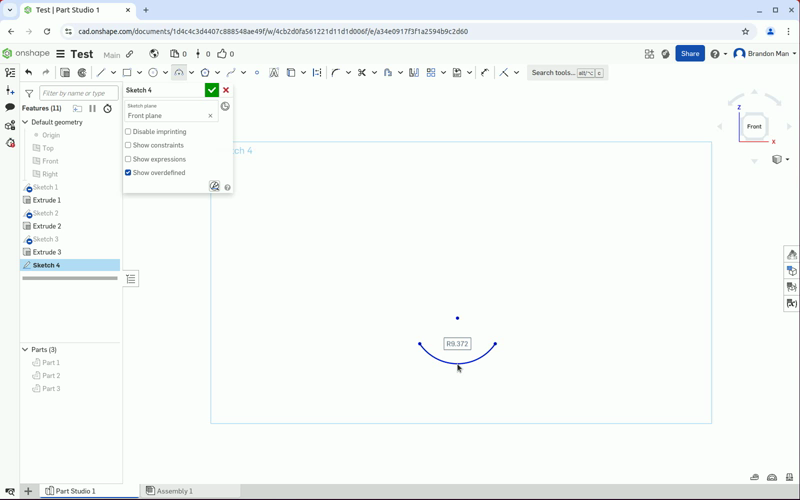
key(l)
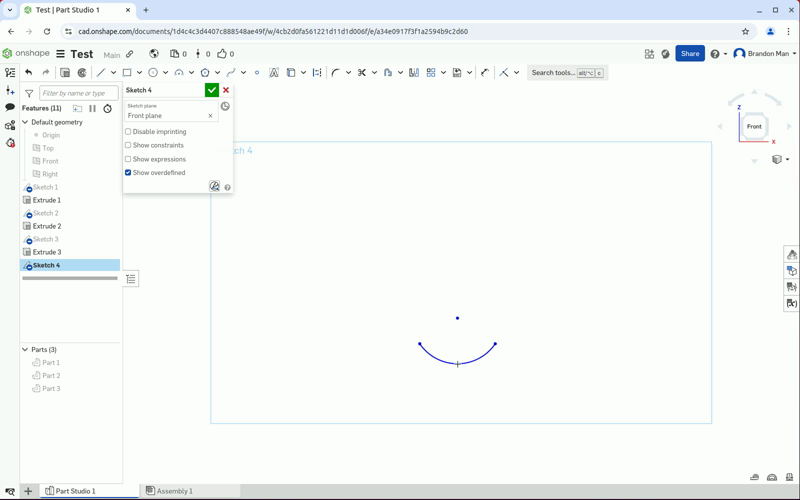
mouse_move(495, 343)
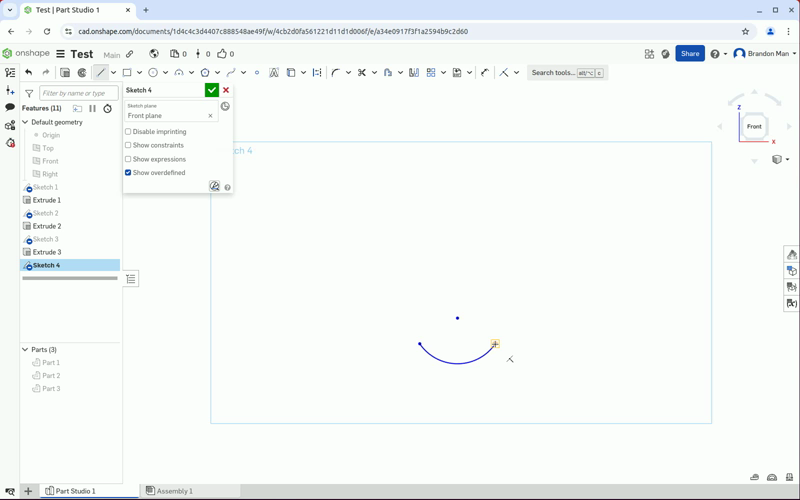
click(495, 343)
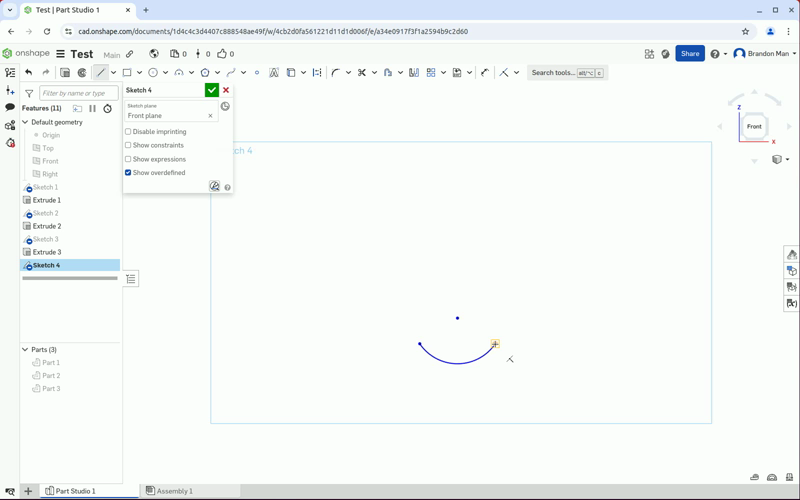
key_down(shift)
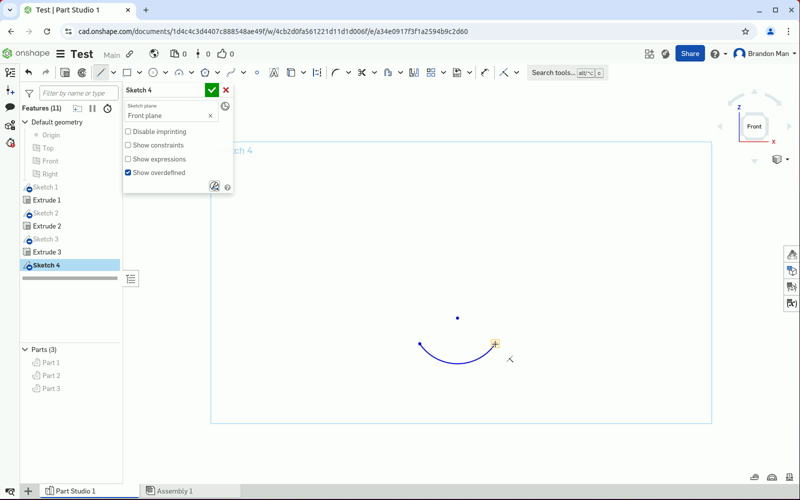
mouse_move(419, 343)
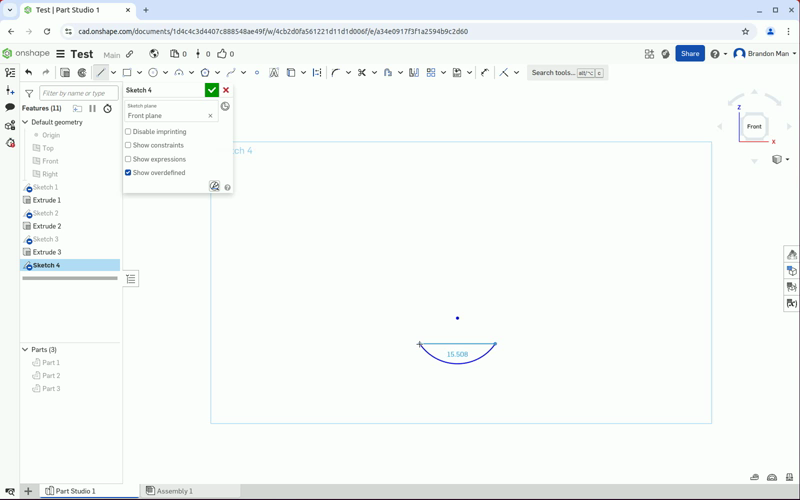
key_up(shift)
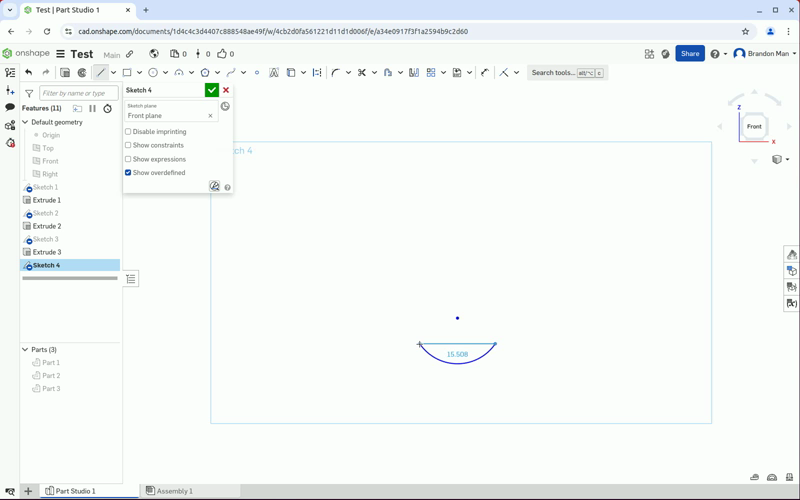
click(419, 343)
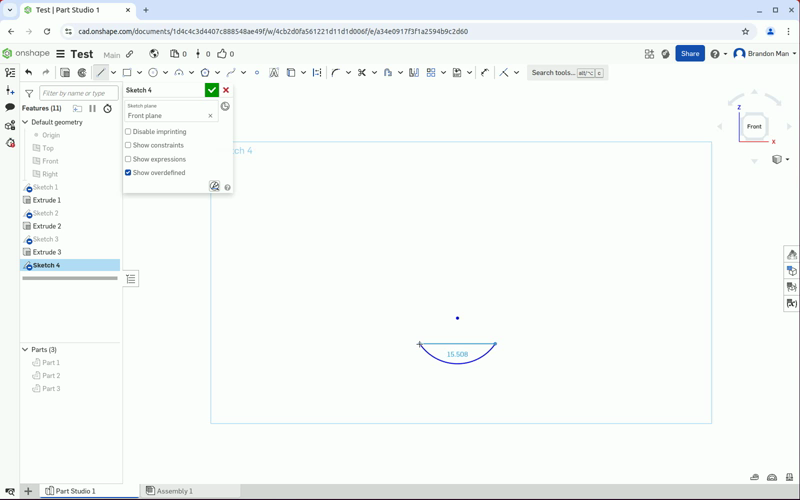
key(esc)
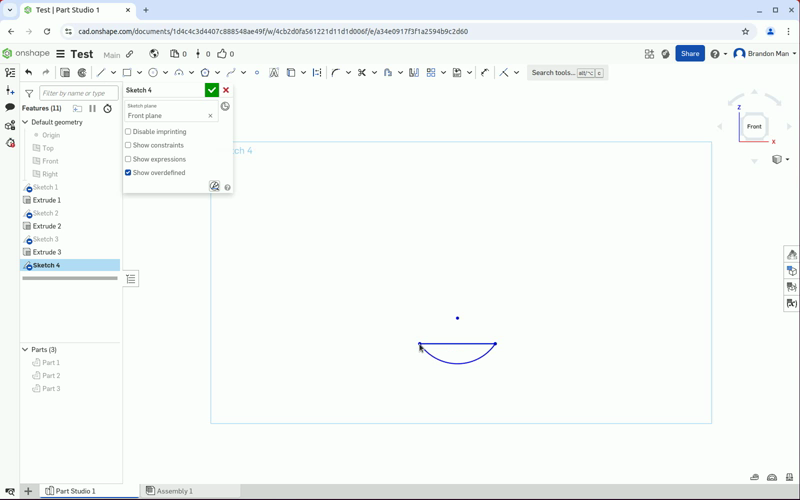
mouse_move(464, 357)
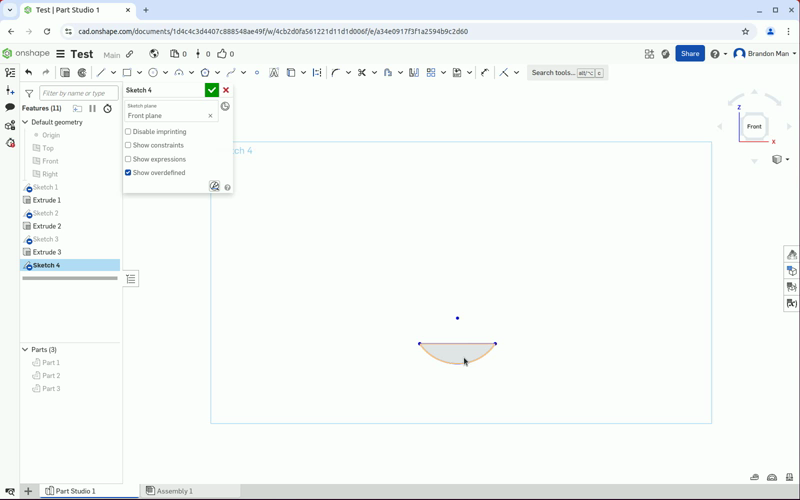
scroll(6)
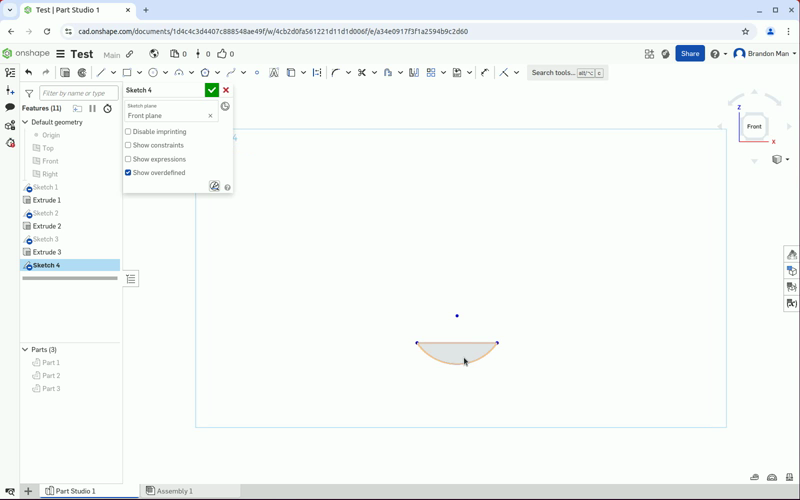
scroll(6)
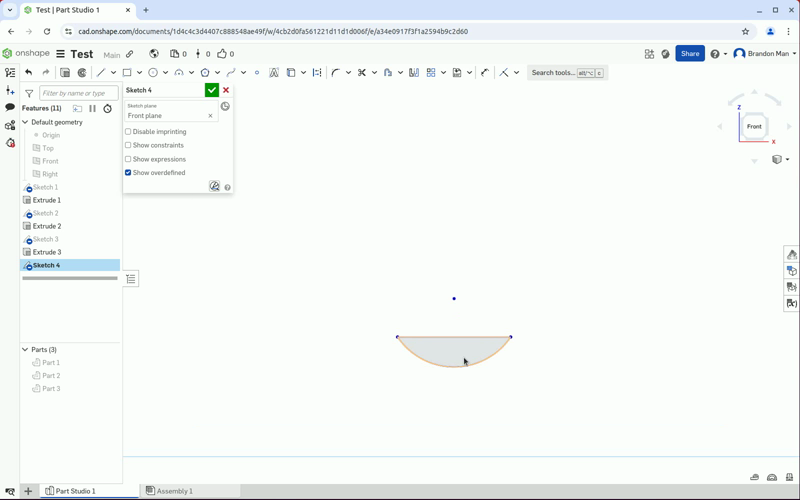
scroll(6)
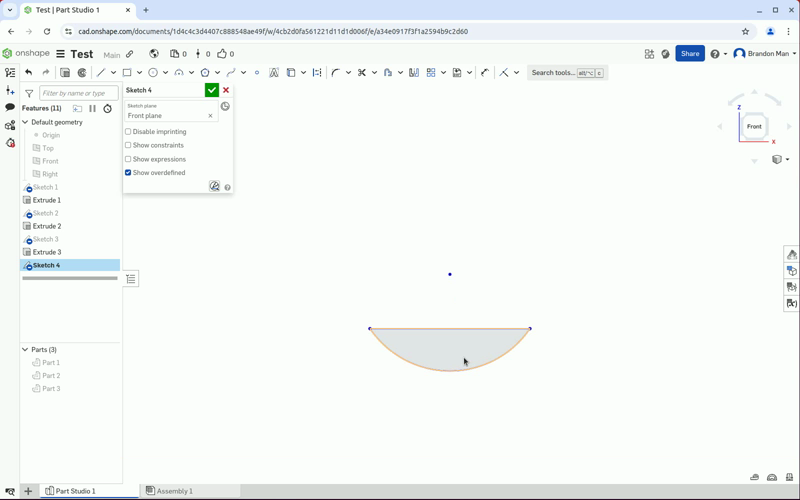
scroll(6)
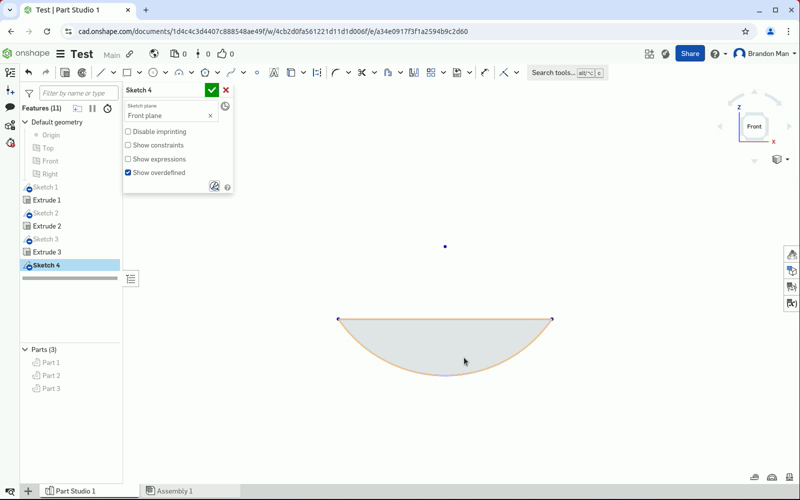
scroll(6)
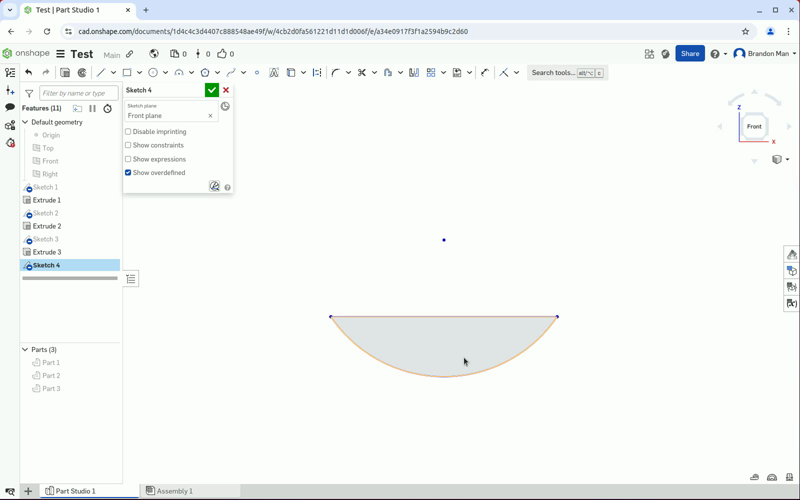
scroll(6)
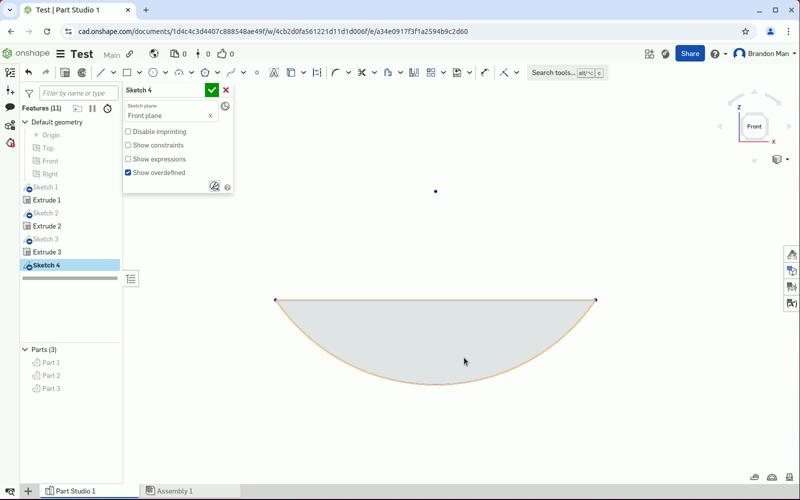
scroll(6)
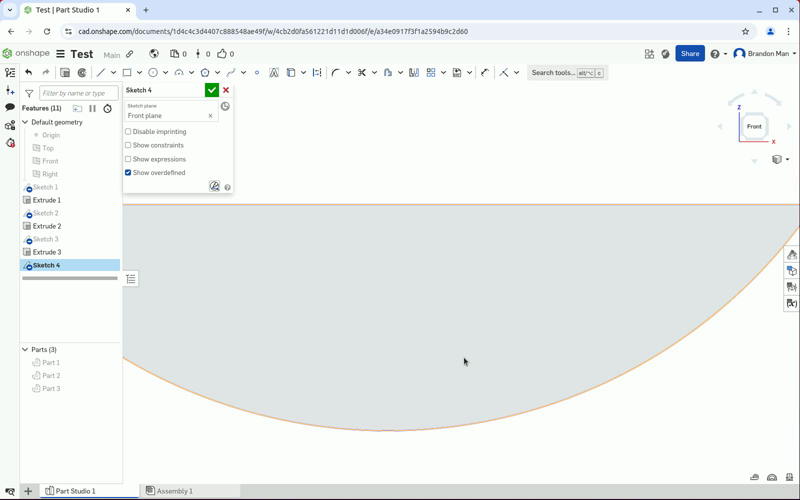
click(464, 357)
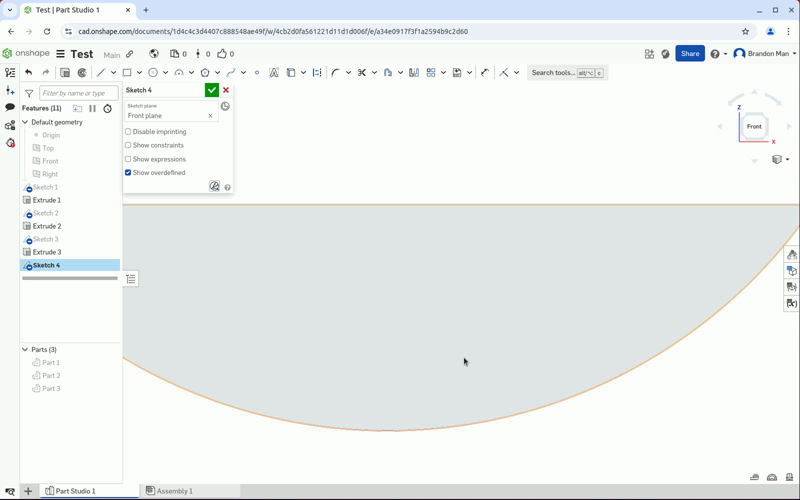
scroll(-6)
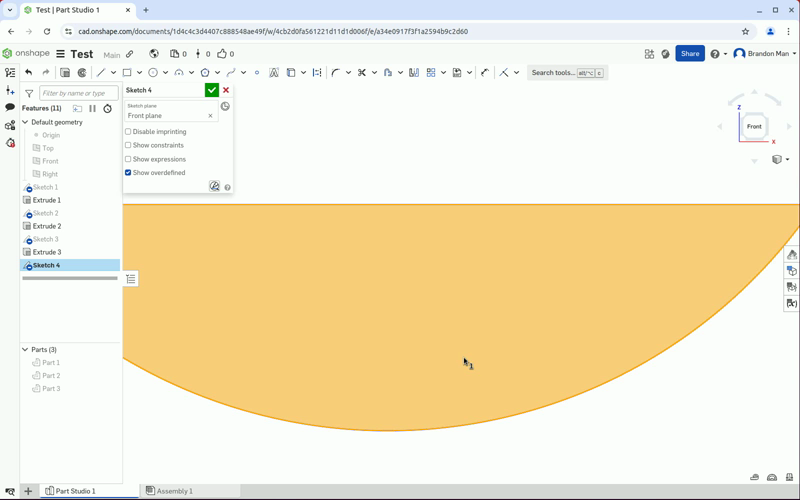
scroll(-6)
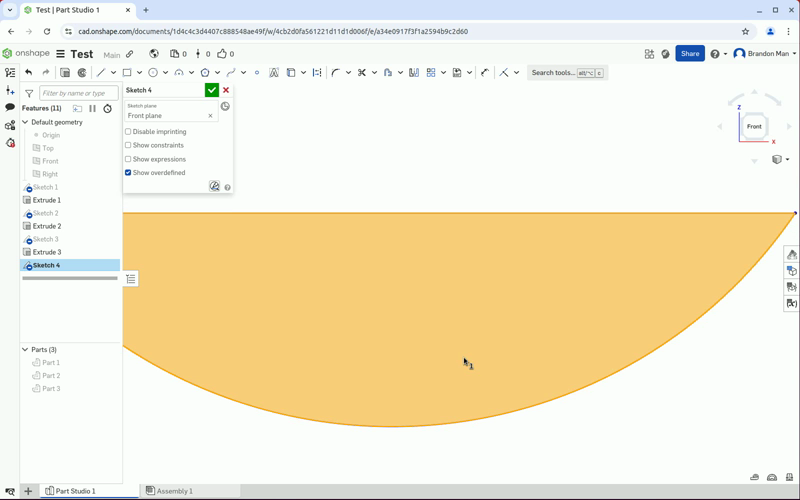
scroll(-6)
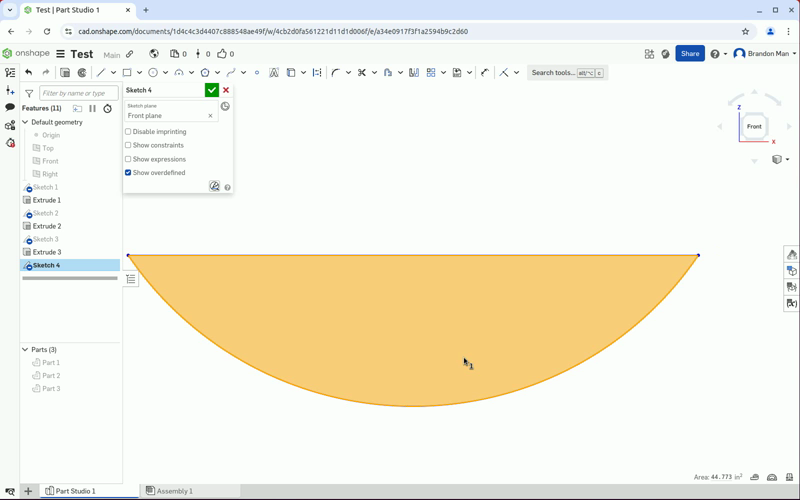
scroll(-6)
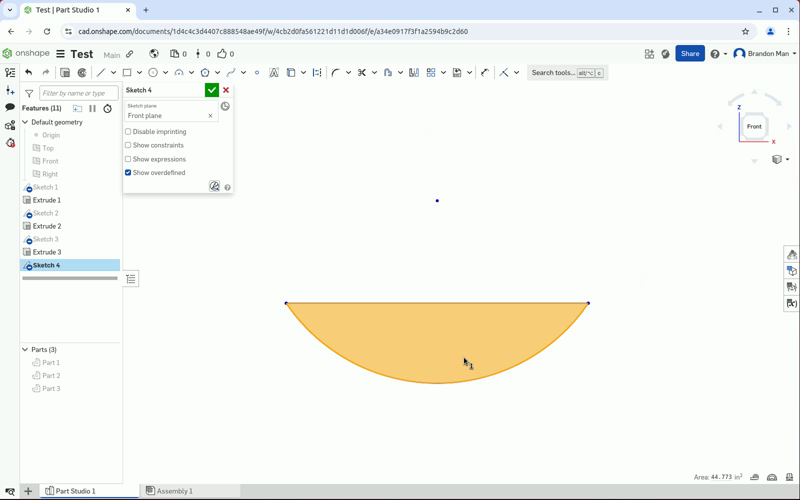
scroll(-6)
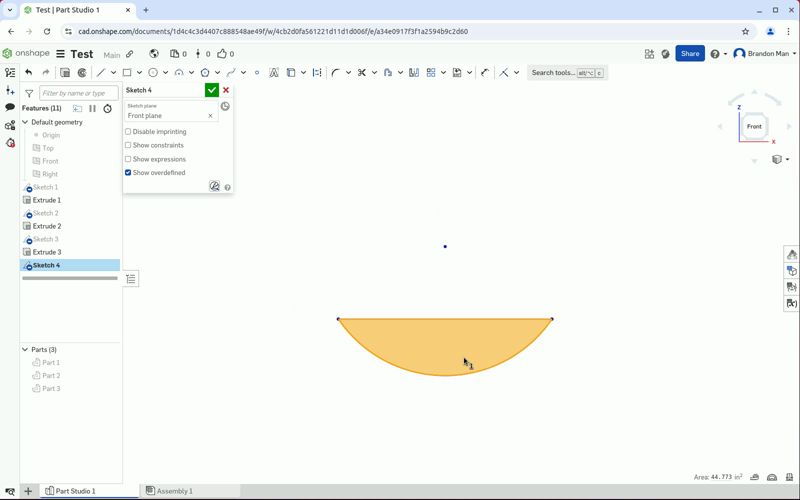
scroll(-6)
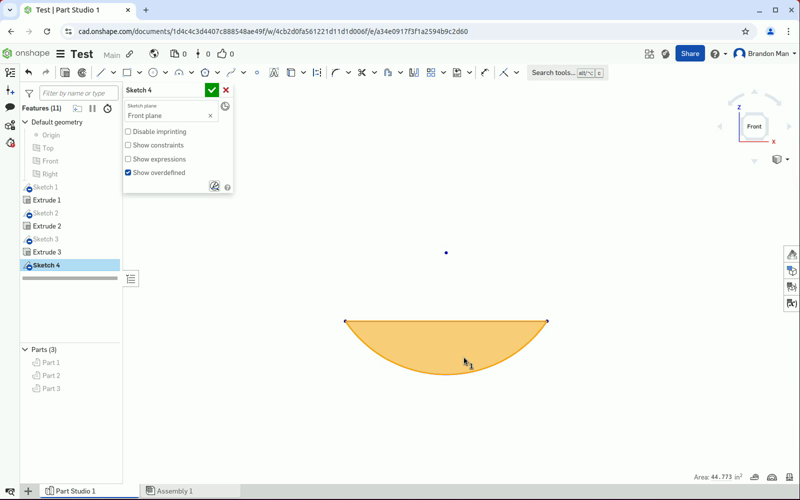
scroll(-6)
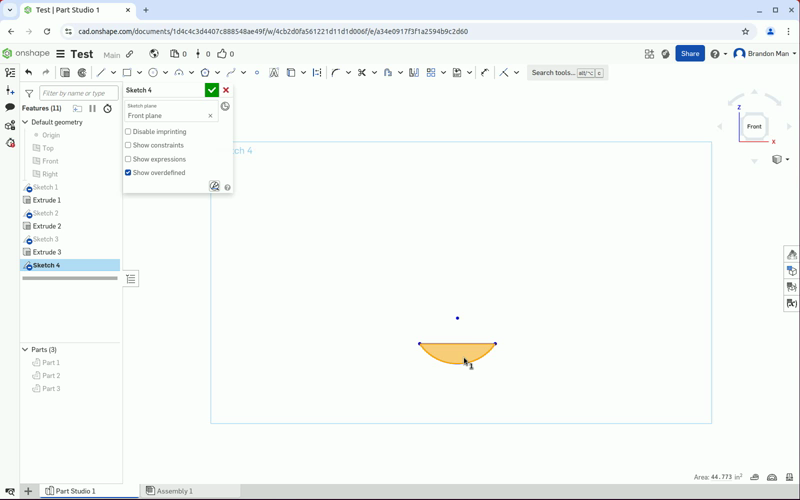
mouse_move(73, 352)
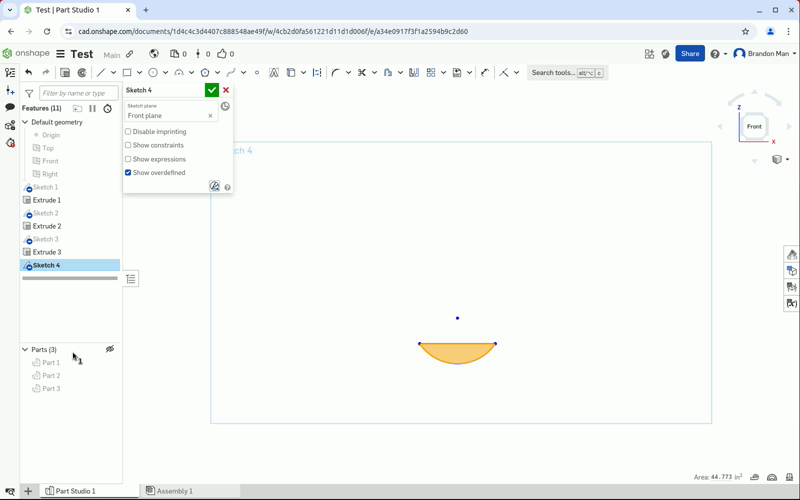
key(shift+y)
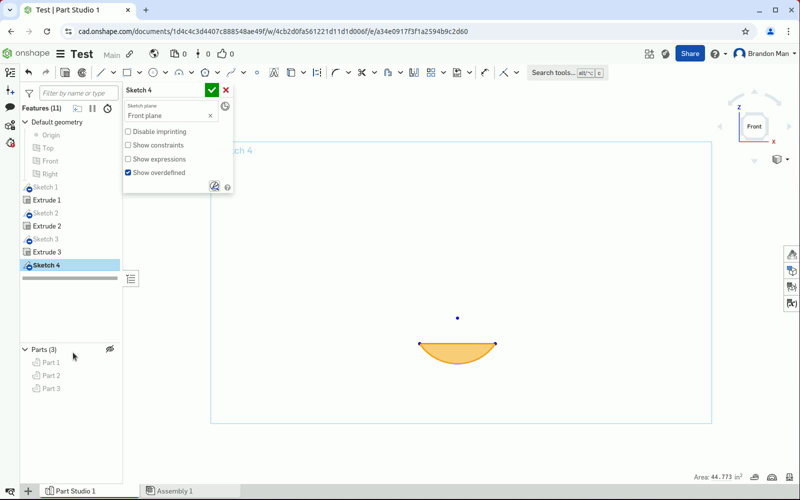
key(shift+e)
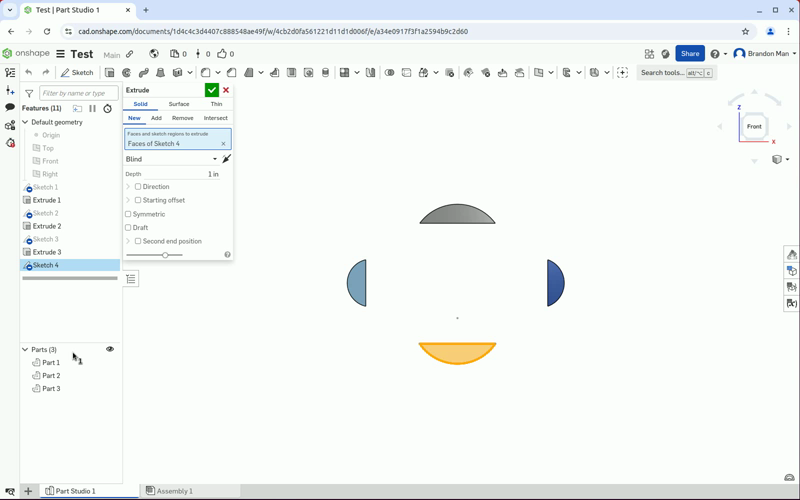
mouse_move(143, 106)
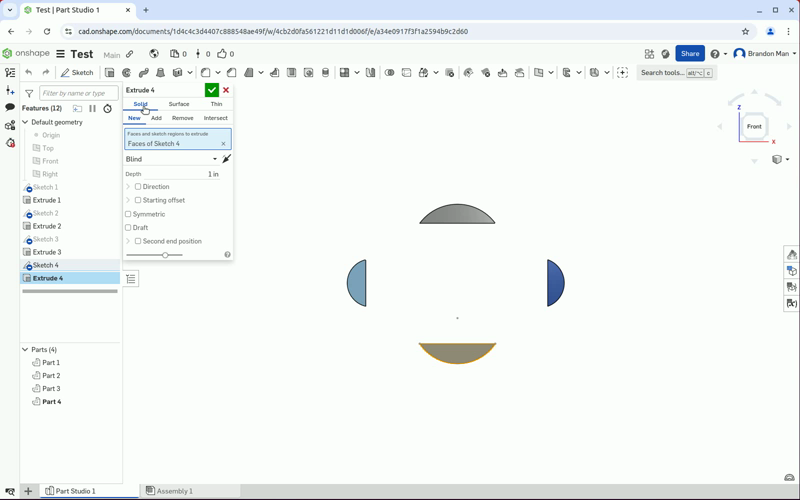
click(143, 106)
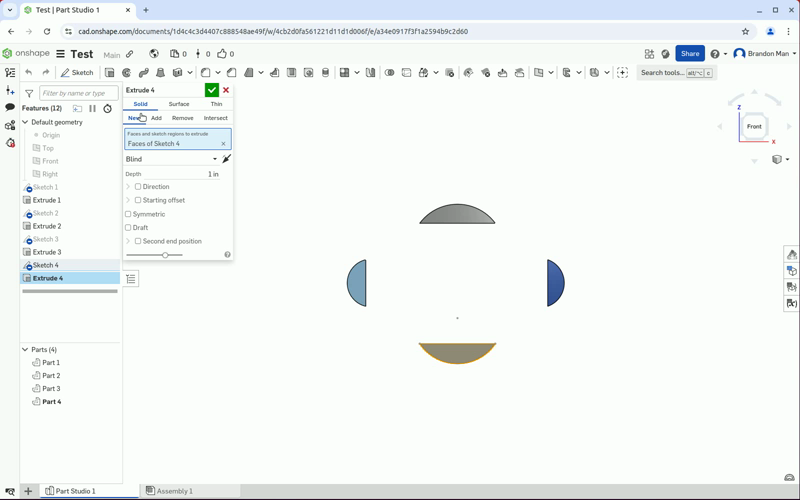
mouse_move(137, 120)
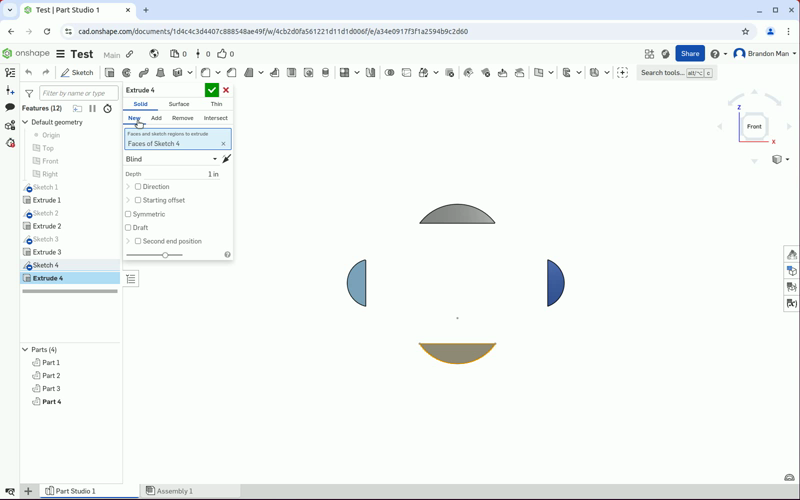
click(137, 120)
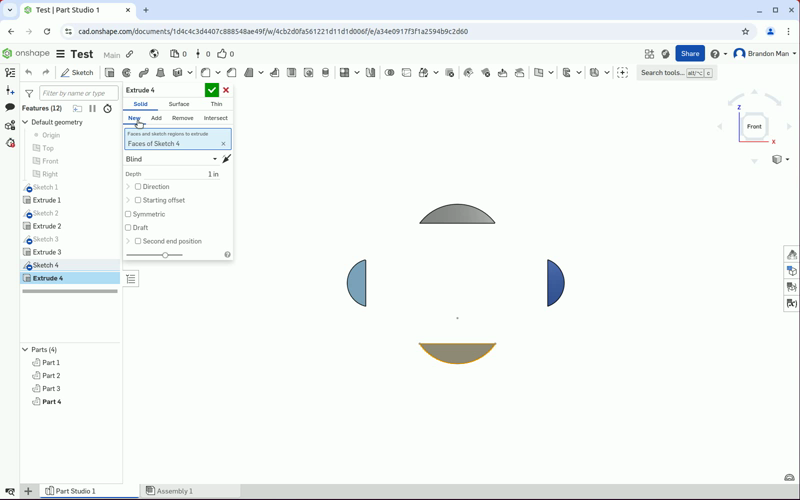
key(tab, 4)
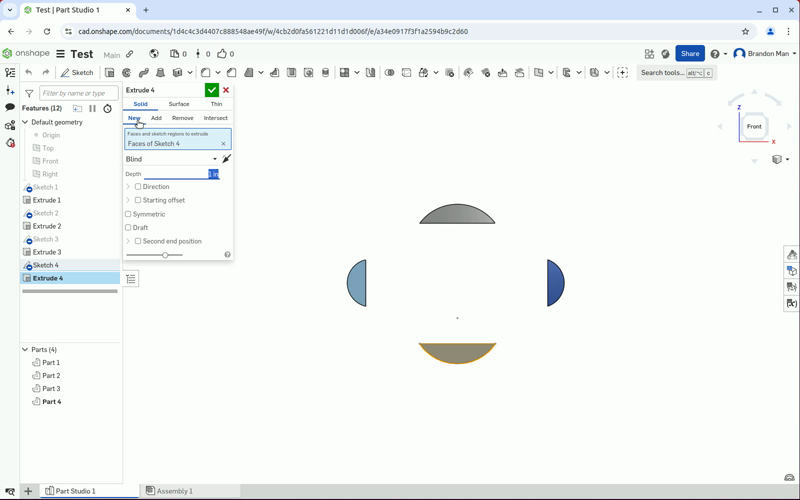
text(4.574)
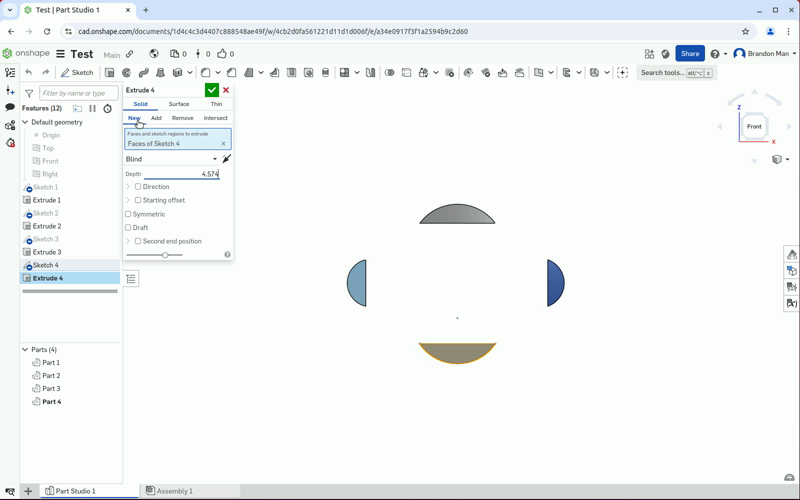
key(enter)
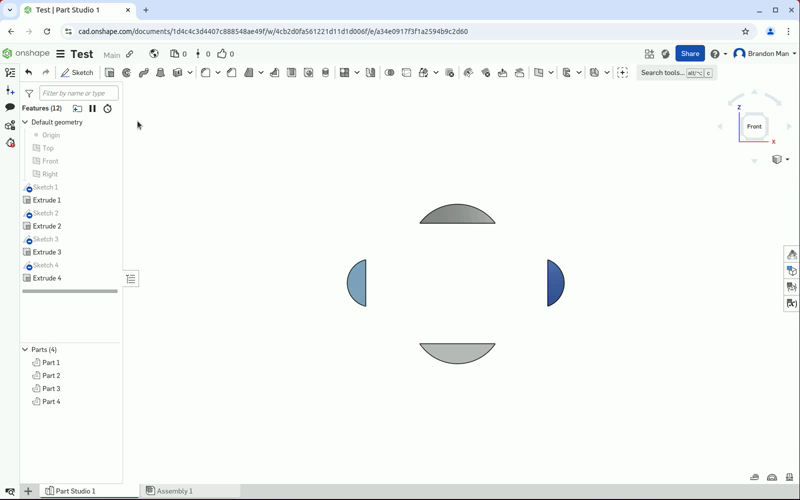
key(shift+h)
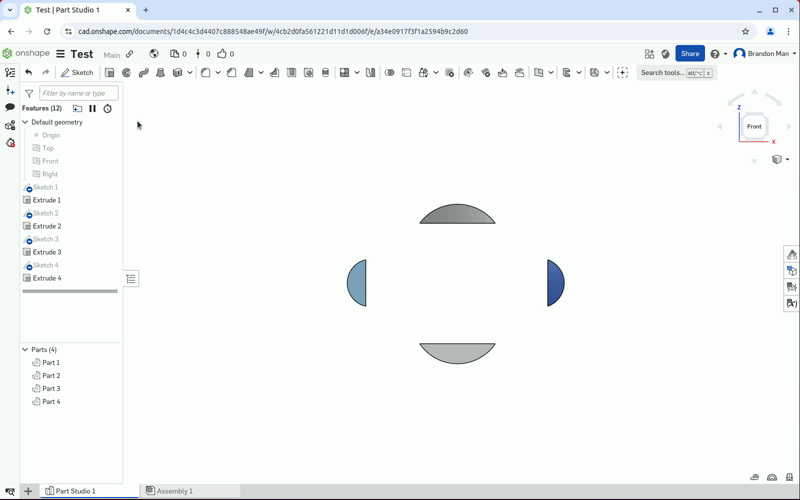
key(shift+h)
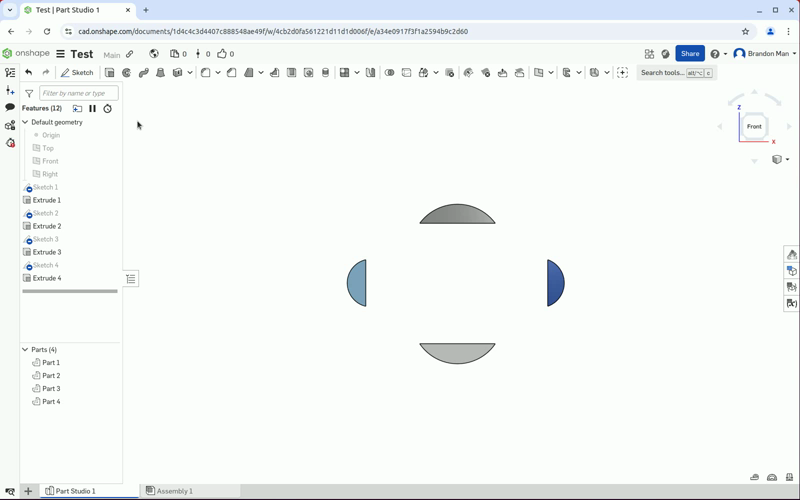
mouse_move(73, 189)
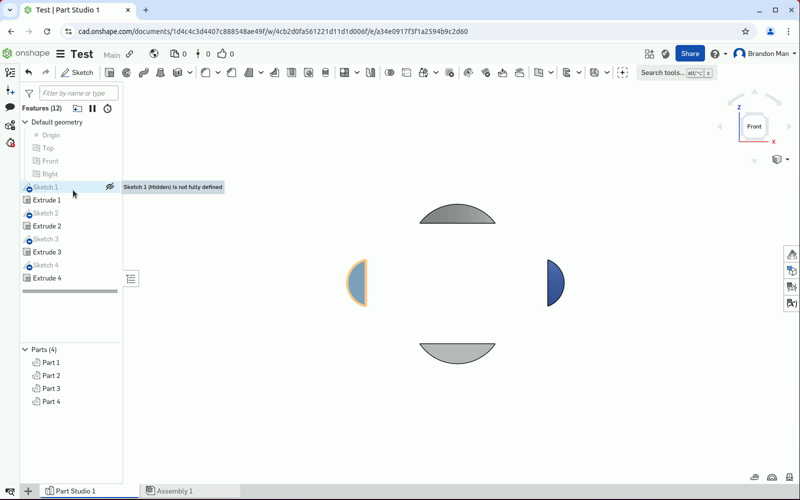
click(73, 189)
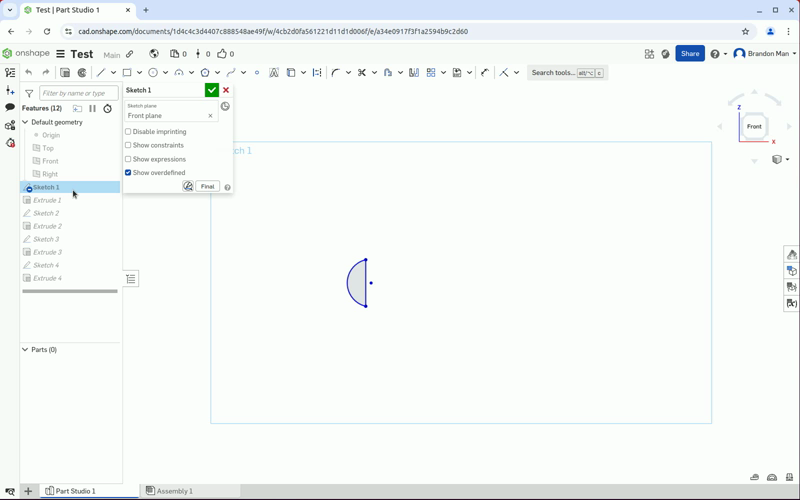
mouse_move(229, 92)
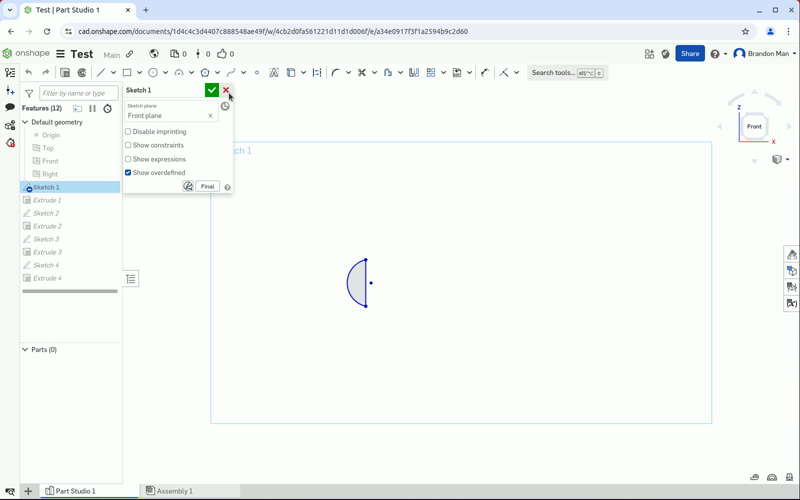
click(229, 92)
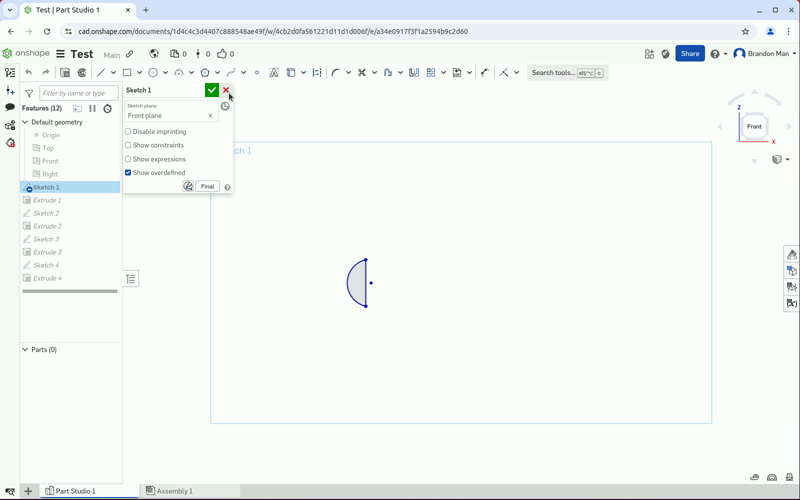
key(shift+s)
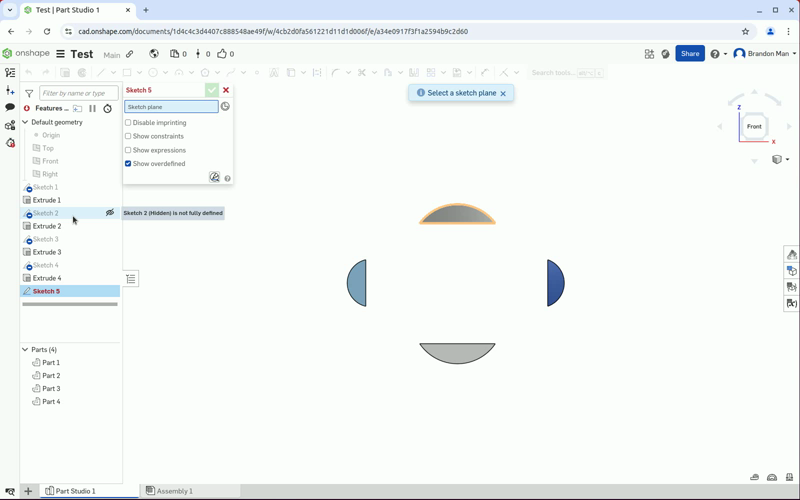
scroll(3)
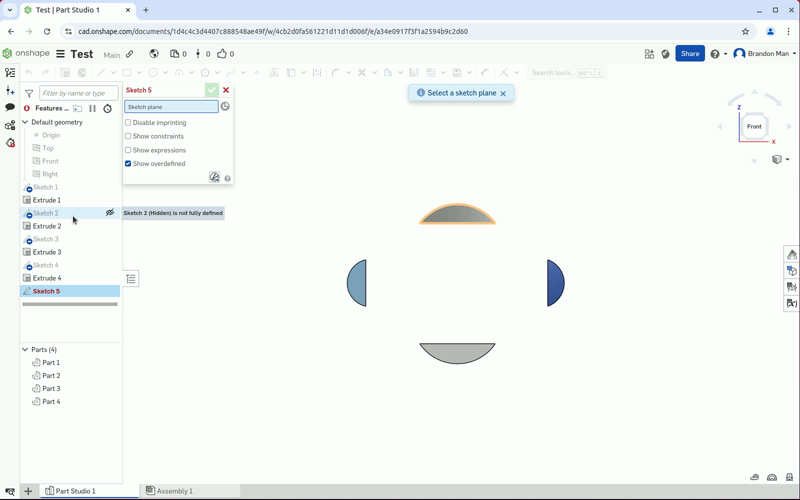
mouse_move(73, 163)
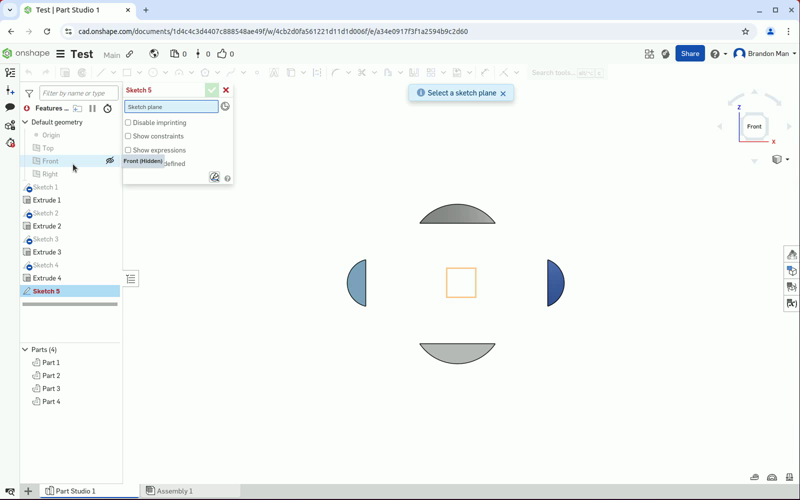
click(73, 163)
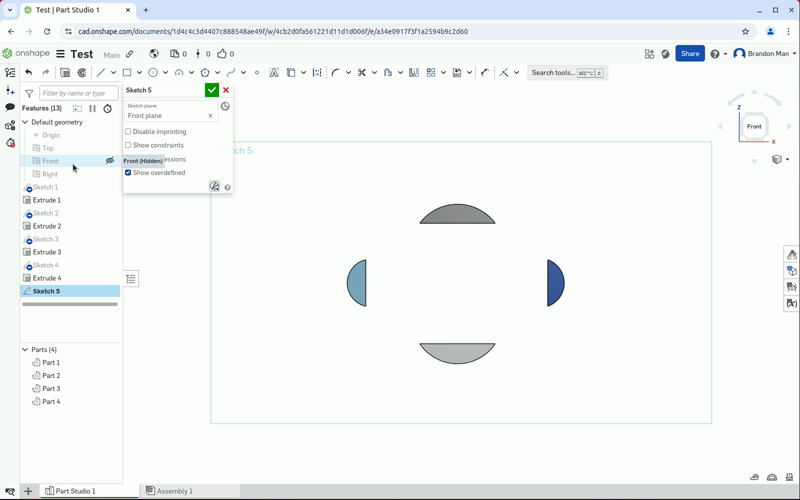
mouse_move(73, 352)
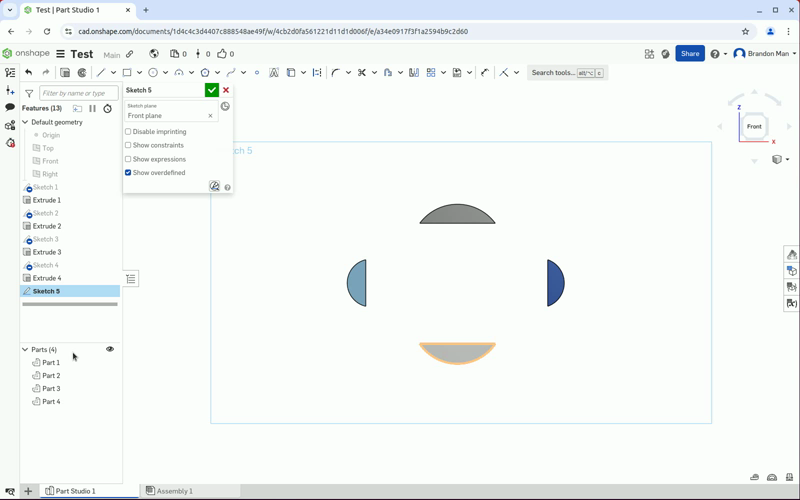
key(y)
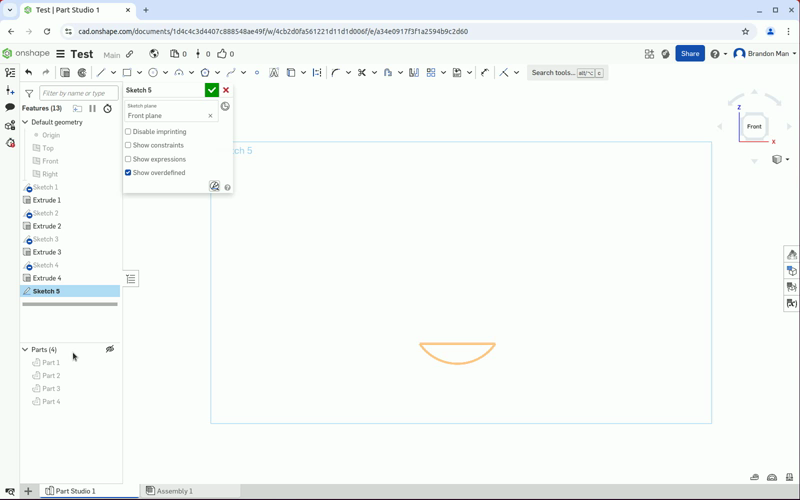
key(l)
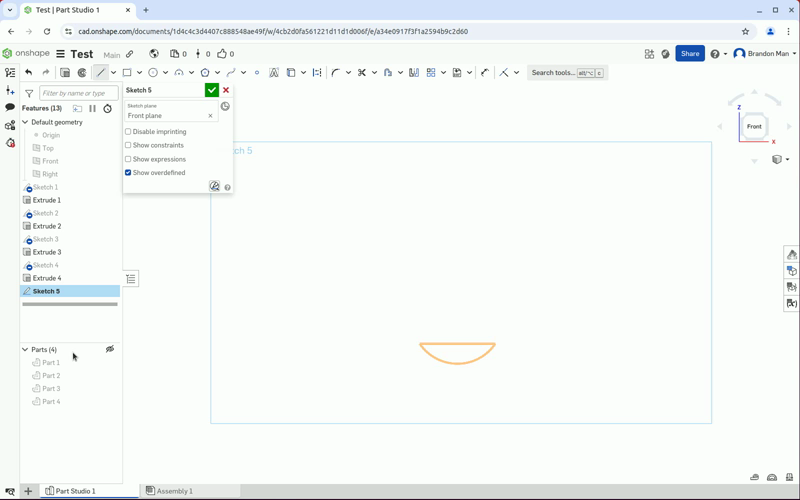
key_down(shift)
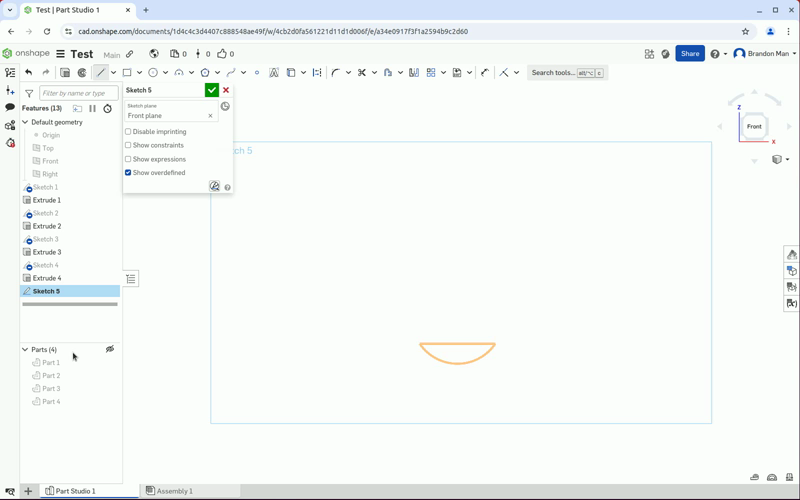
mouse_move(365, 343)
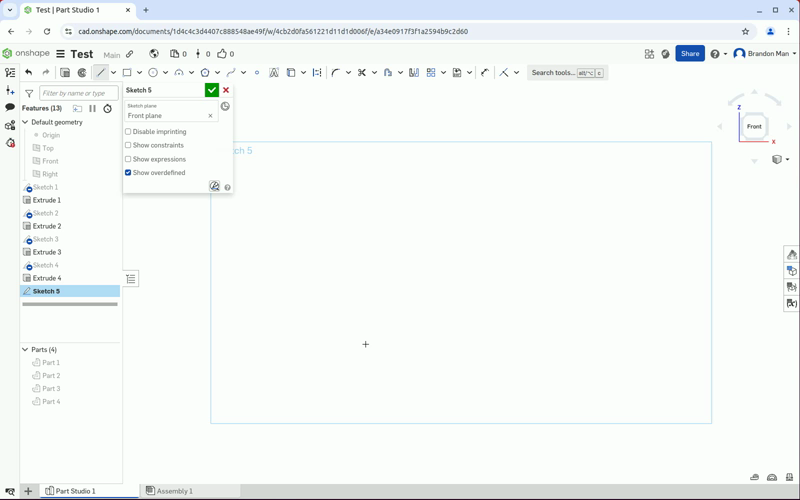
click(365, 343)
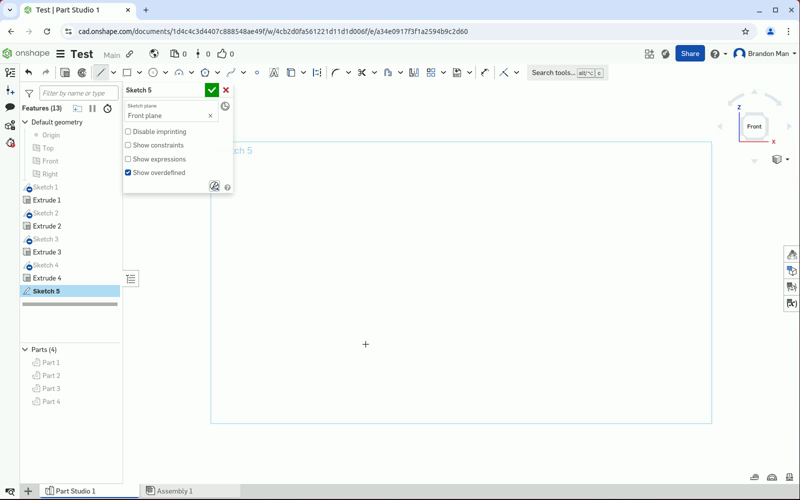
key_up(shift)
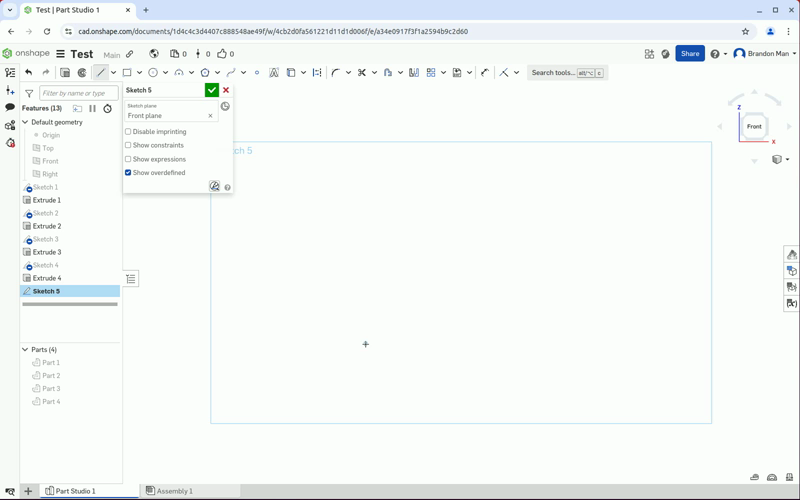
key_down(shift)
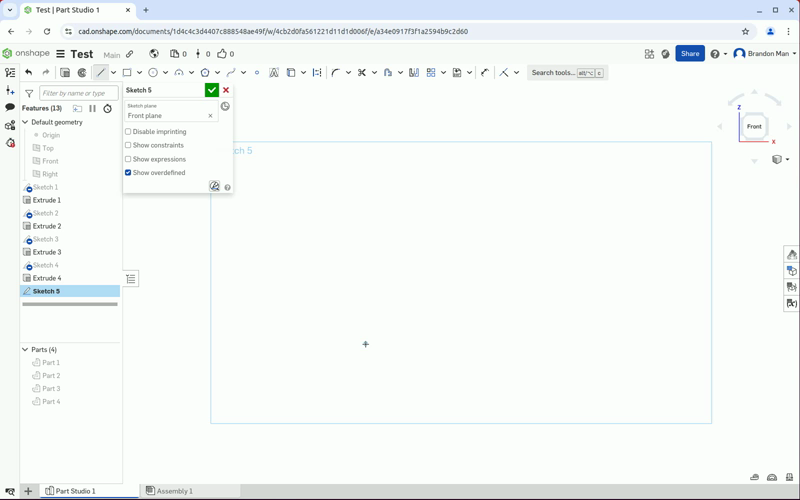
mouse_move(395, 343)
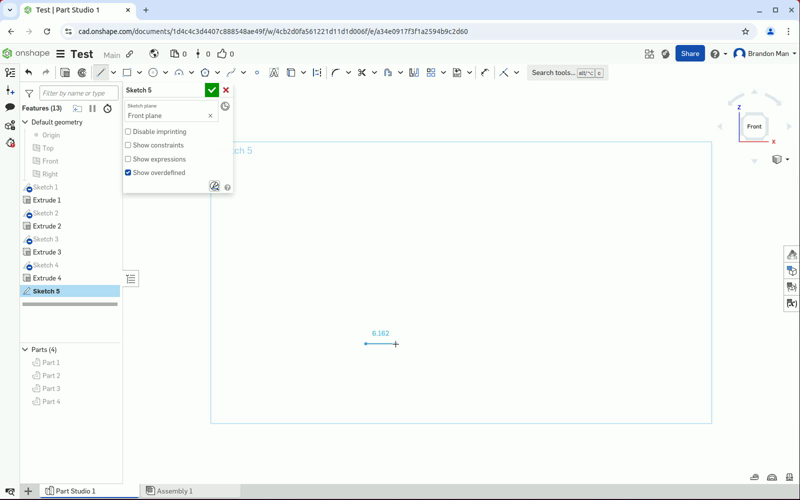
mouse_move(419, 343)
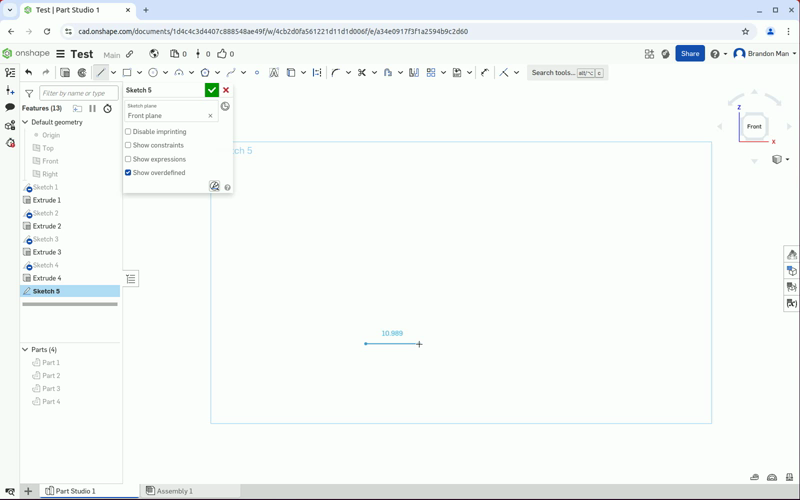
click(419, 343)
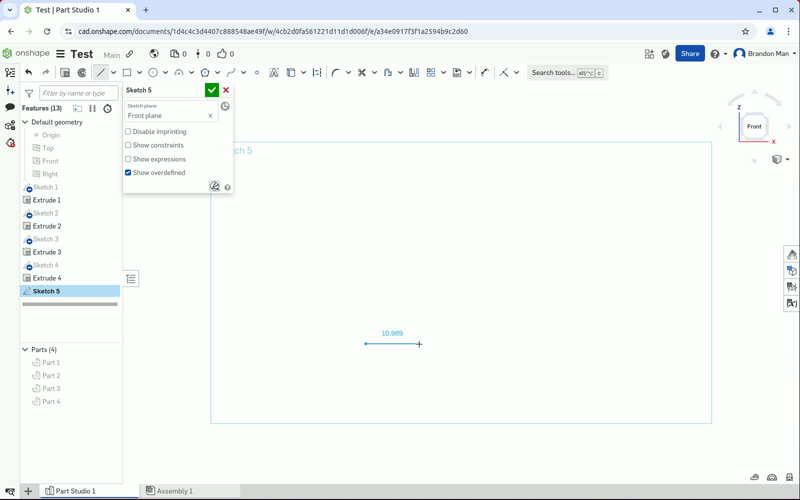
key_up(shift)
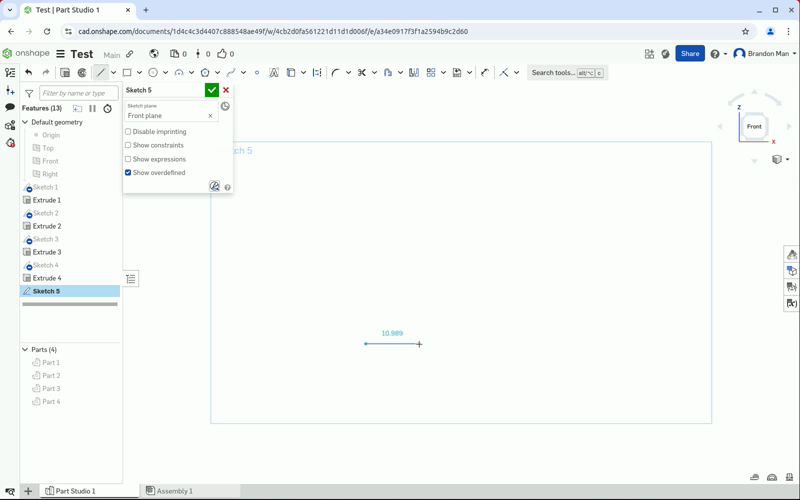
key_down(shift)
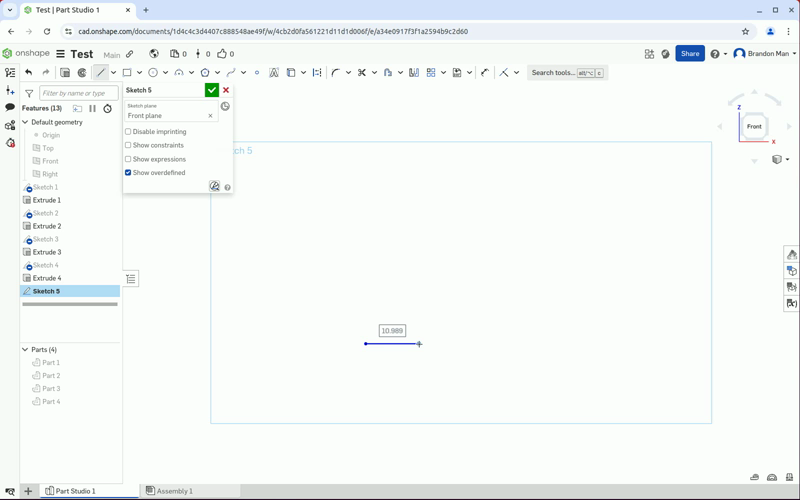
mouse_move(493, 343)
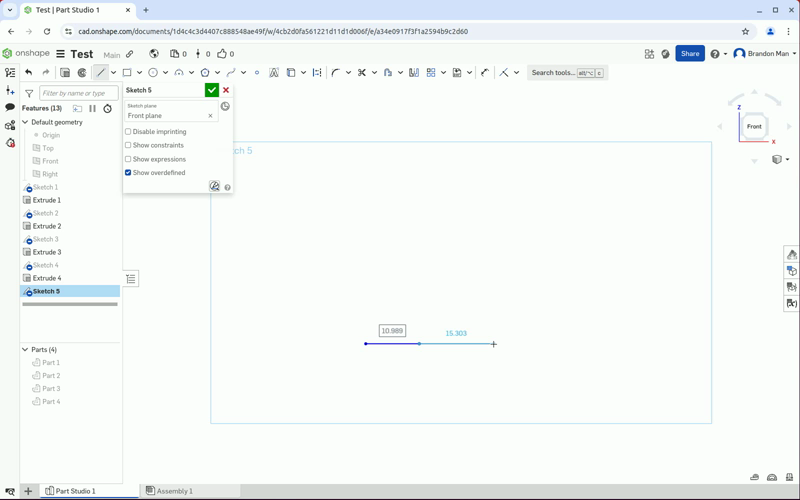
click(493, 343)
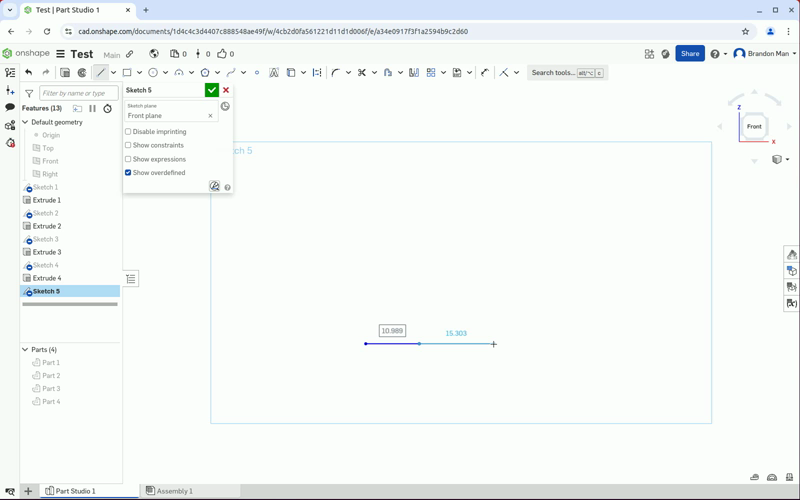
key_up(shift)
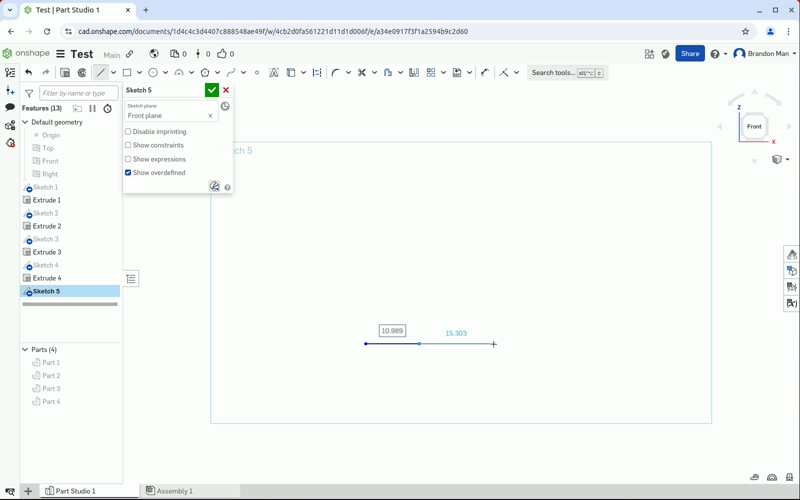
key_down(shift)
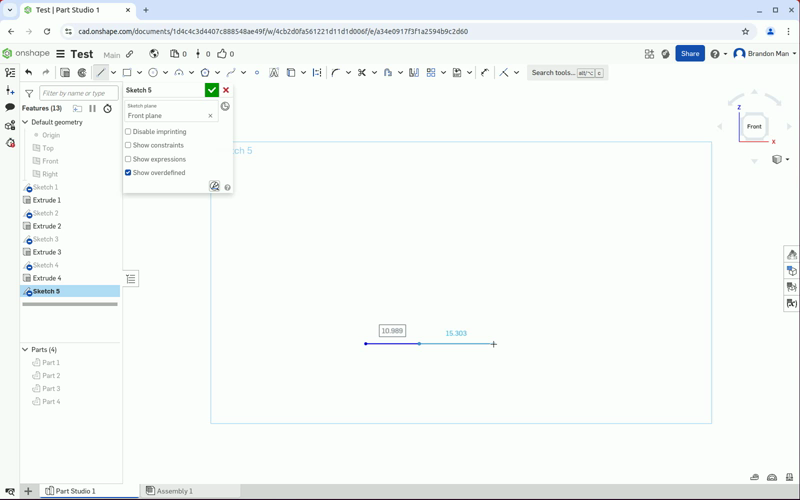
mouse_move(523, 343)
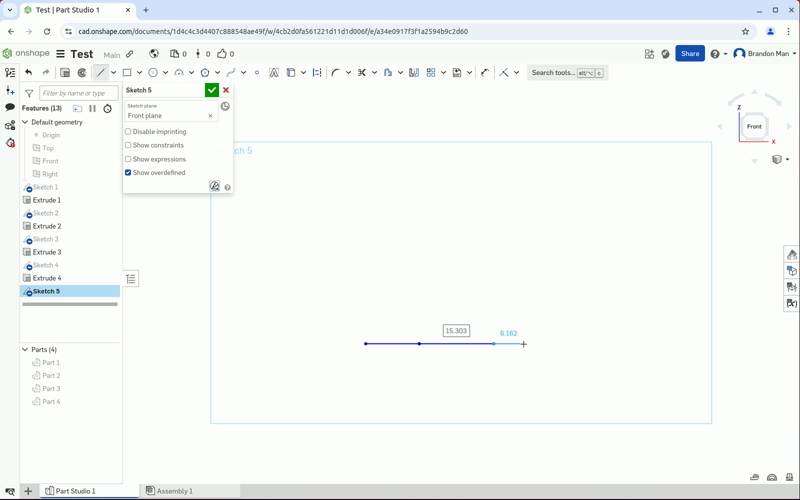
mouse_move(546, 343)
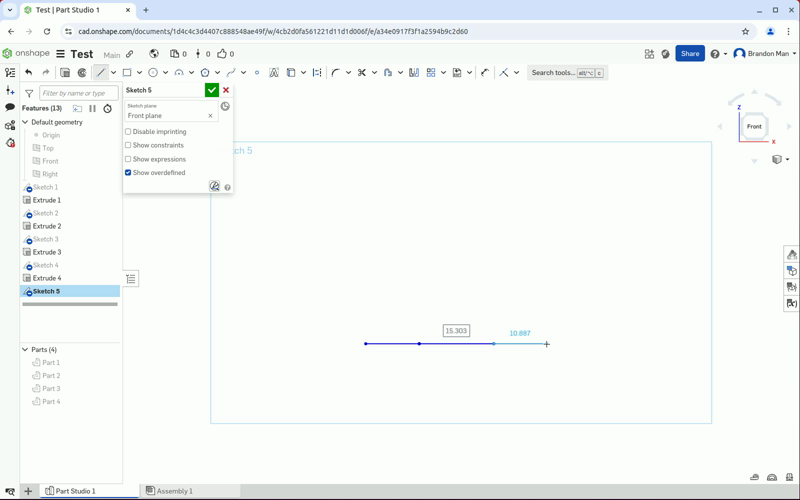
click(546, 343)
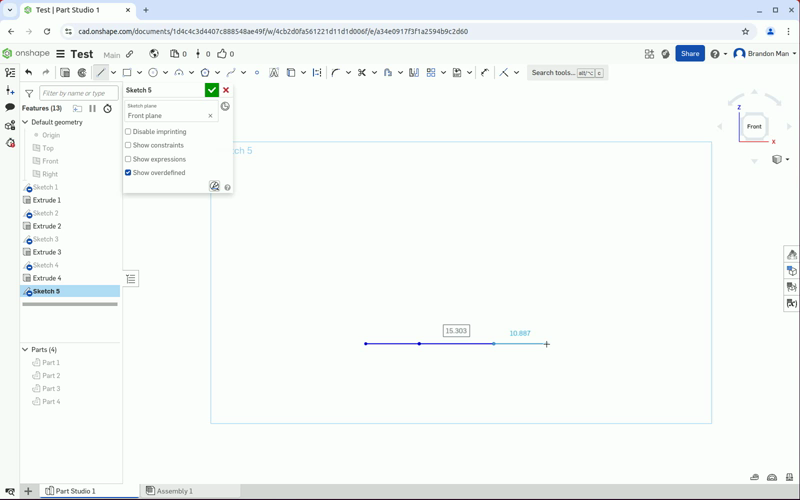
key_up(shift)
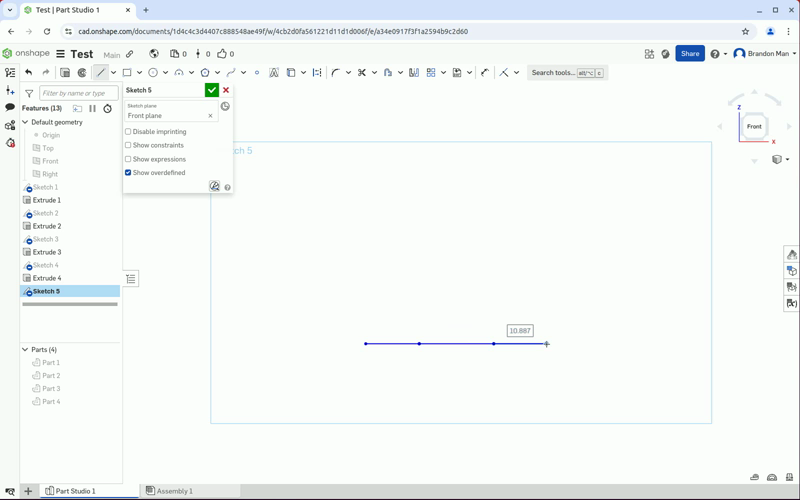
key_down(shift)
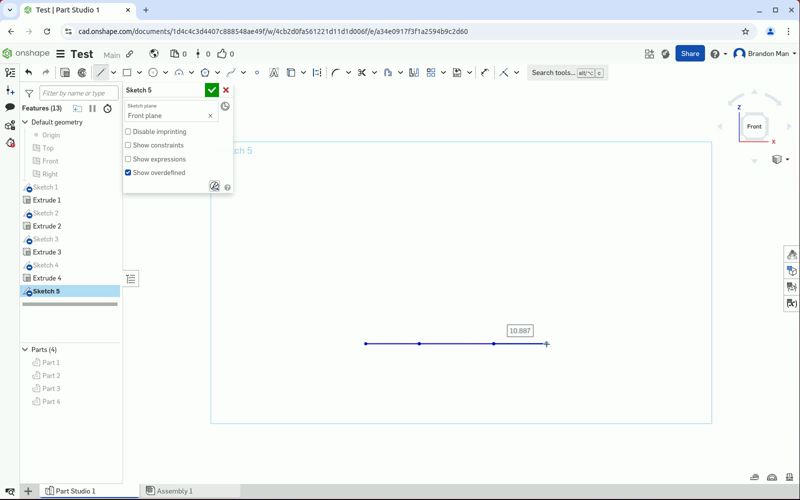
mouse_move(576, 343)
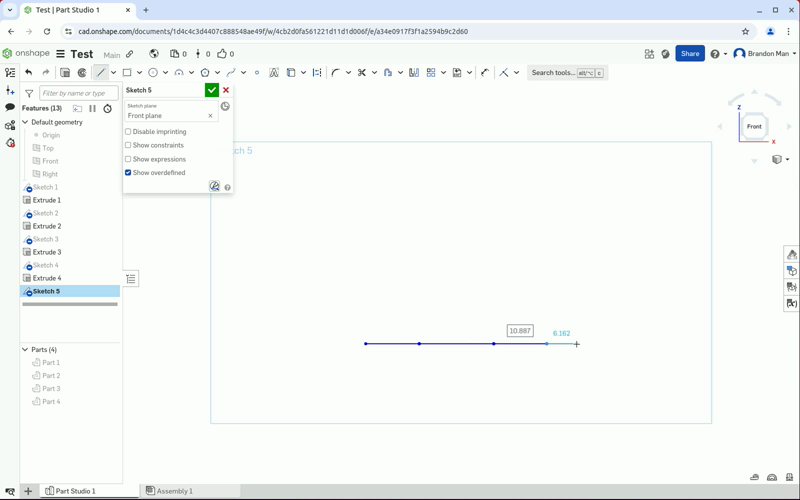
mouse_move(546, 305)
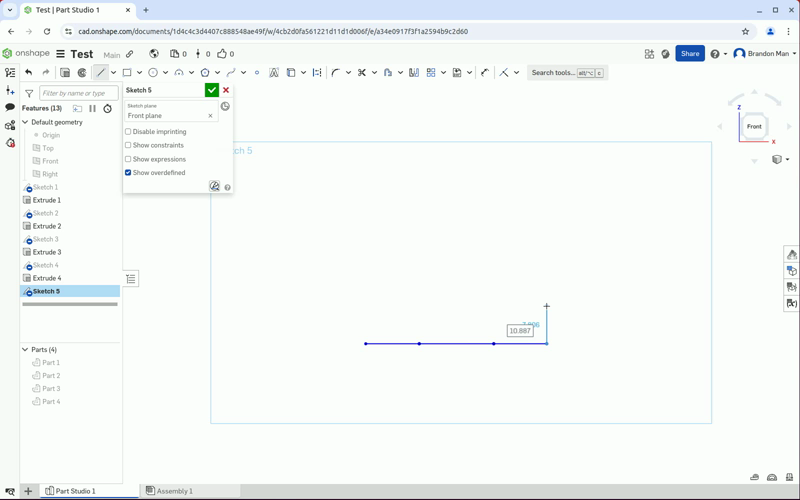
click(546, 305)
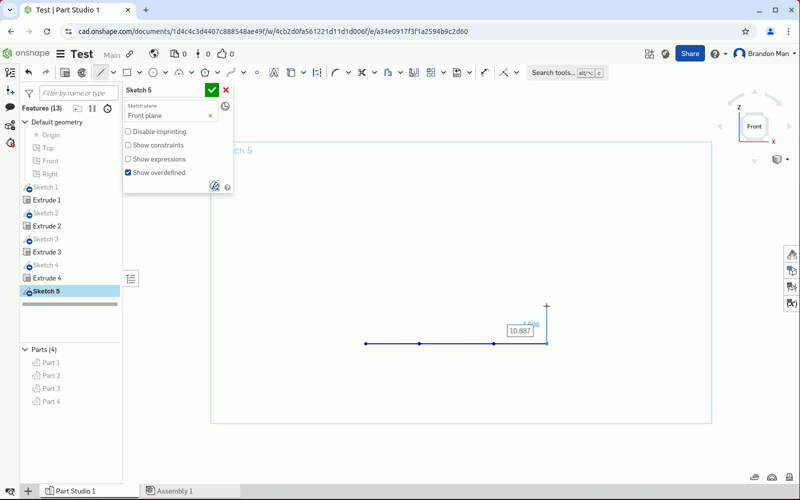
key_up(shift)
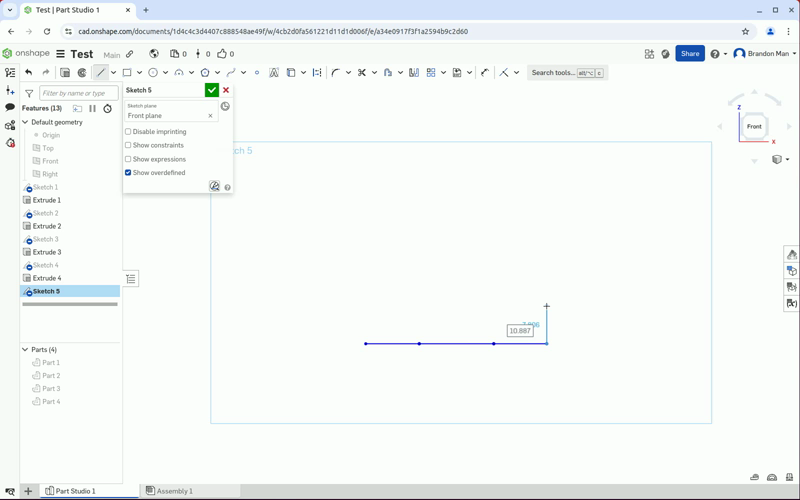
key_down(shift)
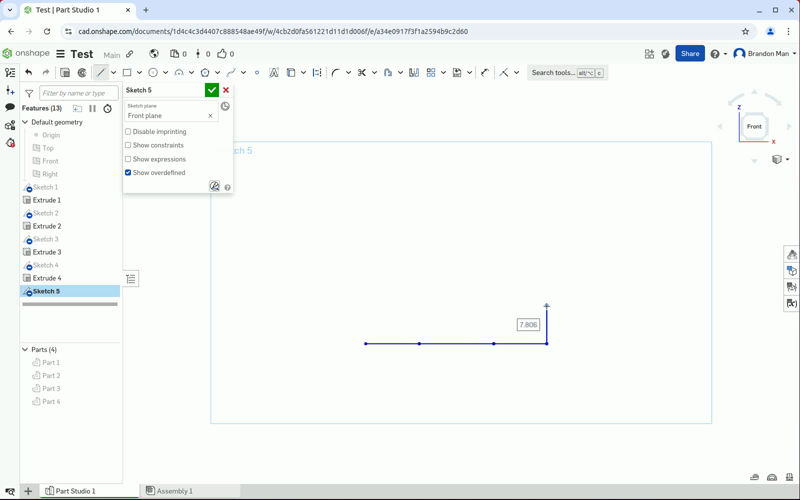
mouse_move(576, 305)
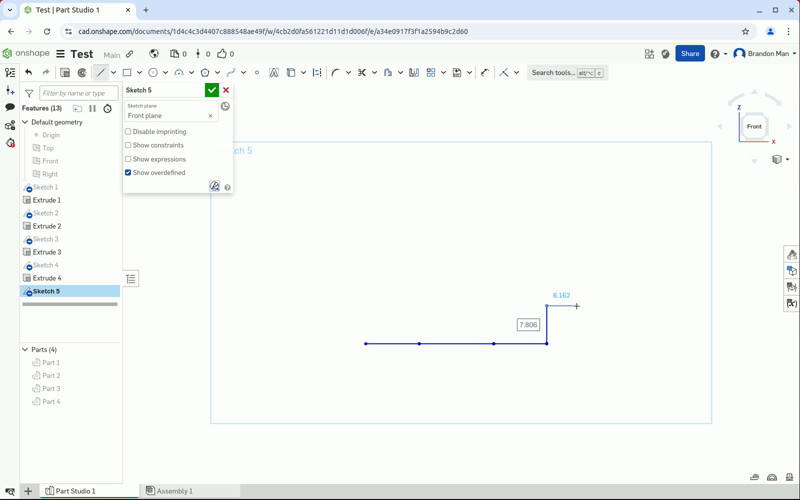
mouse_move(546, 260)
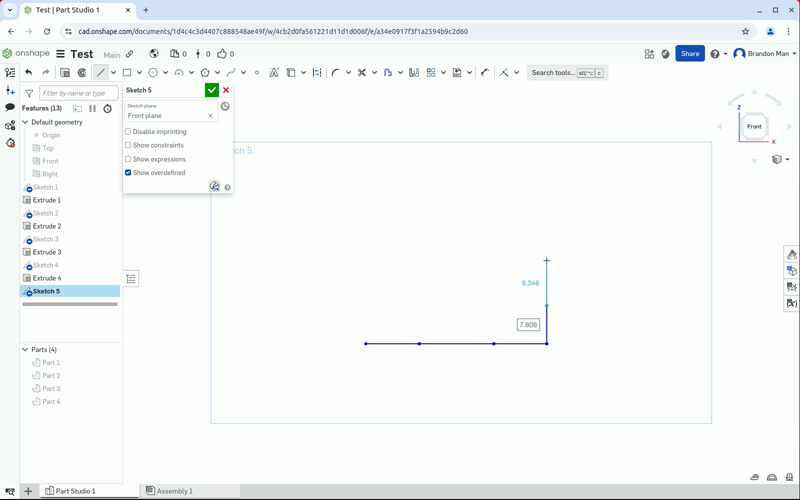
click(546, 260)
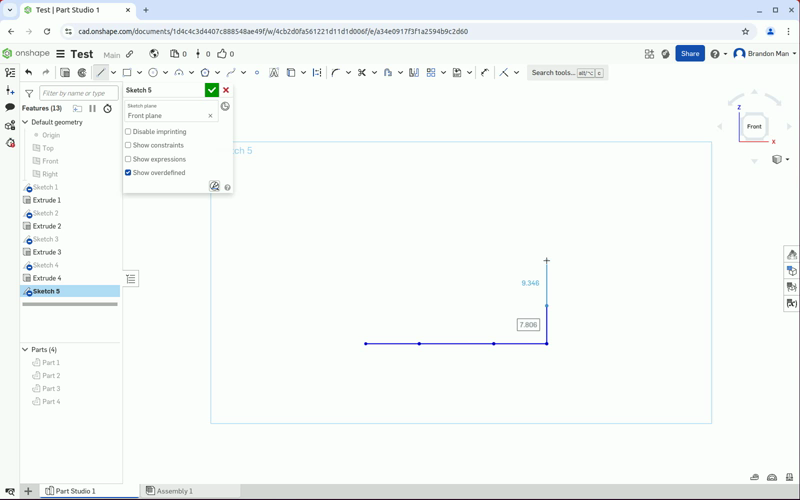
key_up(shift)
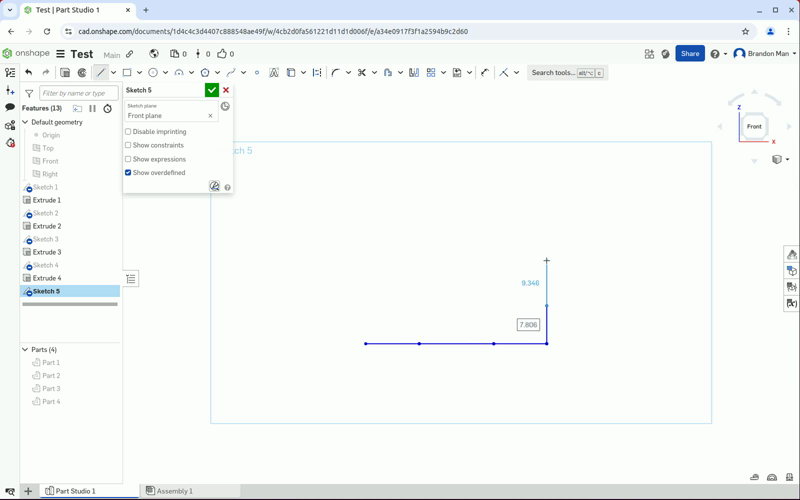
key_down(shift)
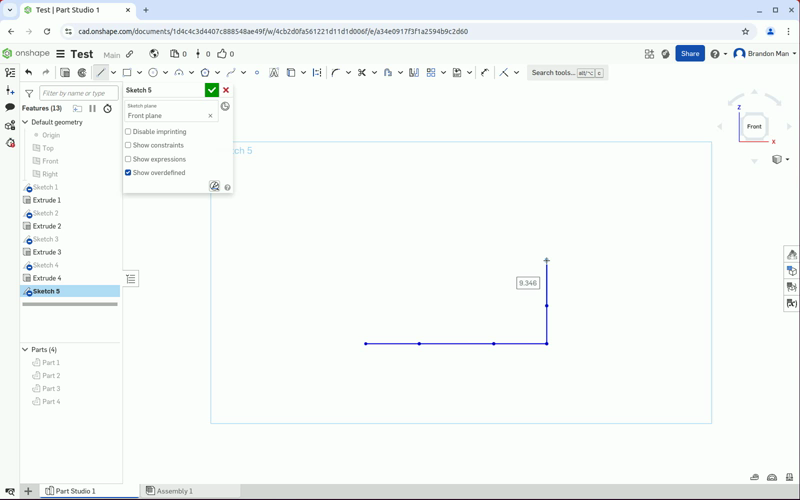
mouse_move(576, 260)
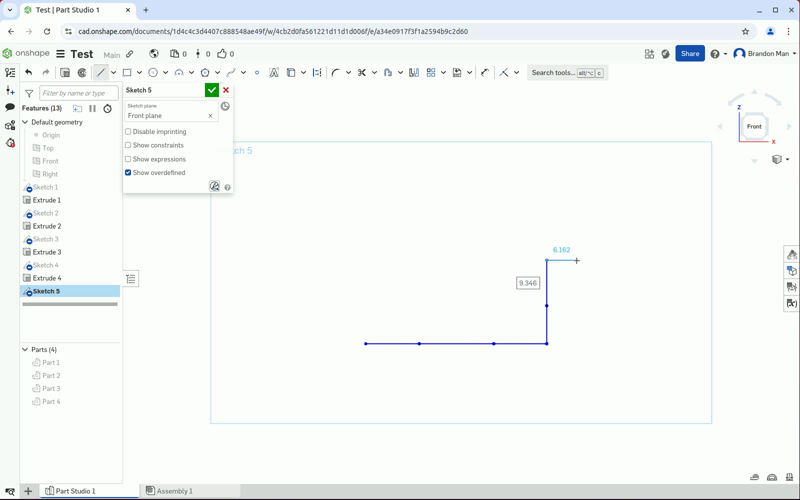
mouse_move(546, 223)
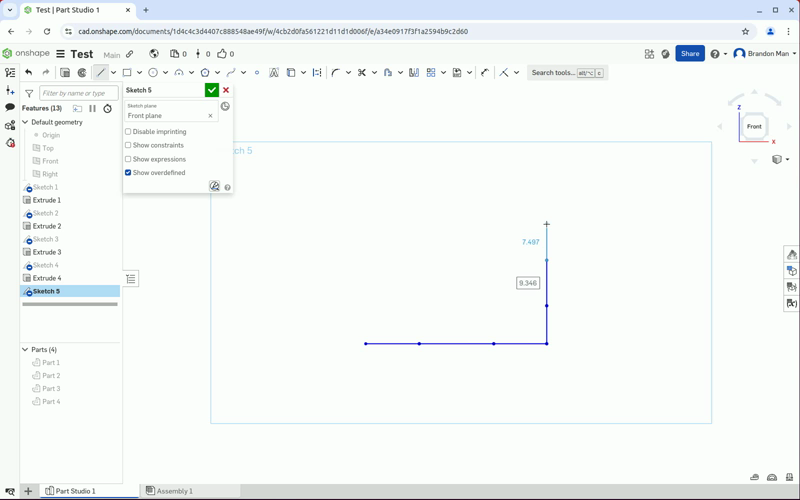
click(546, 223)
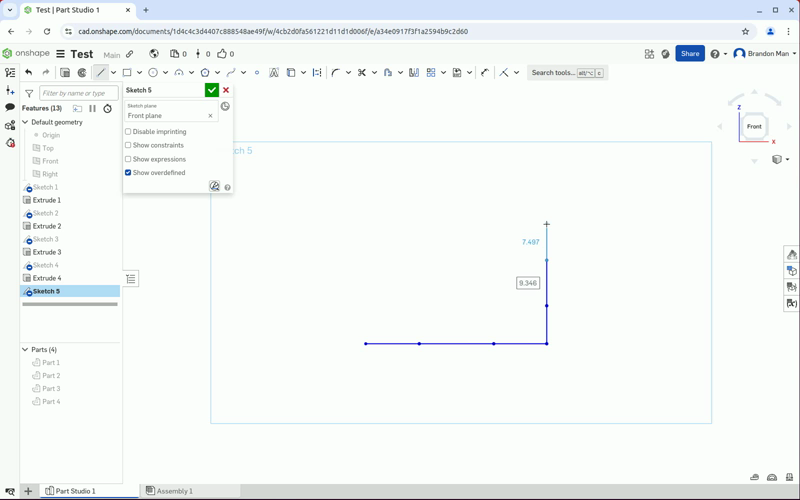
key_up(shift)
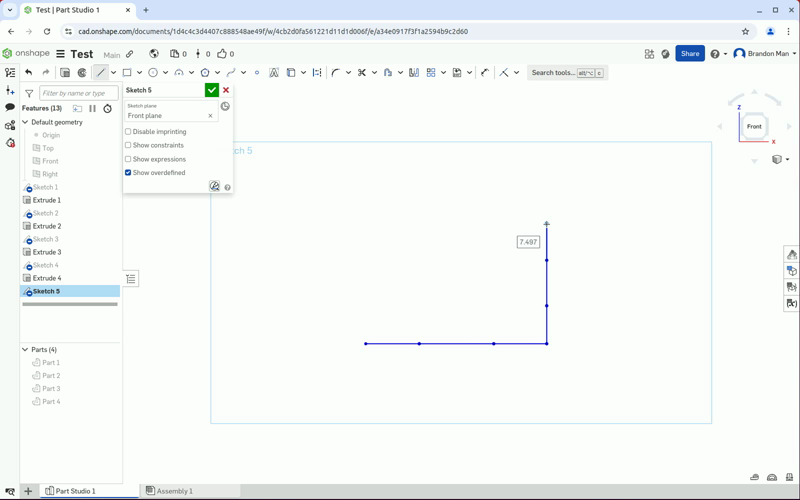
key_down(shift)
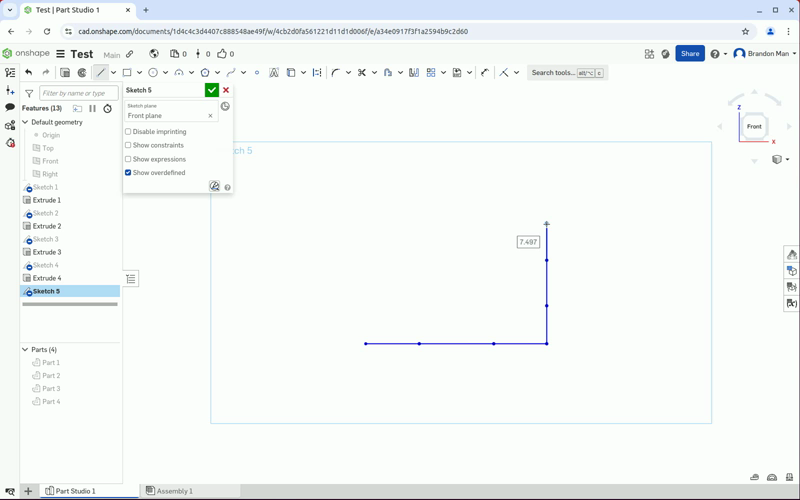
mouse_move(576, 223)
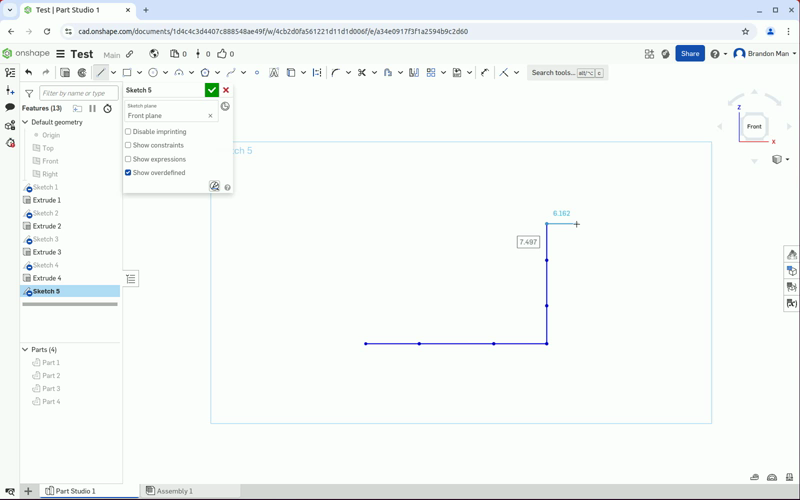
mouse_move(493, 223)
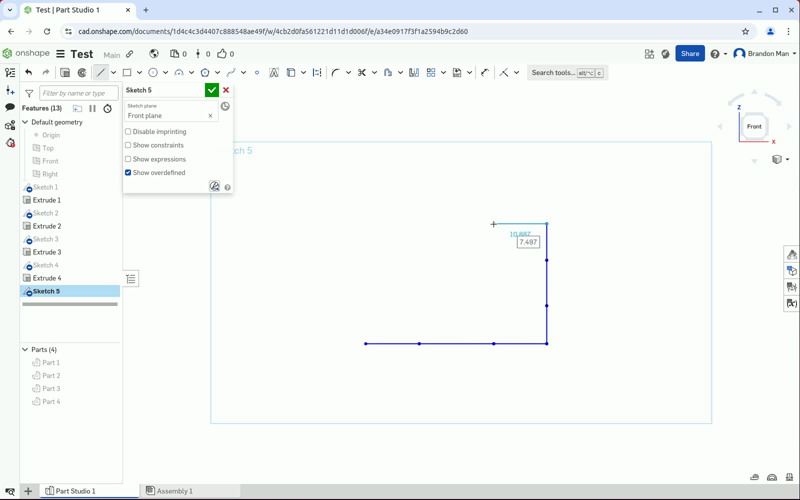
click(493, 223)
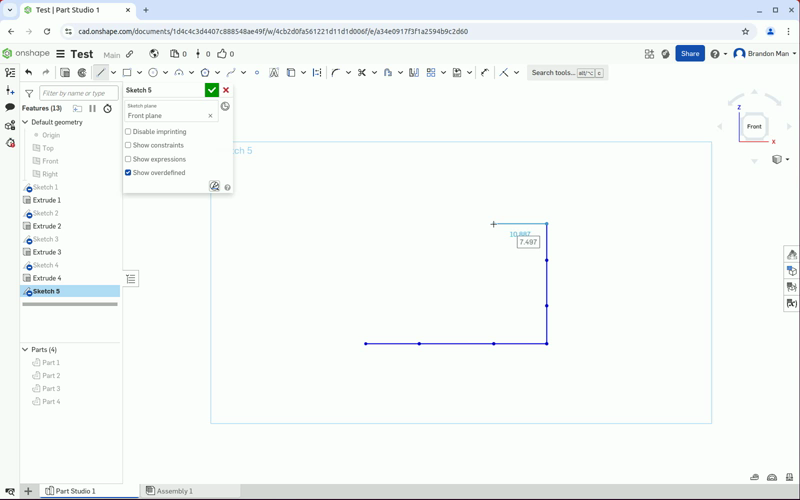
key_up(shift)
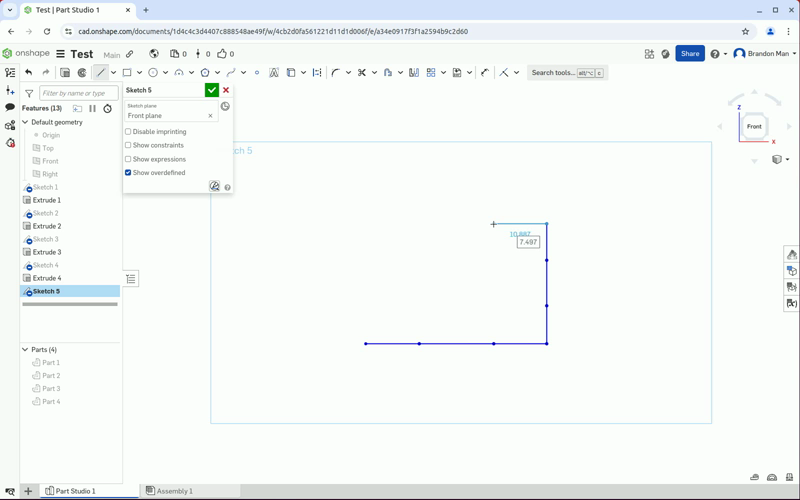
key_down(shift)
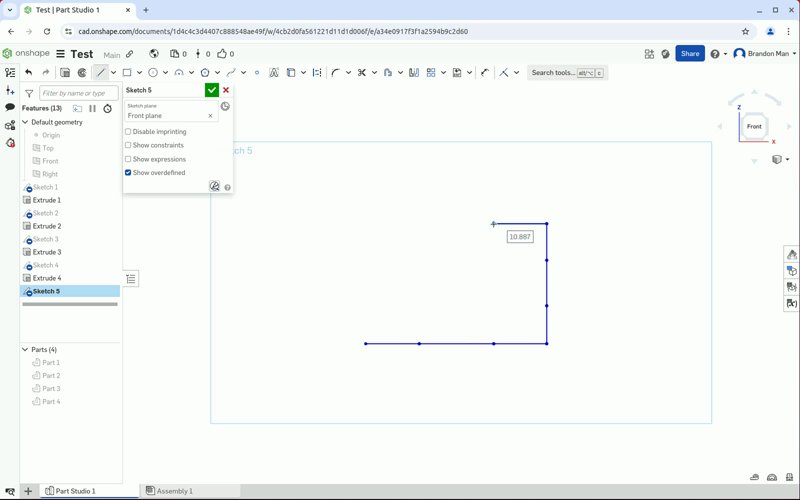
mouse_move(419, 223)
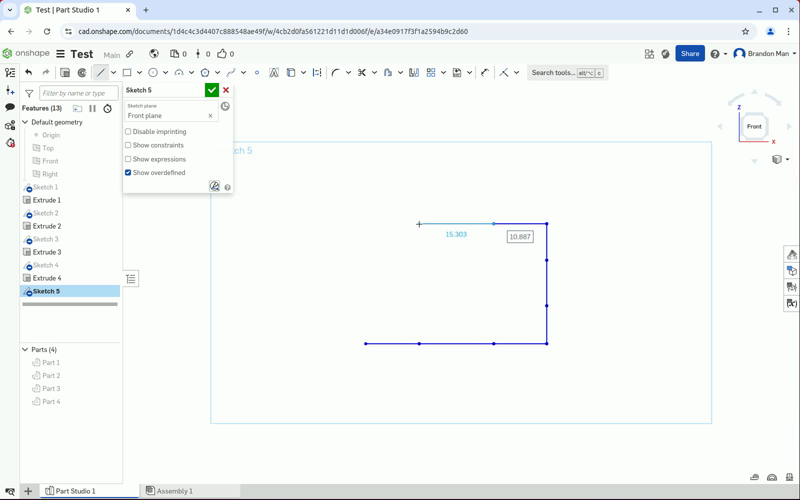
click(419, 223)
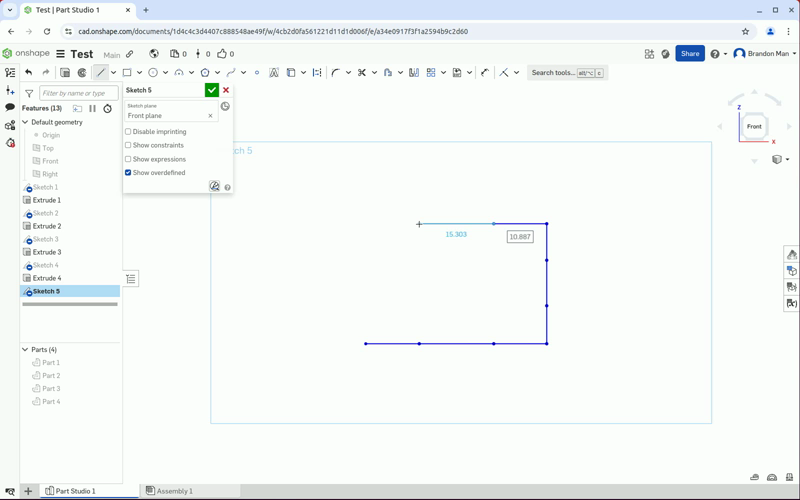
key_up(shift)
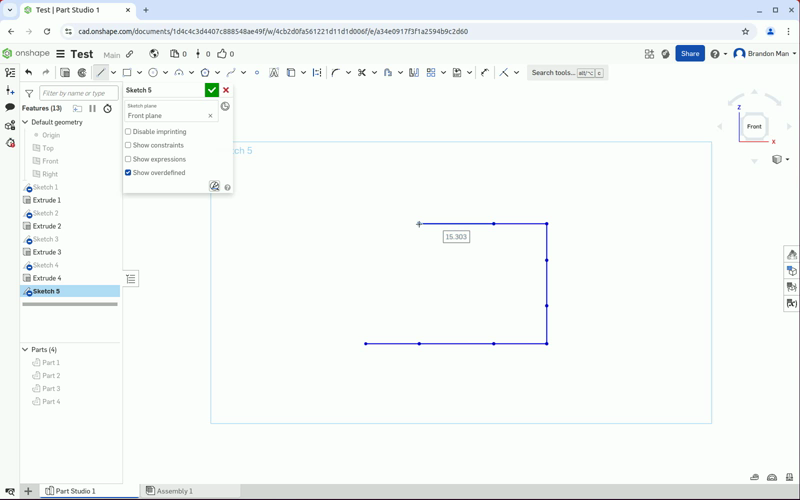
key_down(shift)
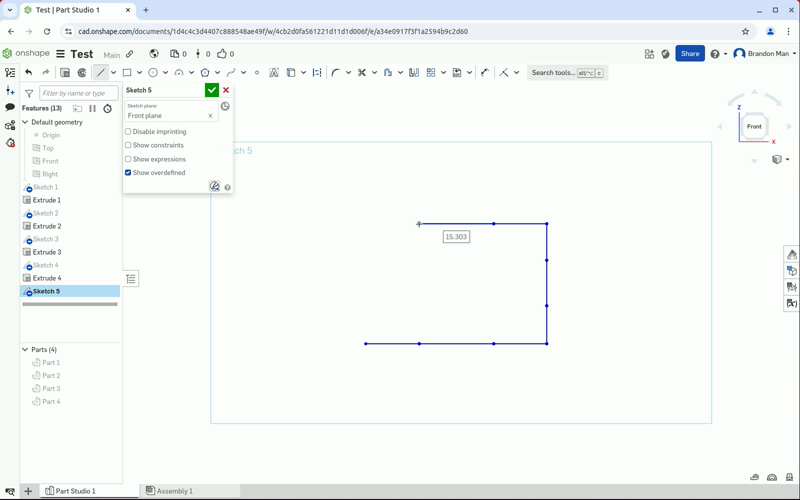
mouse_move(449, 223)
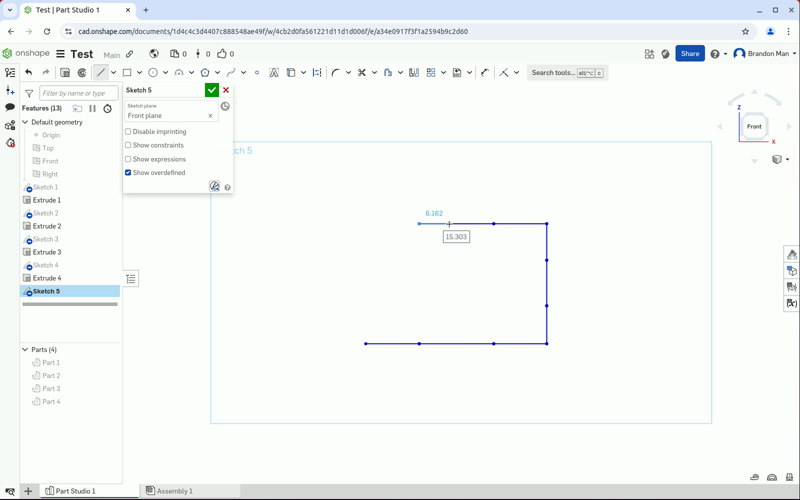
mouse_move(365, 223)
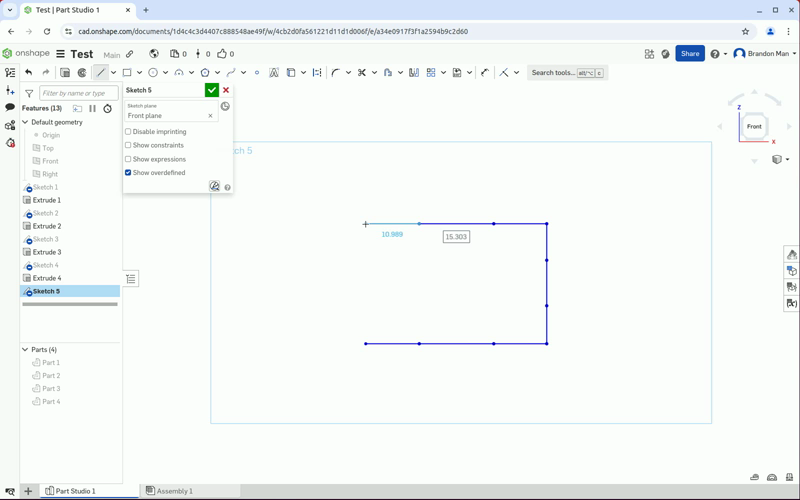
click(365, 223)
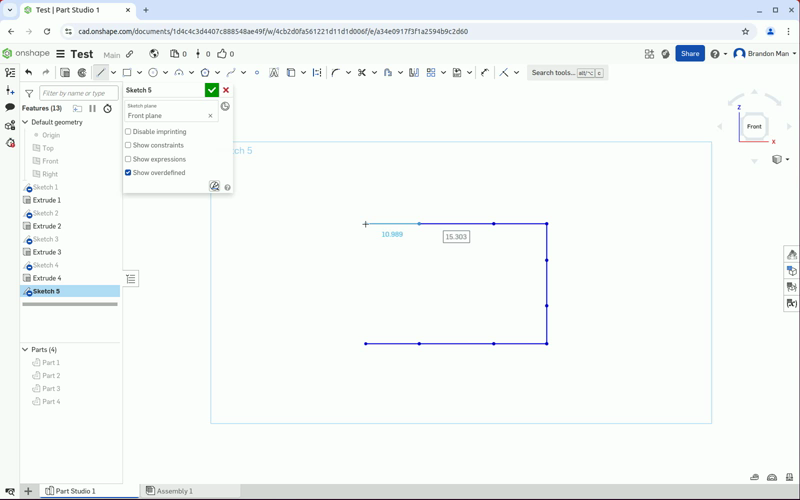
key_up(shift)
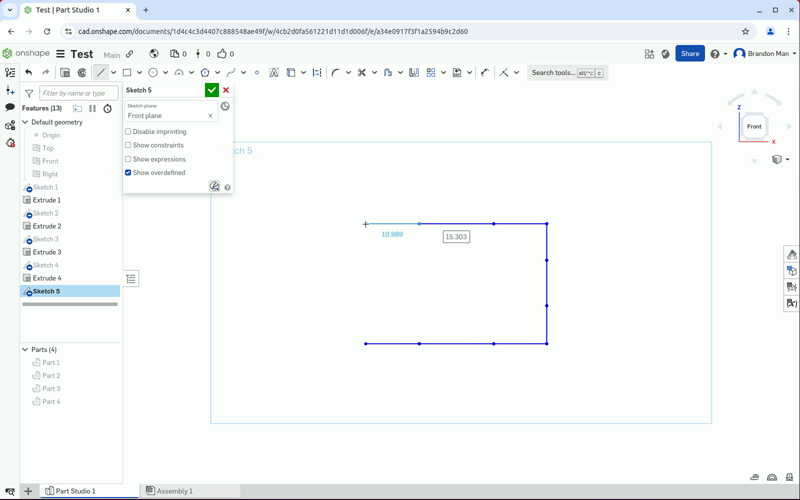
key_down(shift)
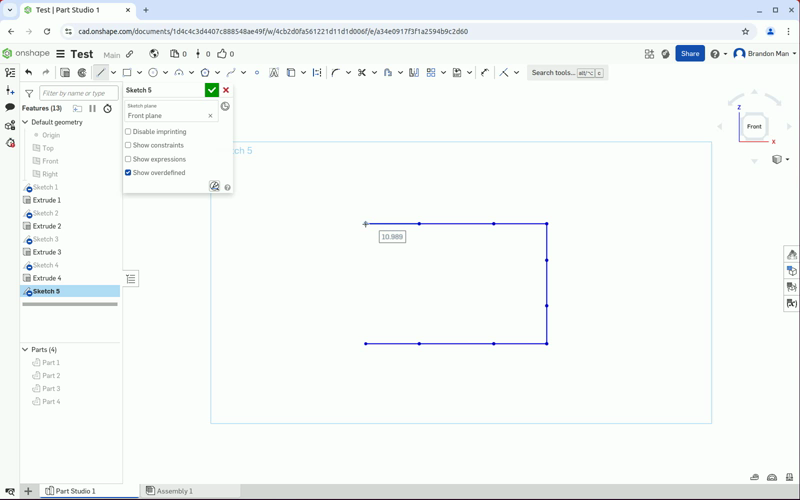
mouse_move(395, 223)
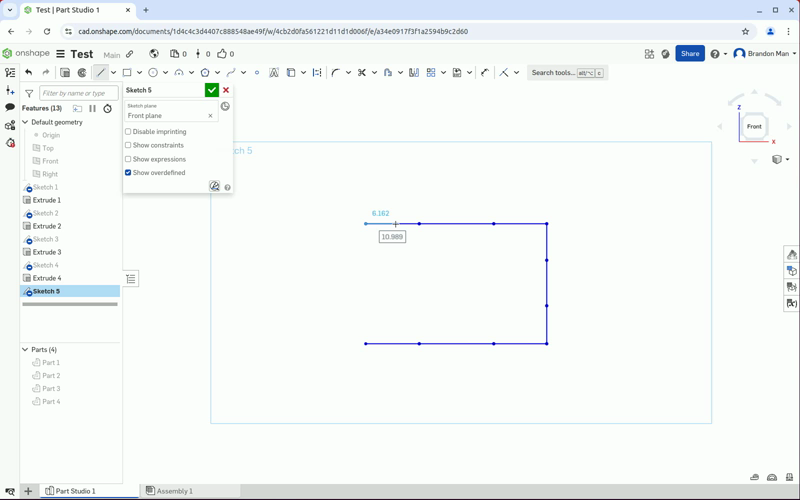
mouse_move(365, 260)
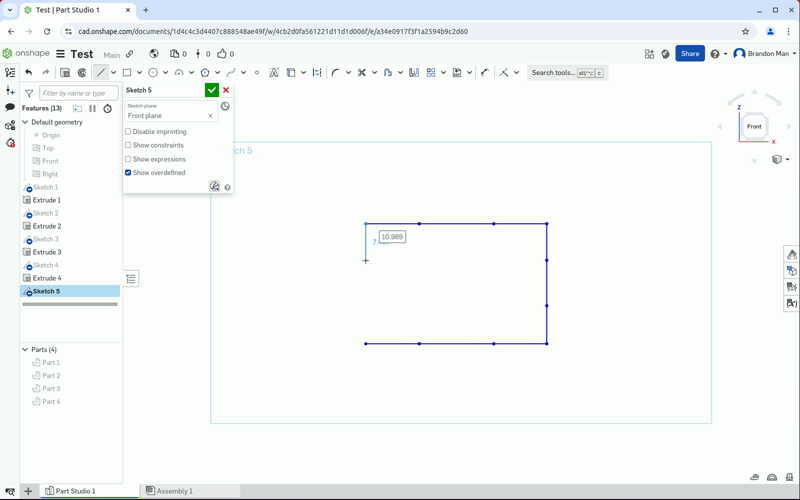
click(365, 260)
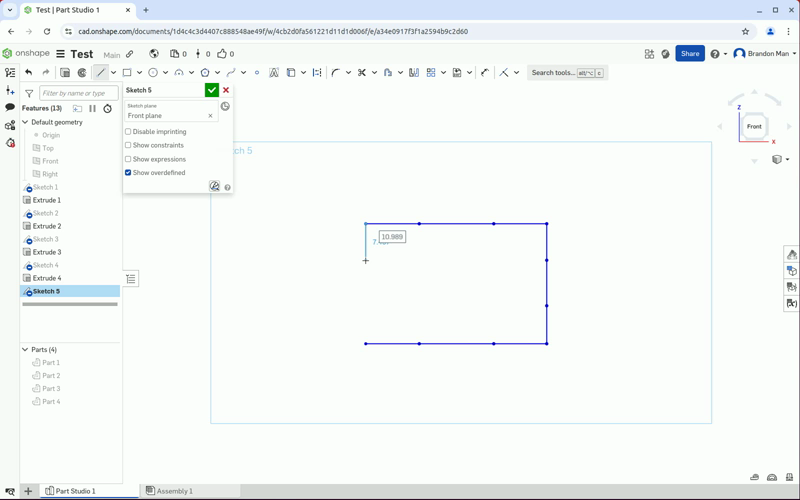
key_up(shift)
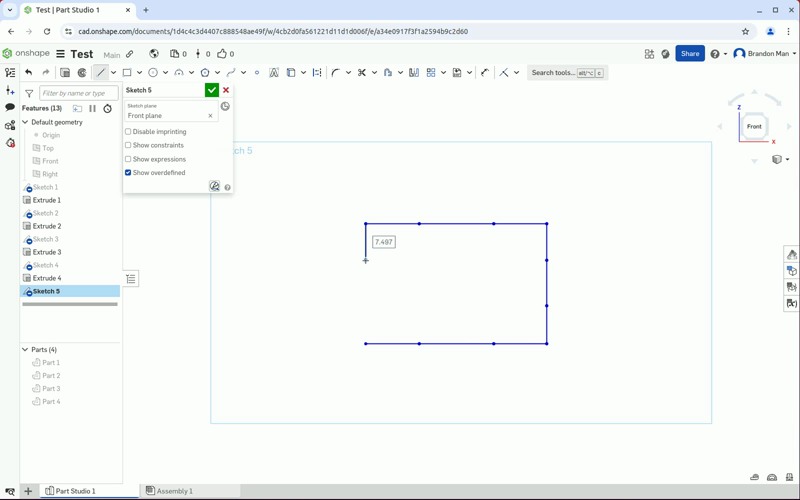
key_down(shift)
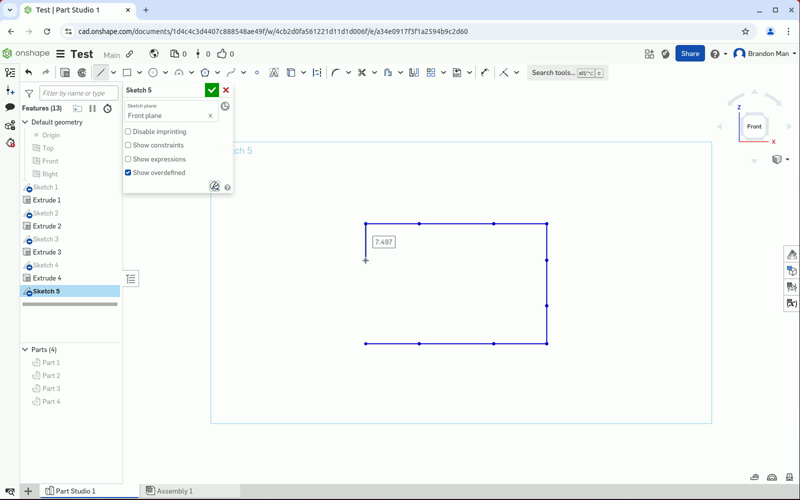
mouse_move(395, 260)
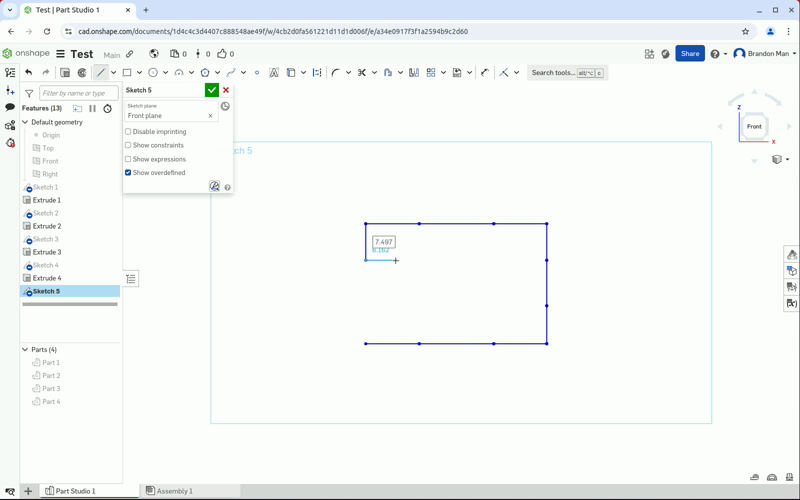
mouse_move(365, 305)
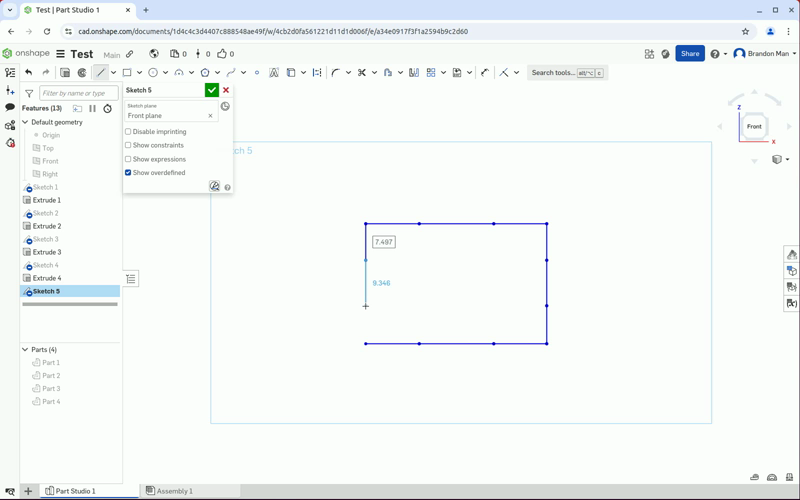
click(365, 305)
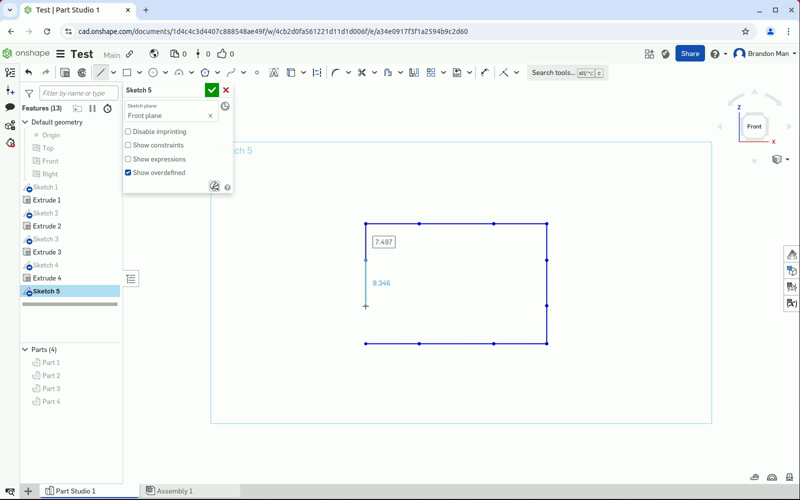
key_up(shift)
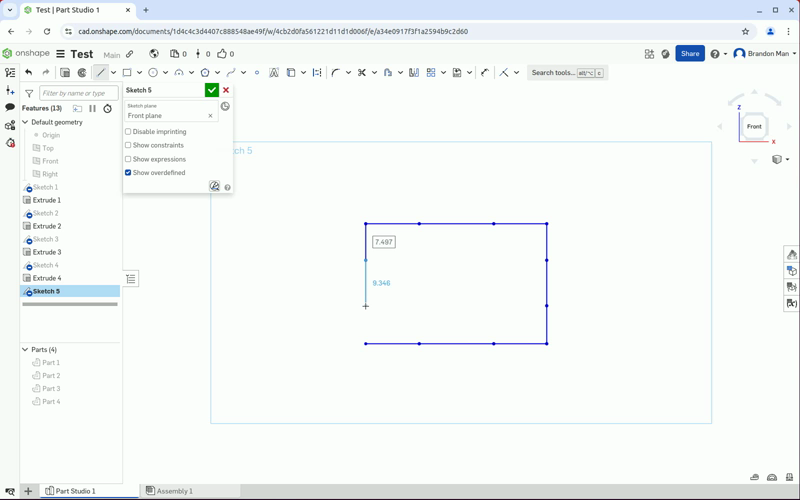
mouse_move(395, 305)
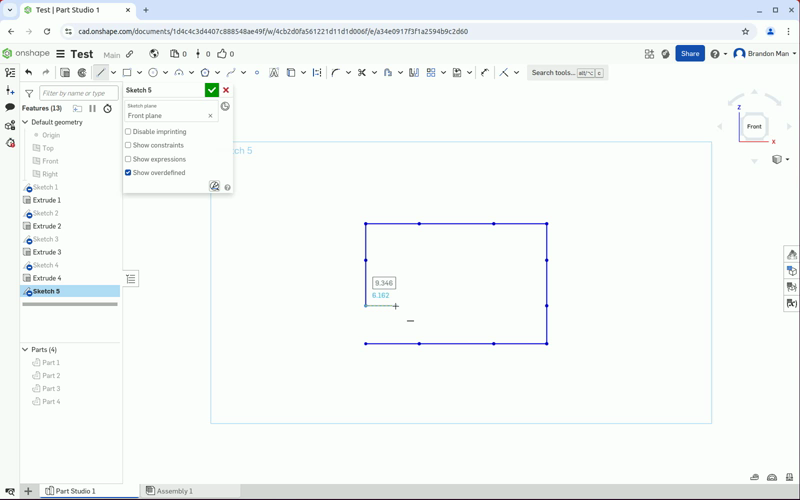
key_down(shift)
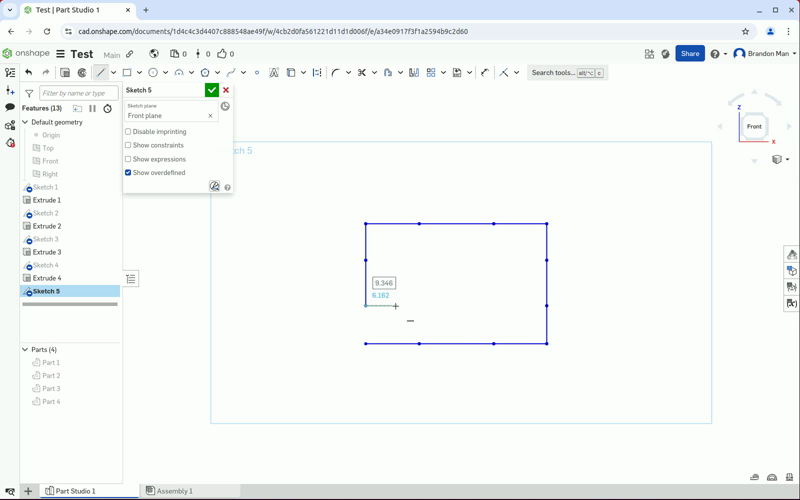
mouse_move(365, 343)
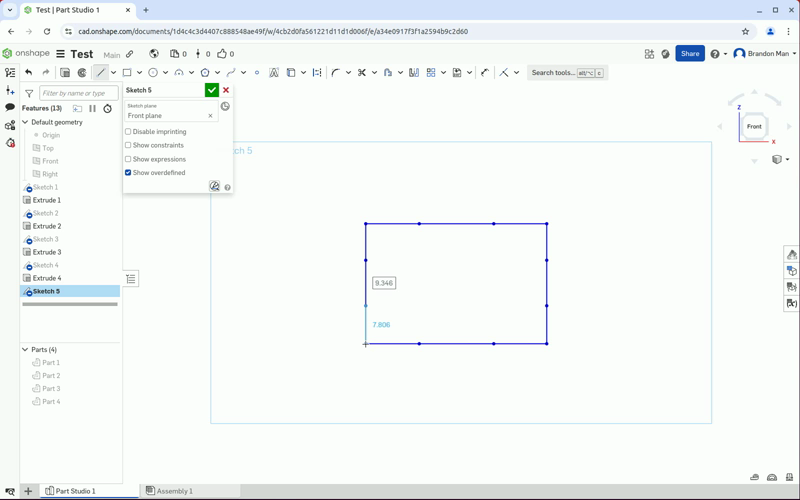
key_up(shift)
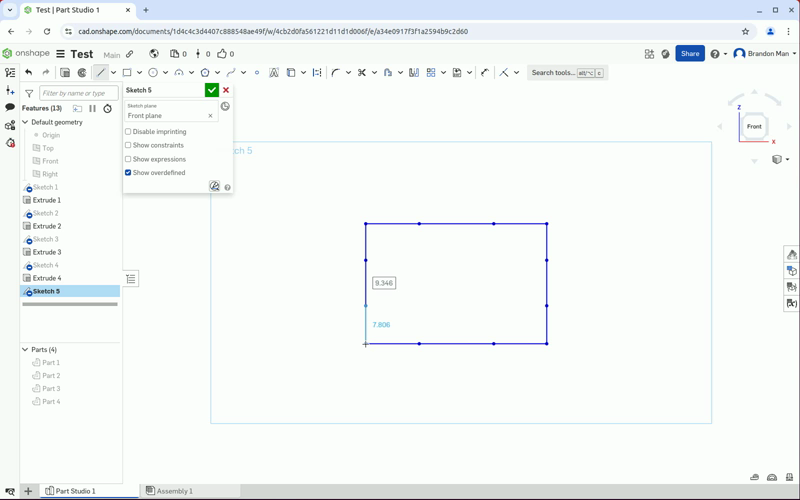
click(365, 343)
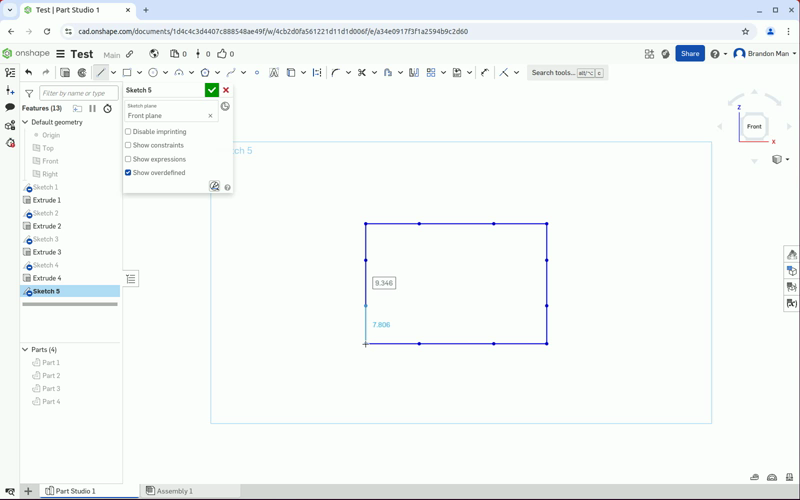
key(esc)
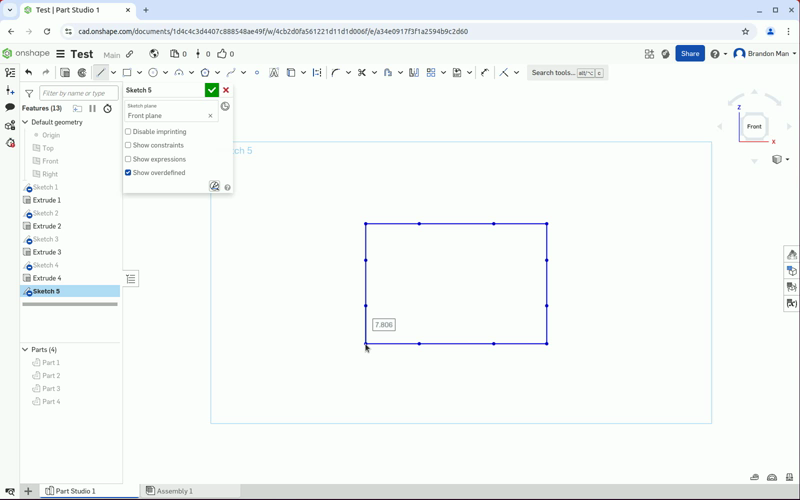
key(a)
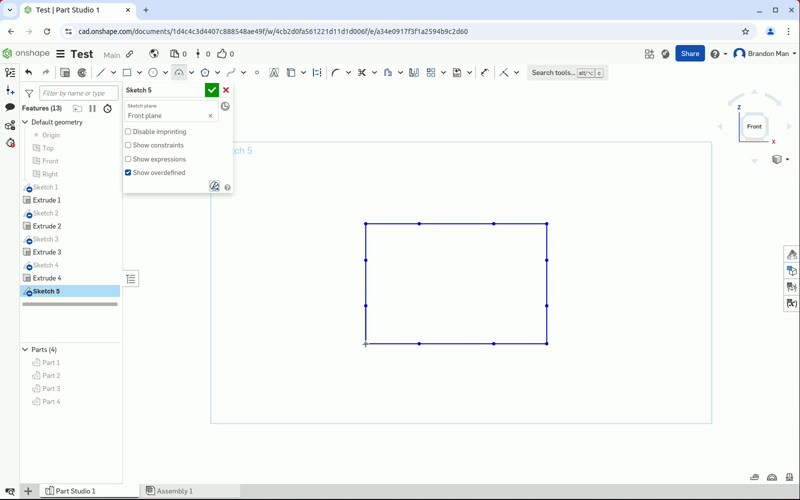
key_down(shift)
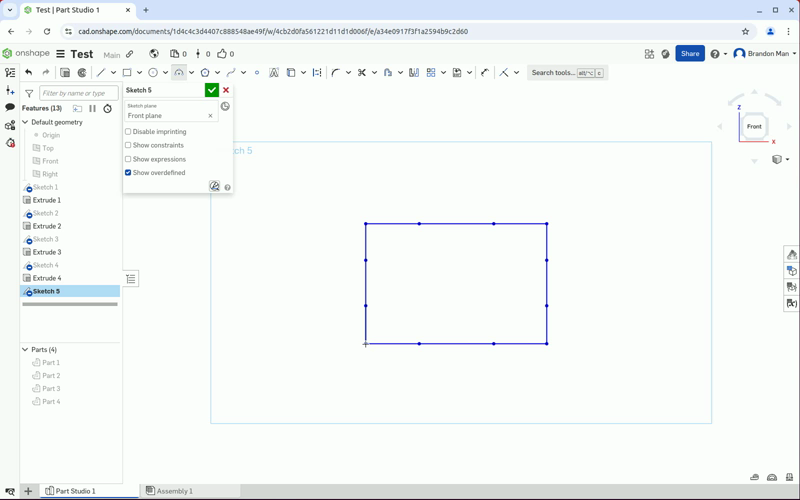
mouse_move(377, 324)
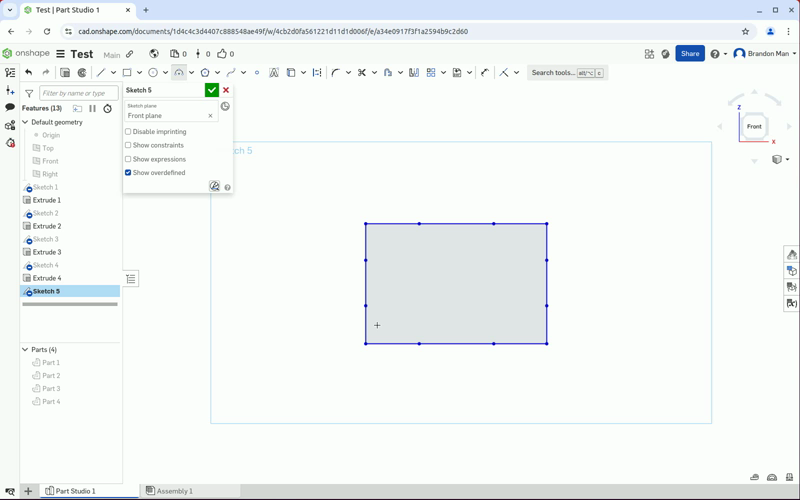
click(377, 324)
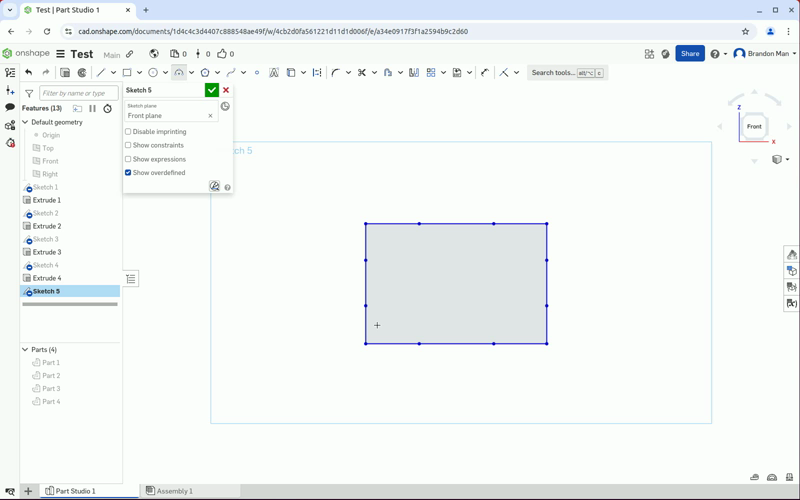
key_up(shift)
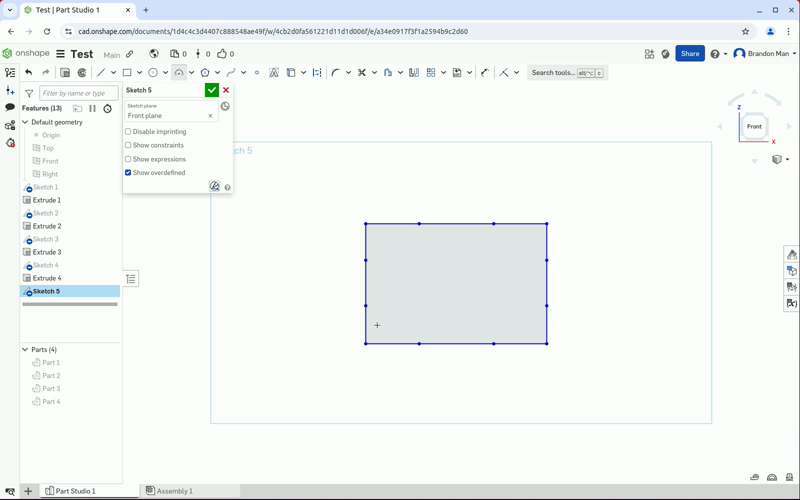
key_down(shift)
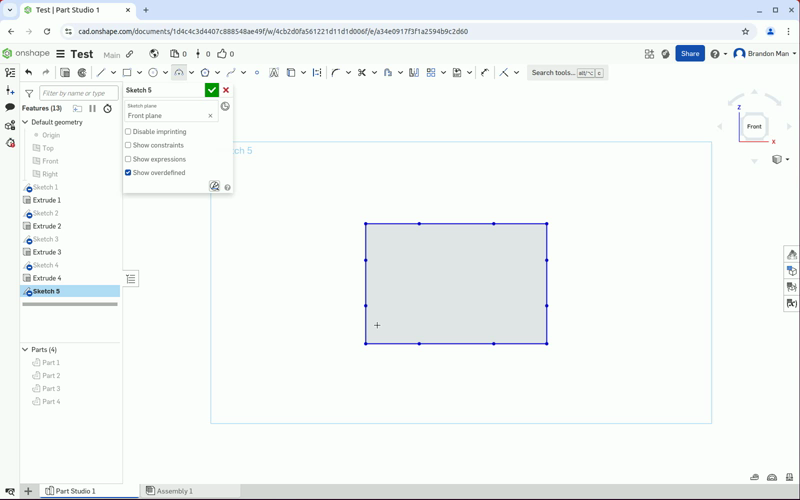
mouse_move(384, 332)
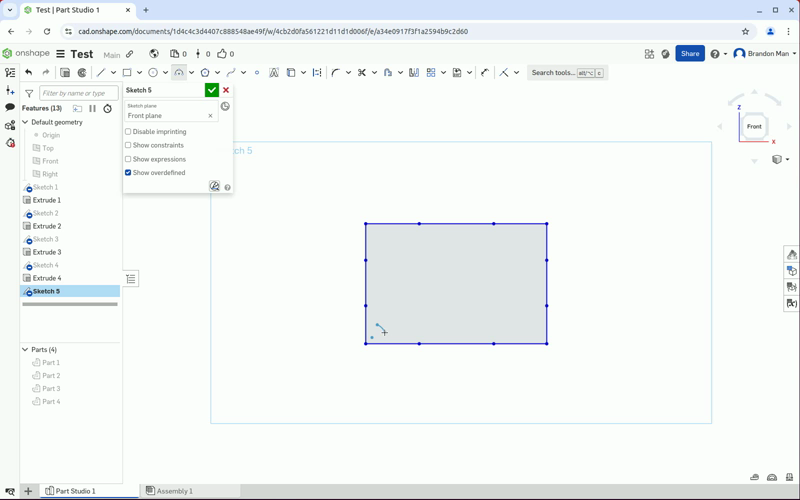
click(384, 332)
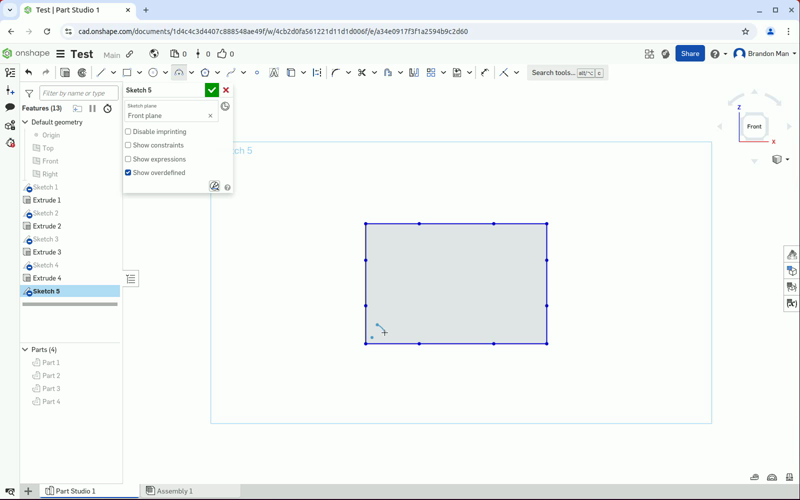
mouse_move(379, 330)
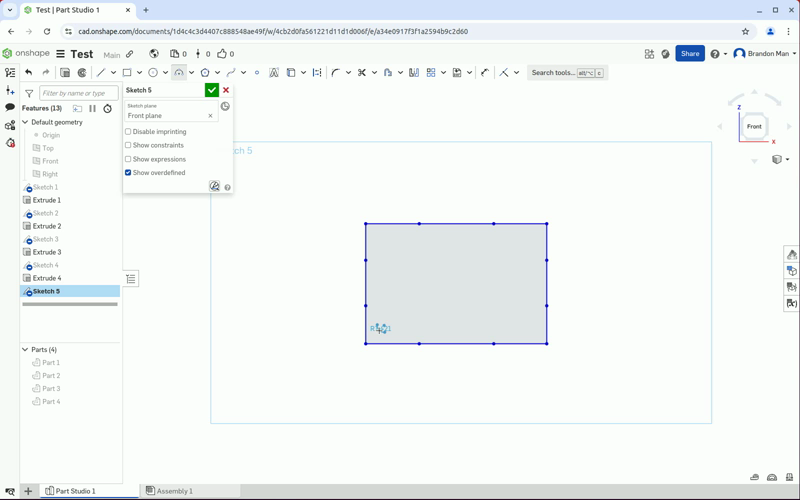
click(379, 330)
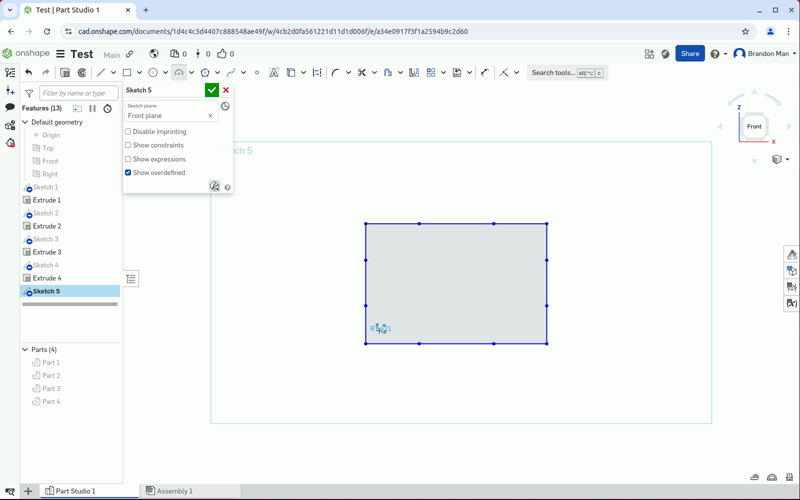
key_up(shift)
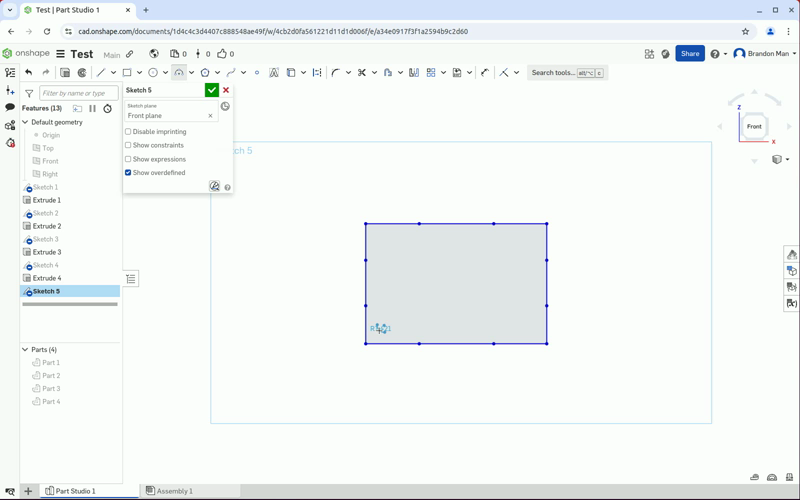
key(esc)
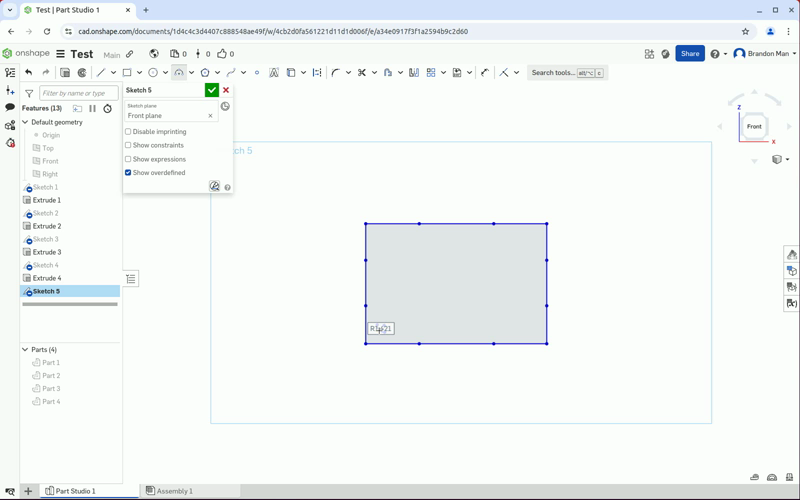
key(l)
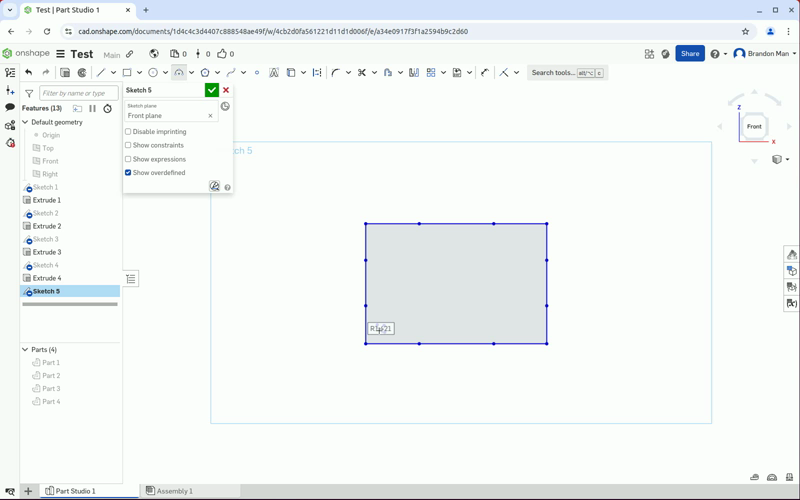
mouse_move(384, 332)
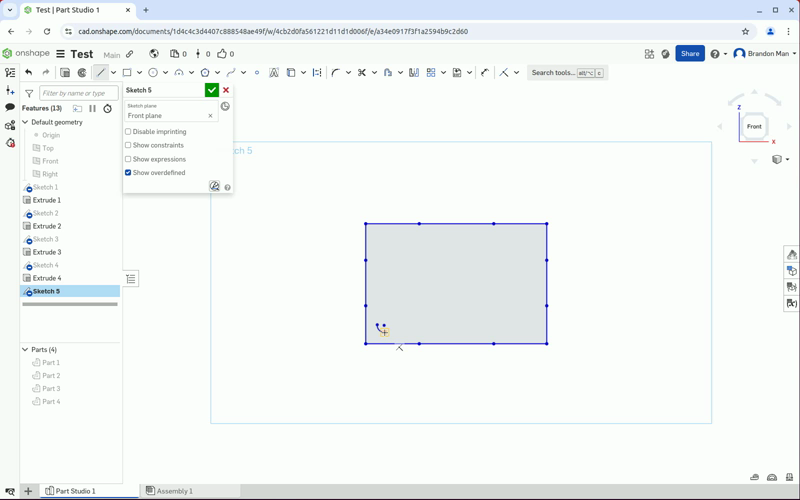
click(384, 332)
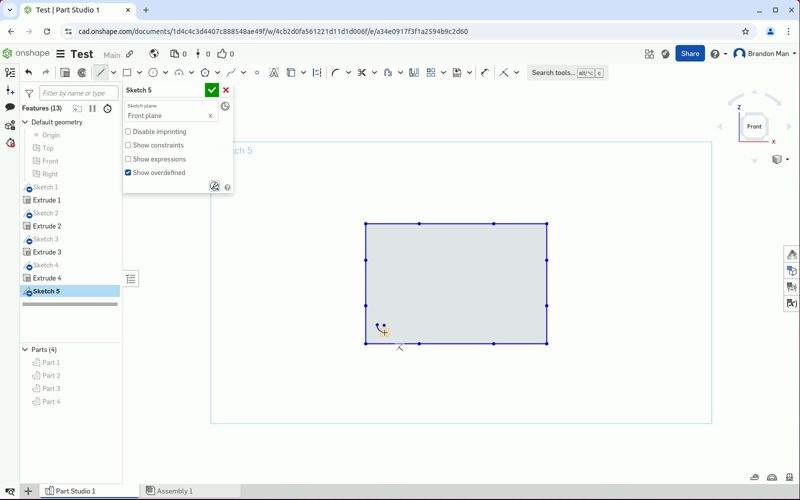
key_down(shift)
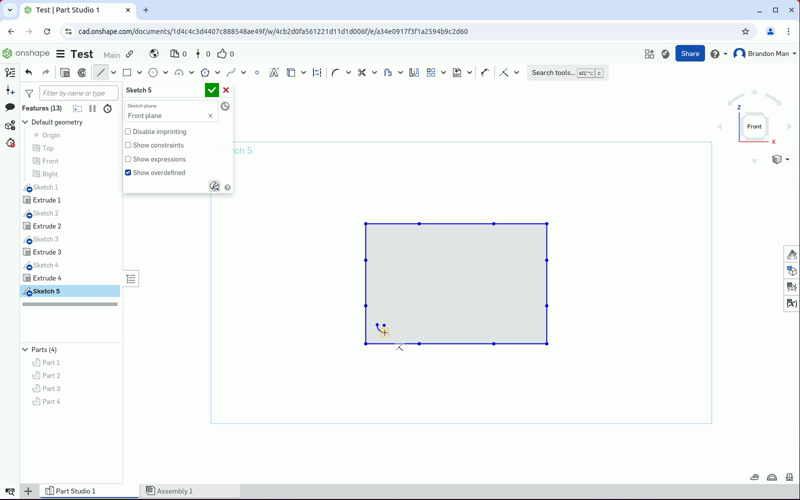
mouse_move(414, 332)
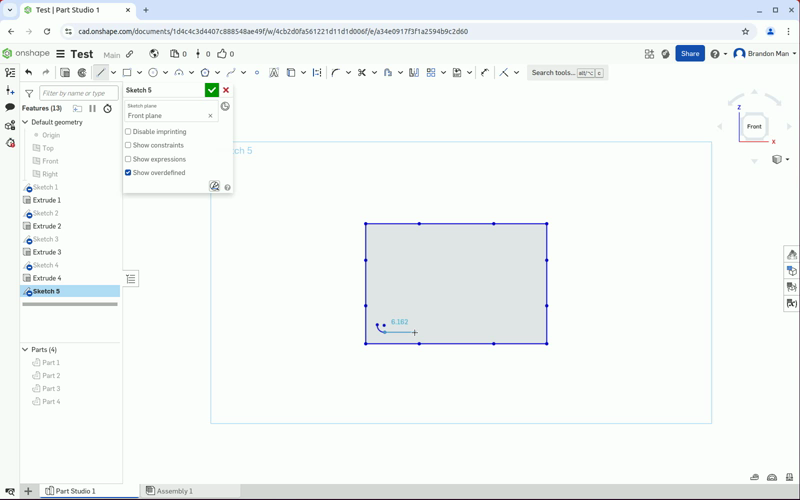
mouse_move(392, 332)
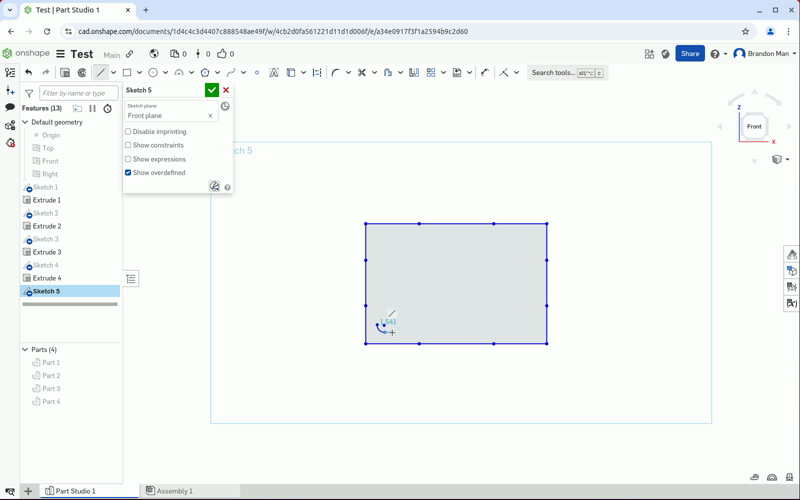
click(392, 332)
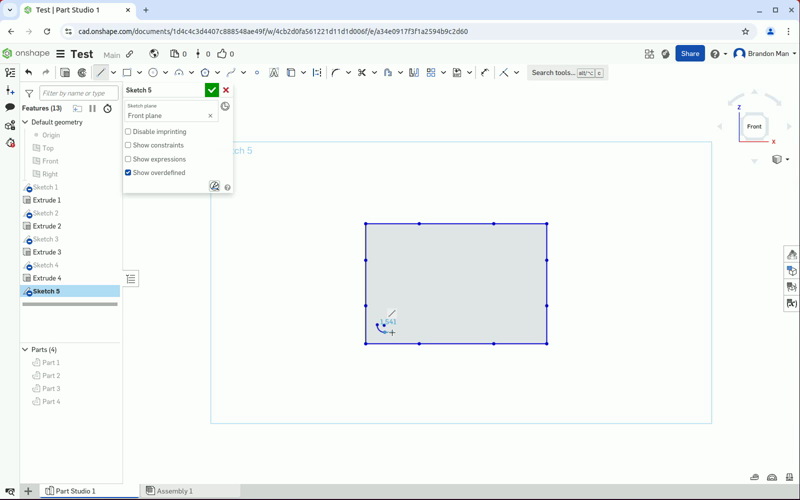
key_up(shift)
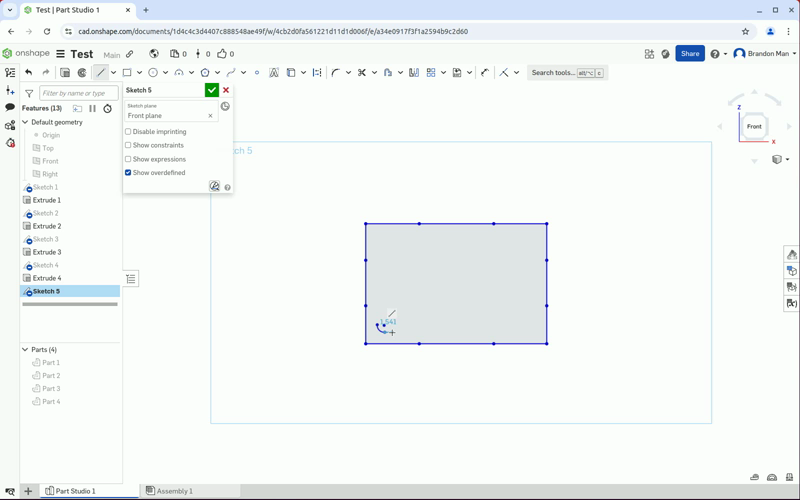
key(esc)
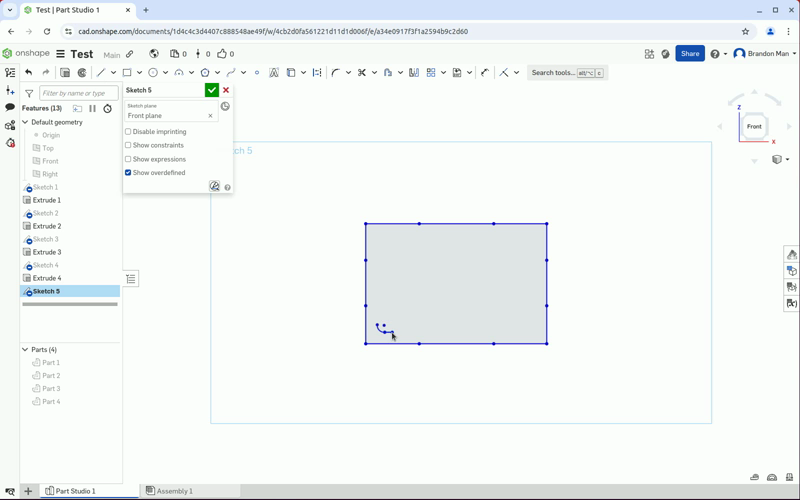
key(a)
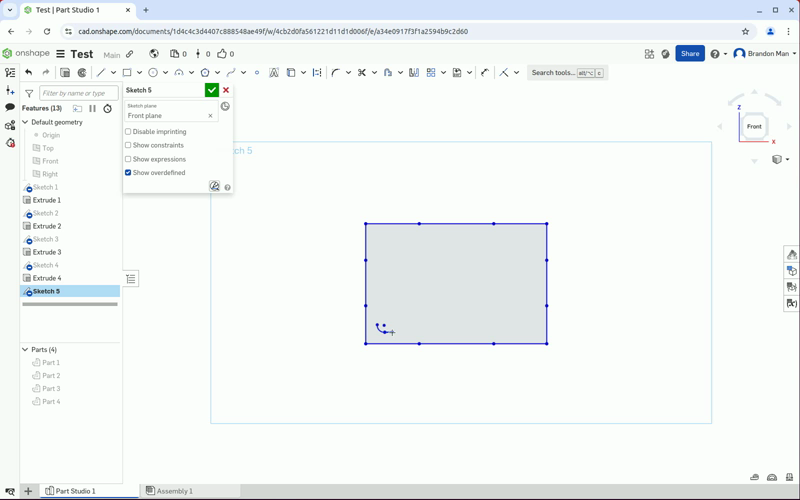
mouse_move(392, 332)
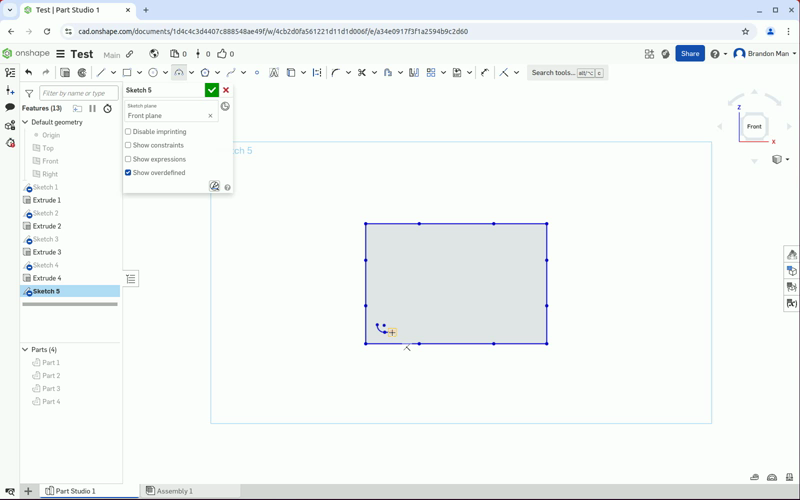
click(392, 332)
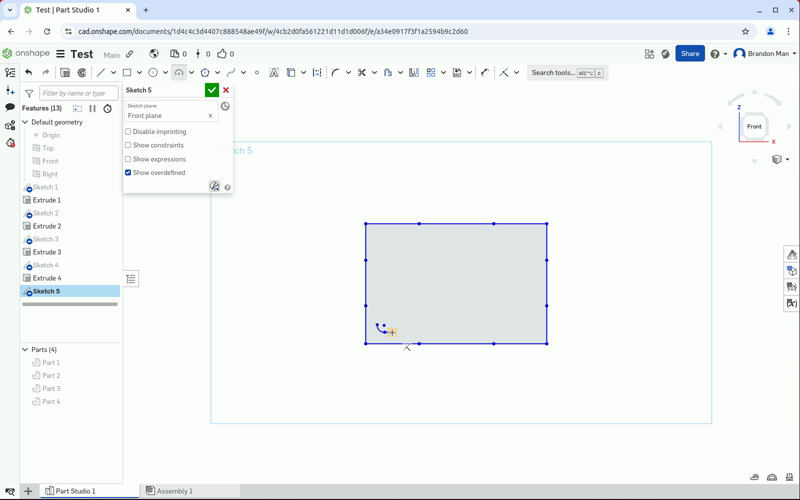
key_down(shift)
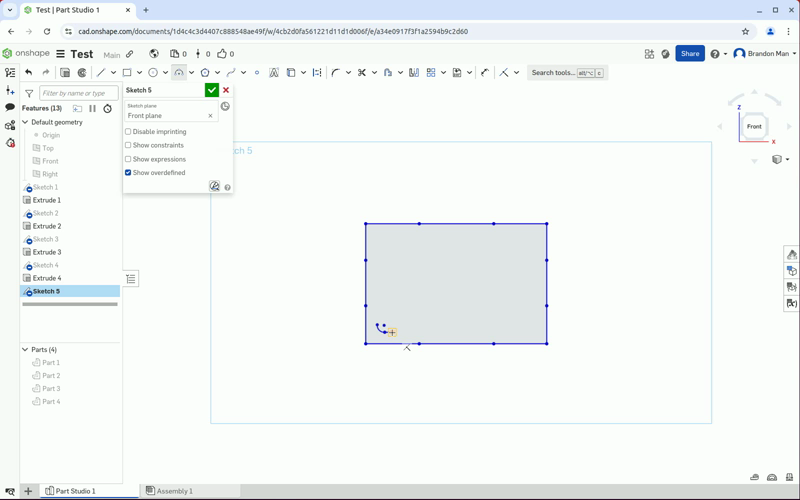
mouse_move(400, 324)
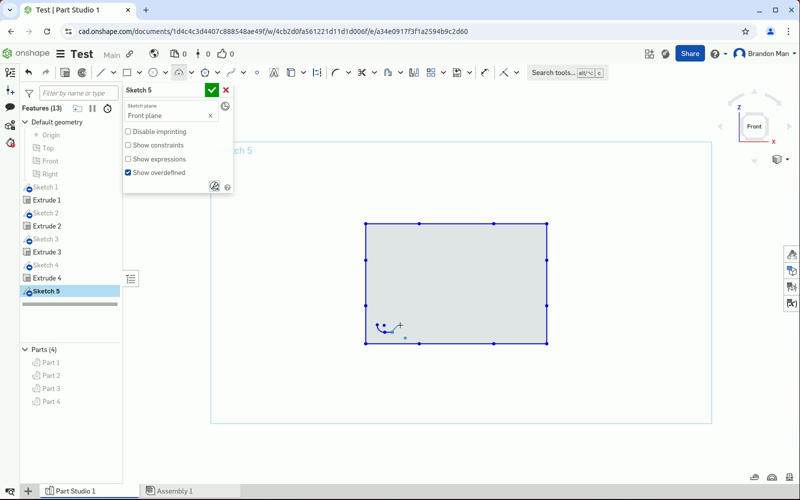
click(400, 324)
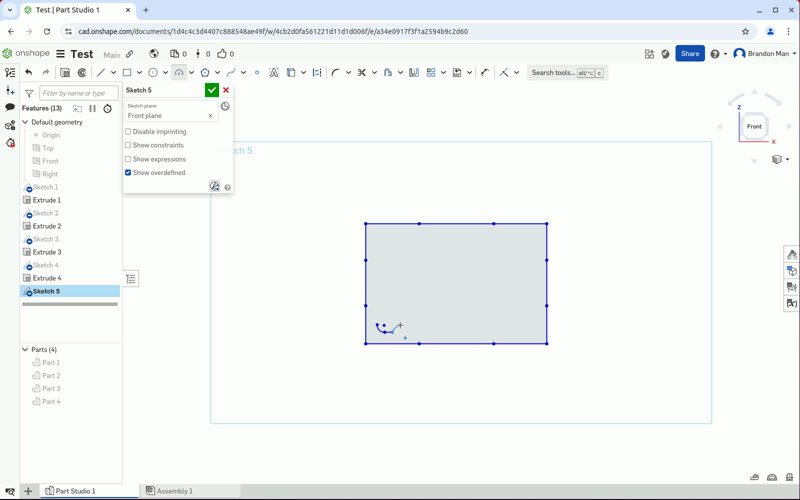
mouse_move(397, 330)
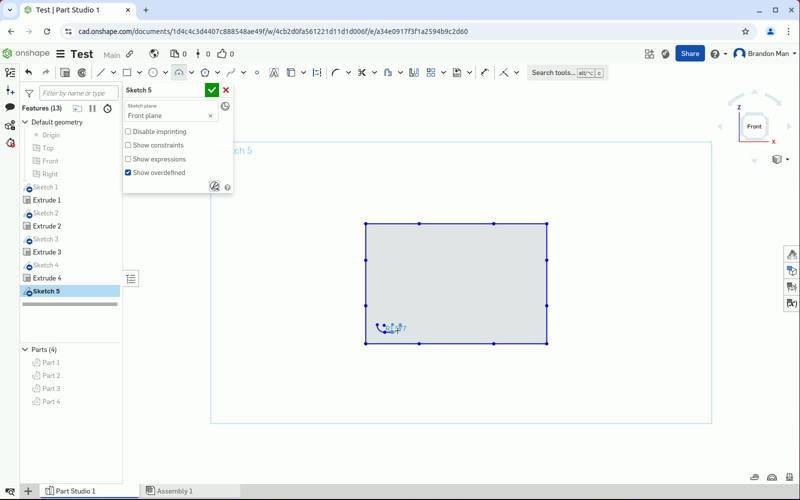
click(397, 330)
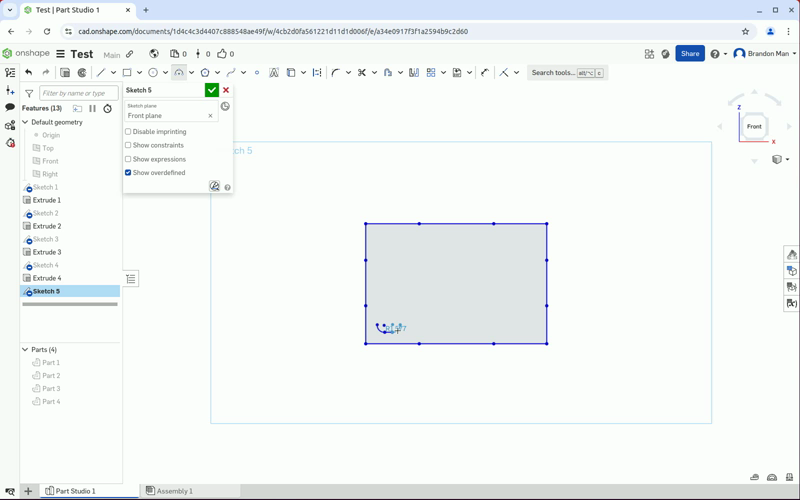
key_up(shift)
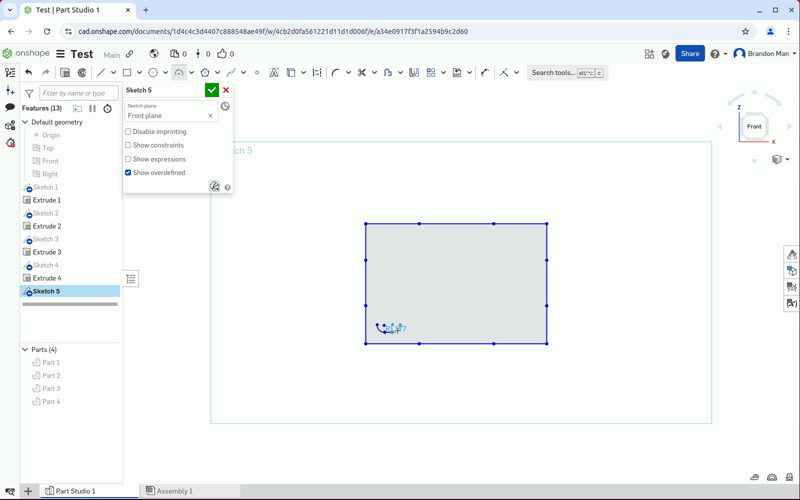
key(esc)
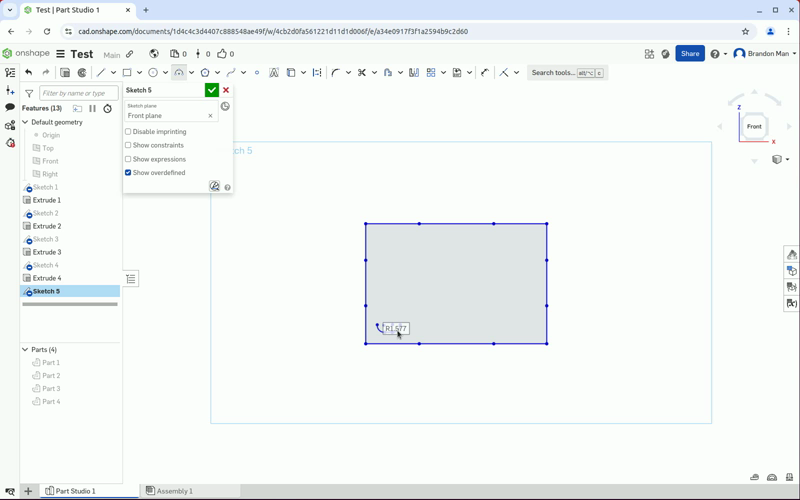
key(l)
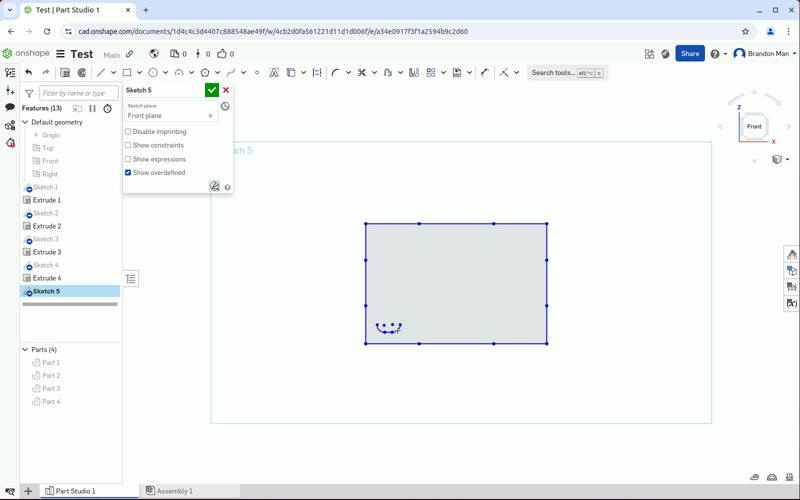
mouse_move(400, 324)
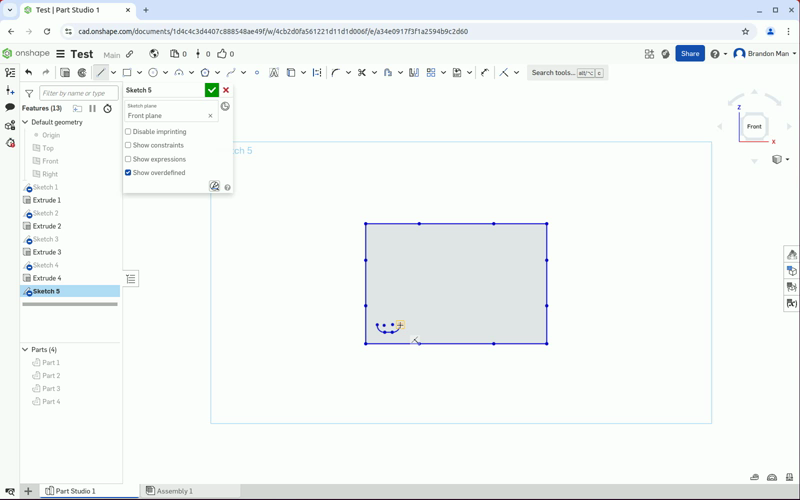
click(400, 324)
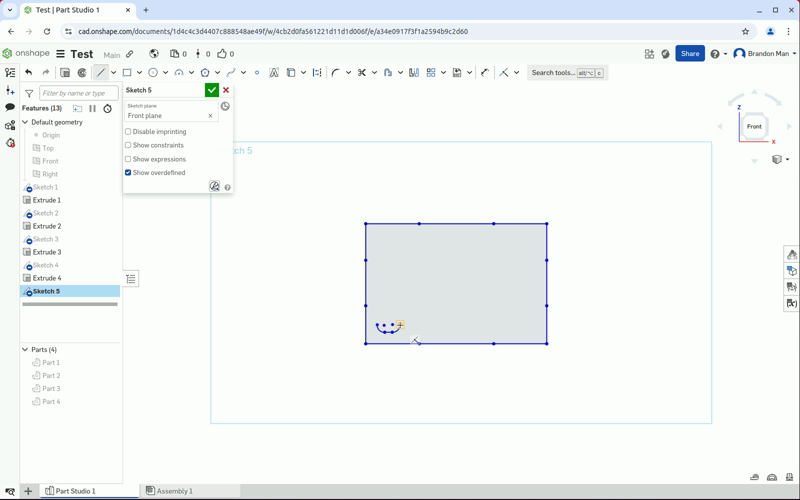
key_down(shift)
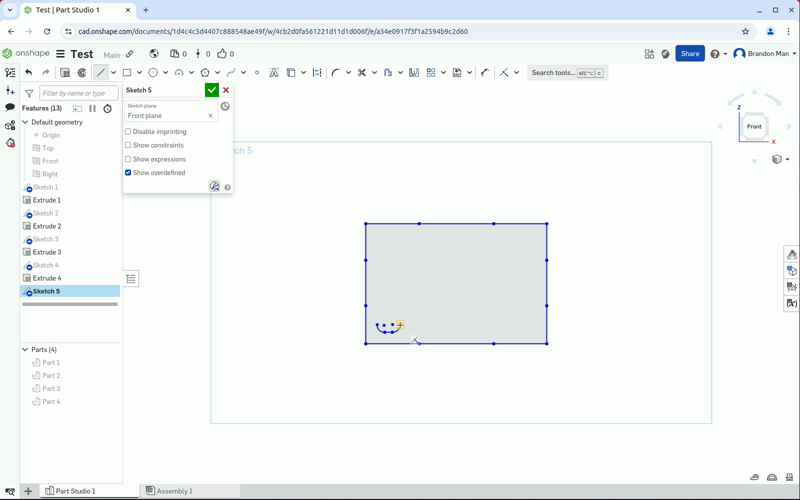
mouse_move(400, 240)
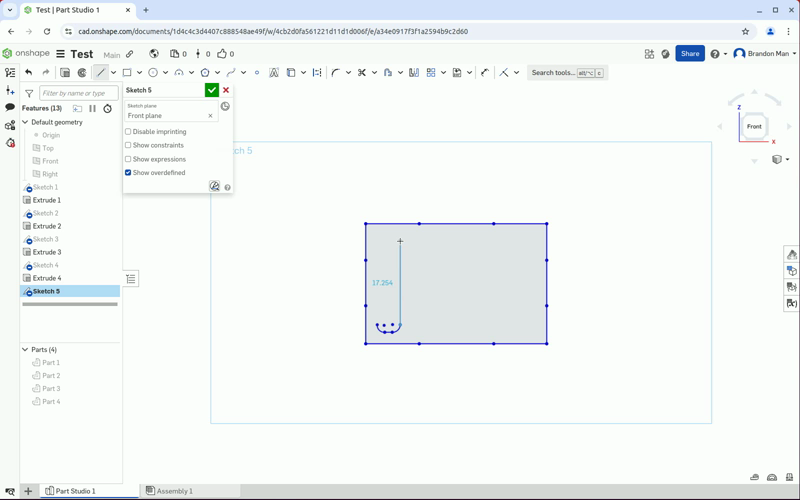
click(400, 240)
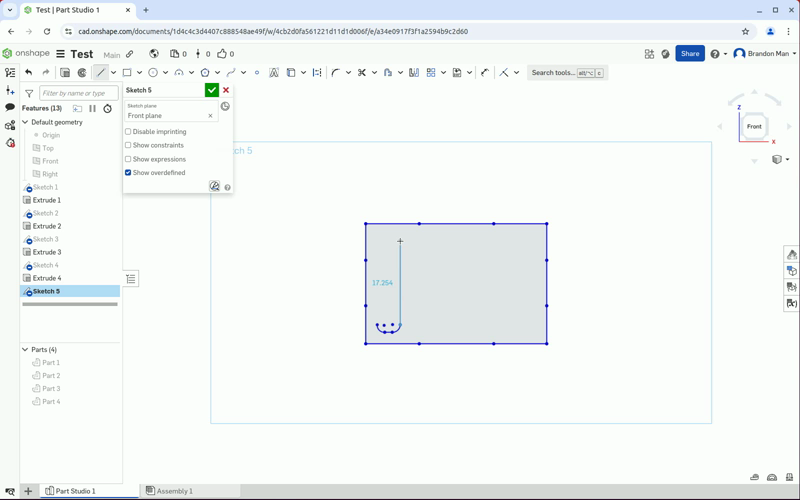
key_up(shift)
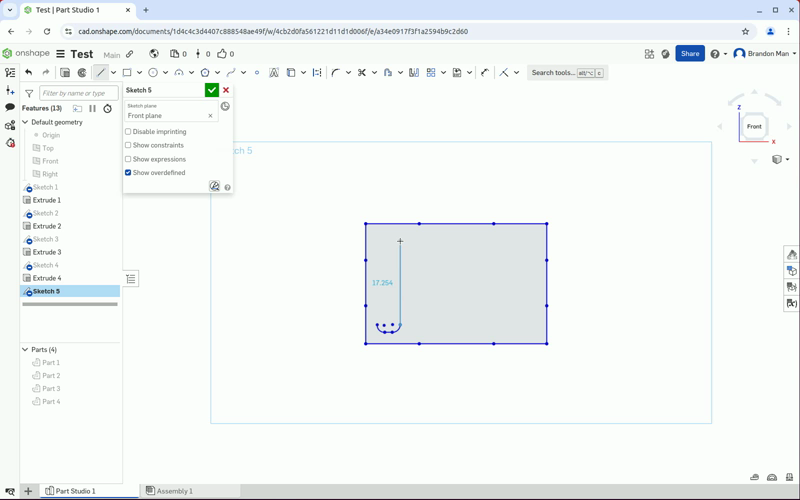
key(esc)
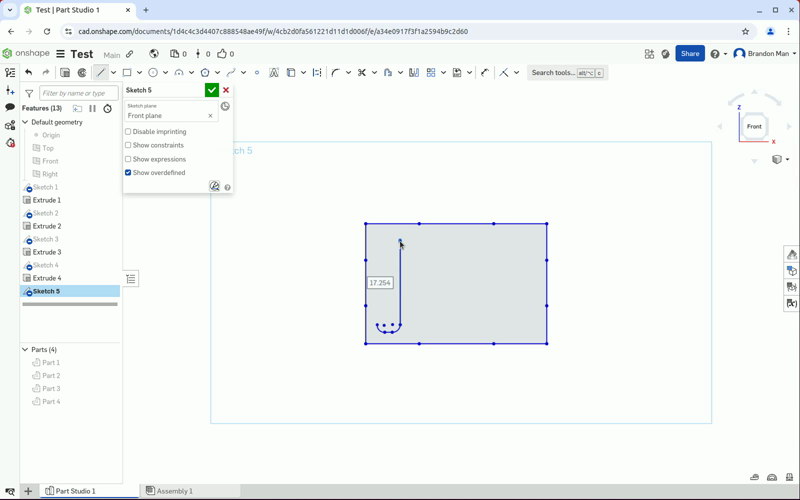
key(a)
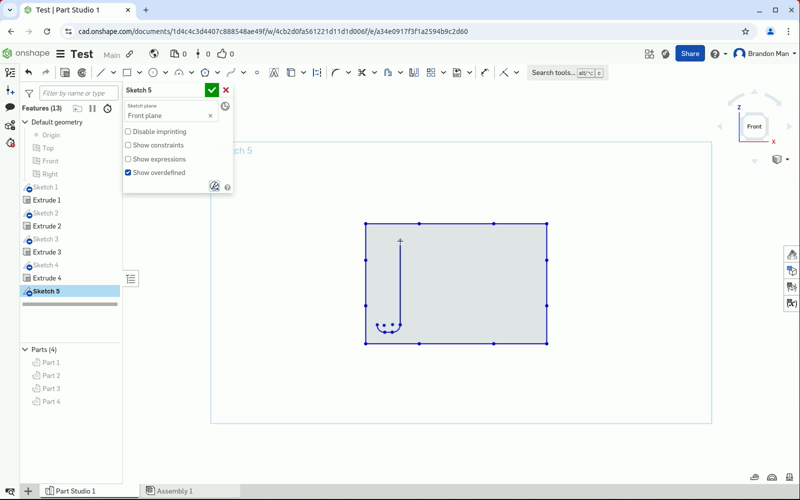
mouse_move(400, 240)
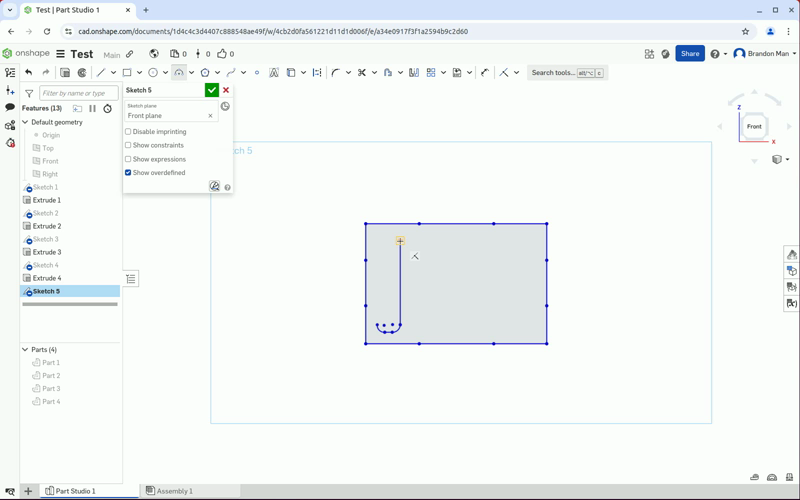
click(400, 240)
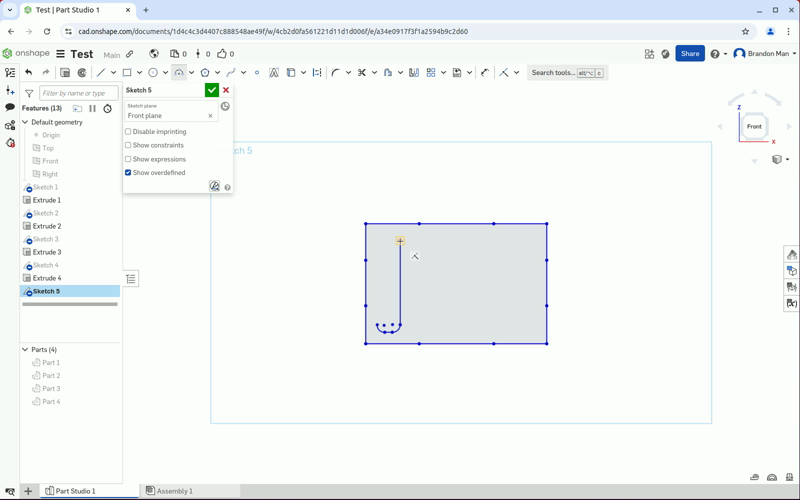
key_down(shift)
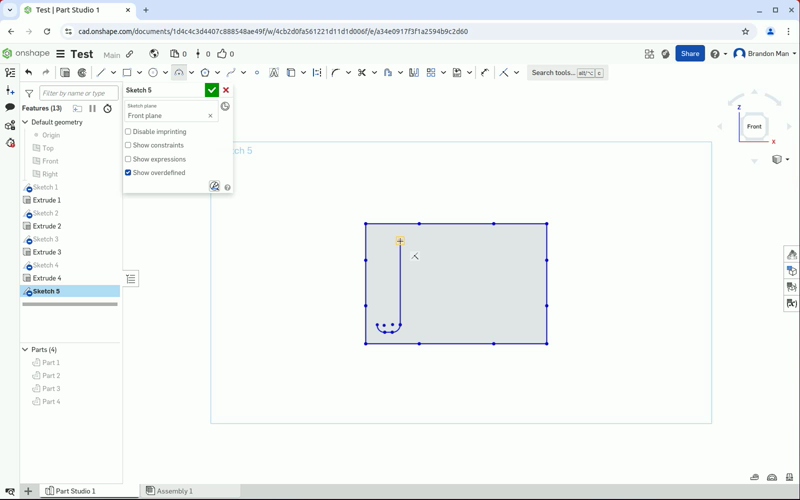
mouse_move(392, 233)
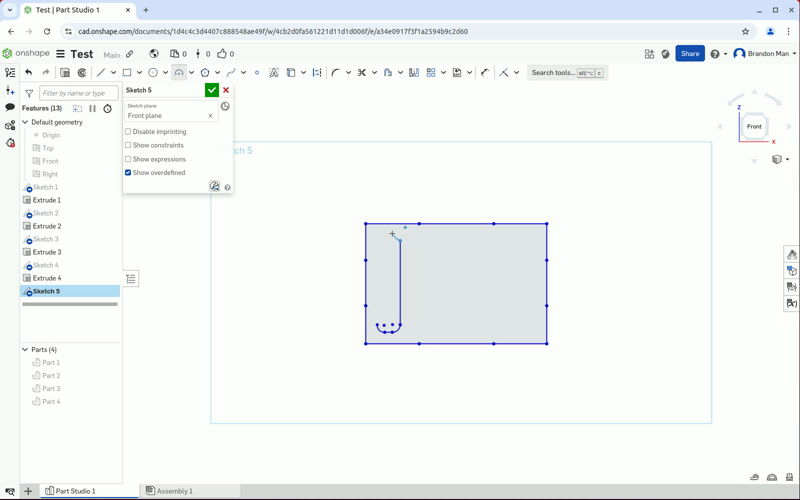
click(392, 233)
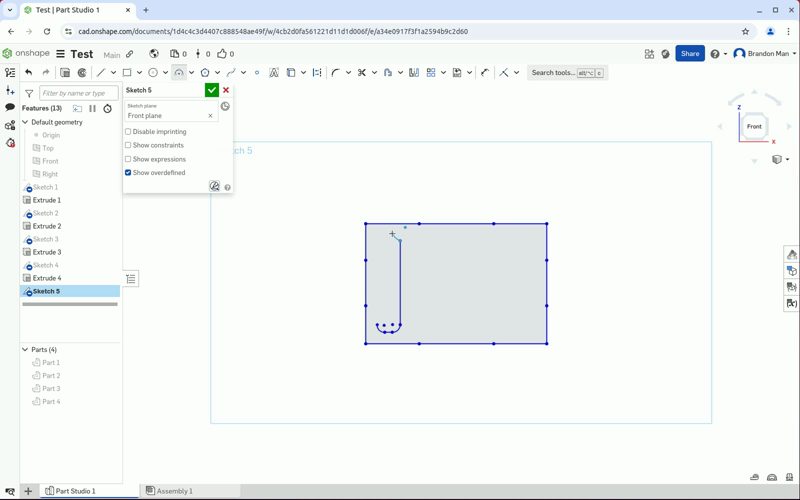
mouse_move(397, 235)
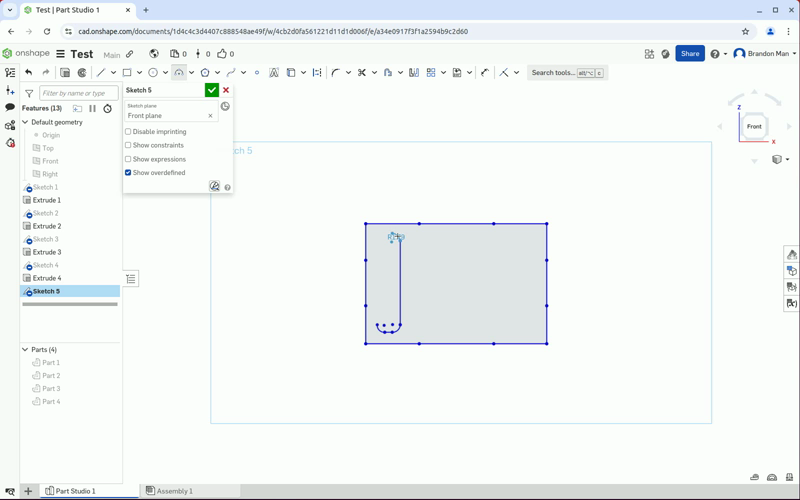
click(397, 235)
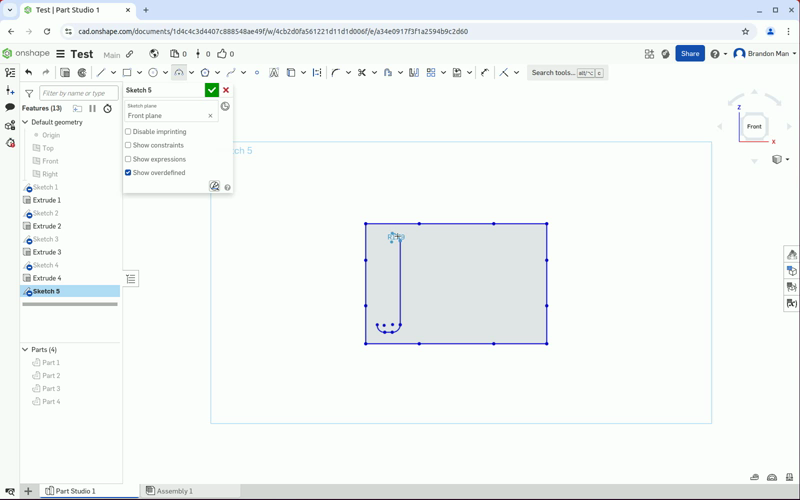
key_up(shift)
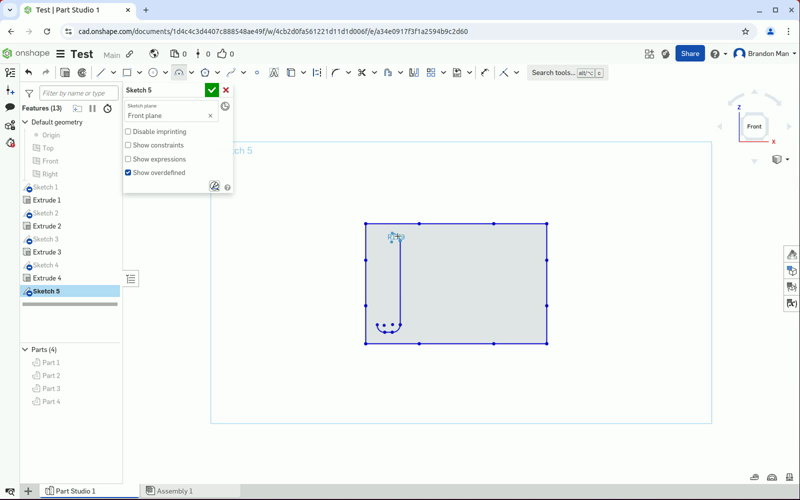
key(esc)
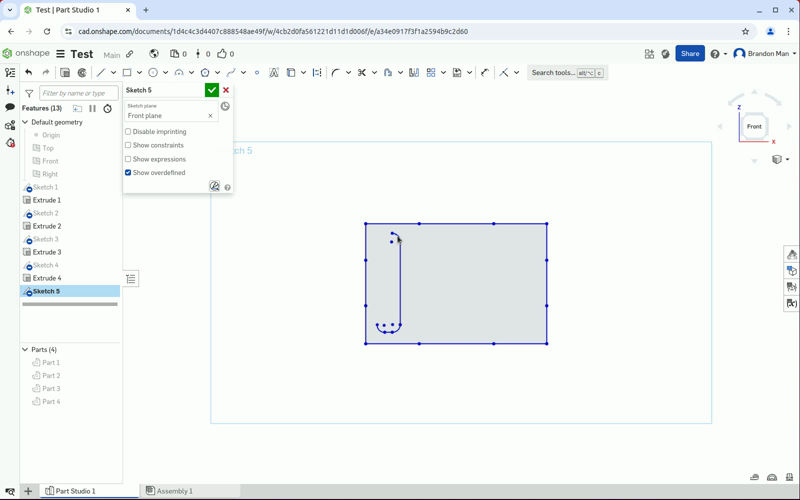
key(l)
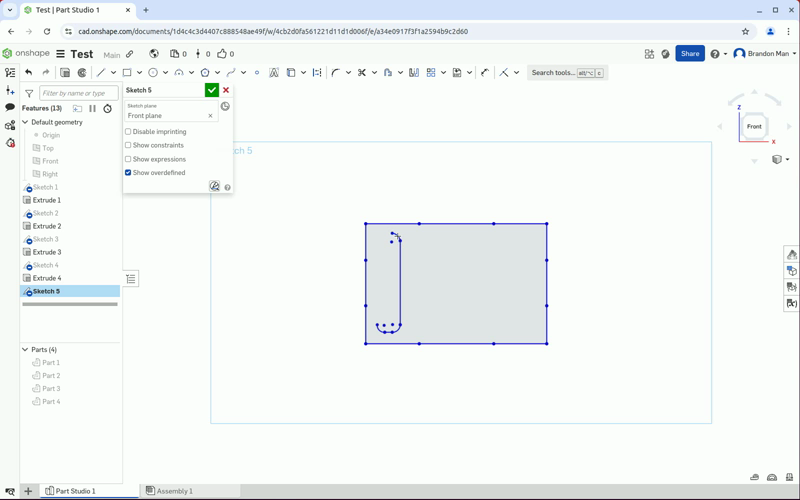
mouse_move(392, 233)
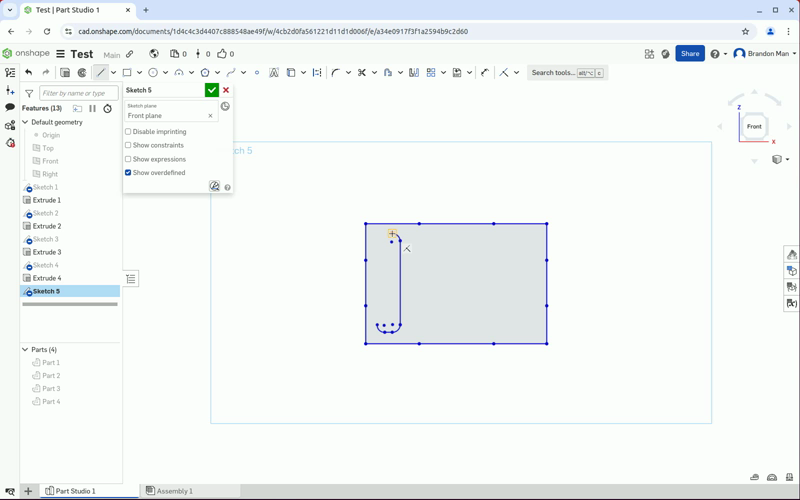
click(392, 233)
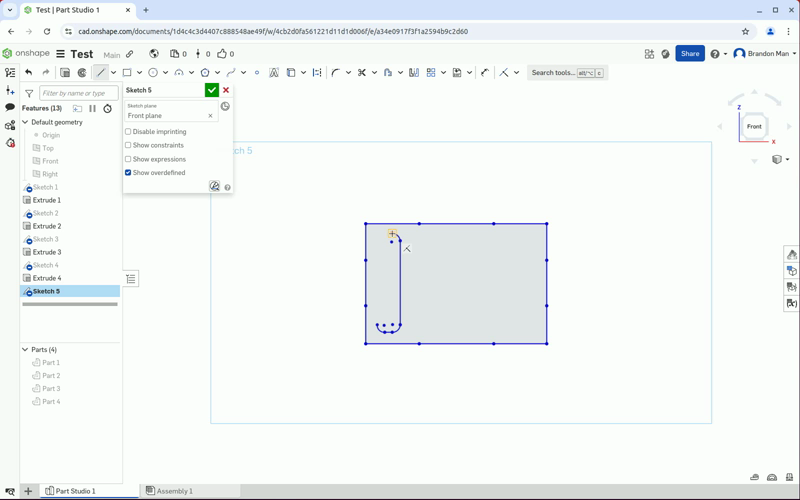
key_down(shift)
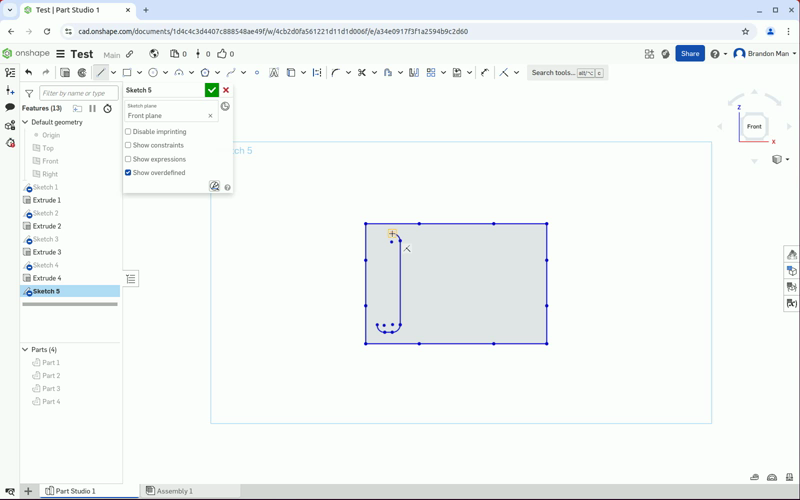
mouse_move(422, 233)
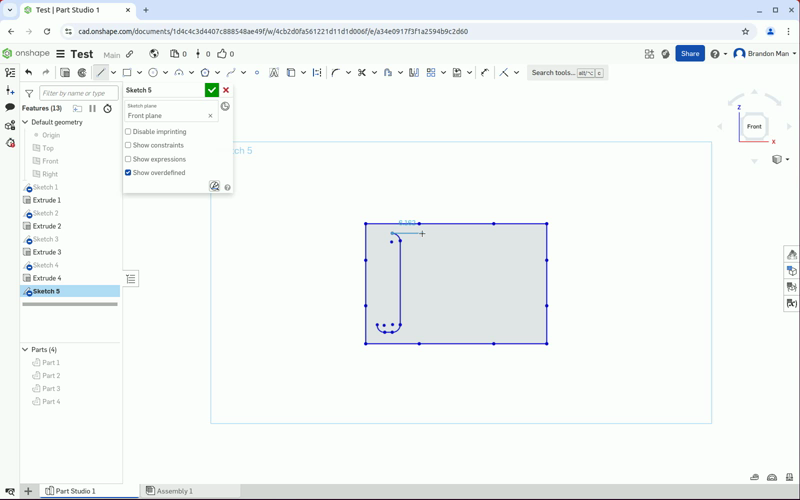
mouse_move(384, 233)
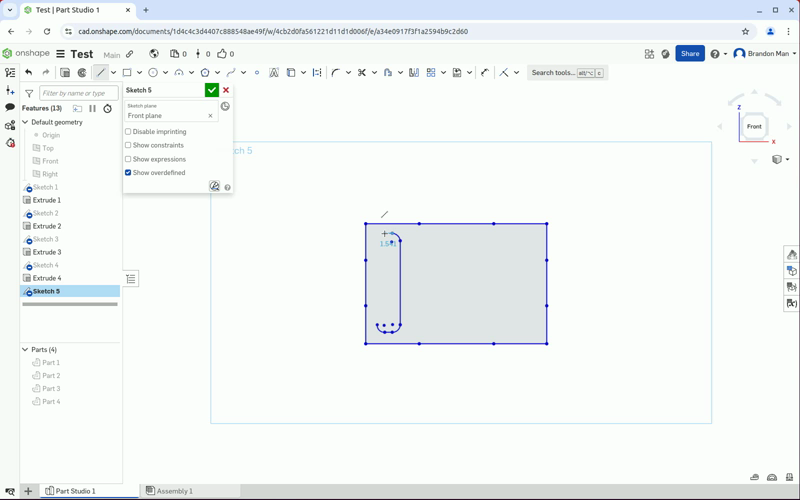
click(384, 233)
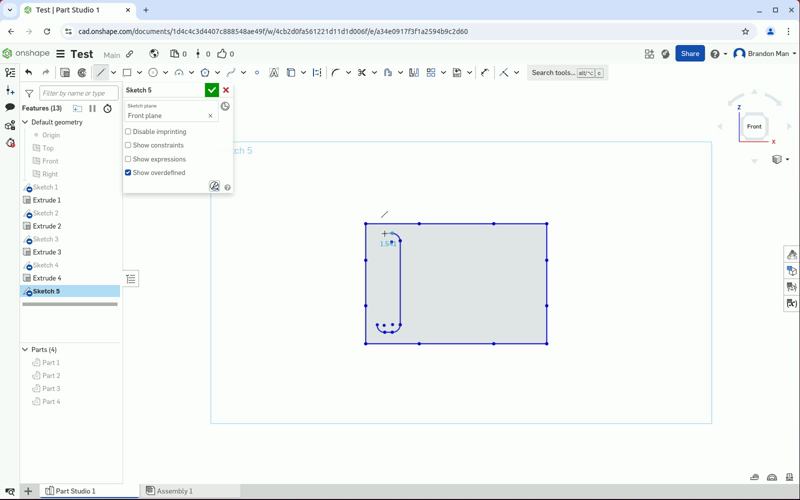
key_up(shift)
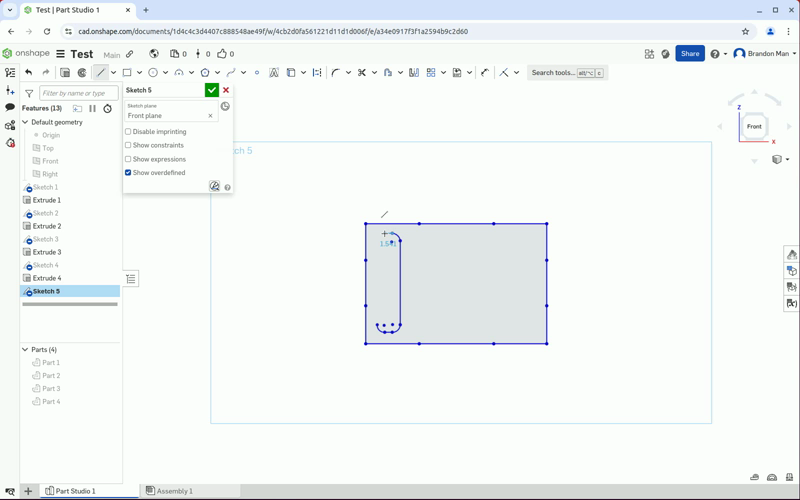
key(esc)
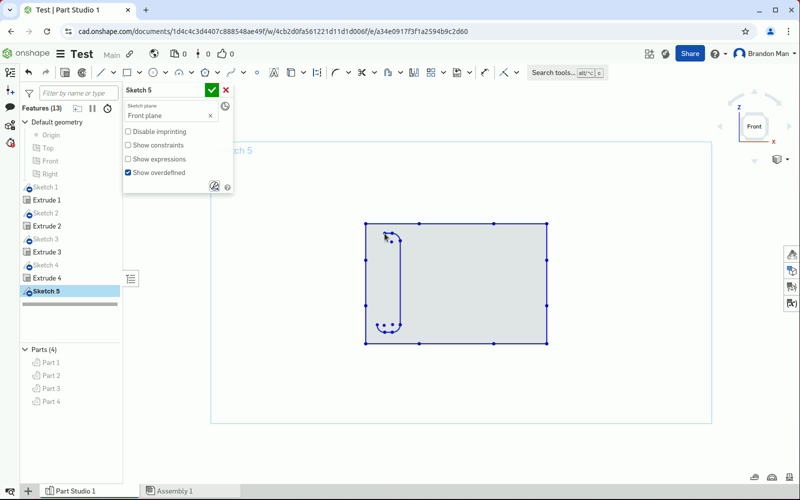
key(a)
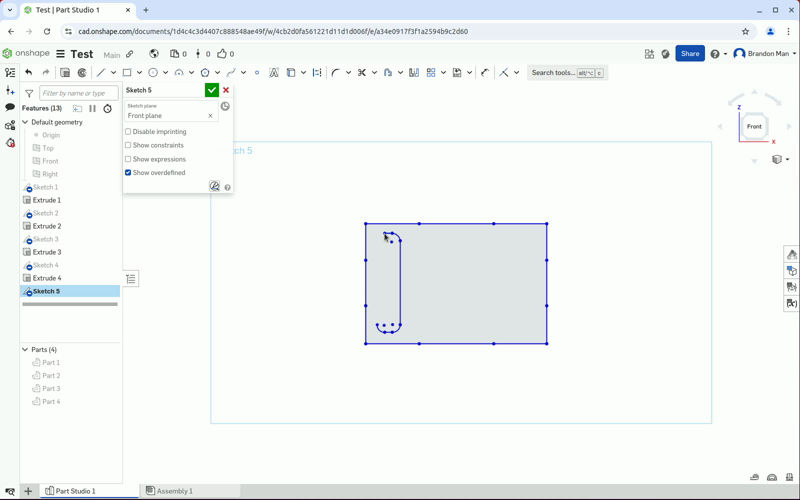
mouse_move(384, 233)
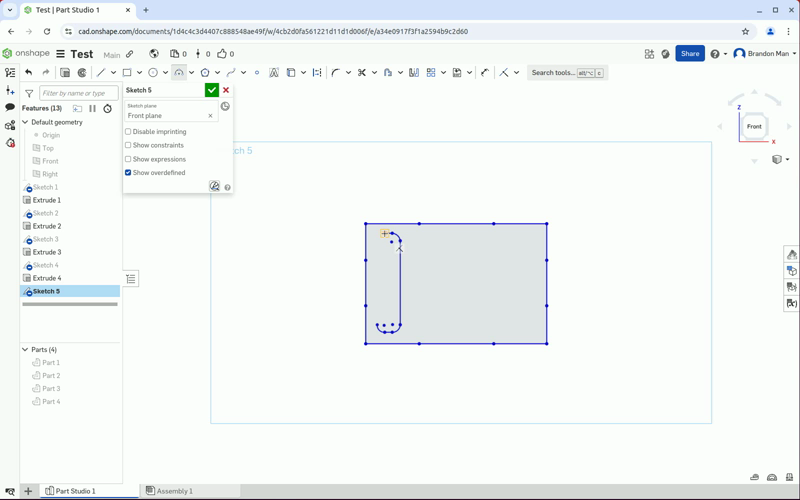
click(384, 233)
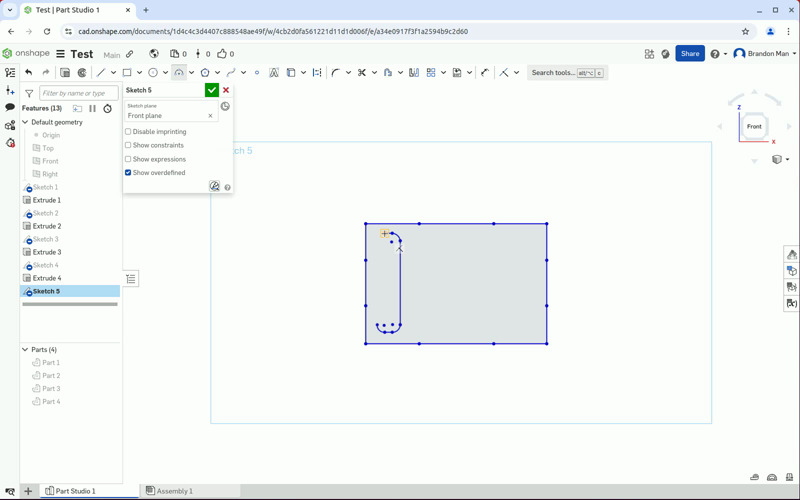
key_down(shift)
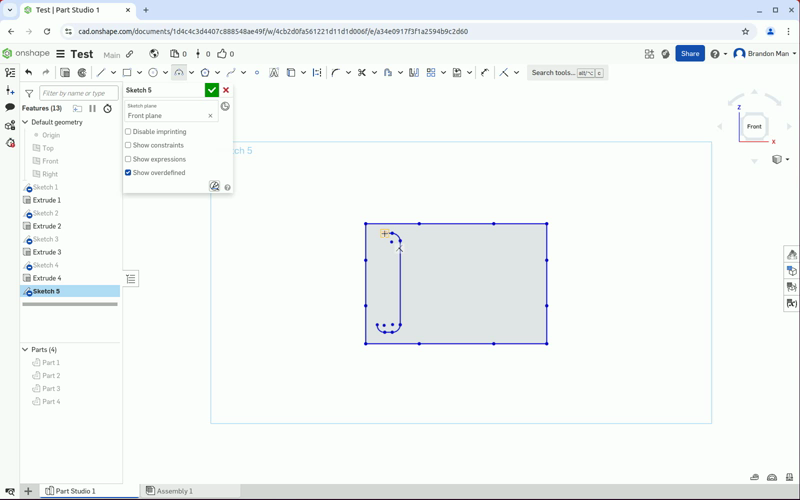
mouse_move(377, 240)
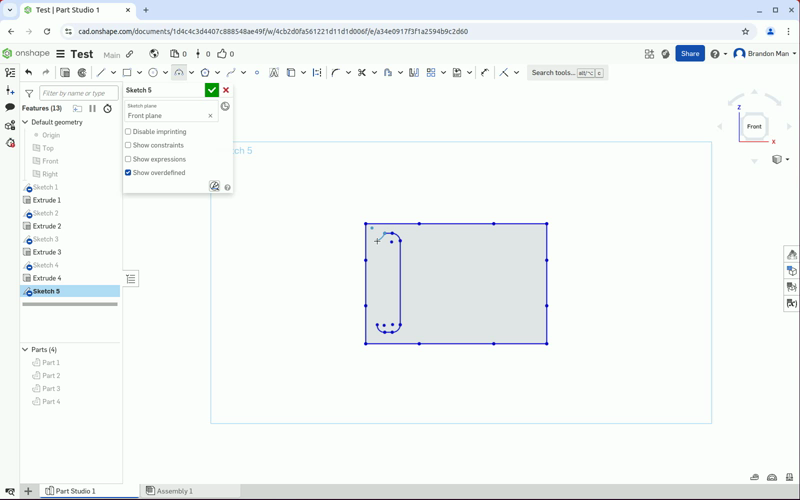
click(377, 240)
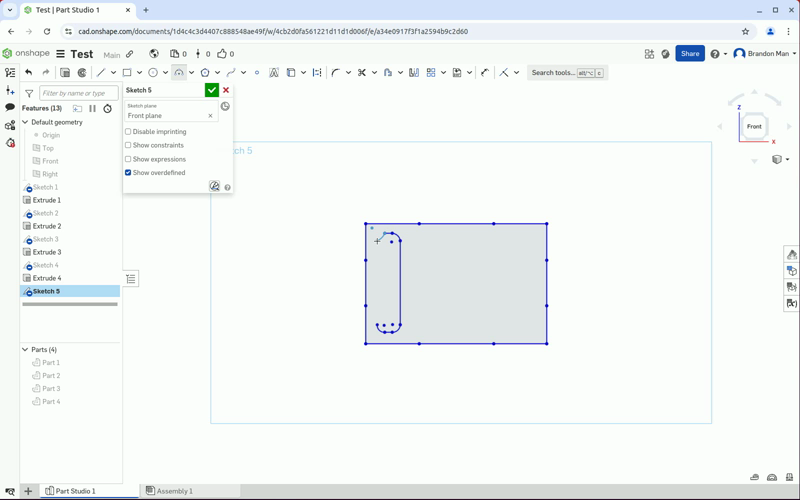
mouse_move(379, 235)
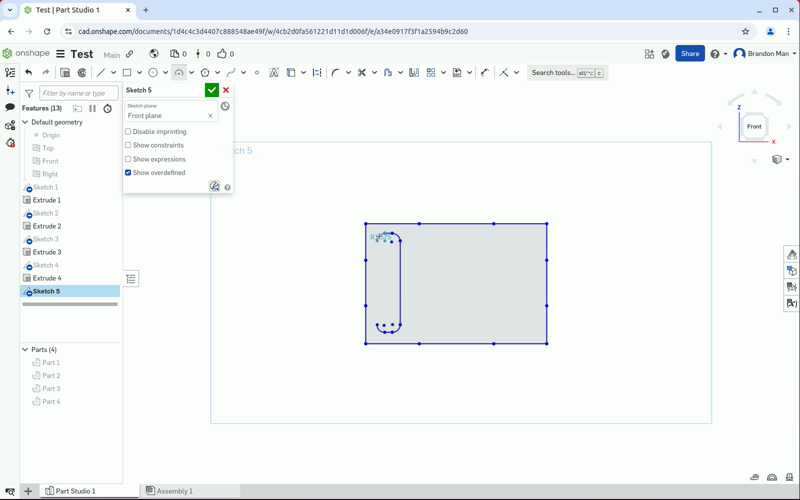
click(379, 235)
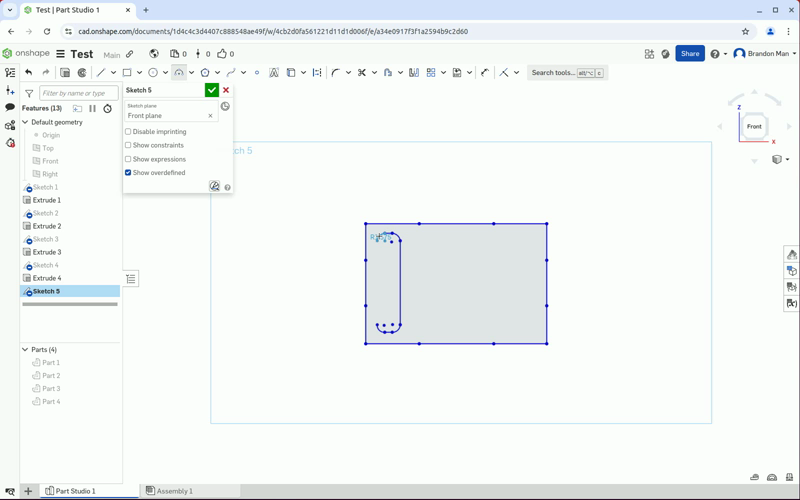
key_up(shift)
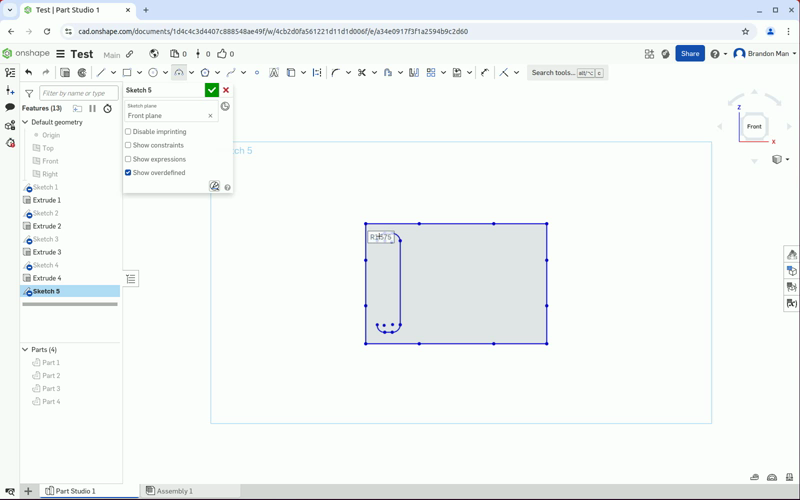
key(esc)
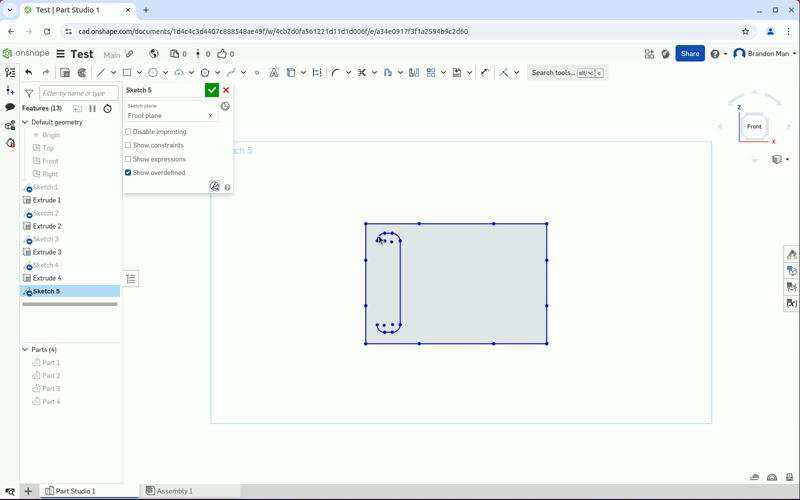
key(l)
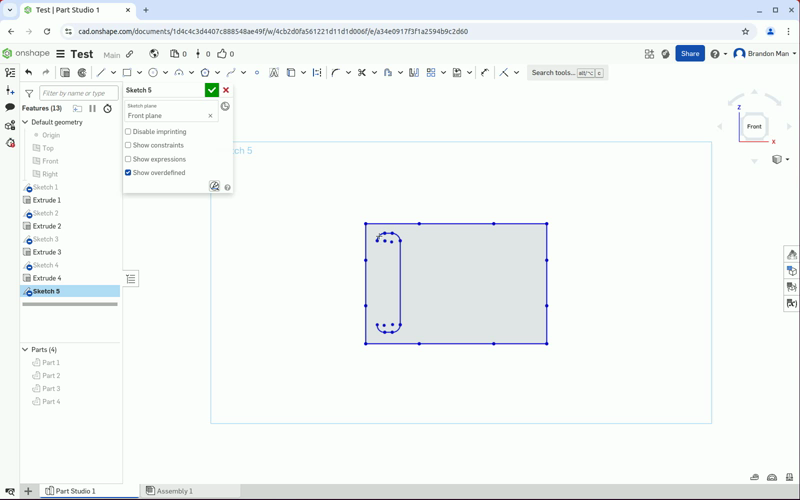
mouse_move(377, 240)
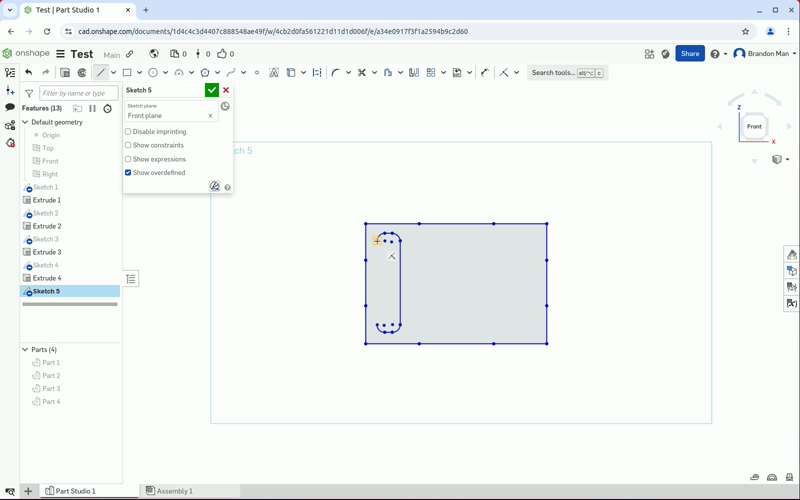
click(377, 240)
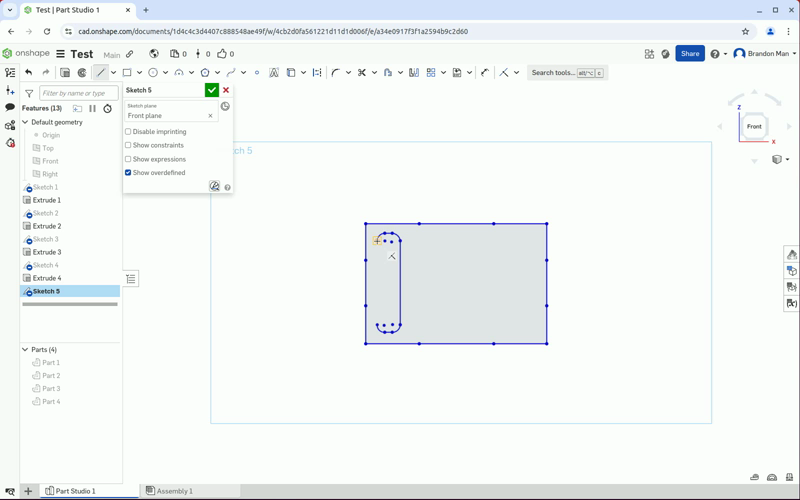
key_down(shift)
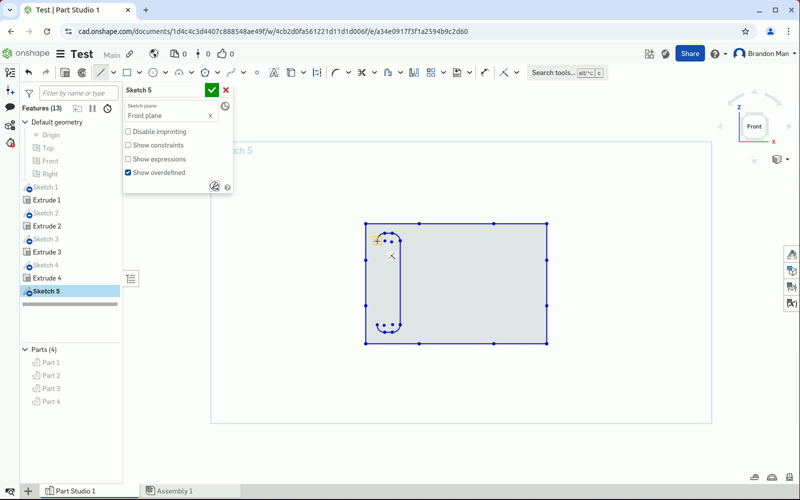
mouse_move(377, 324)
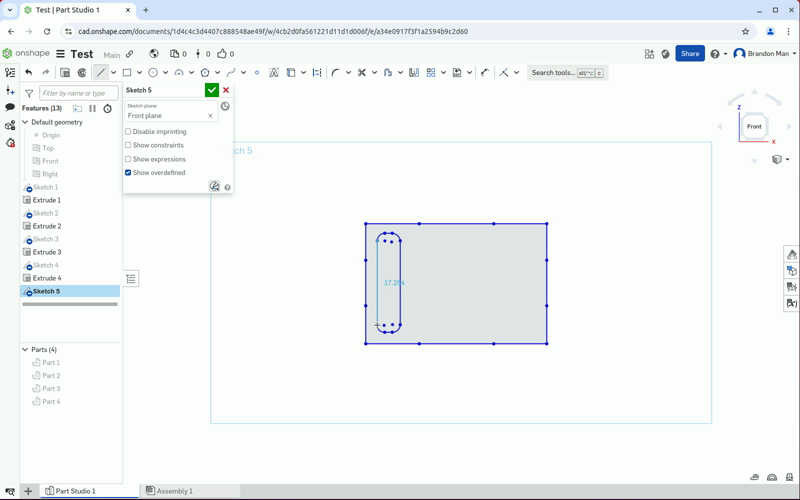
key_up(shift)
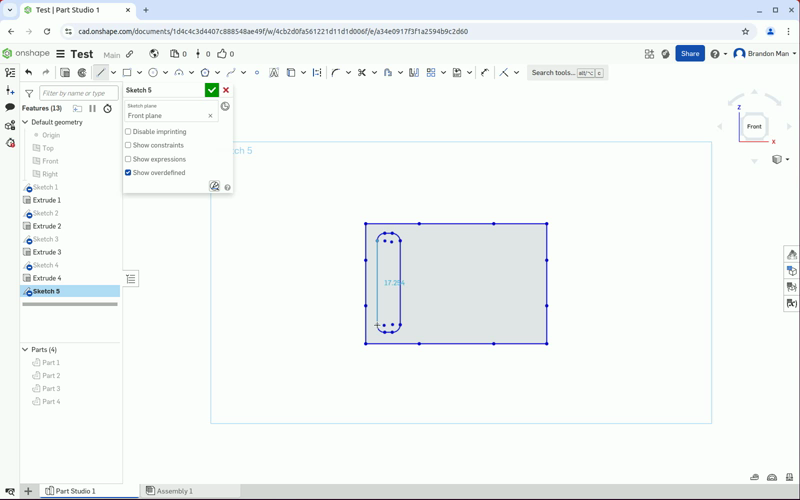
click(377, 324)
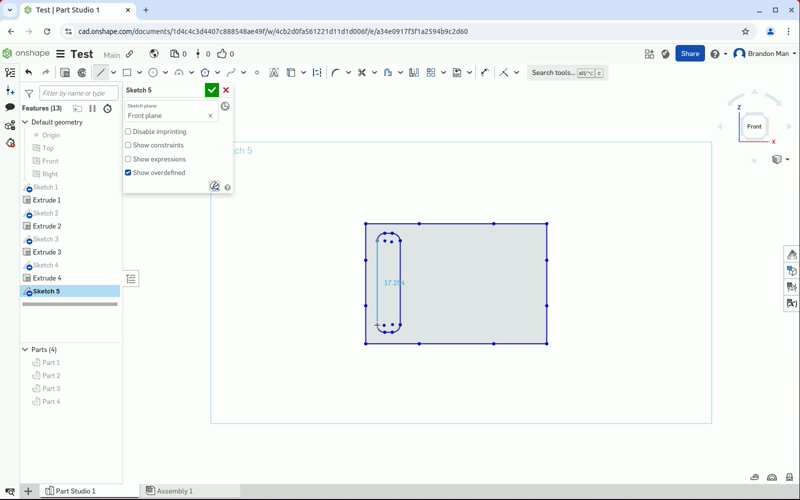
key(esc)
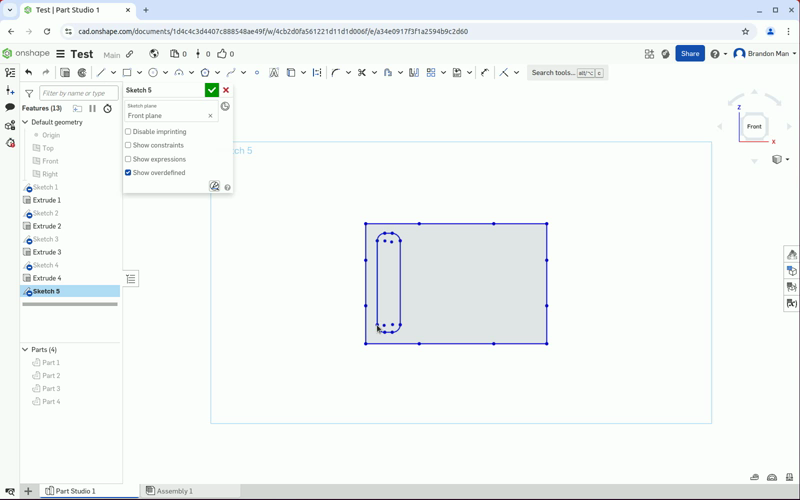
key(c)
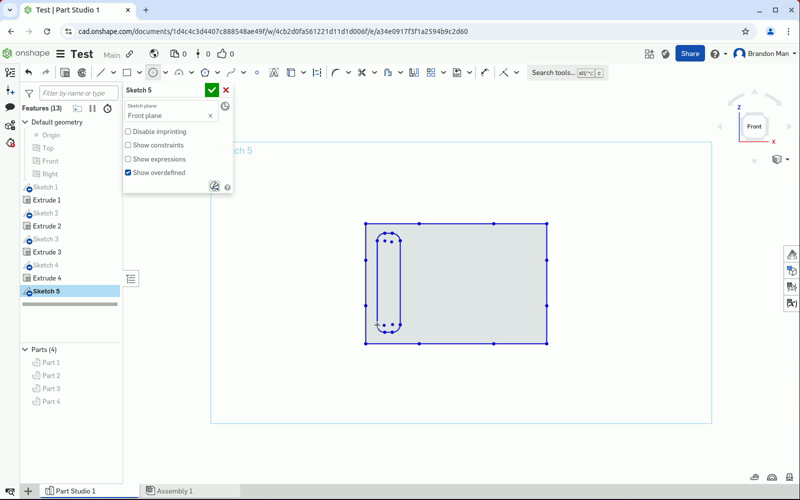
key_down(shift)
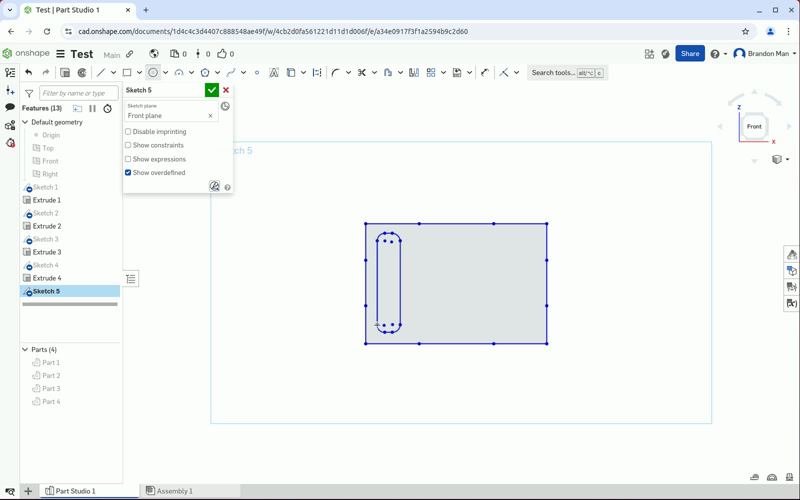
mouse_move(459, 282)
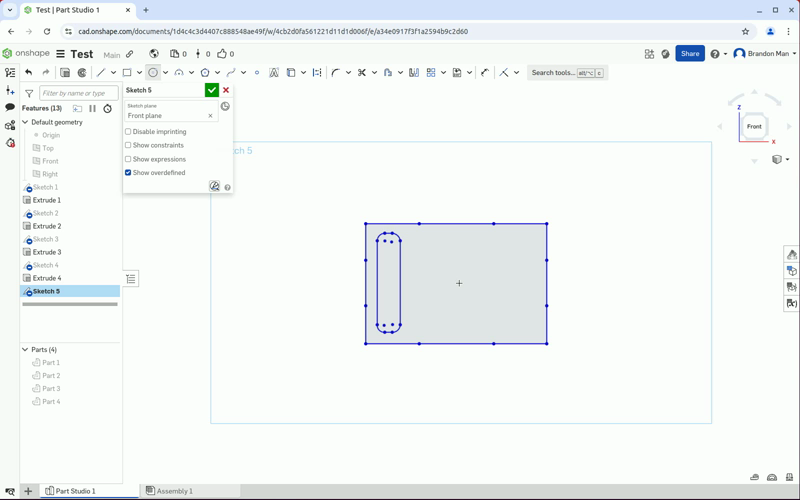
click(459, 282)
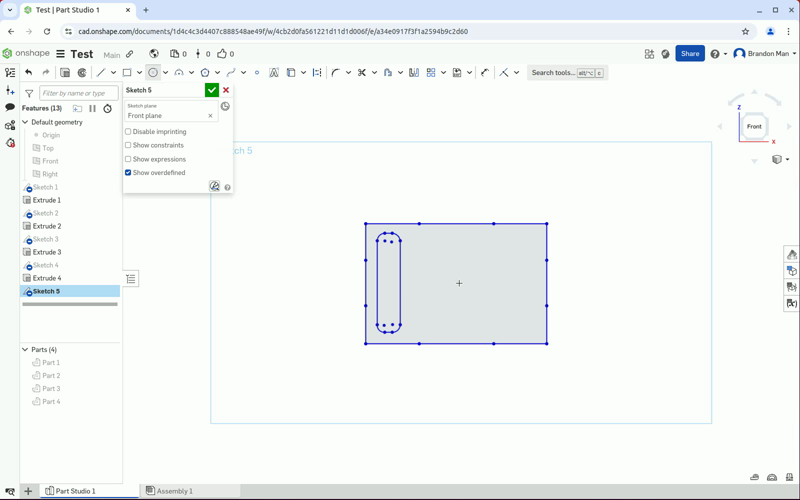
key_up(shift)
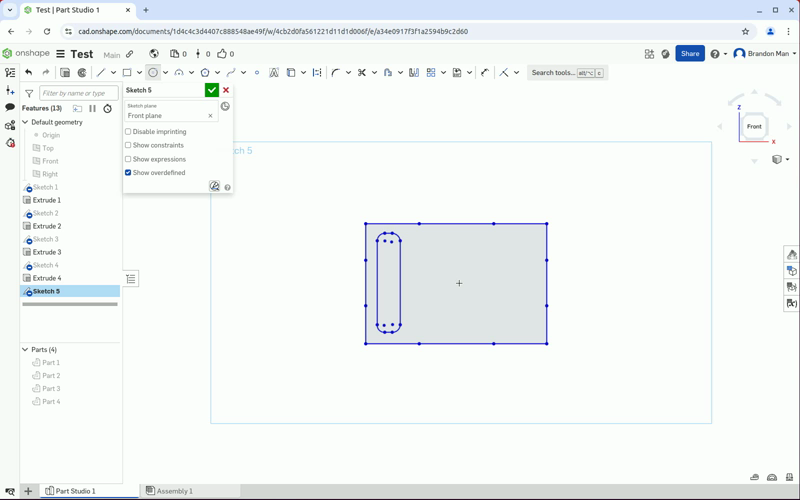
mouse_move(504, 282)
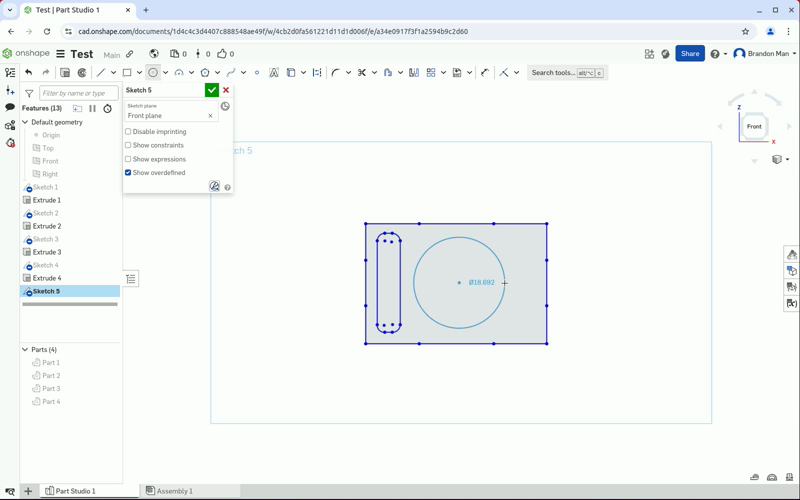
click(504, 282)
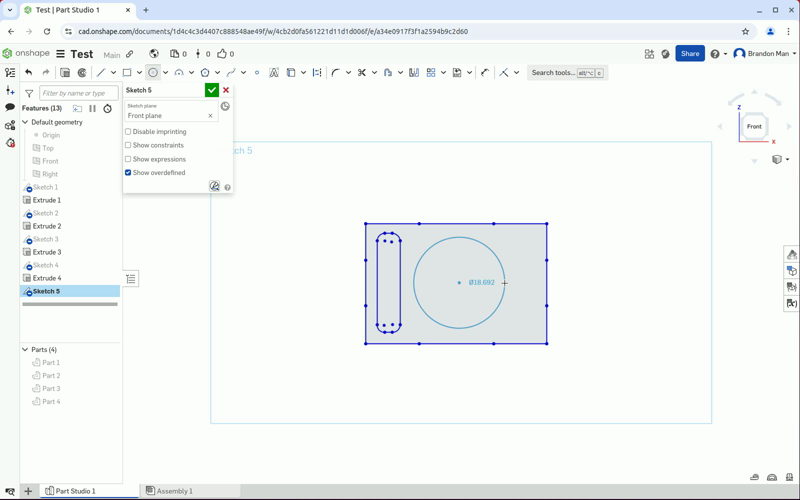
key(esc)
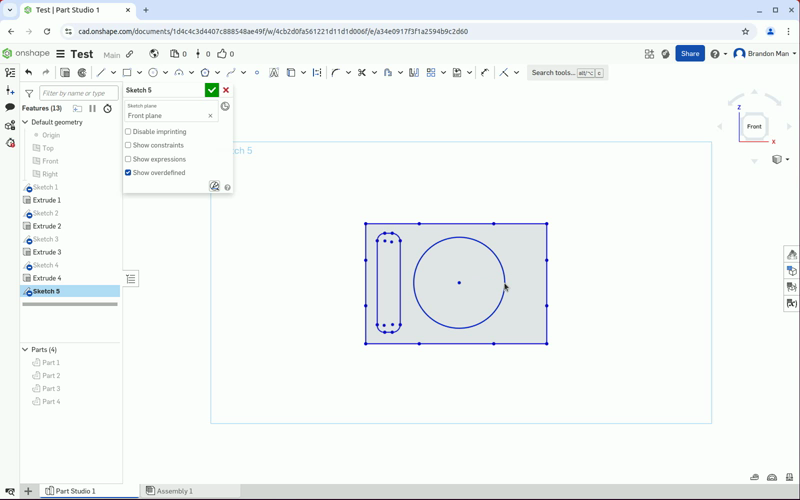
key(a)
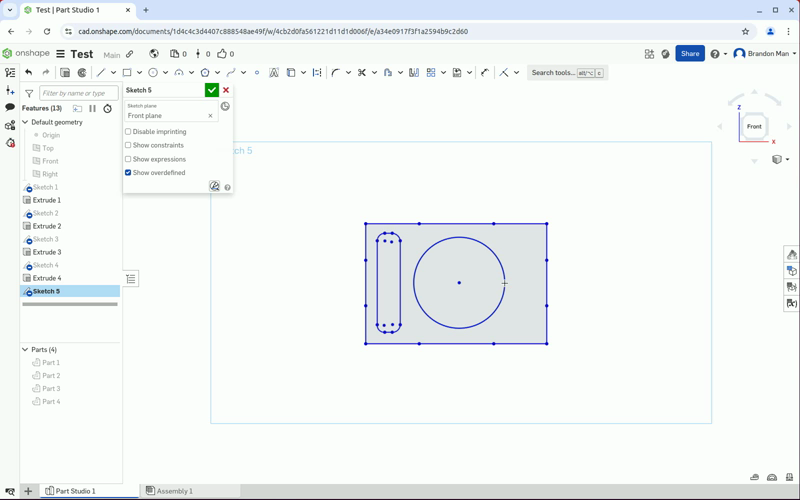
key_down(shift)
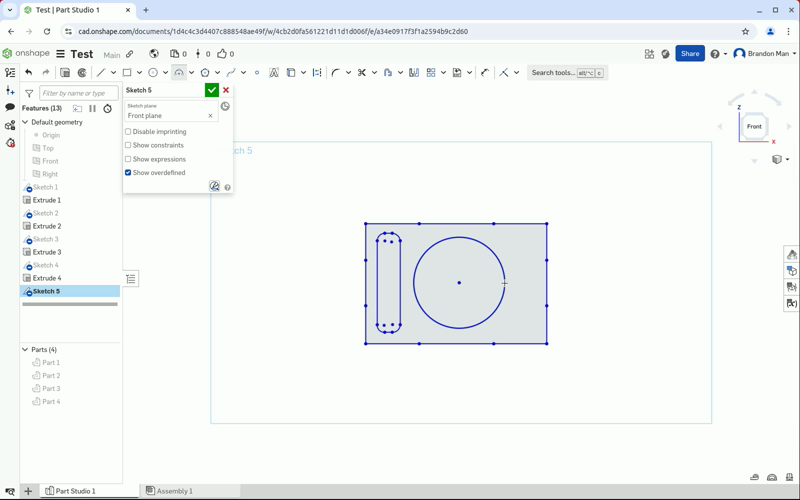
mouse_move(520, 324)
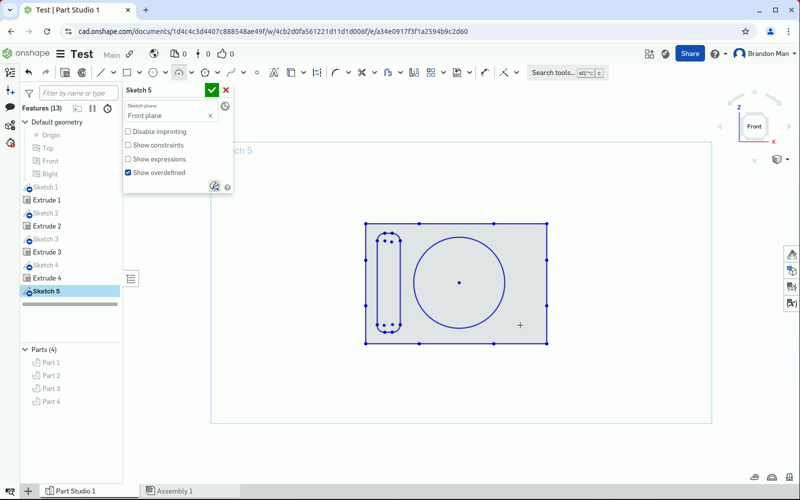
click(520, 324)
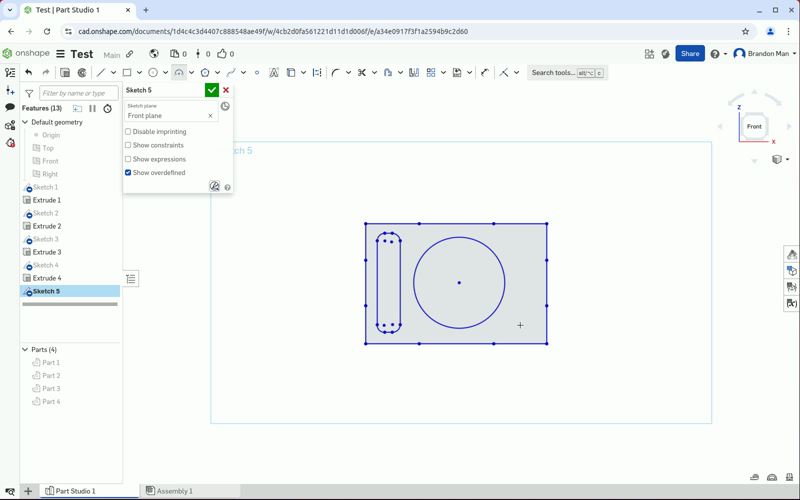
key_up(shift)
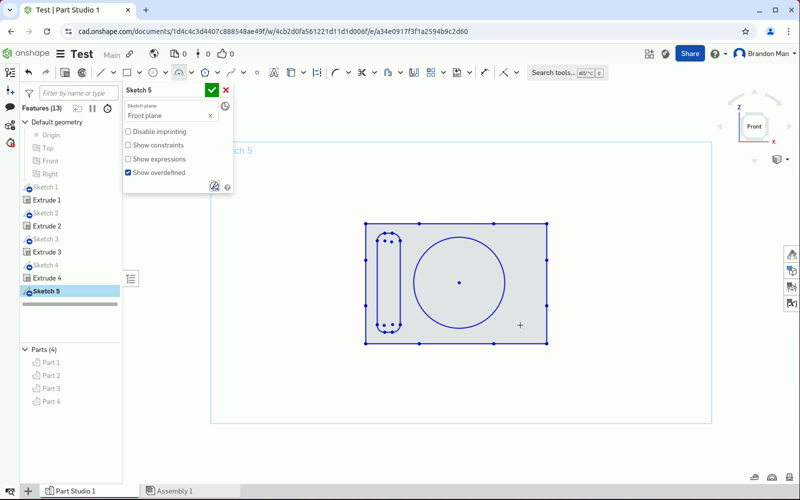
key_down(shift)
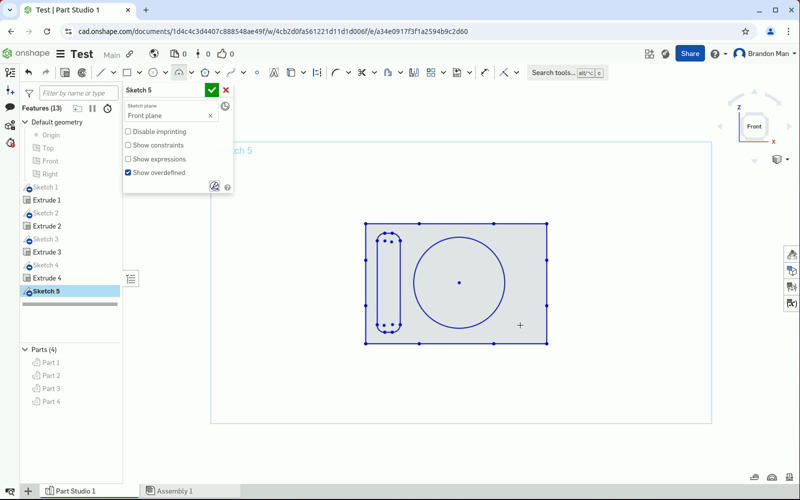
mouse_move(527, 332)
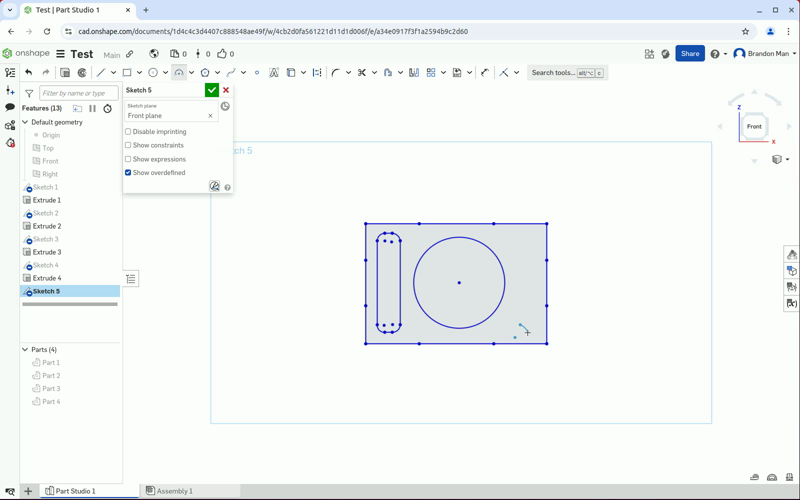
click(527, 332)
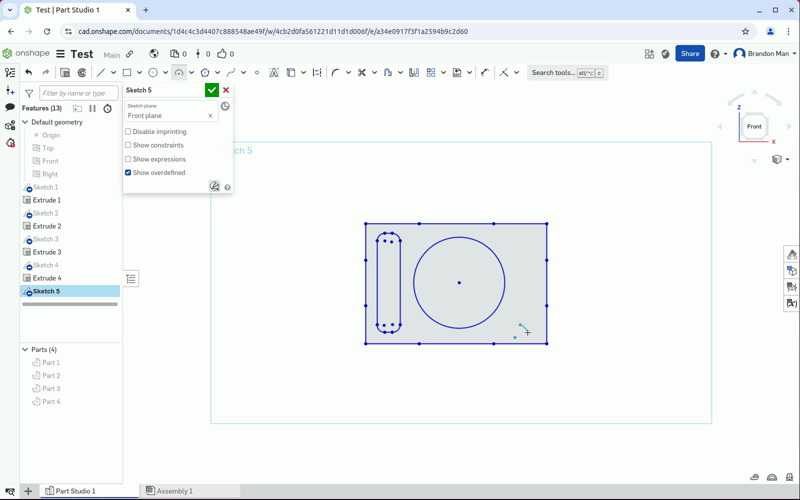
mouse_move(522, 330)
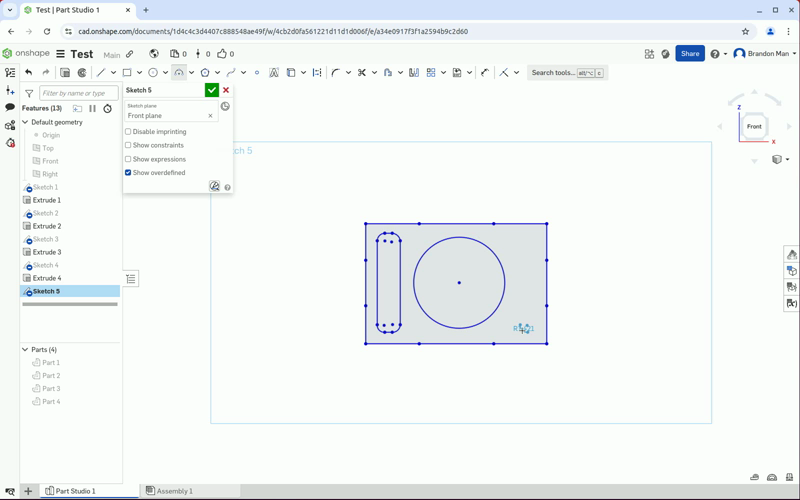
click(522, 330)
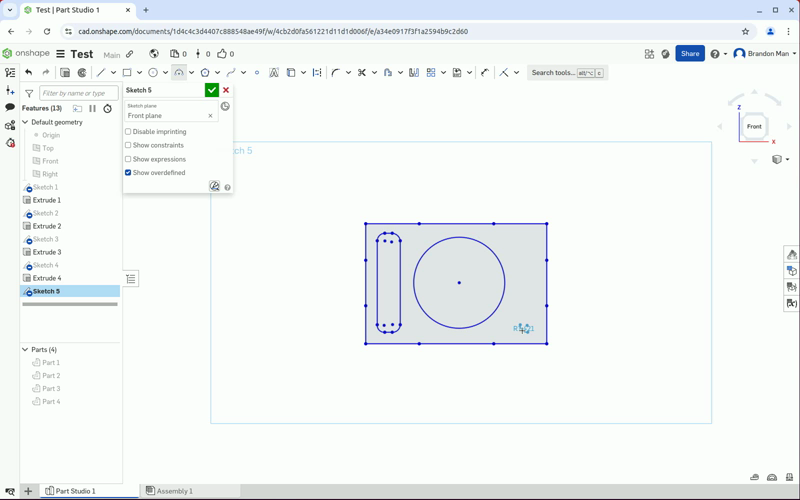
key_up(shift)
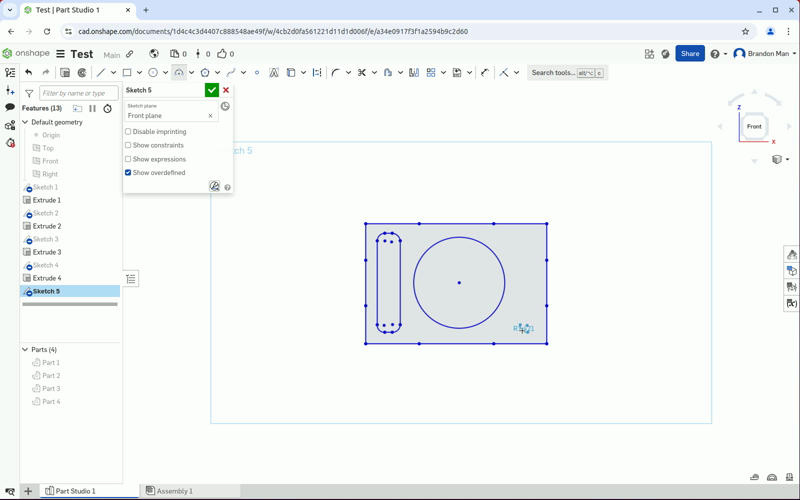
key(esc)
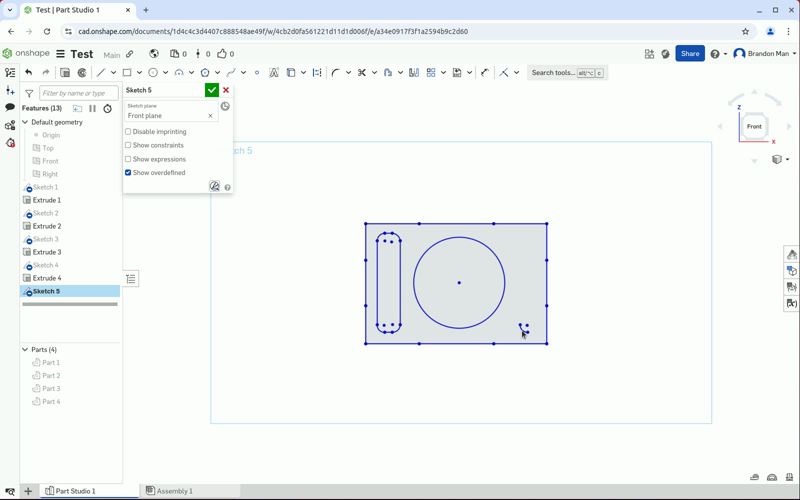
key(l)
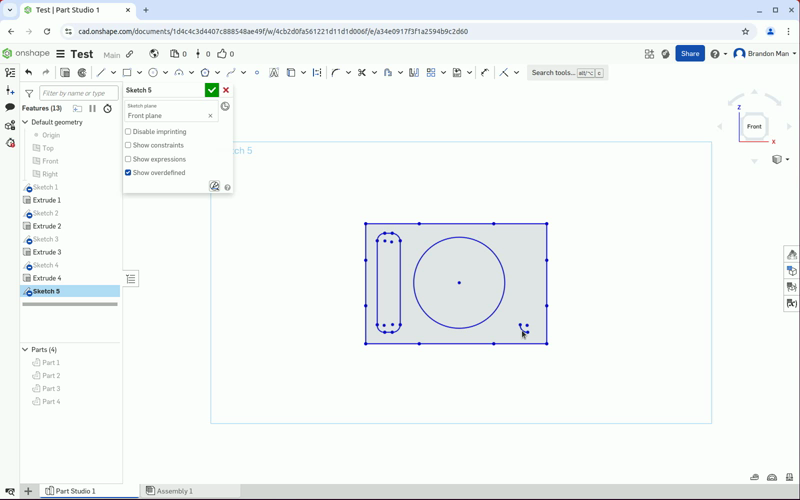
mouse_move(527, 332)
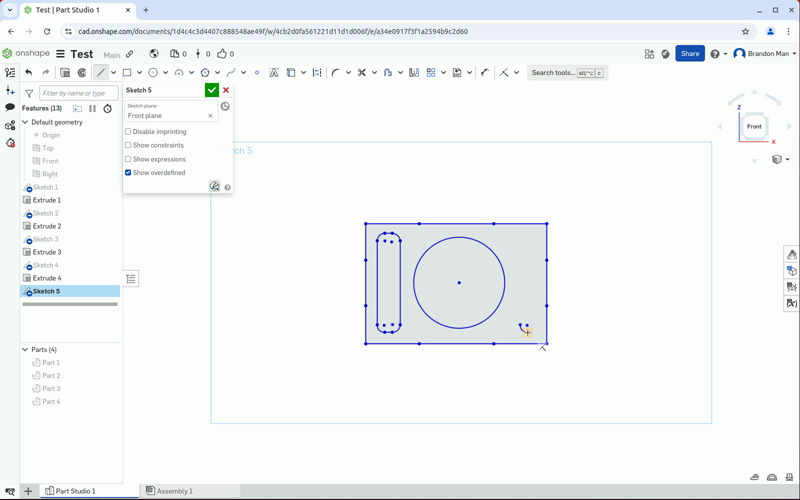
click(527, 332)
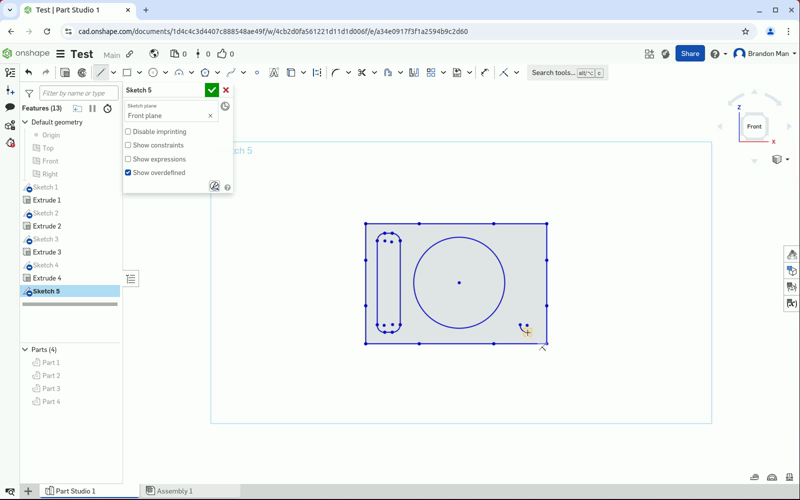
key_down(shift)
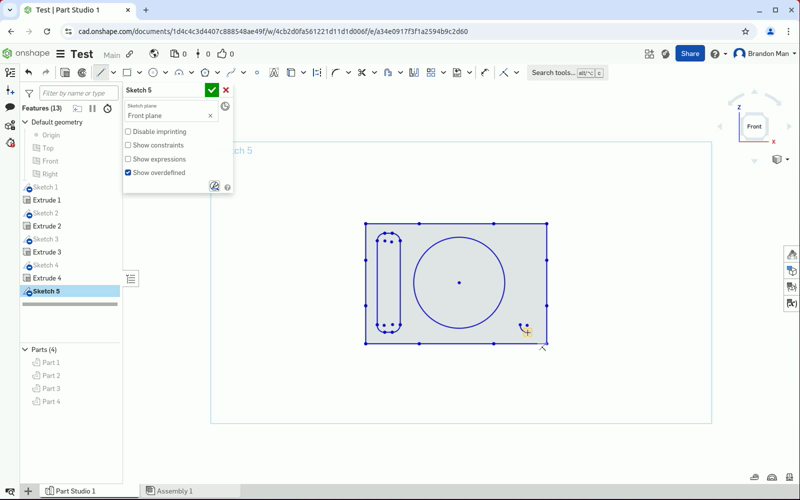
mouse_move(557, 332)
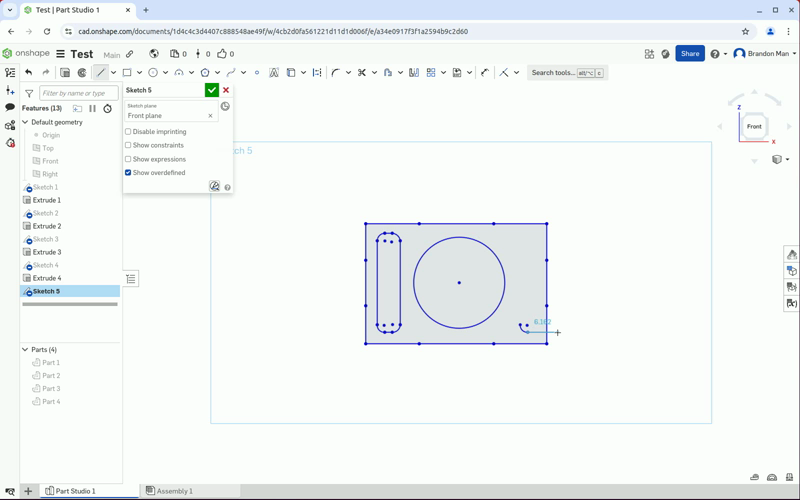
mouse_move(535, 332)
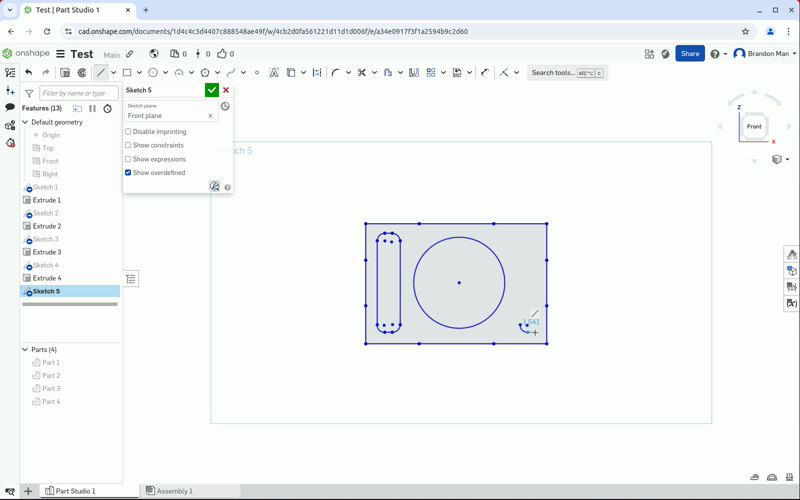
scroll(6)
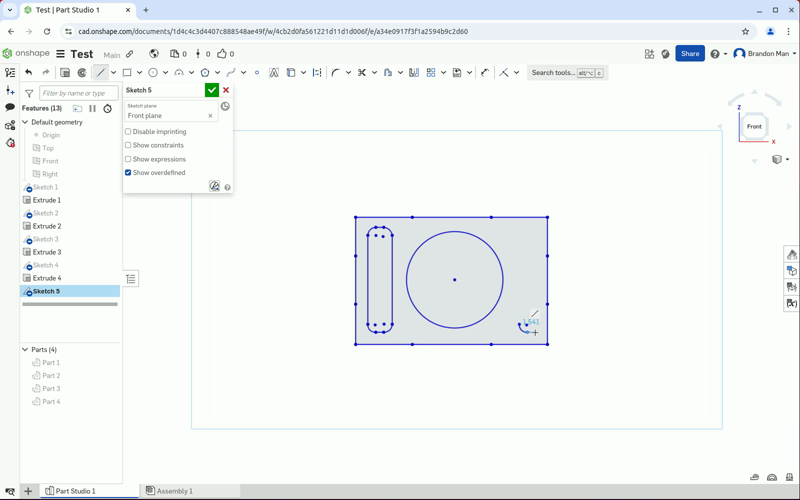
scroll(6)
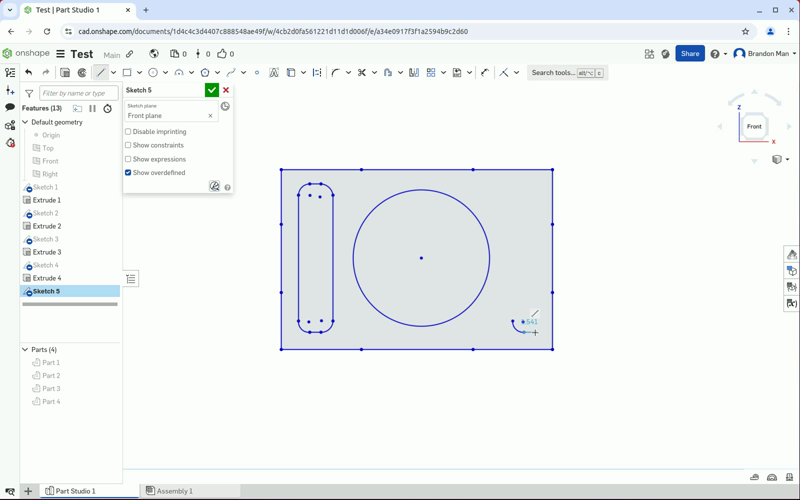
scroll(6)
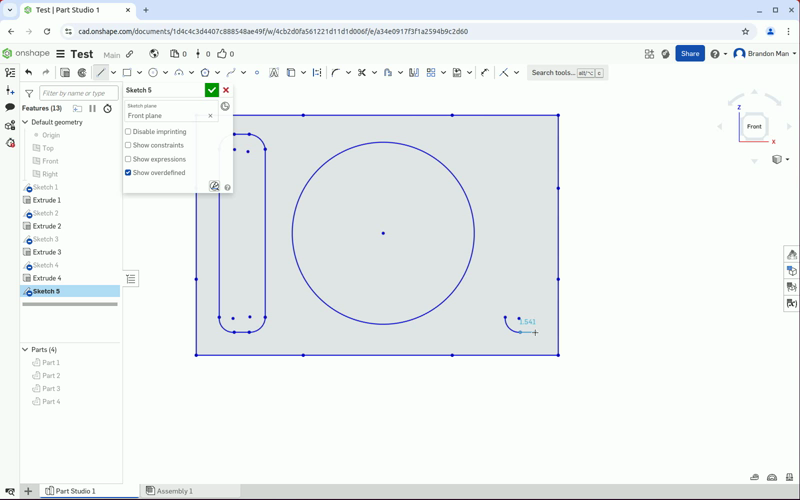
scroll(6)
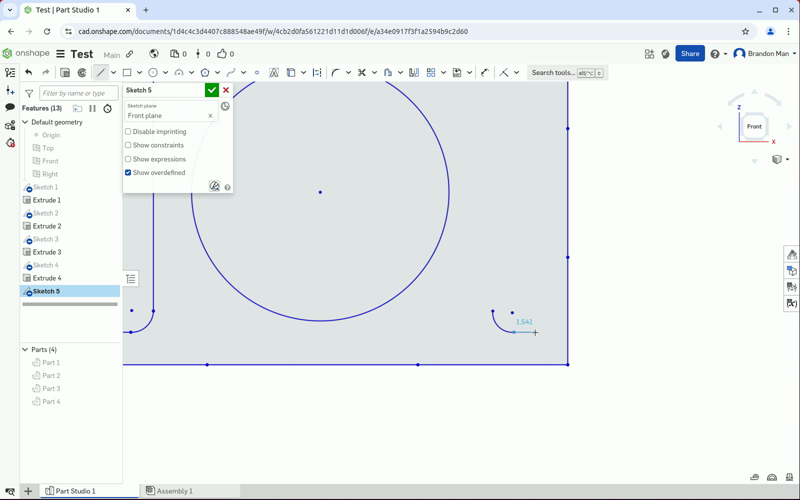
scroll(6)
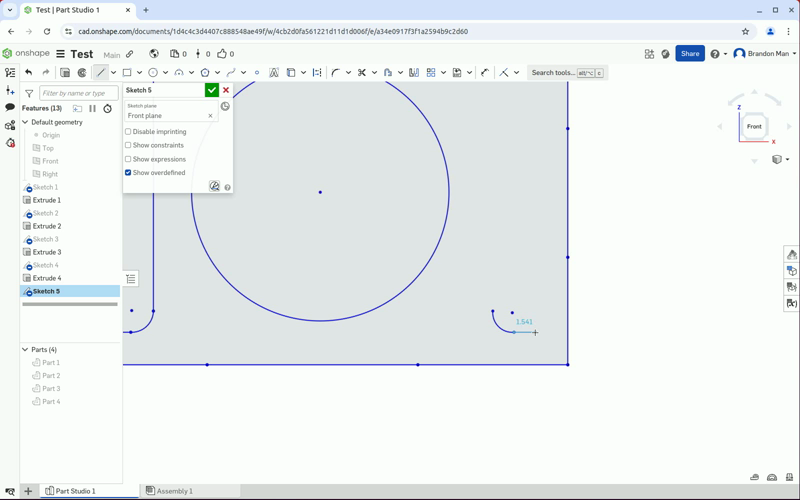
scroll(6)
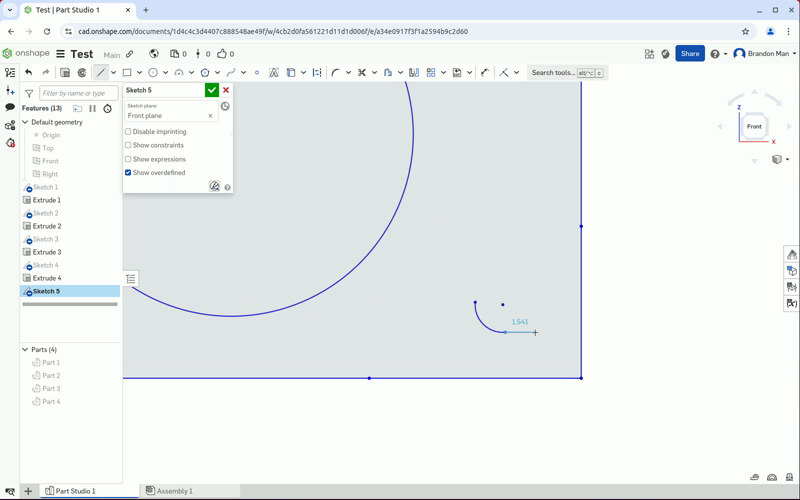
scroll(6)
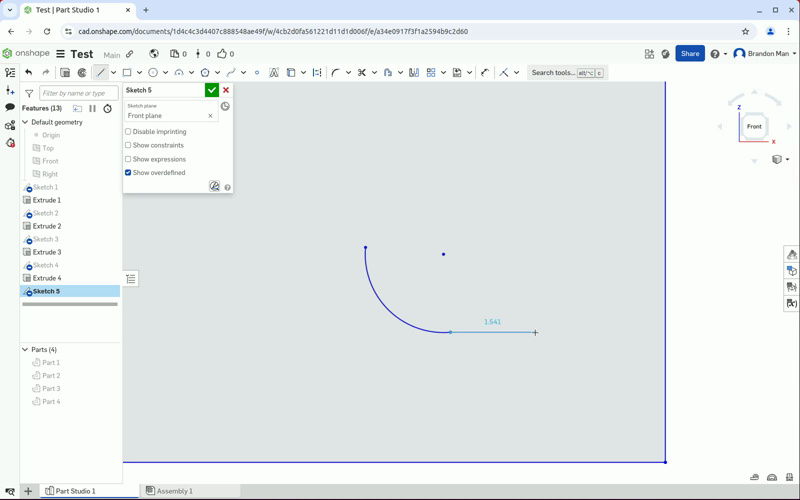
click(535, 332)
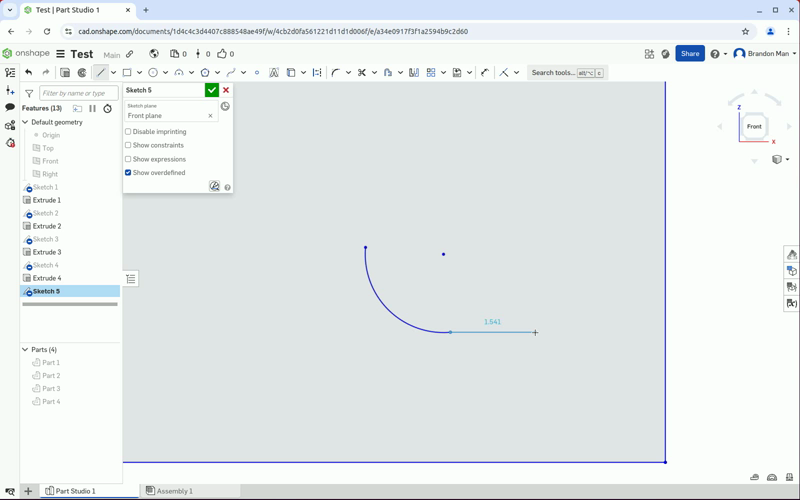
scroll(-6)
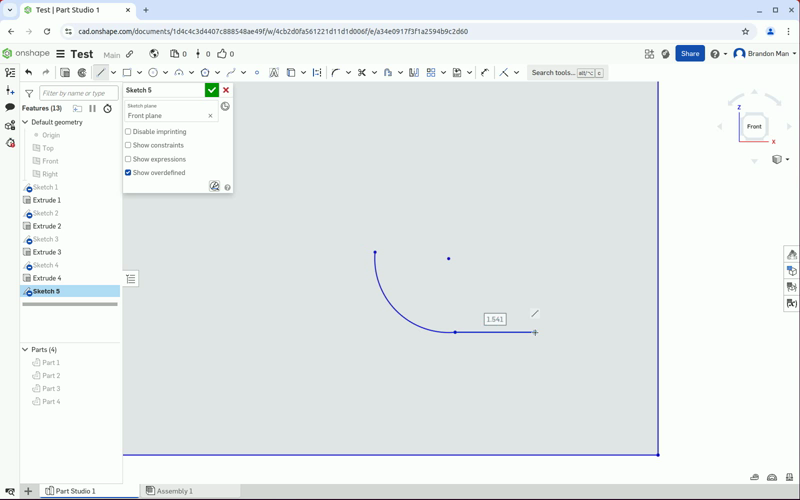
scroll(-6)
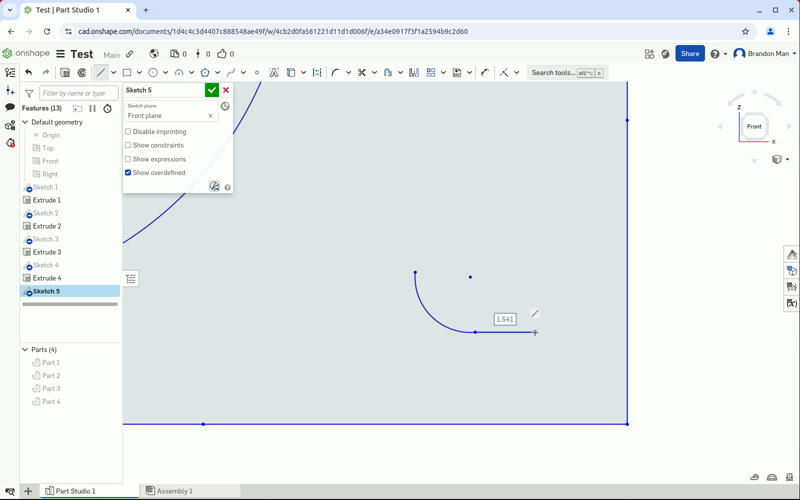
scroll(-6)
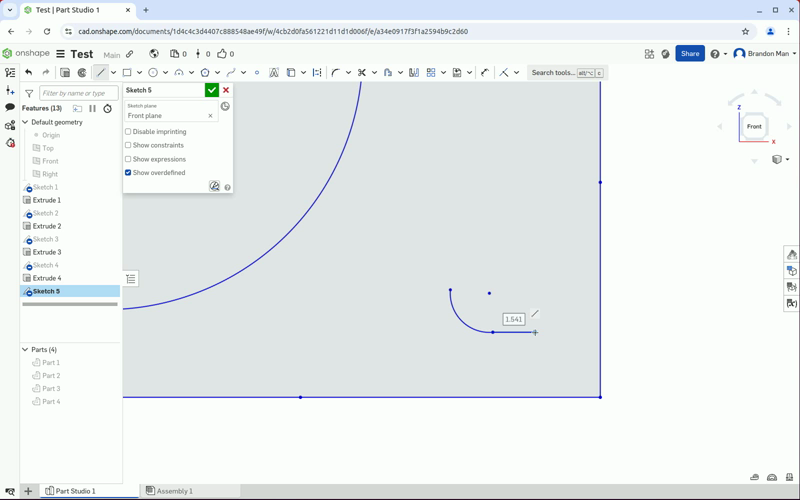
scroll(-6)
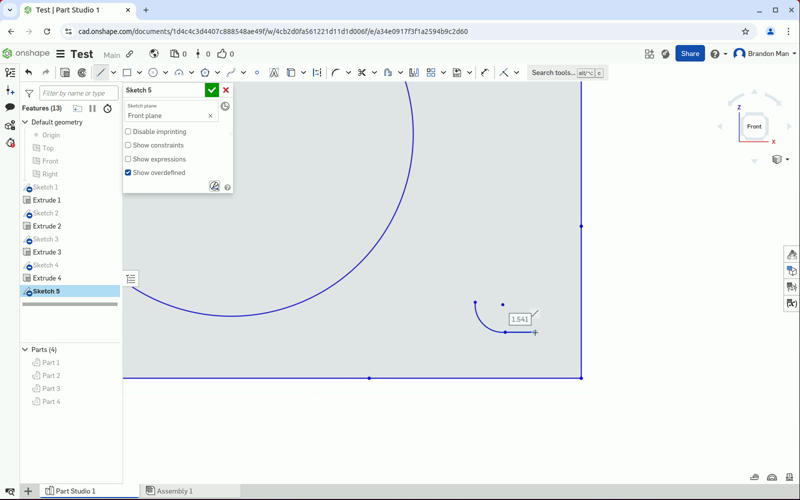
scroll(-6)
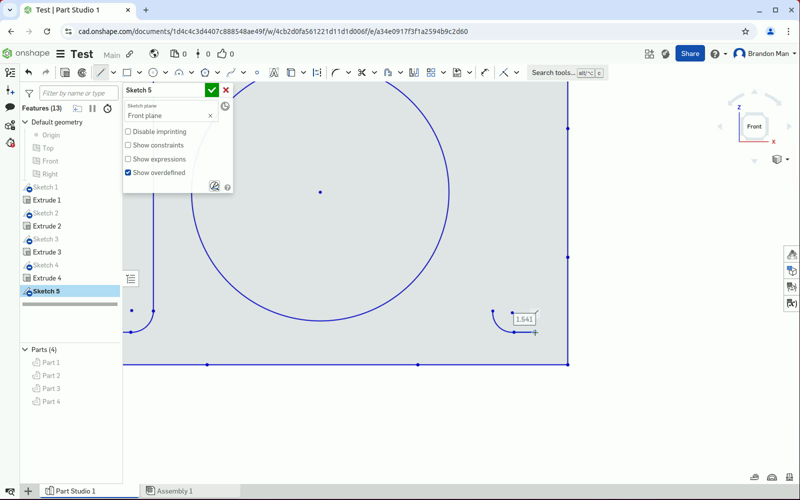
scroll(-6)
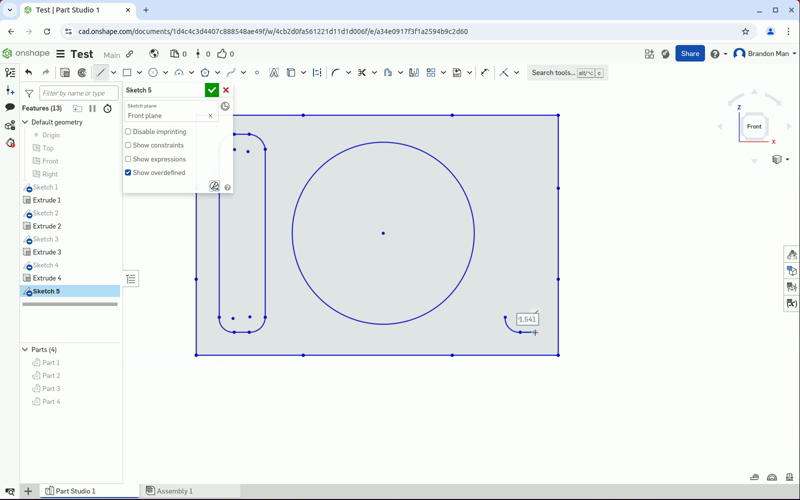
scroll(-6)
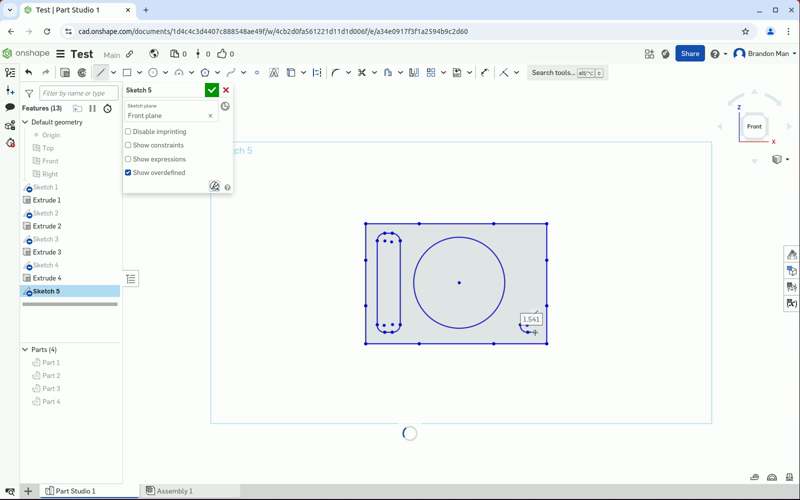
key_up(shift)
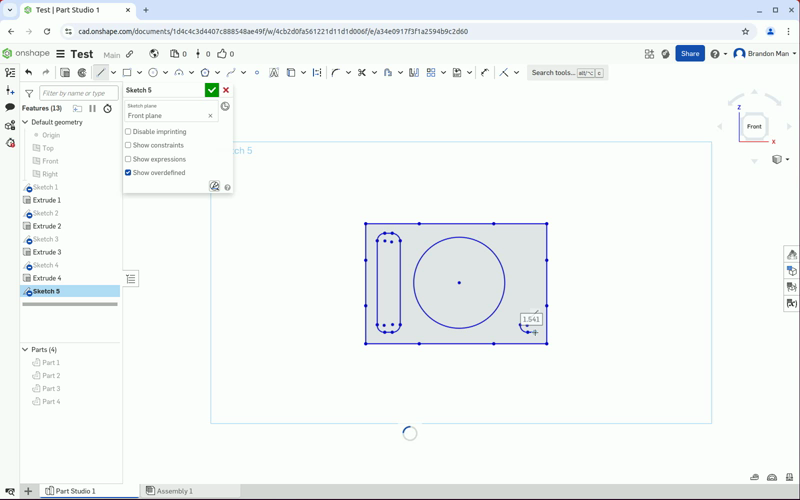
key(esc)
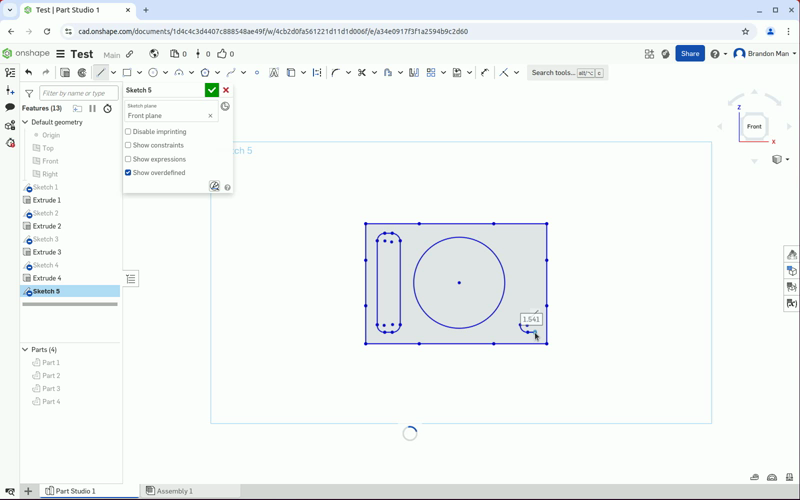
key(a)
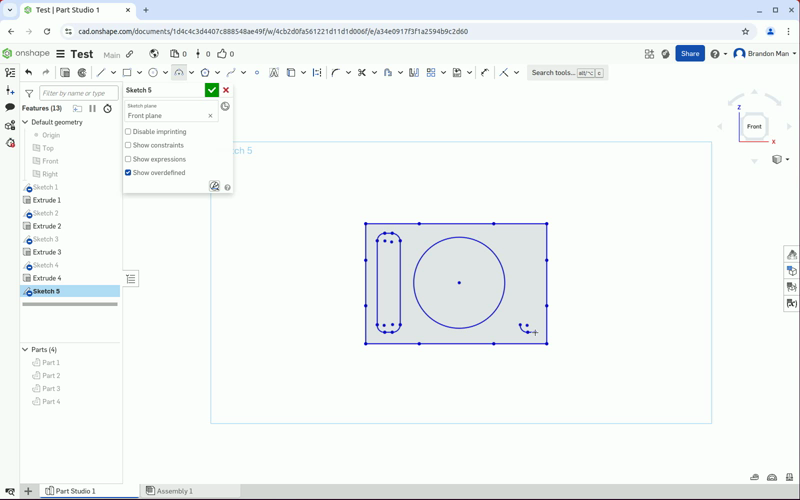
mouse_move(535, 332)
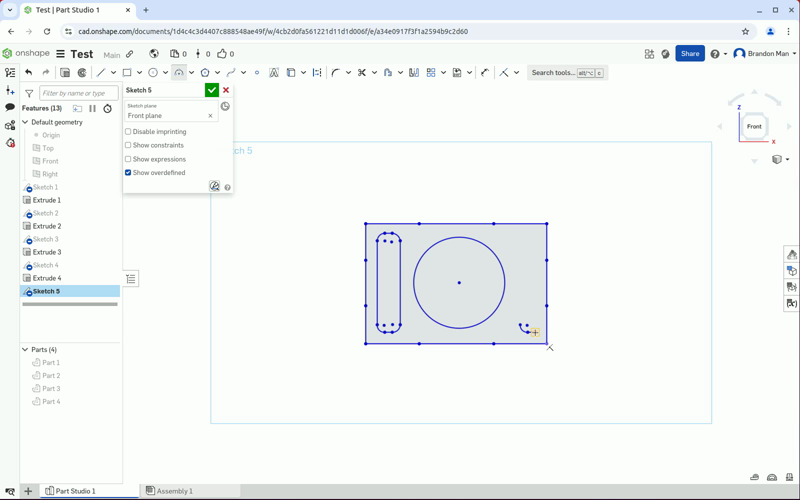
click(535, 332)
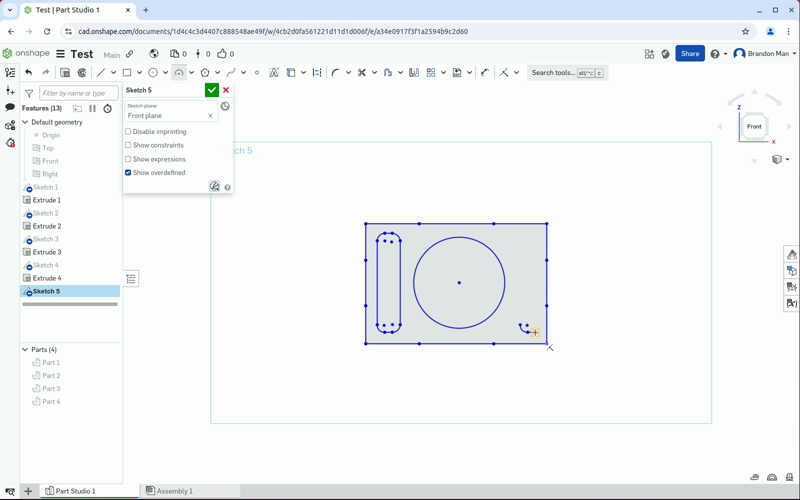
key_down(shift)
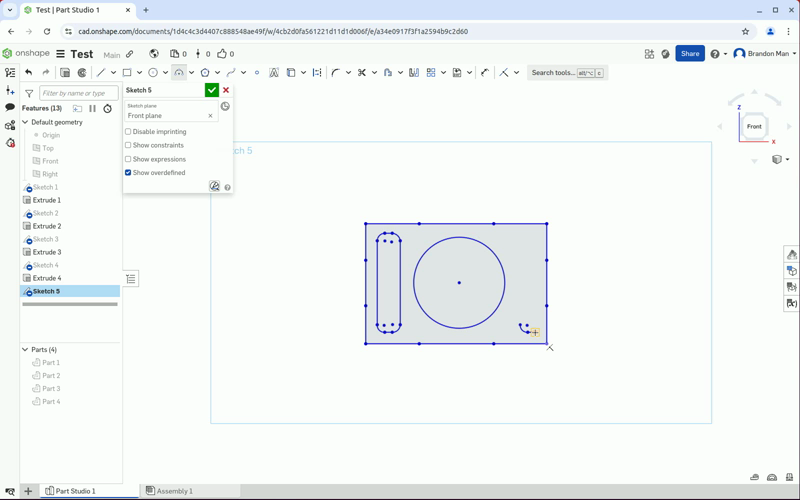
mouse_move(543, 324)
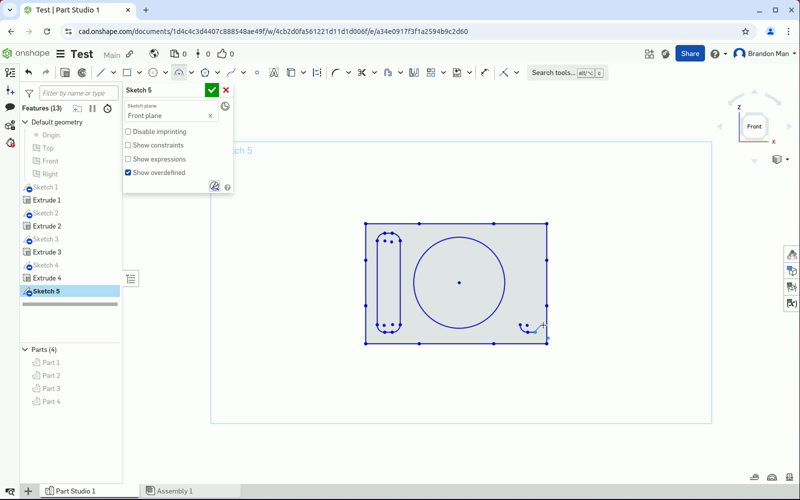
click(543, 324)
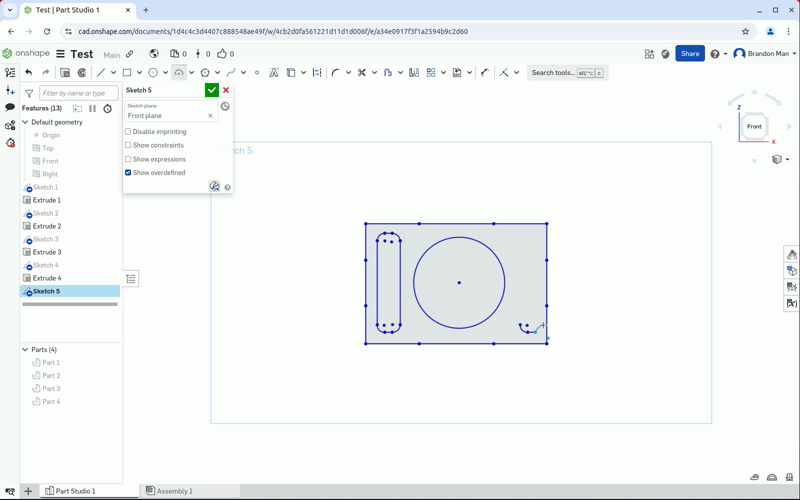
mouse_move(540, 330)
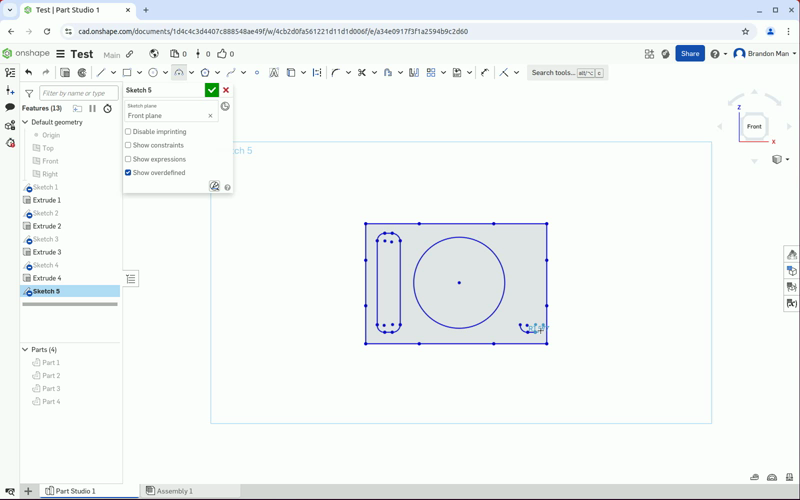
click(540, 330)
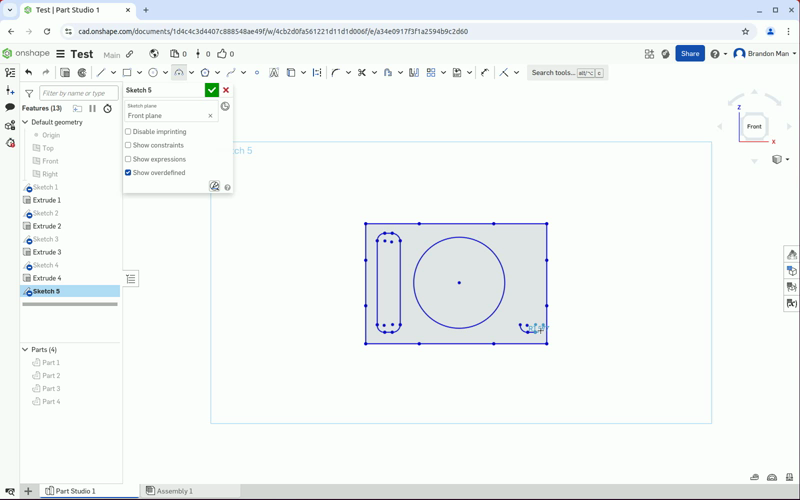
key_up(shift)
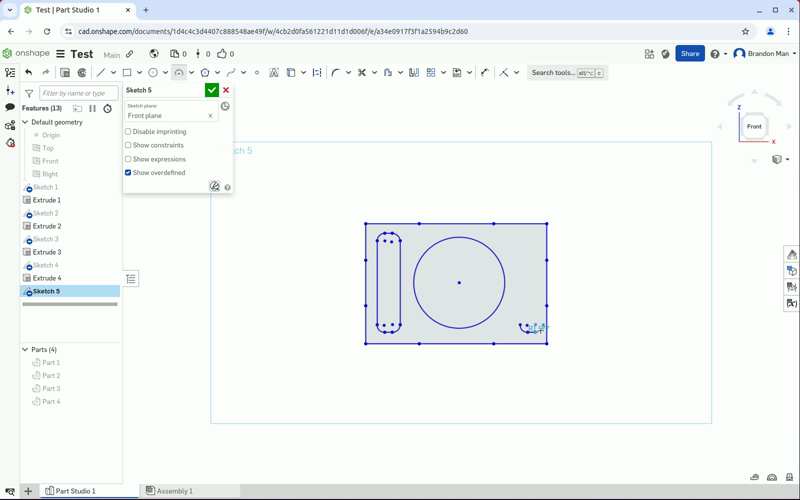
key(esc)
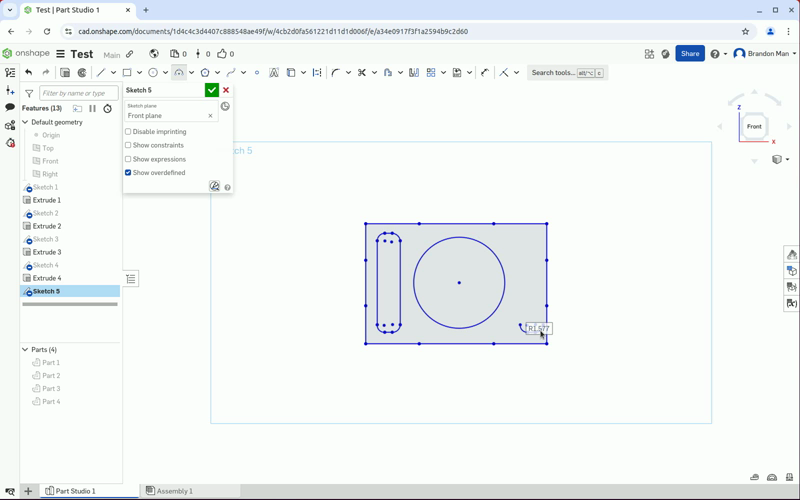
key(l)
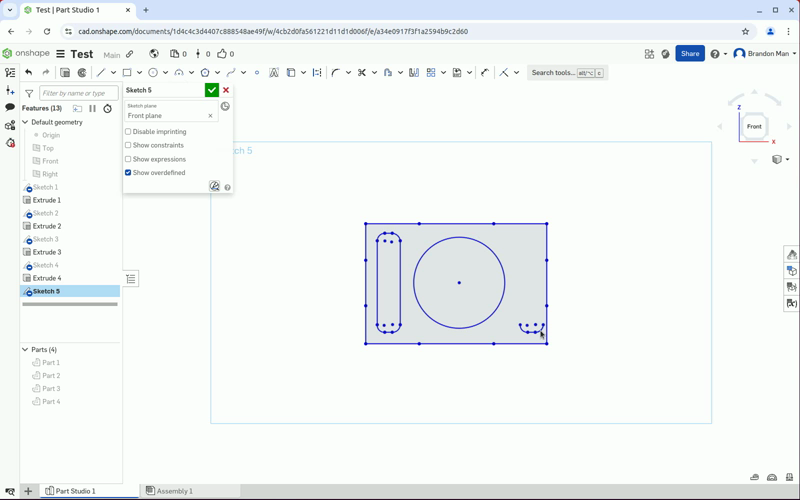
mouse_move(543, 324)
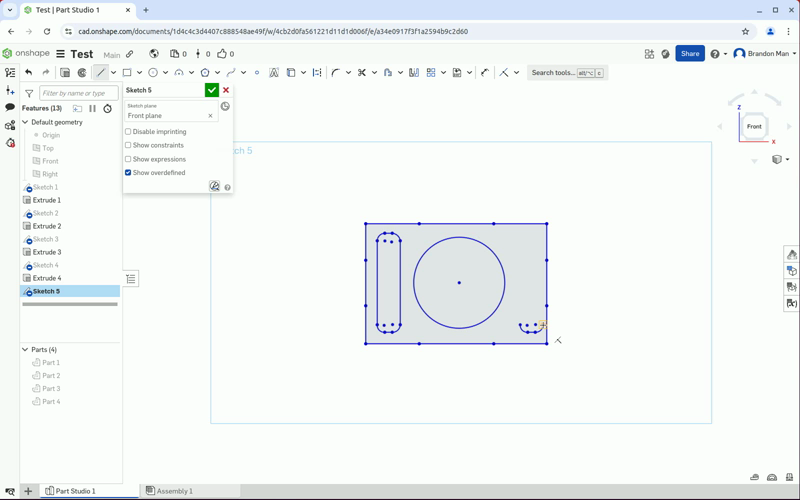
click(543, 324)
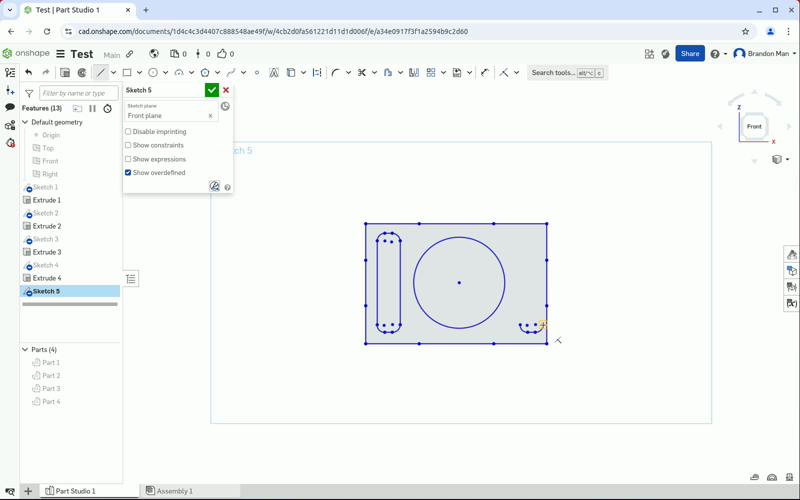
key_down(shift)
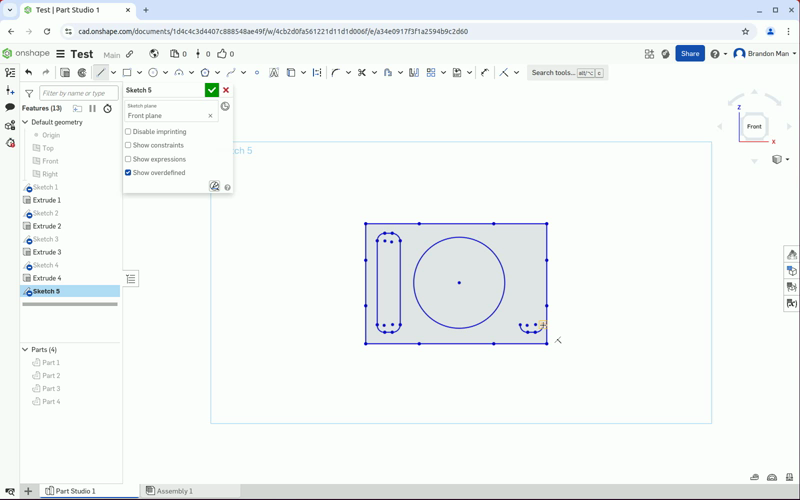
mouse_move(543, 240)
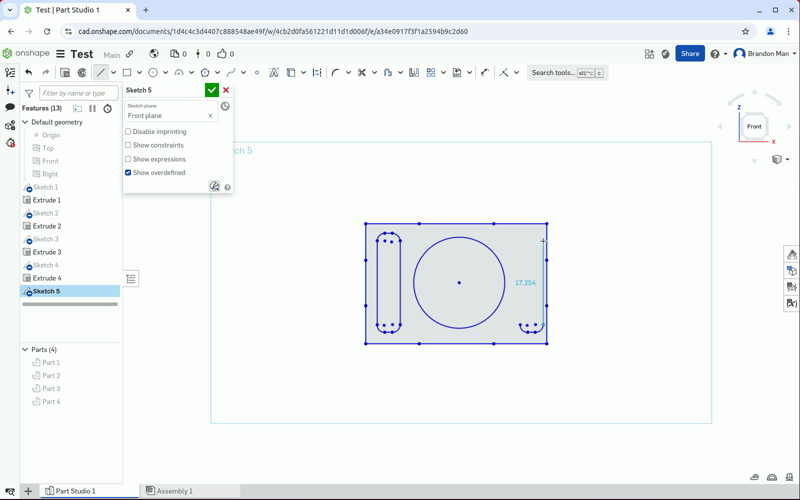
click(543, 240)
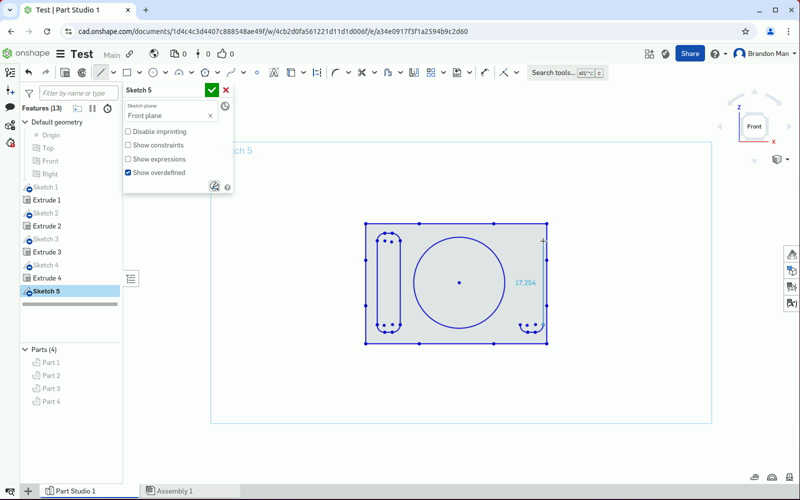
key_up(shift)
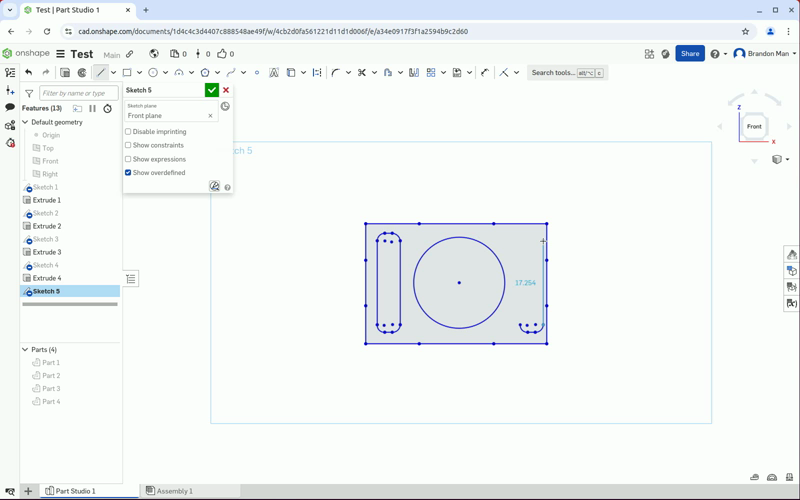
key(esc)
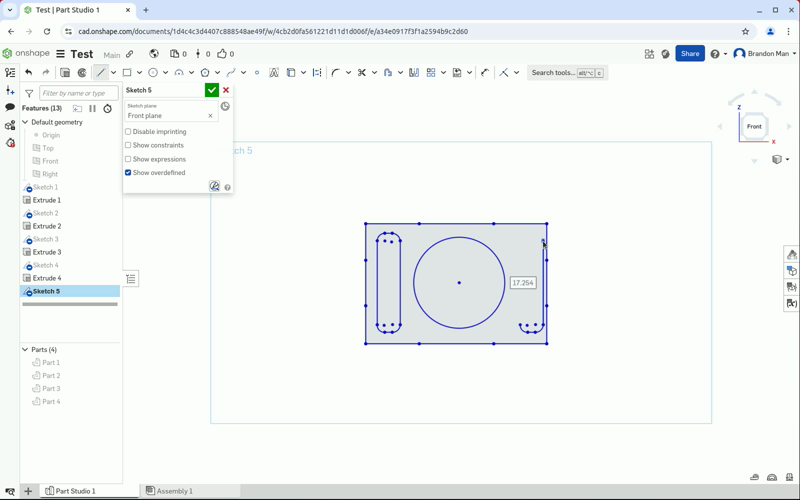
key(a)
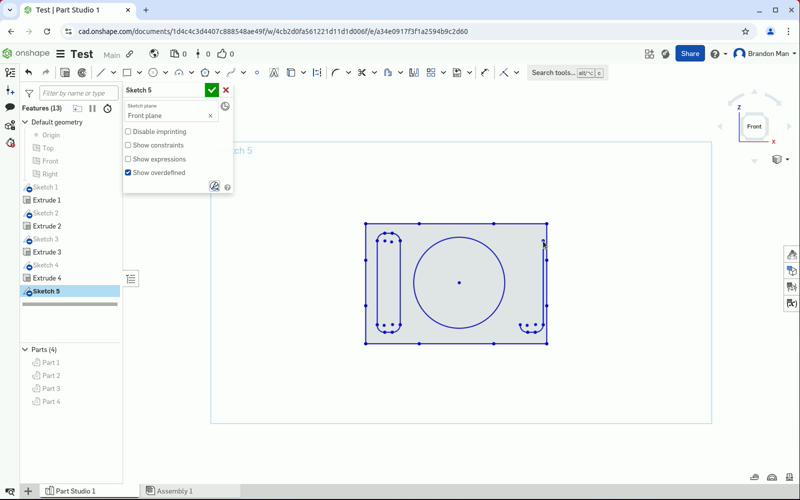
mouse_move(543, 240)
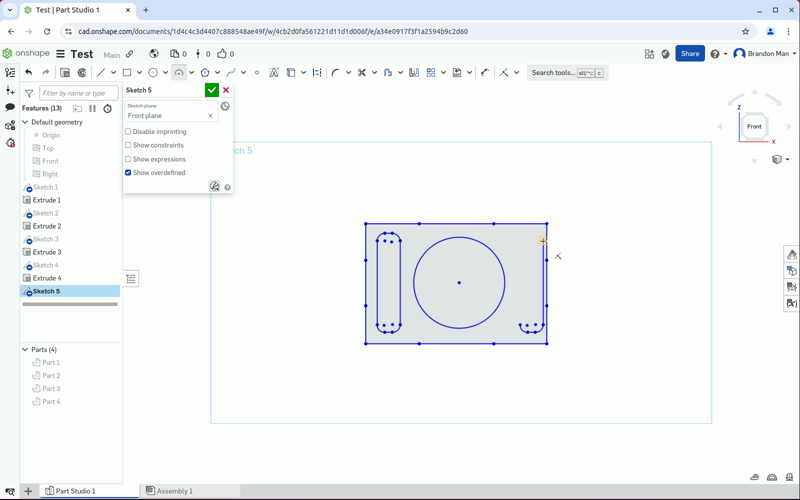
click(543, 240)
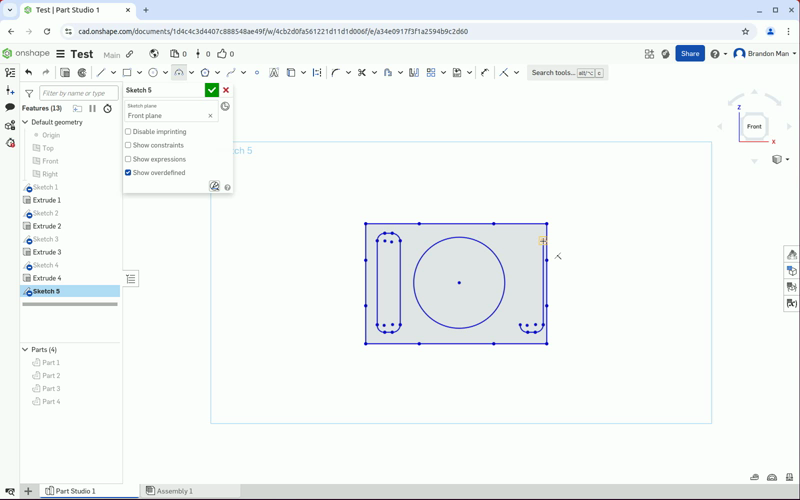
key_down(shift)
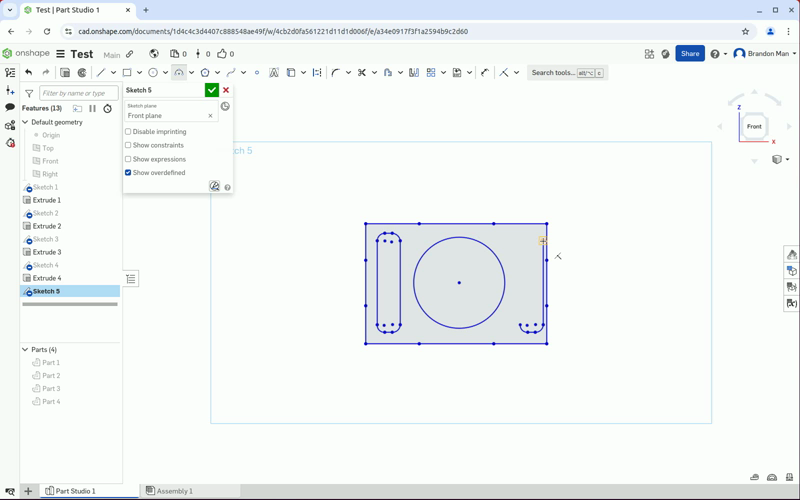
mouse_move(535, 233)
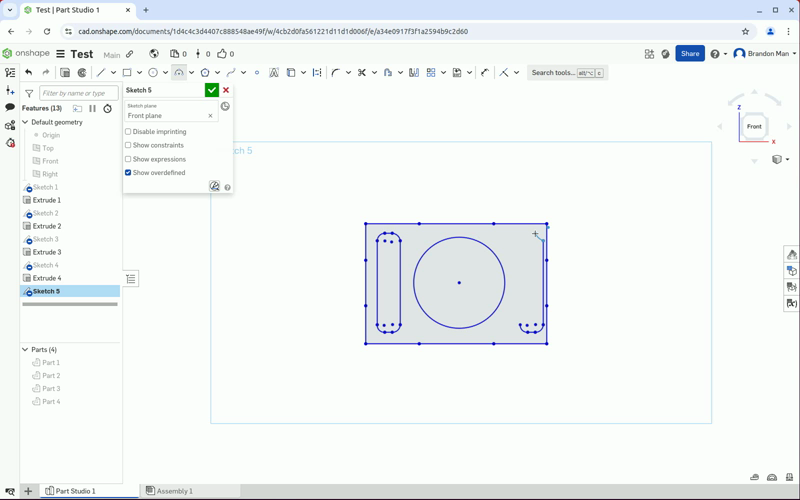
click(535, 233)
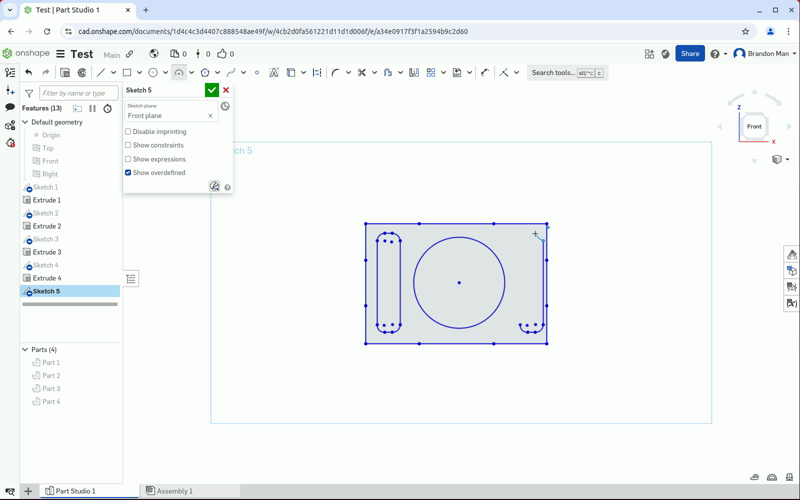
mouse_move(540, 235)
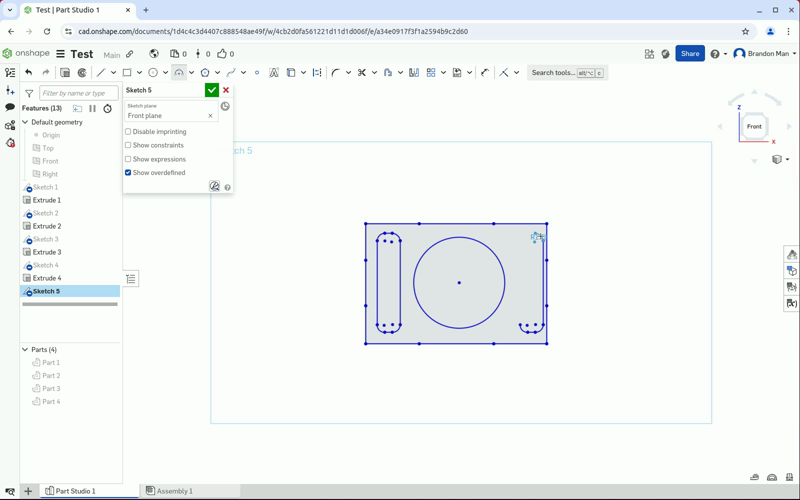
click(540, 235)
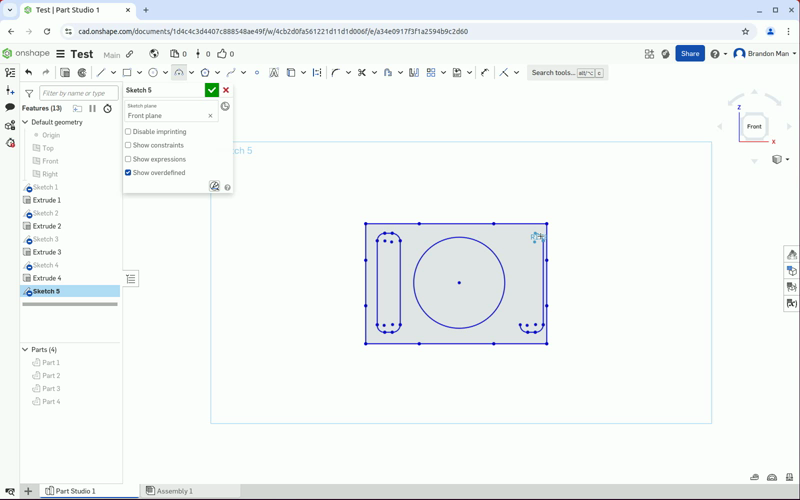
key_up(shift)
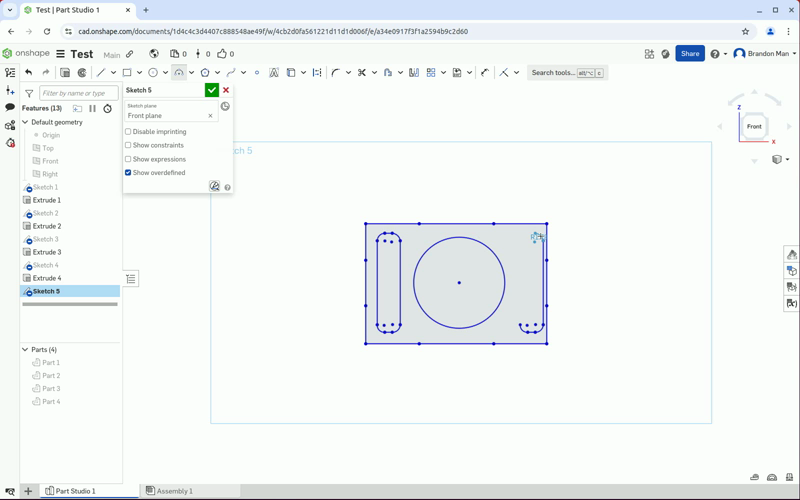
key(esc)
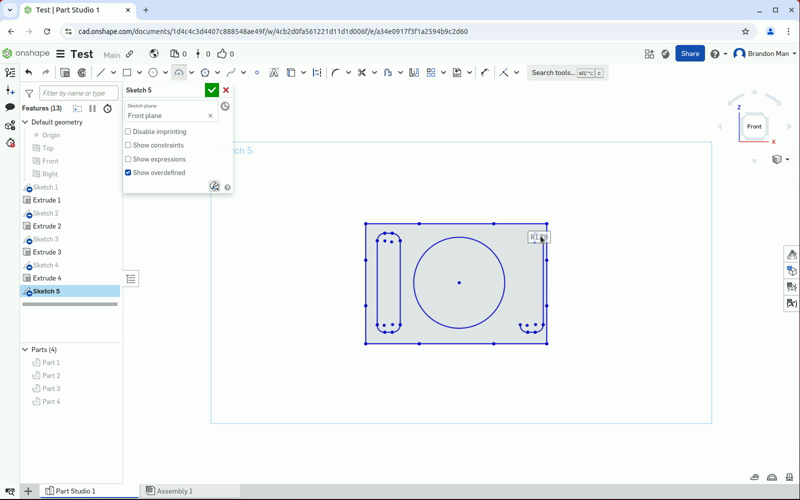
key(l)
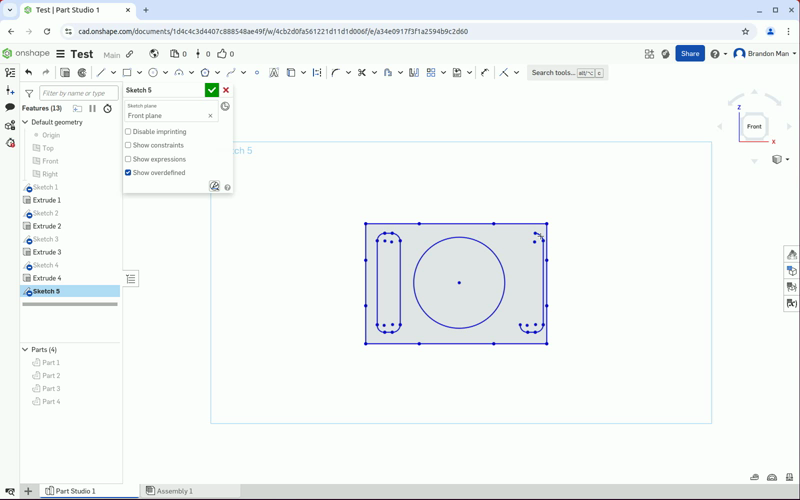
mouse_move(535, 233)
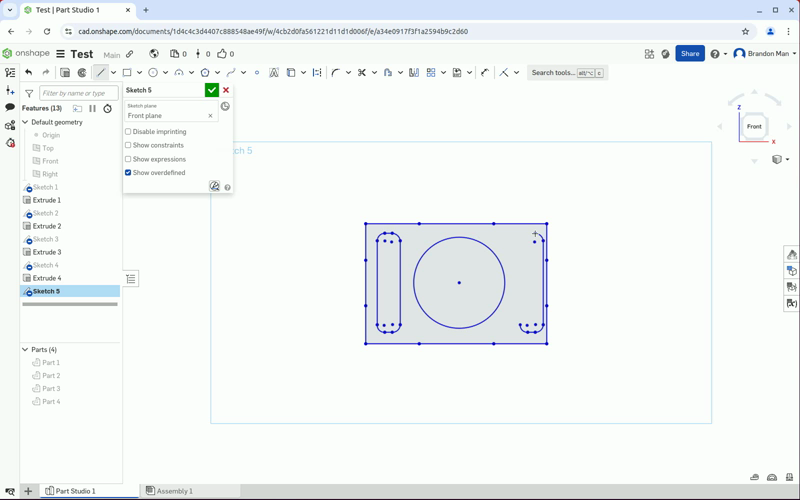
click(535, 233)
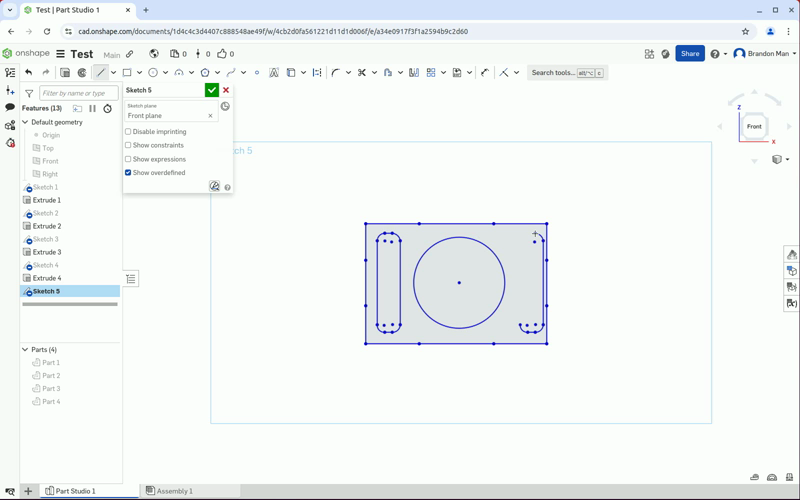
key_down(shift)
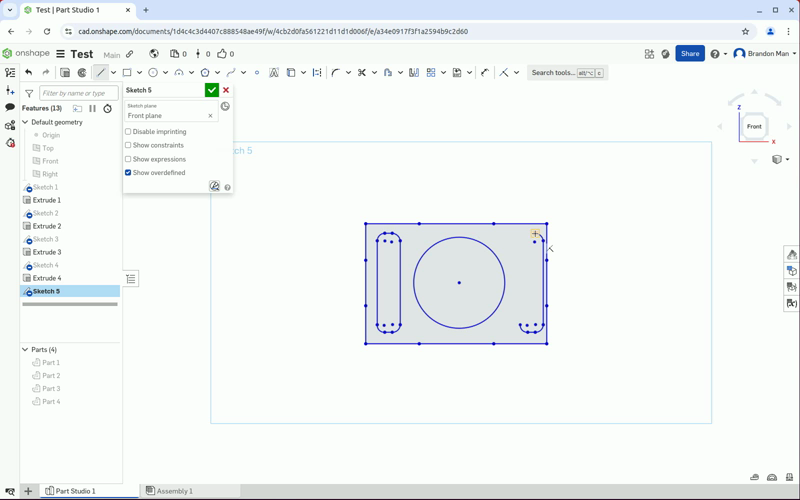
mouse_move(565, 233)
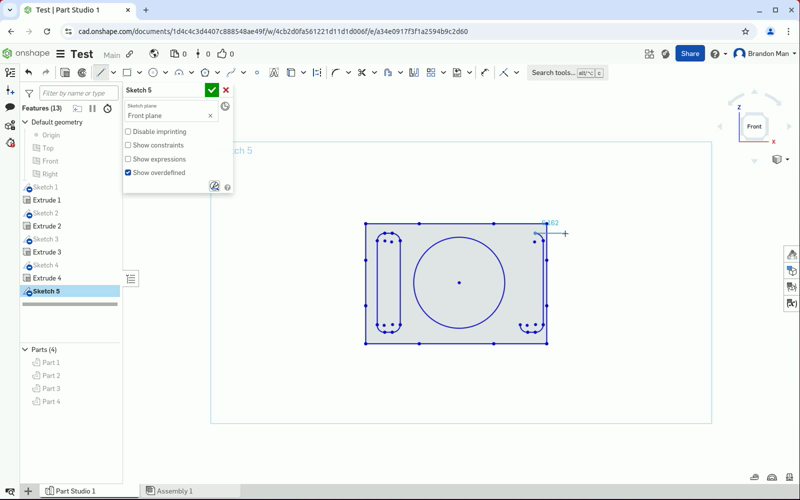
mouse_move(527, 233)
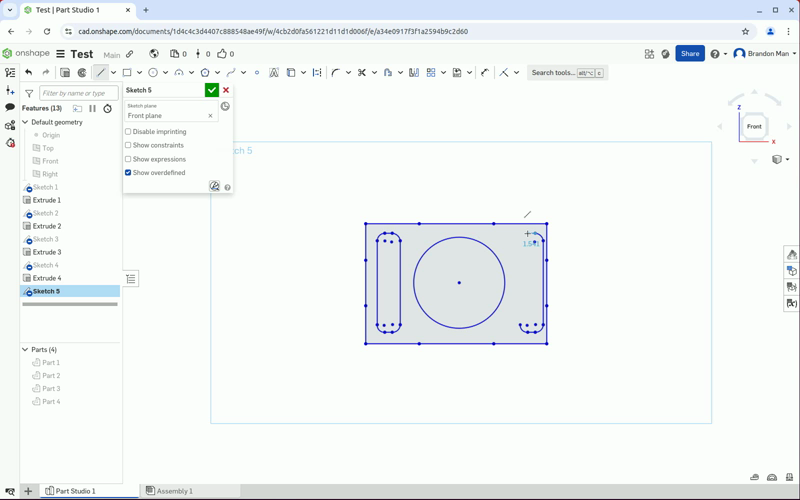
scroll(6)
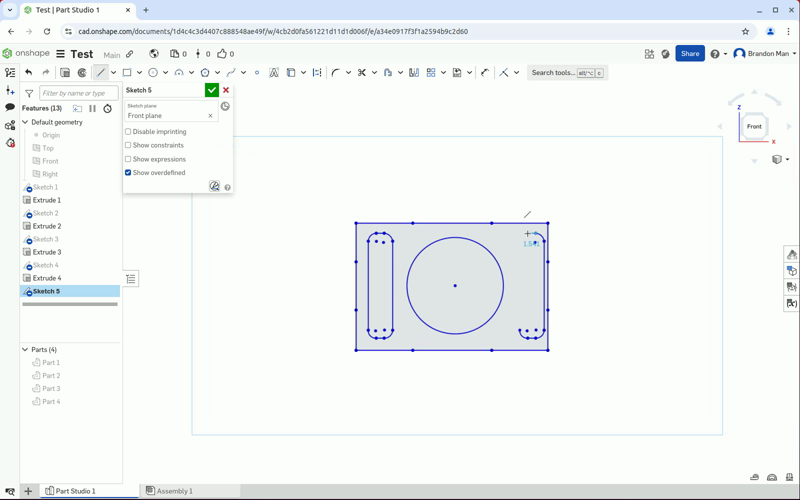
scroll(6)
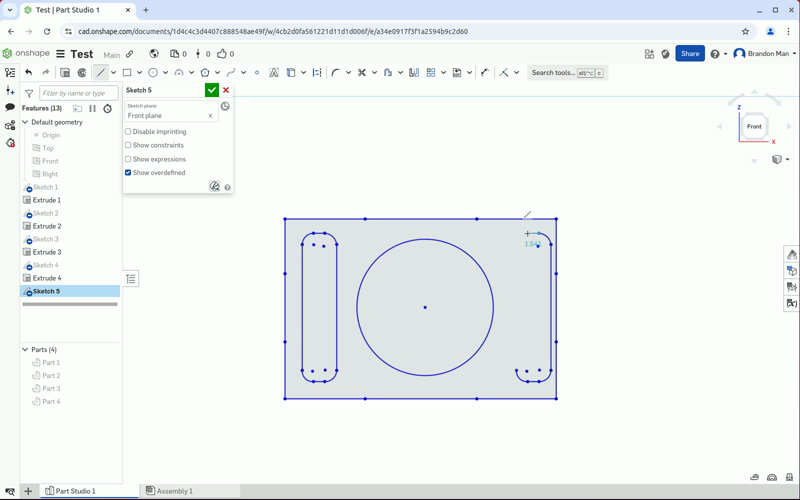
scroll(6)
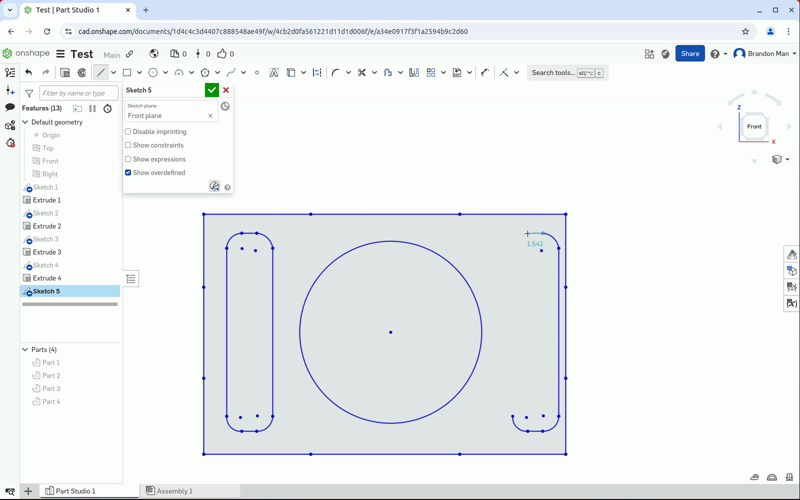
scroll(6)
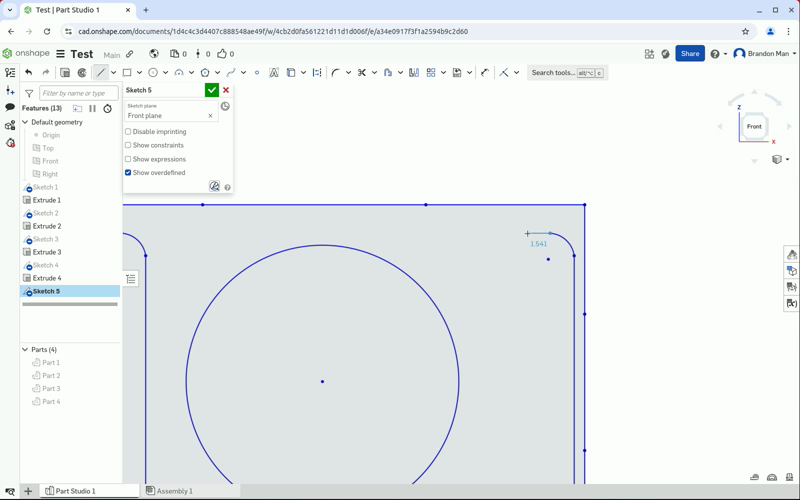
scroll(6)
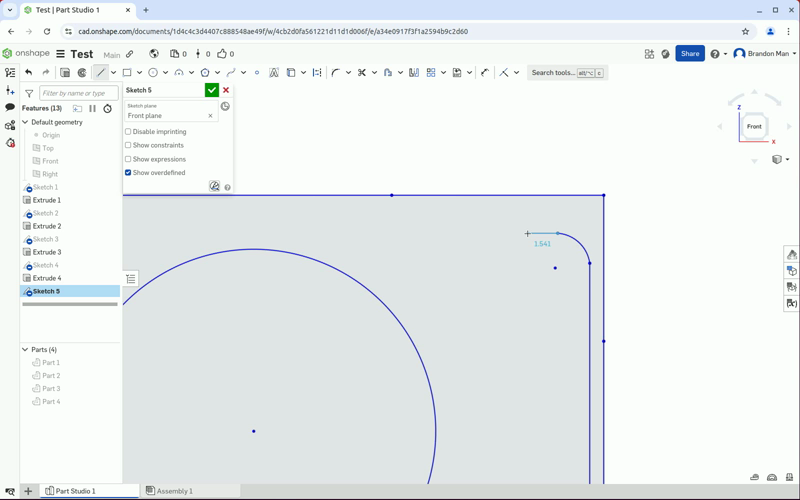
scroll(6)
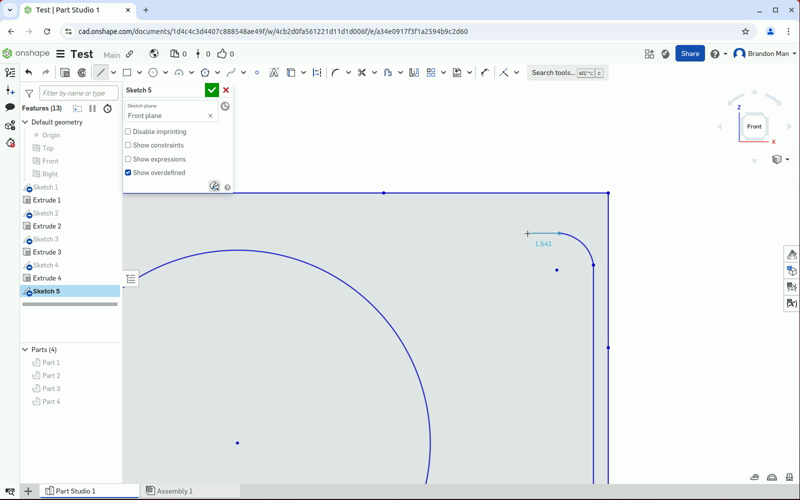
scroll(6)
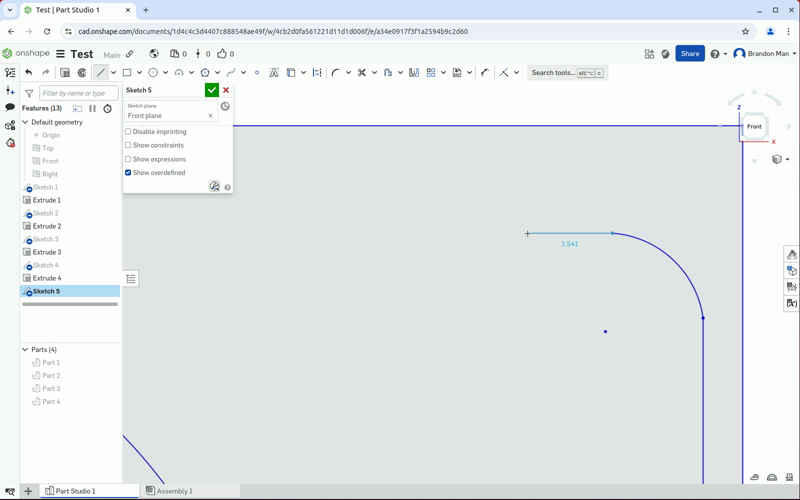
click(527, 233)
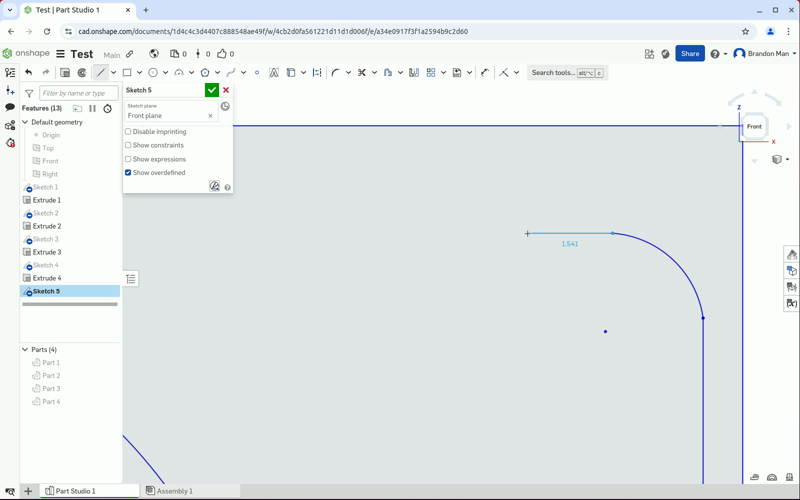
scroll(-6)
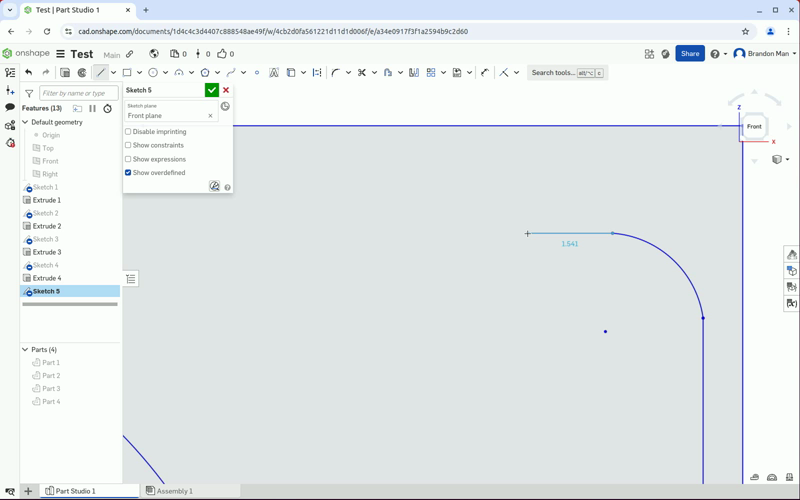
scroll(-6)
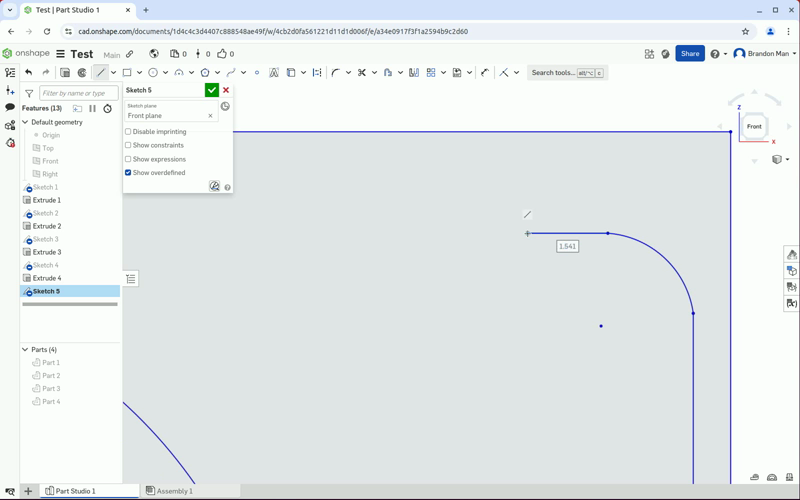
scroll(-6)
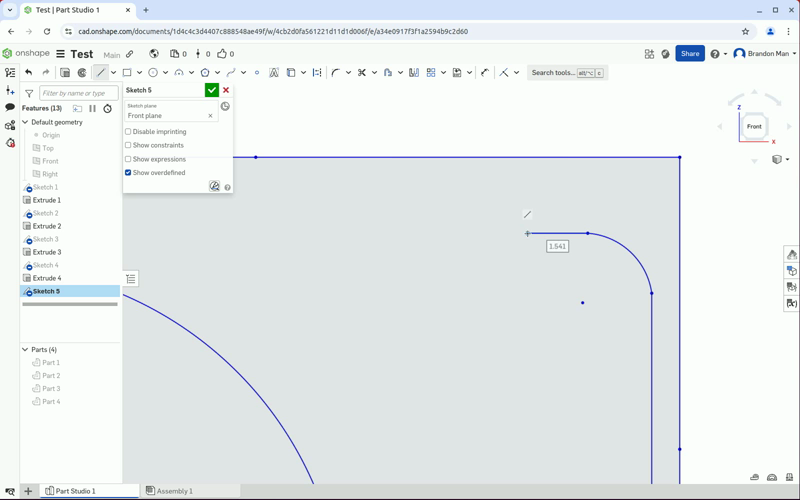
scroll(-6)
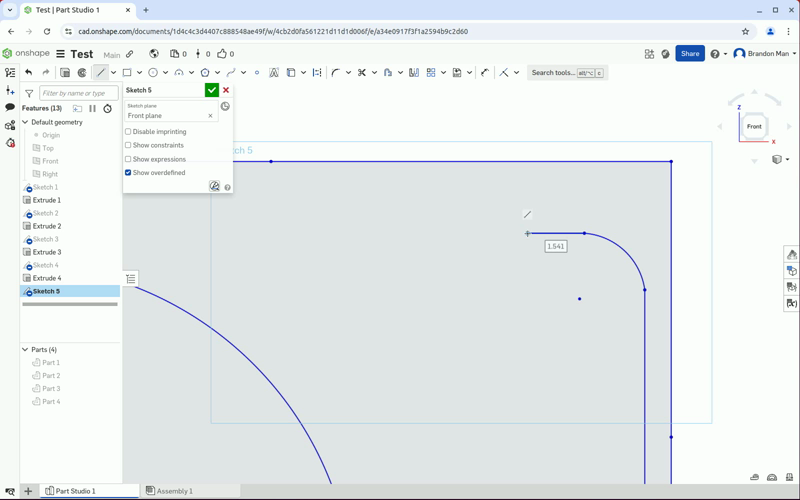
scroll(-6)
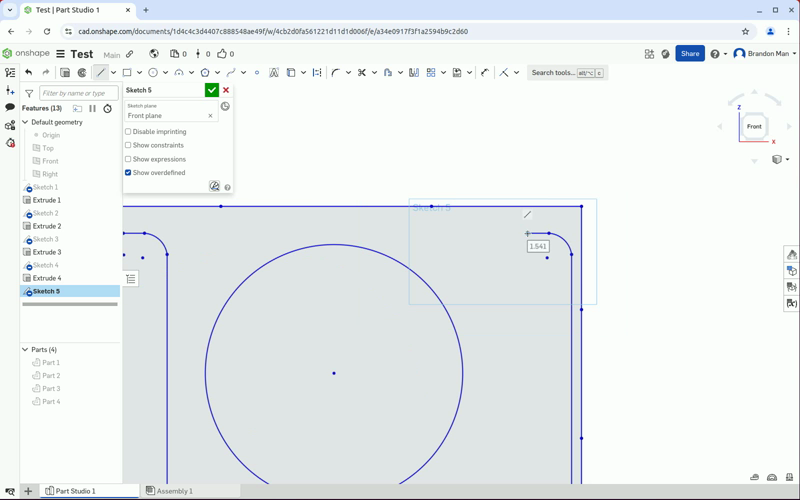
scroll(-6)
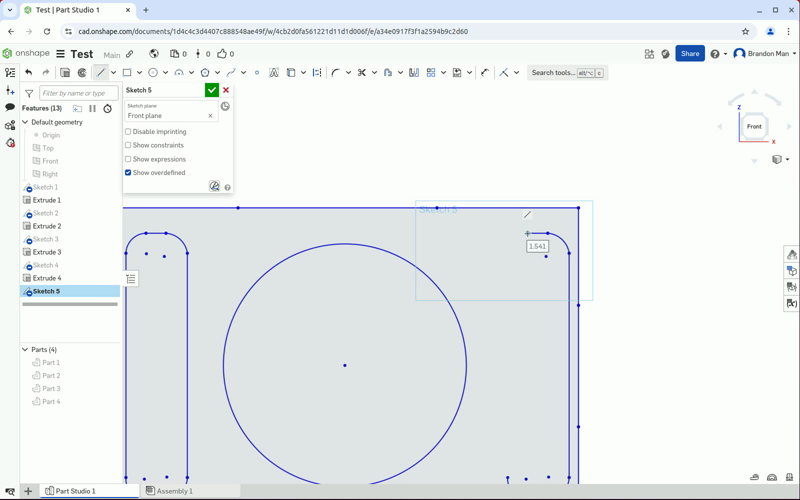
scroll(-6)
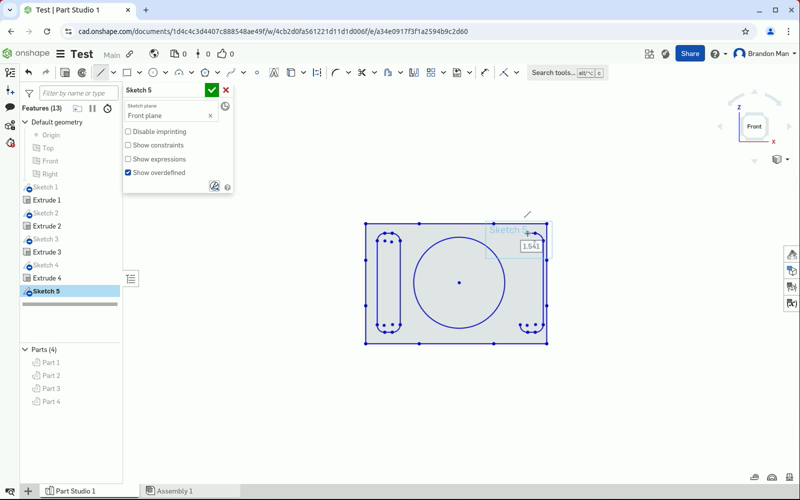
key_up(shift)
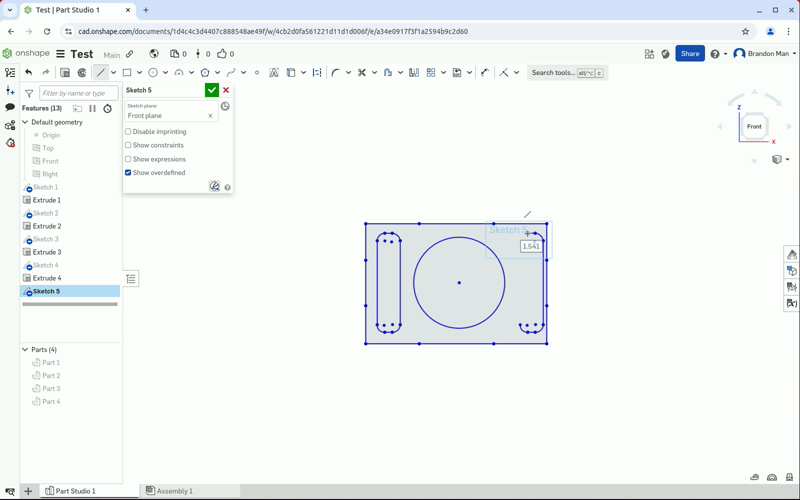
key(esc)
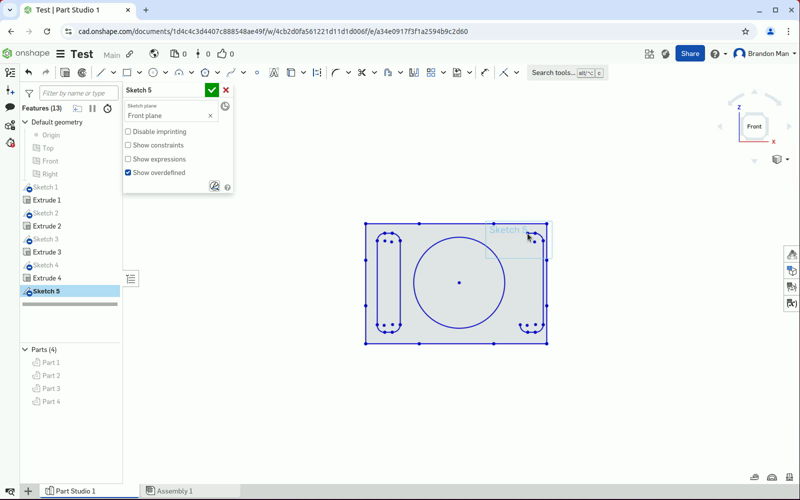
key(a)
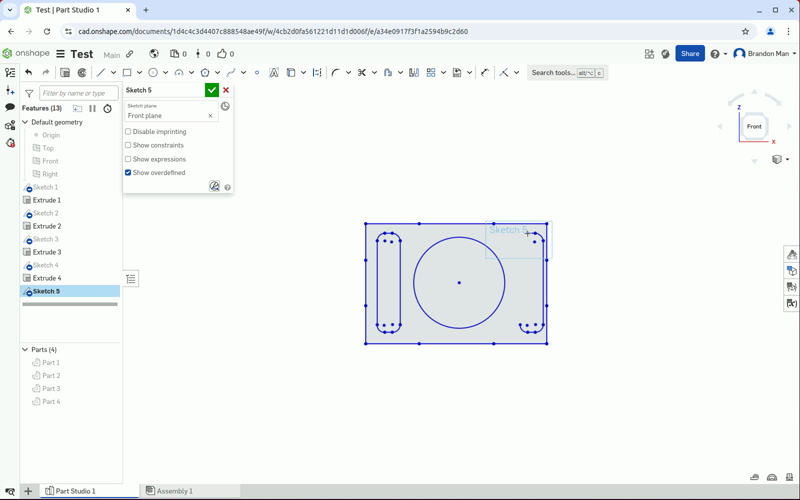
mouse_move(527, 233)
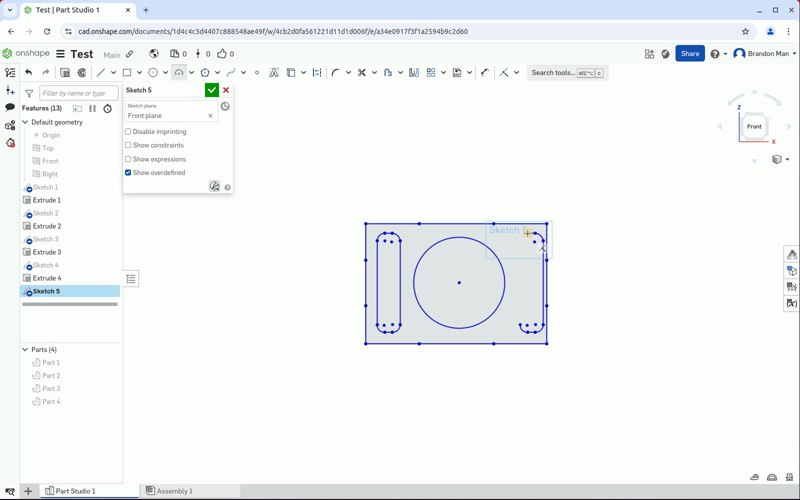
click(527, 233)
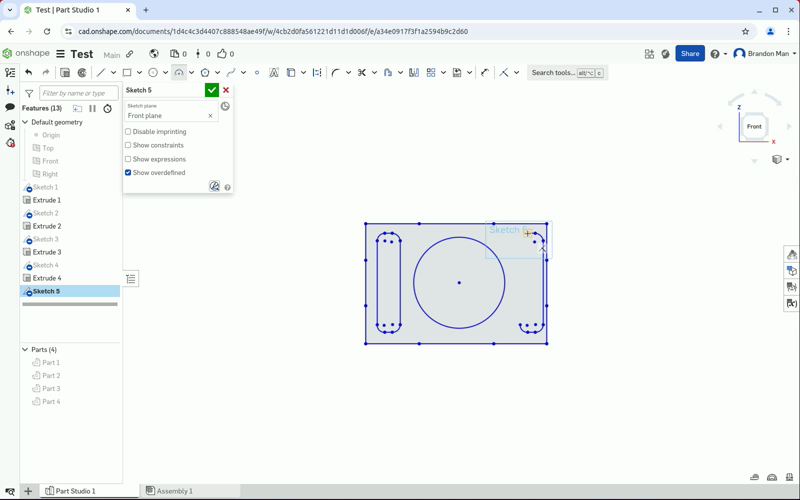
key_down(shift)
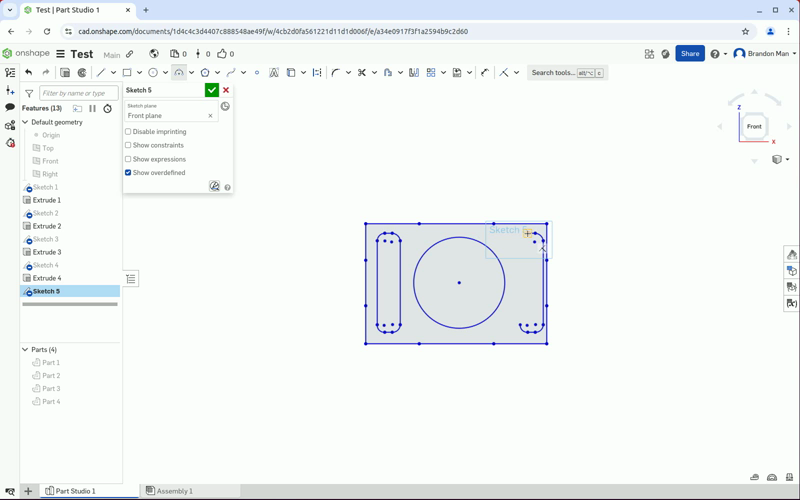
mouse_move(520, 240)
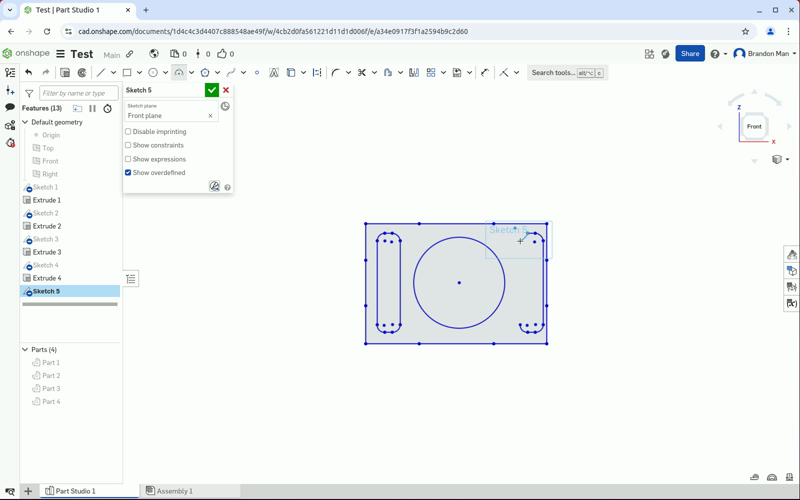
click(520, 240)
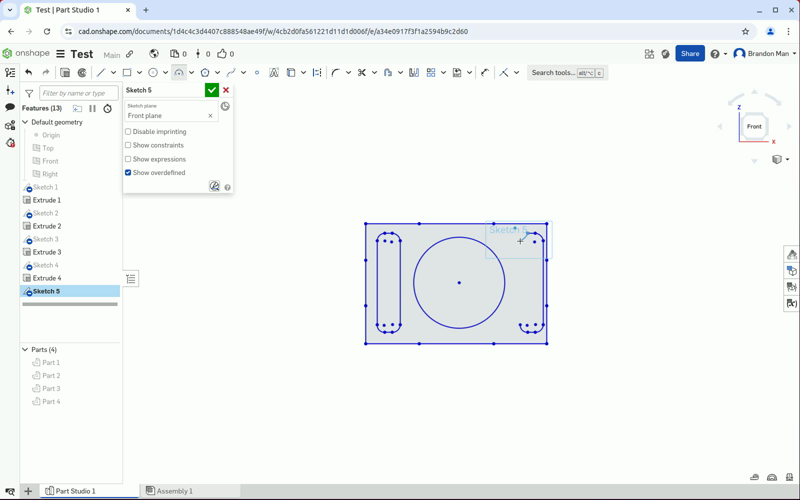
mouse_move(522, 235)
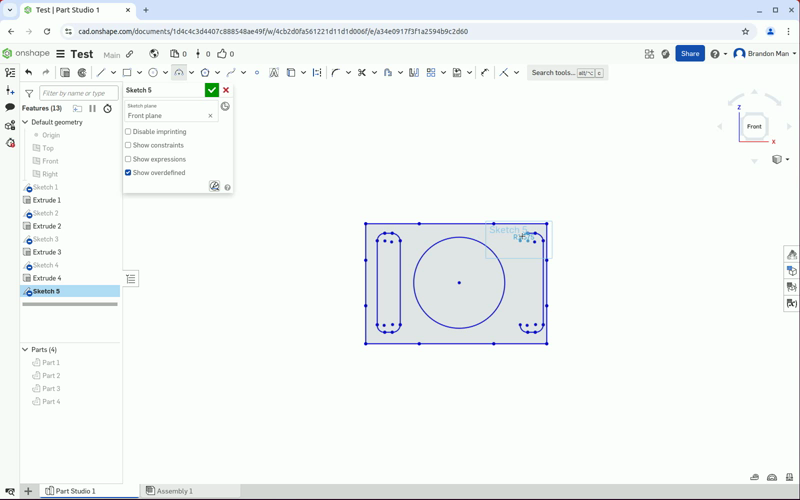
click(522, 235)
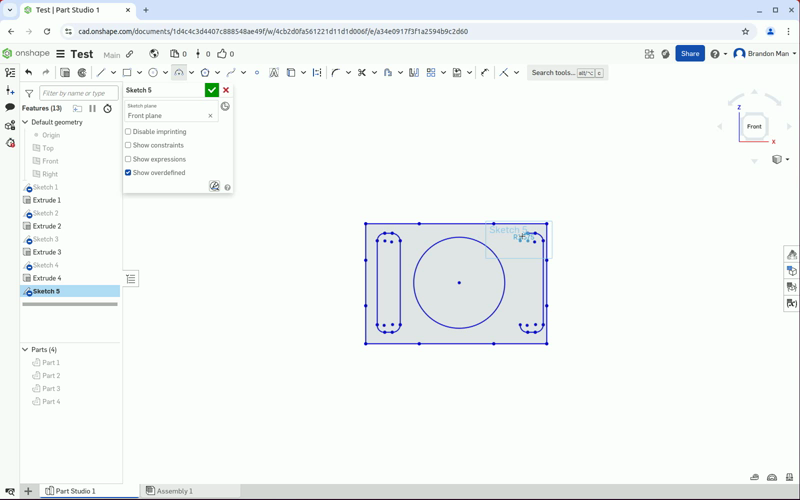
key_up(shift)
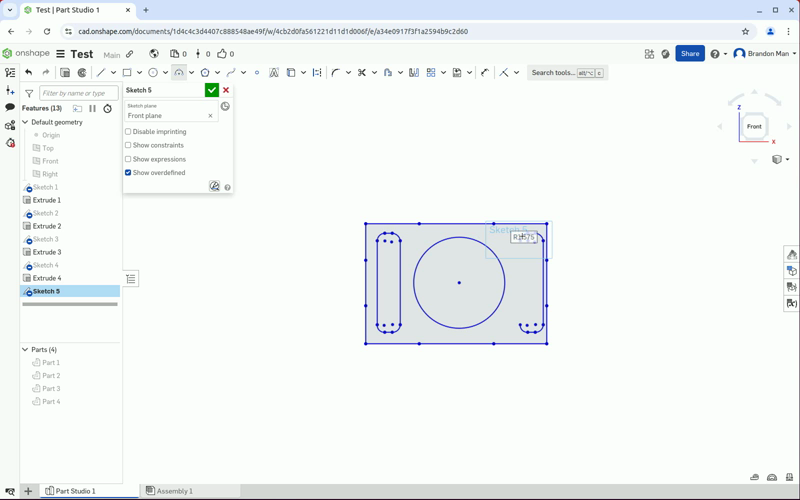
key(esc)
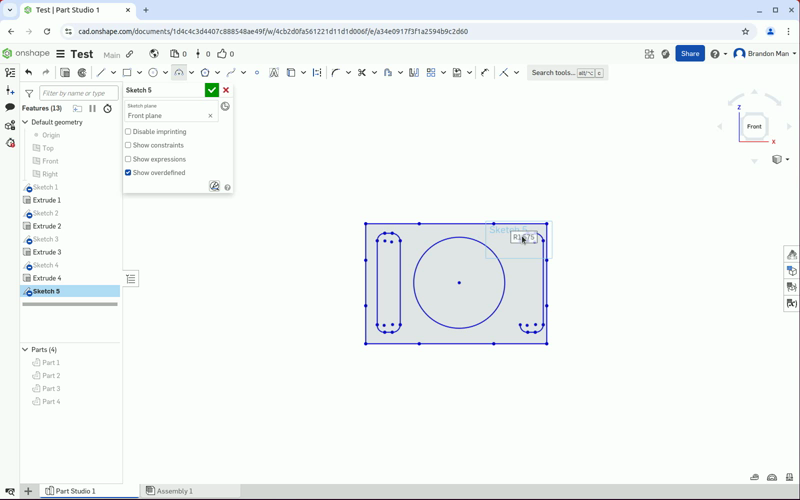
key(l)
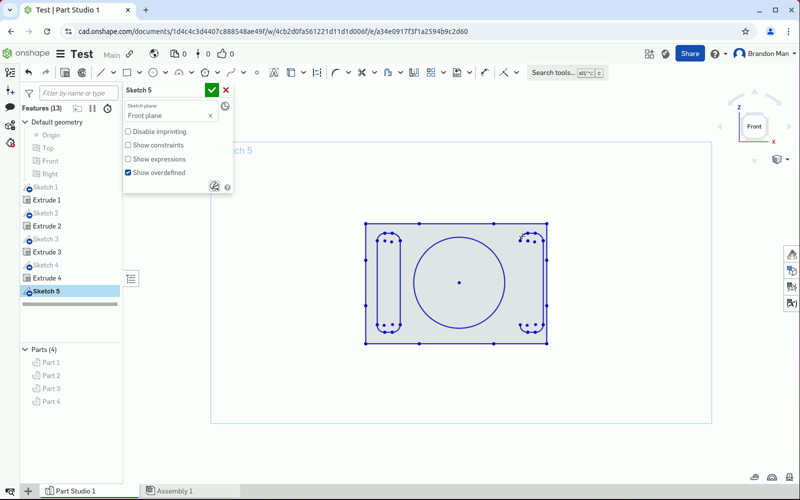
mouse_move(520, 240)
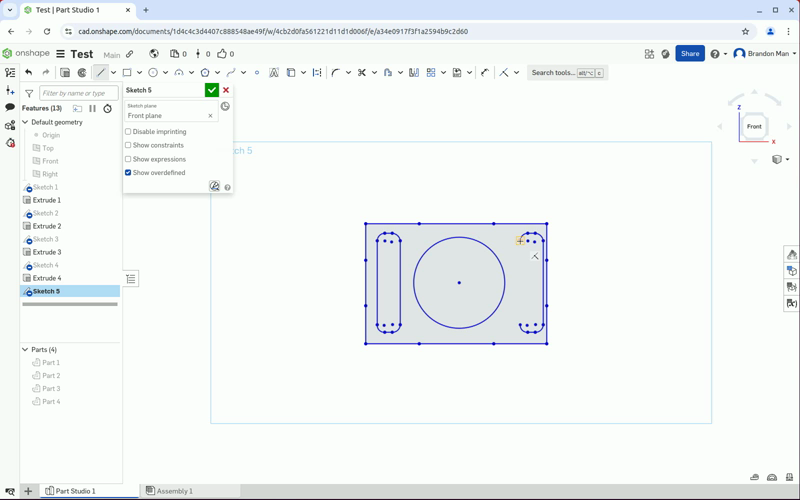
click(520, 240)
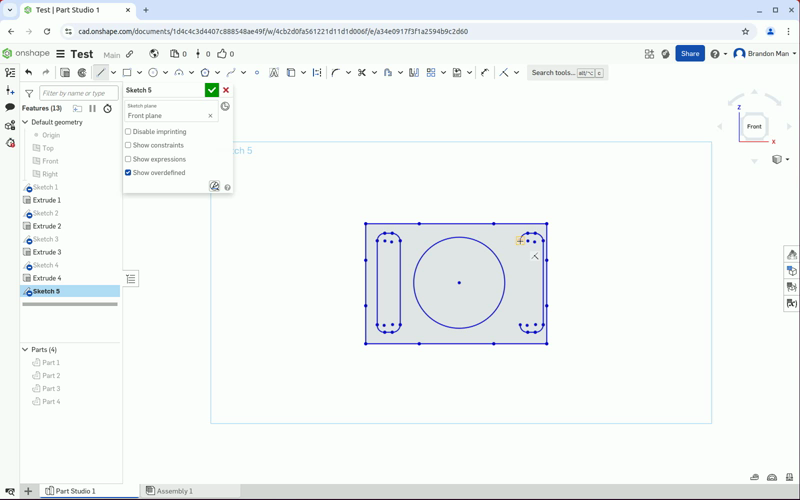
key_down(shift)
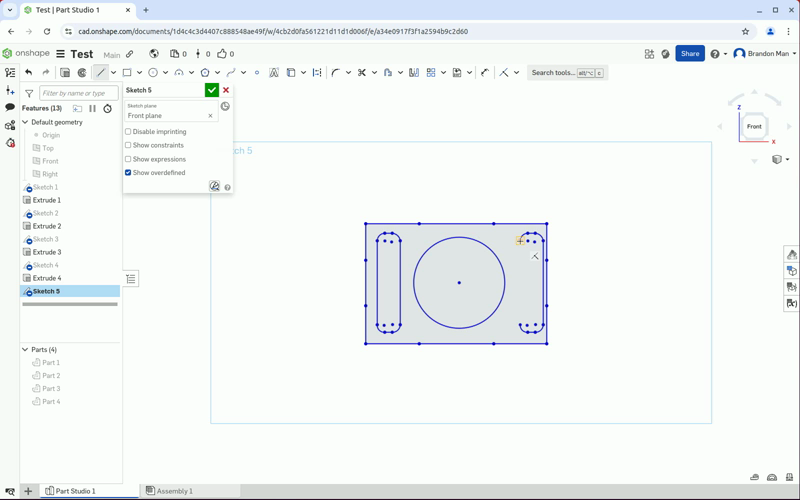
mouse_move(520, 324)
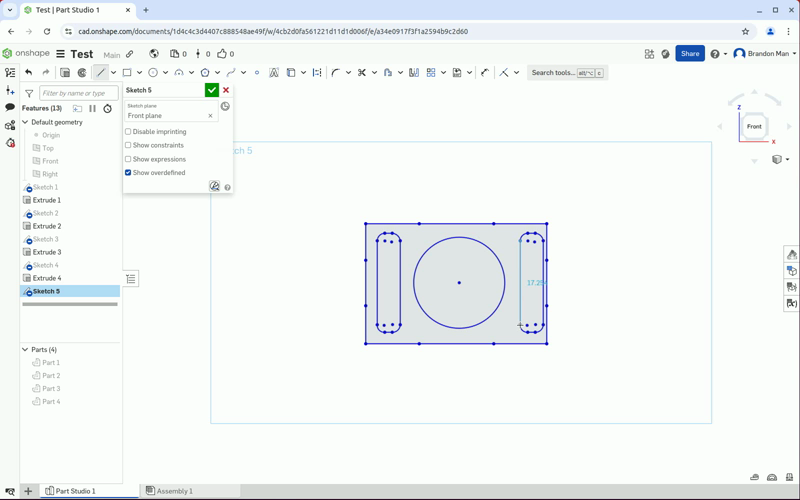
key_up(shift)
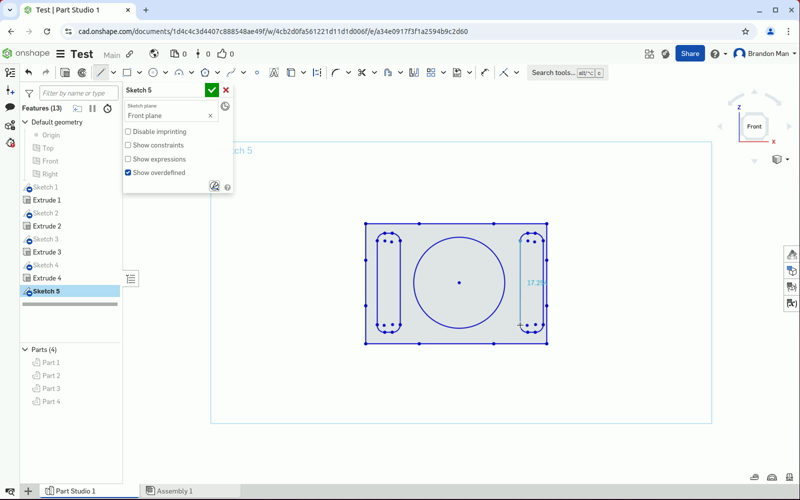
click(520, 324)
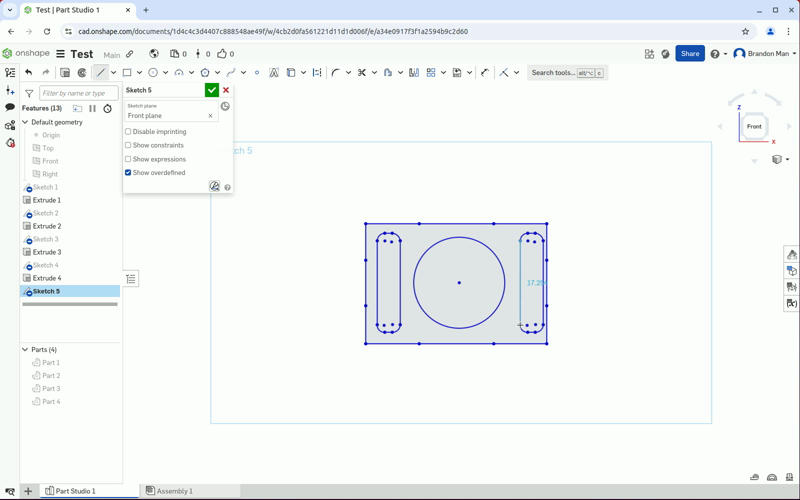
key(esc)
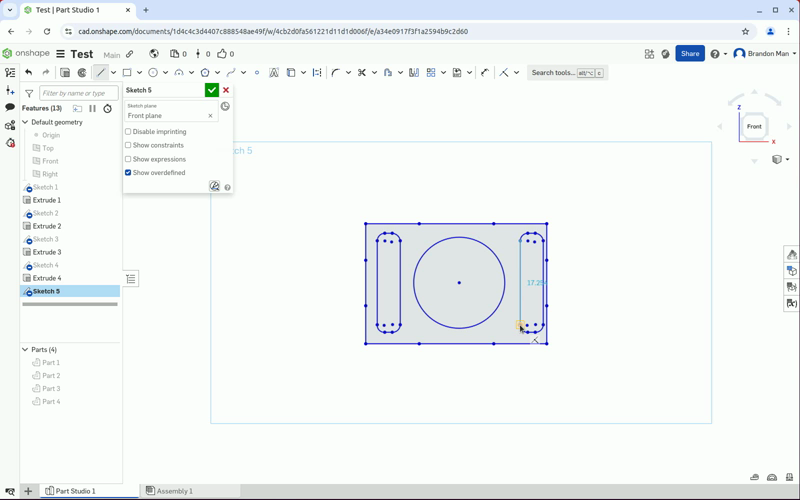
mouse_move(503, 313)
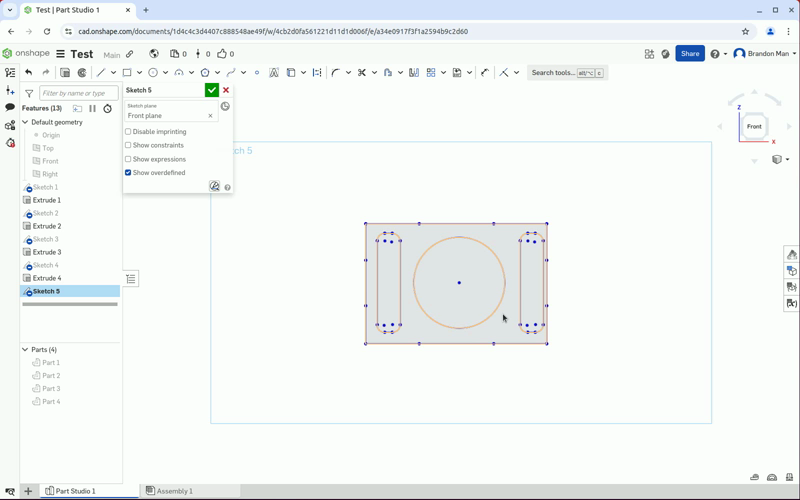
click(503, 313)
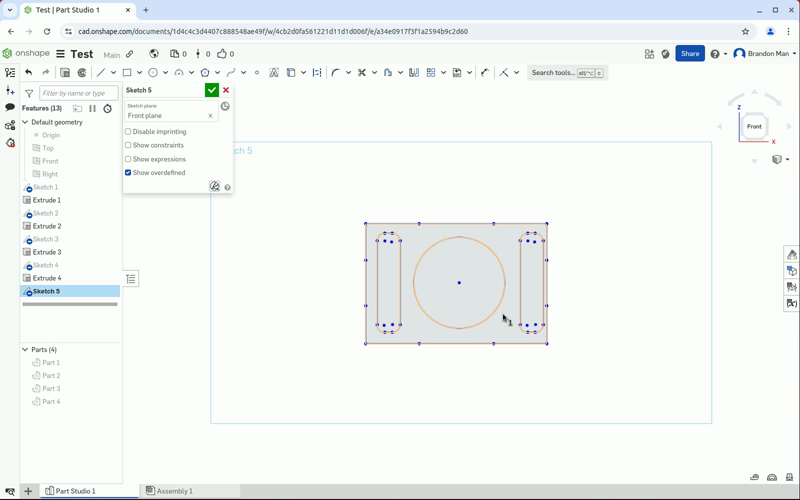
mouse_move(73, 352)
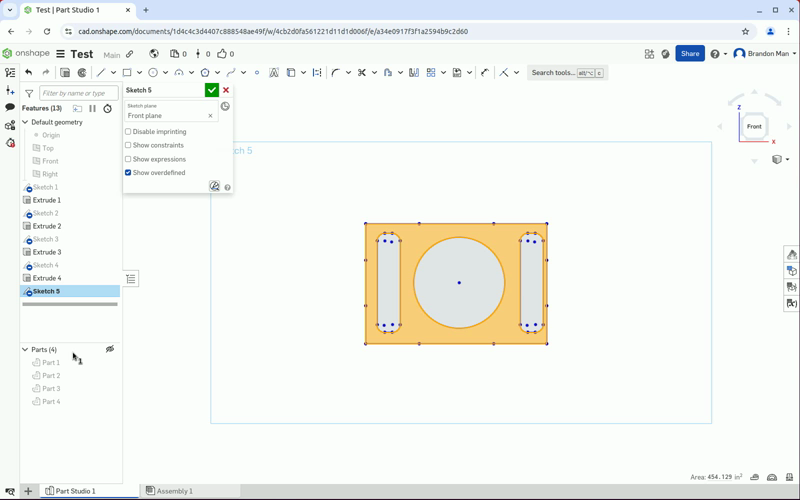
key(shift+y)
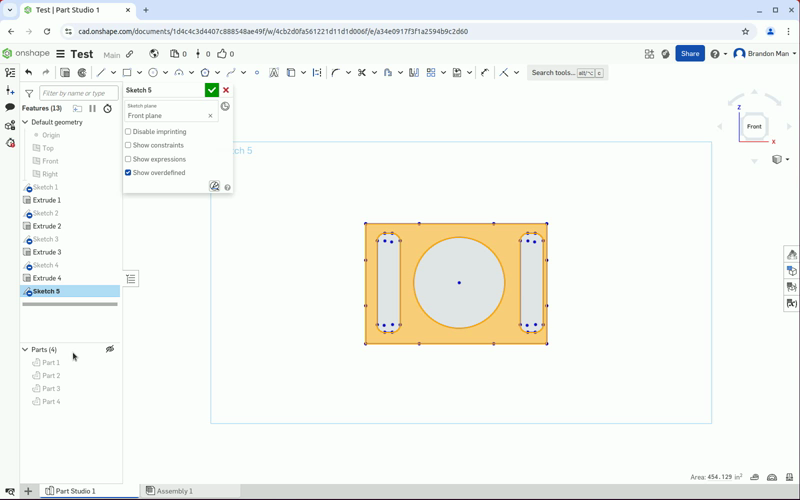
key(shift+e)
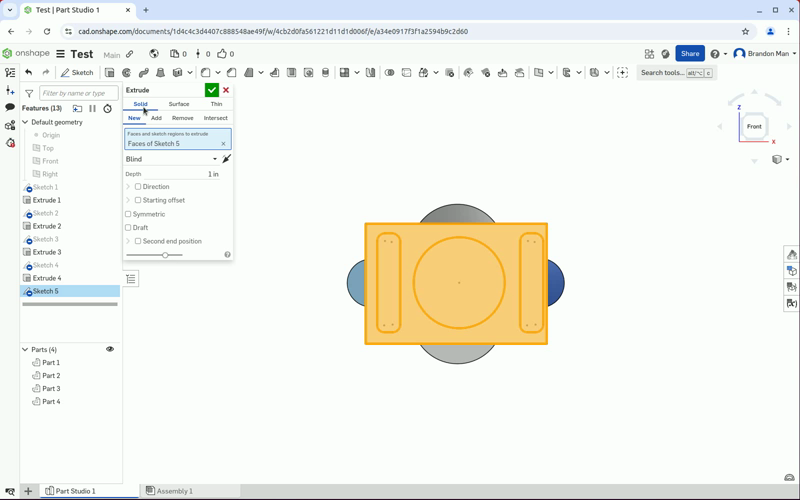
mouse_move(143, 106)
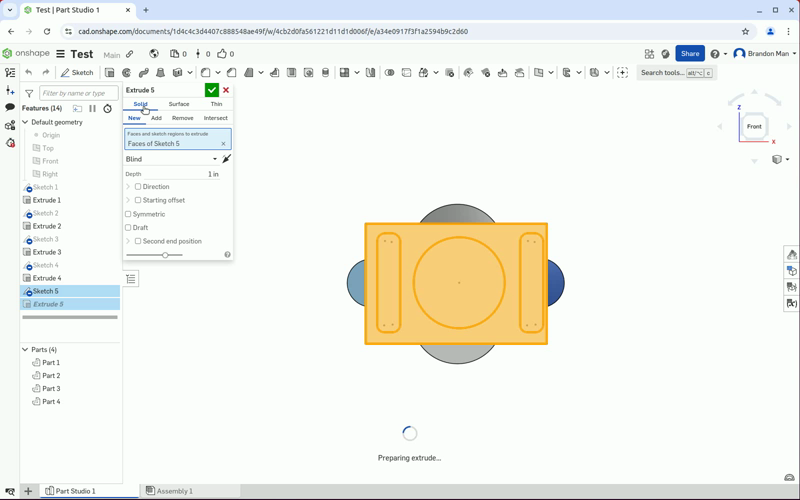
click(143, 106)
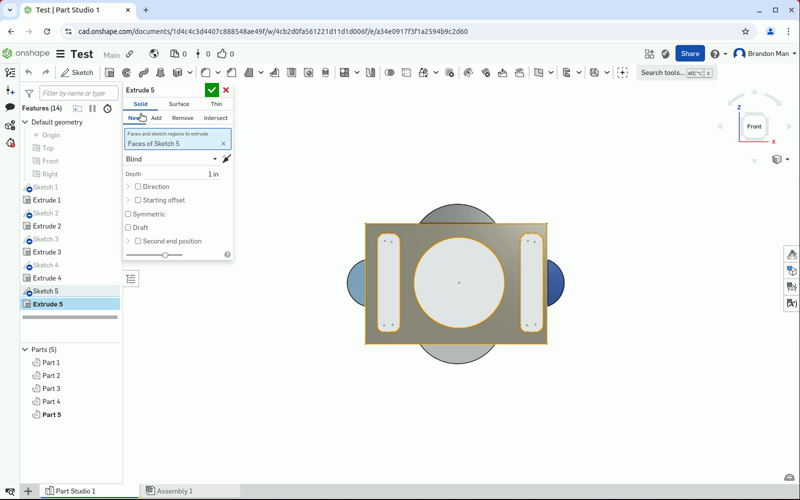
mouse_move(137, 120)
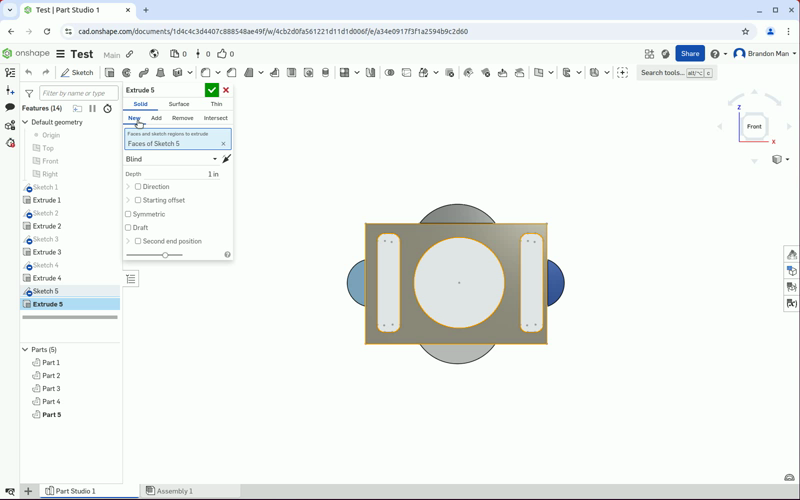
click(137, 120)
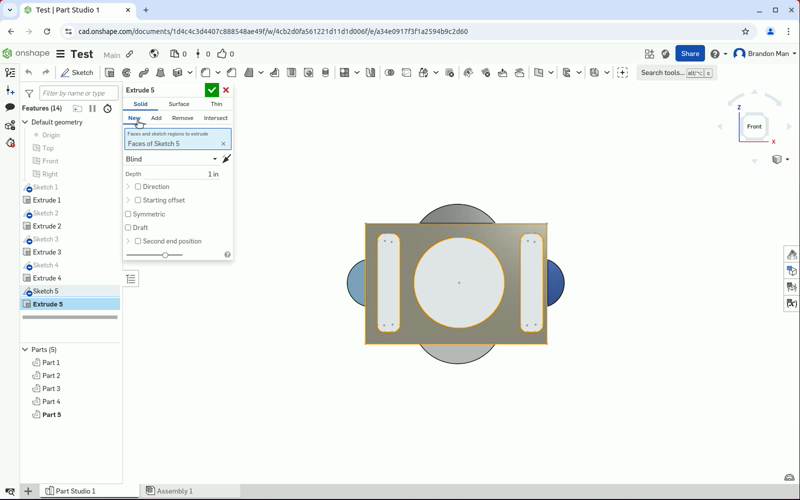
key(tab, 4)
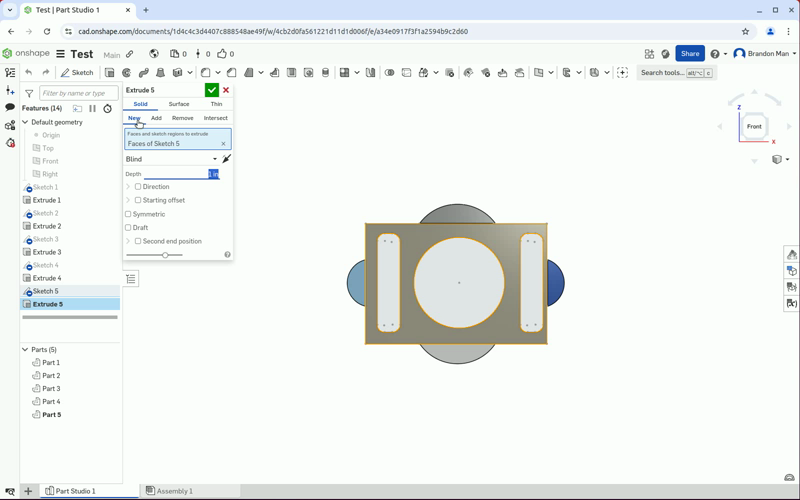
text(4.574)
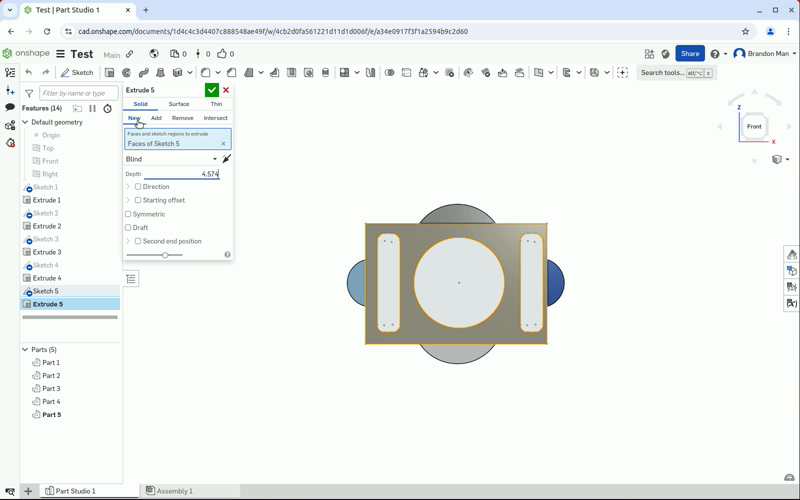
key(enter)
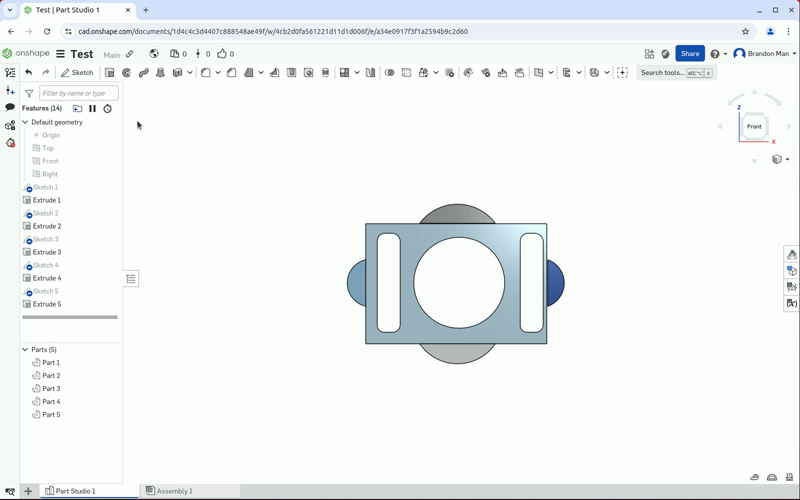
key(shift+h)
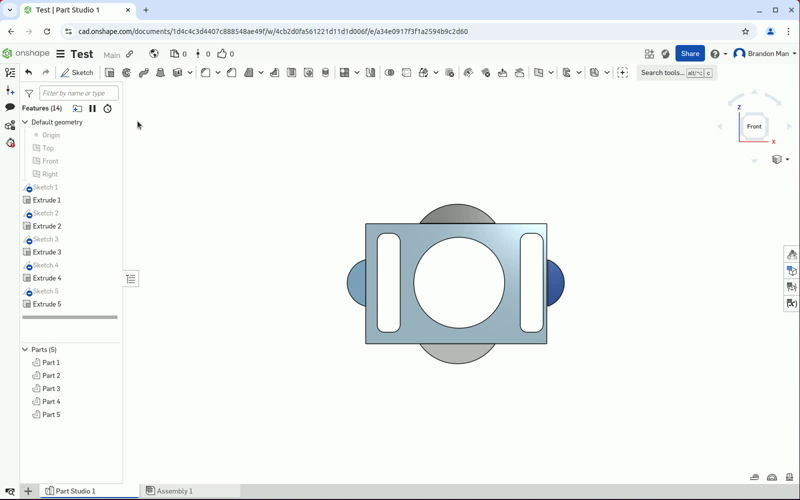
key(shift+h)
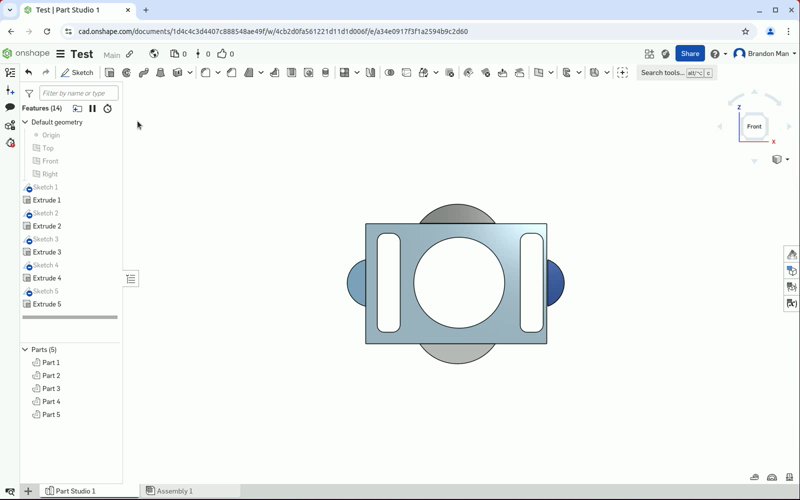
key(shift+7)
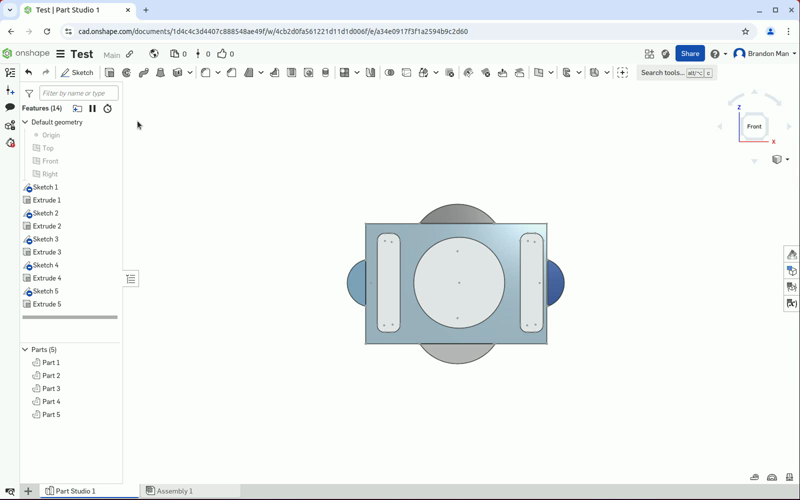
key(left, 2)
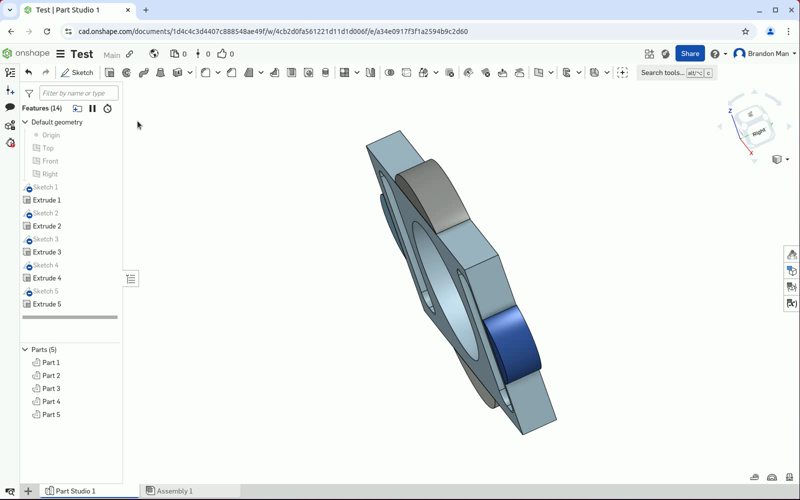
key(down, 2)
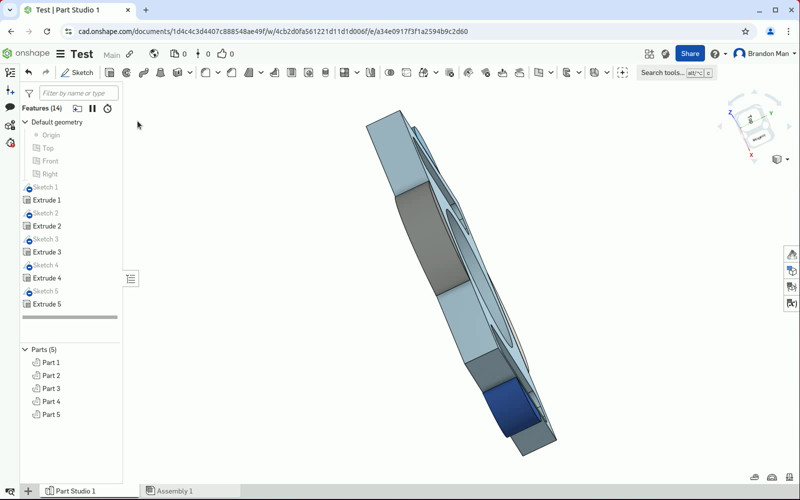
key(up, 2)
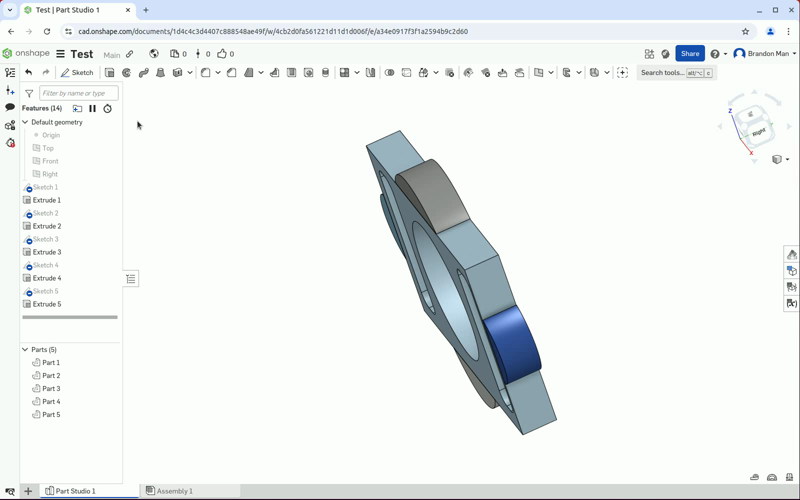
key(right, 2)
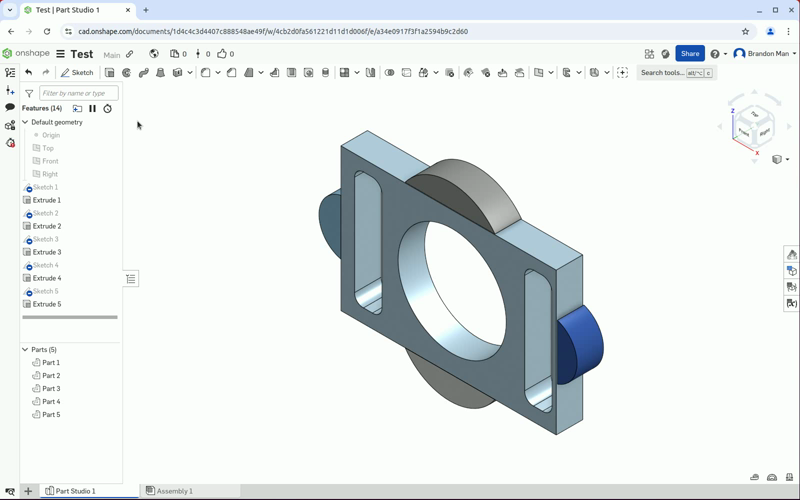
mouse_move(73, 189)
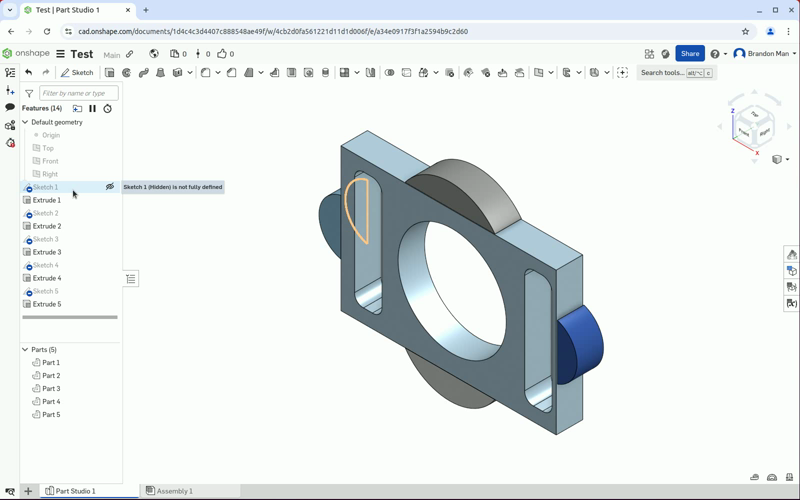
click(73, 189)